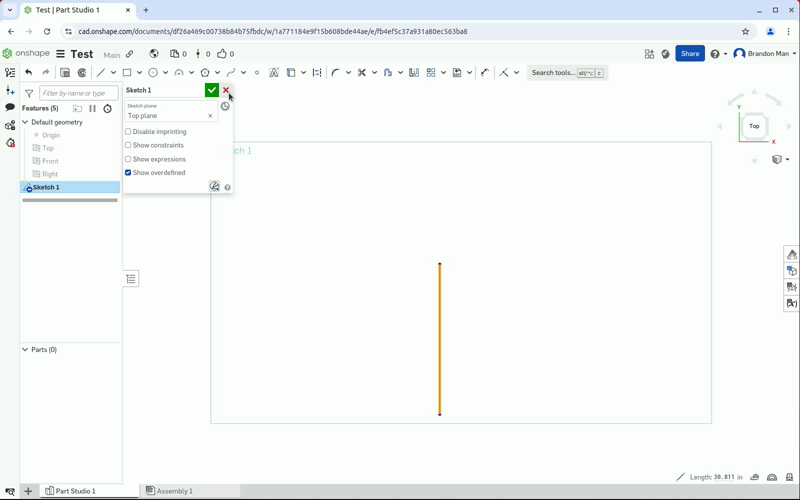
key(shift+h)
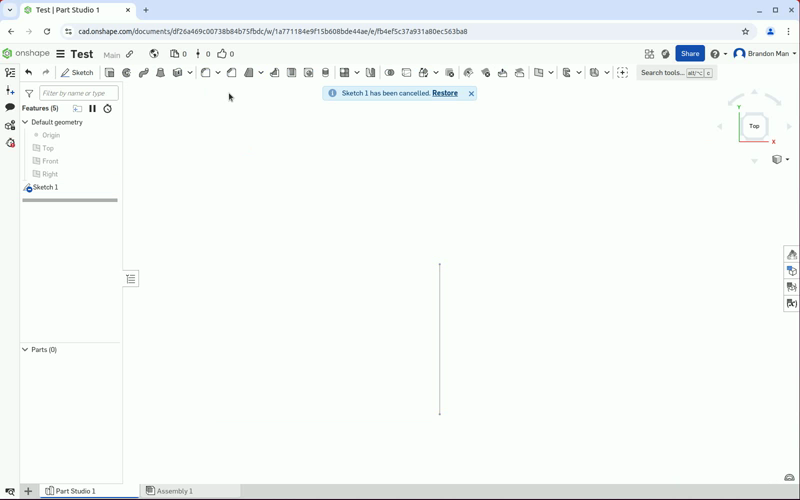
mouse_move(73, 352)
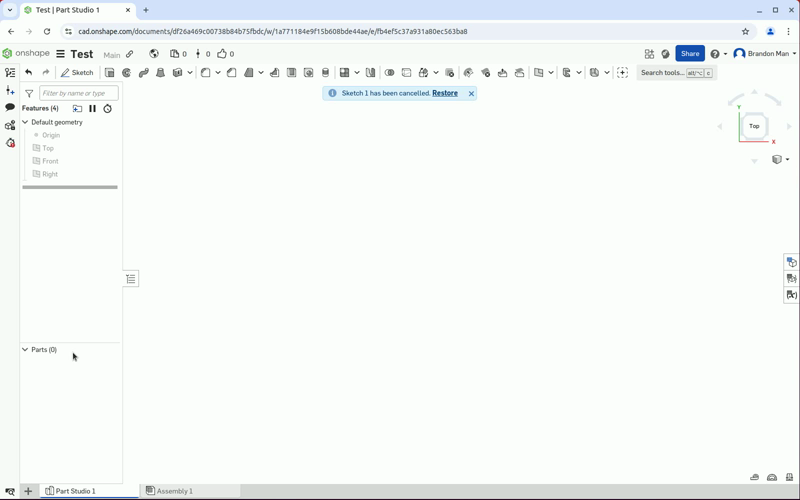
key(y)
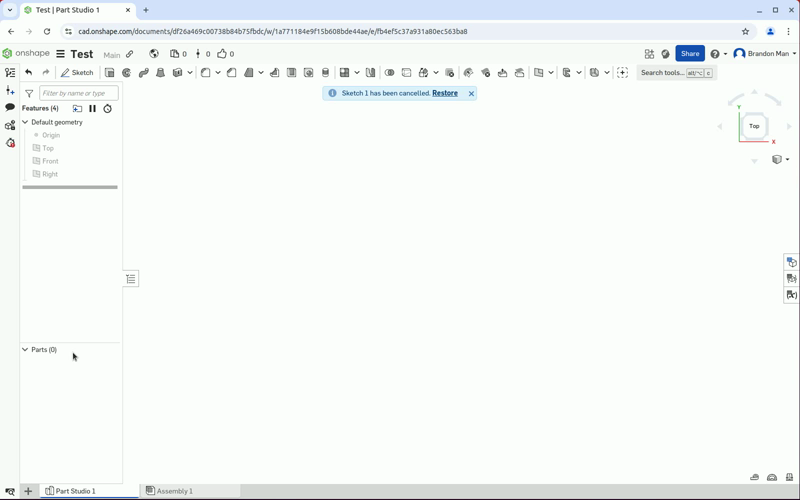
key(shift+p)
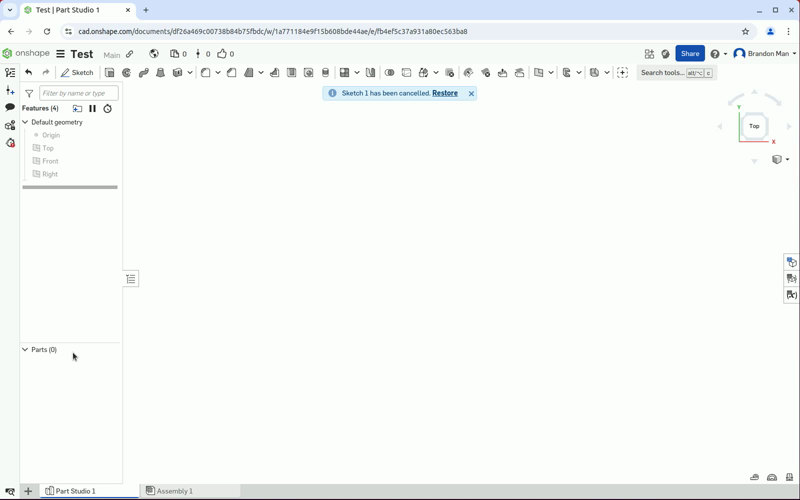
key(space)
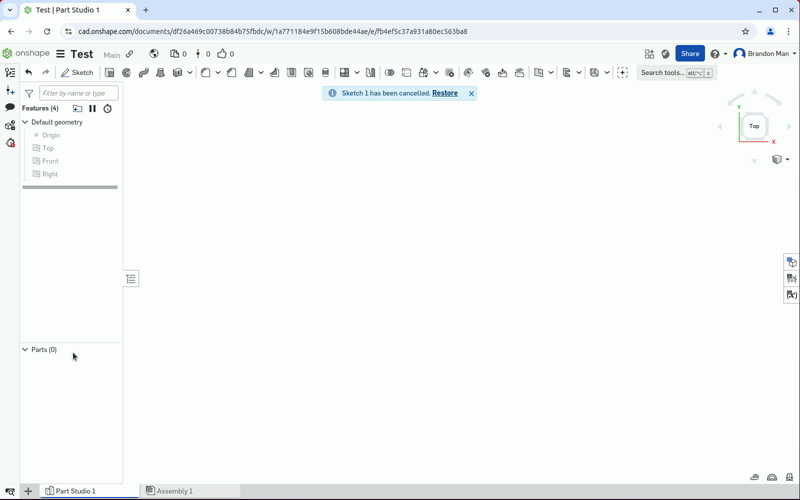
key_down(shift)
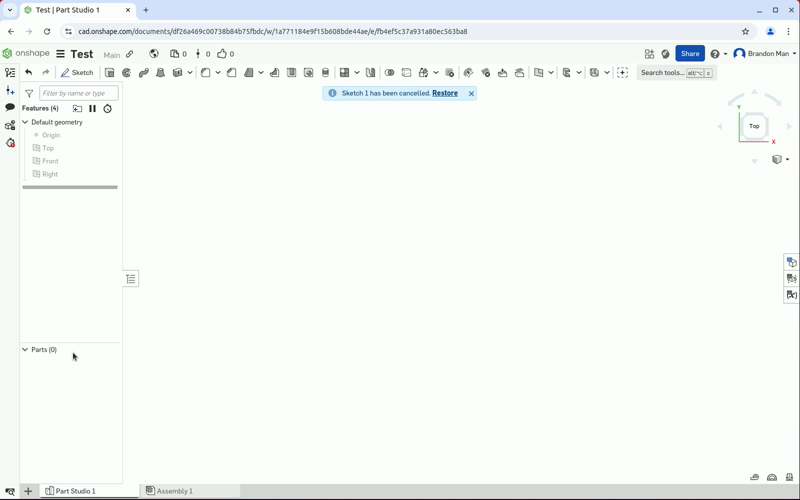
key(up)
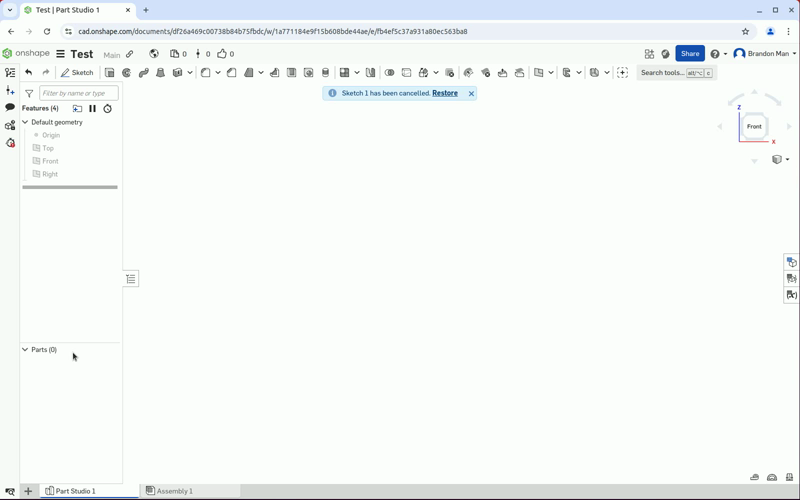
key_up(shift)
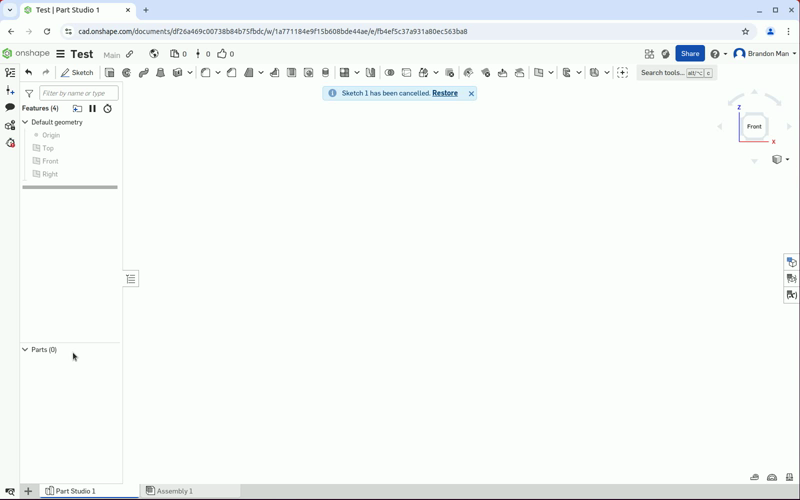
mouse_move(73, 352)
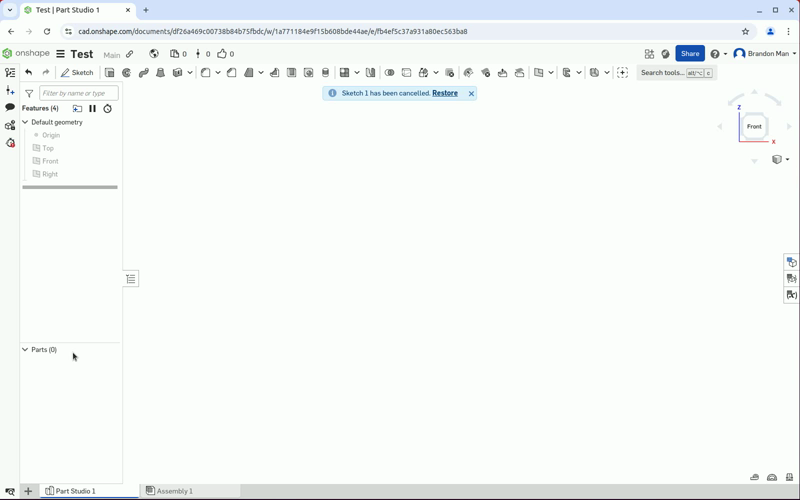
key(shift+y)
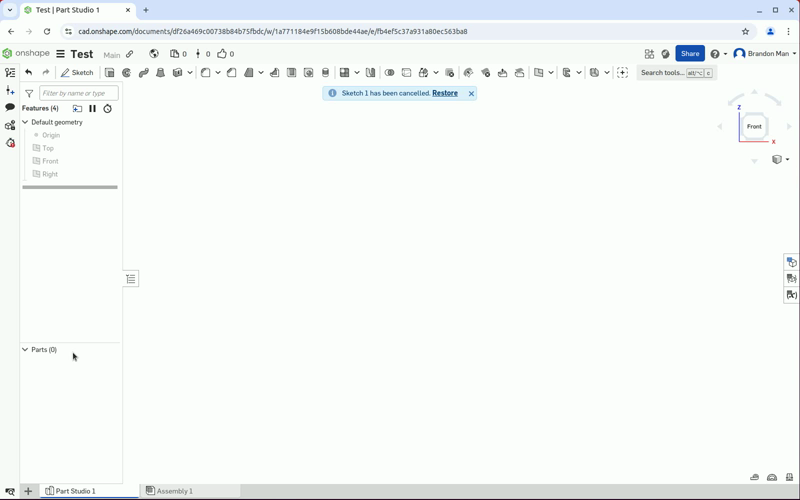
key(shift+s)
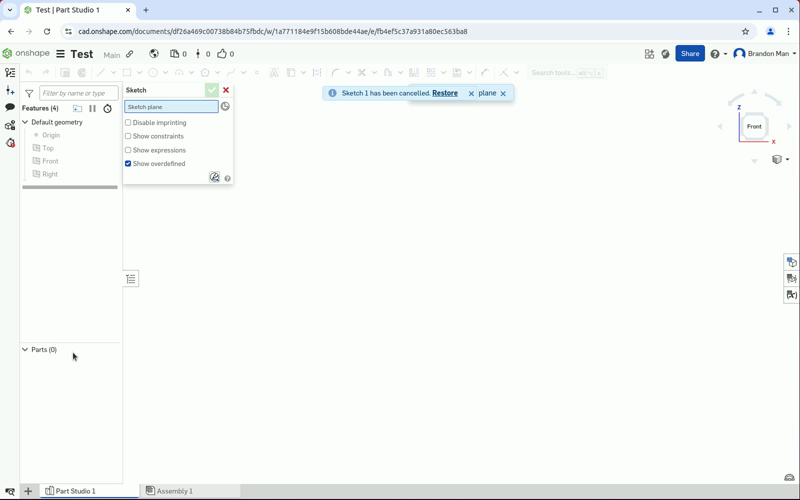
mouse_move(73, 163)
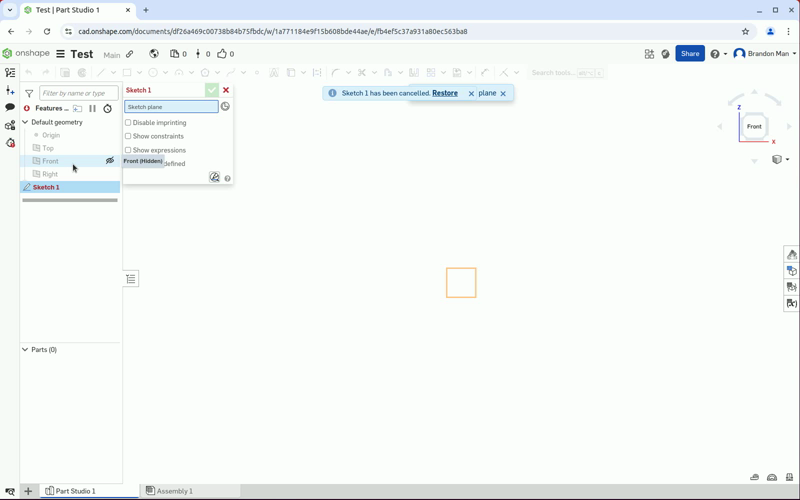
click(73, 163)
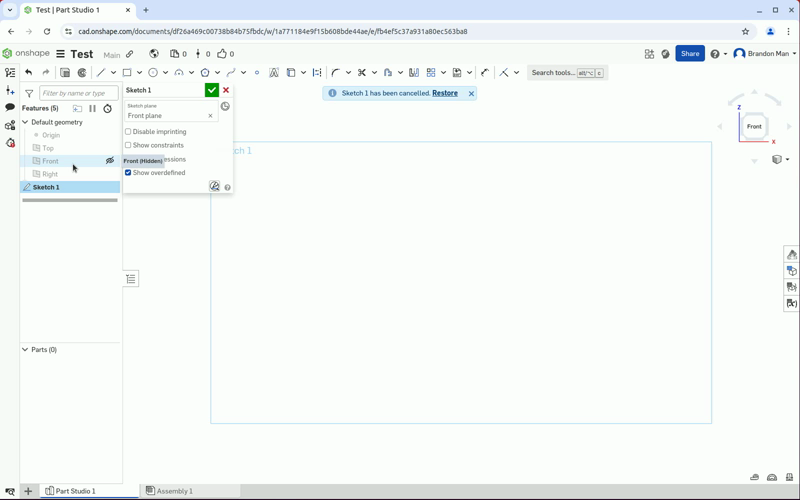
mouse_move(73, 352)
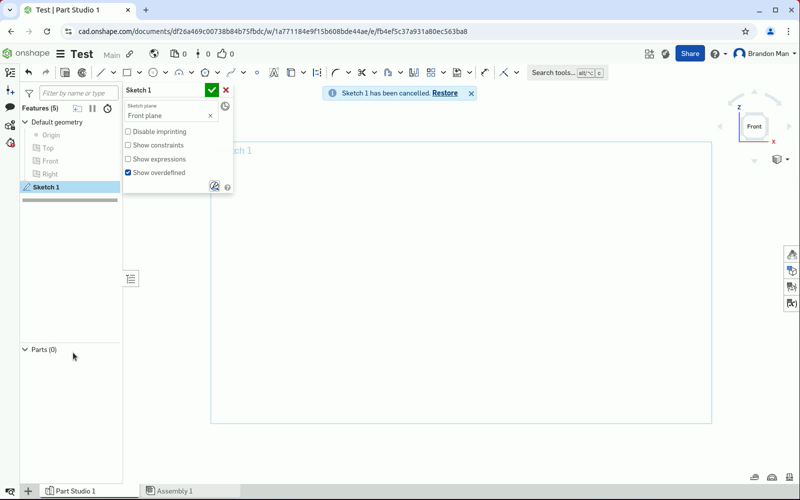
key(y)
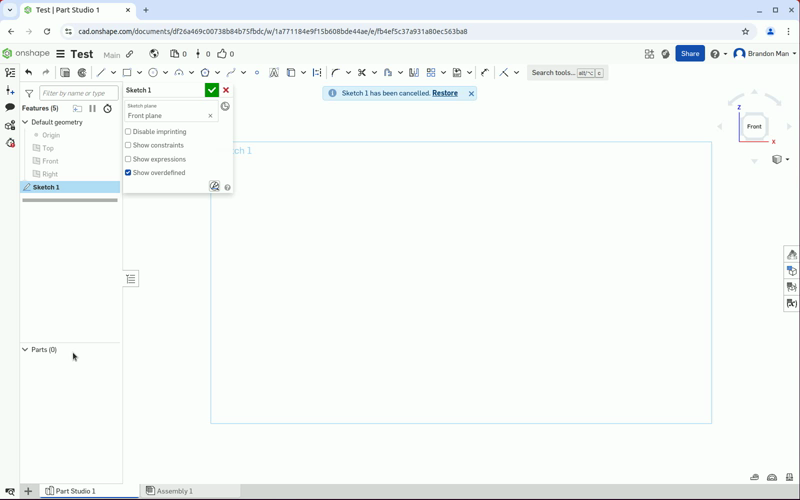
key(l)
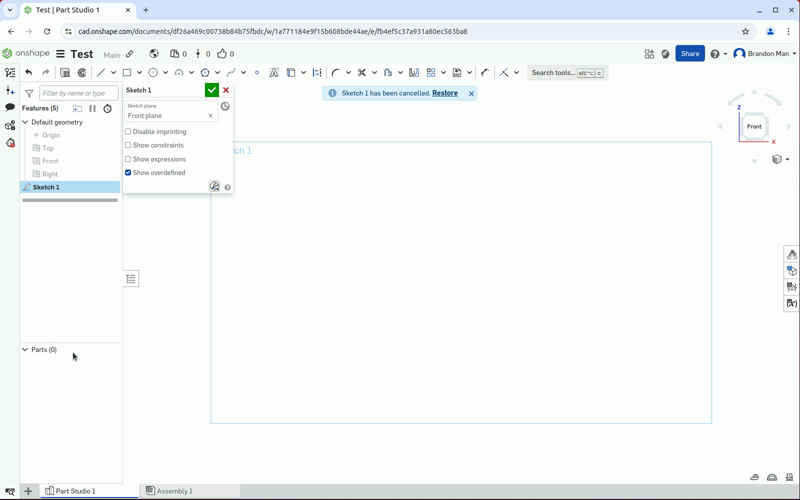
key_down(shift)
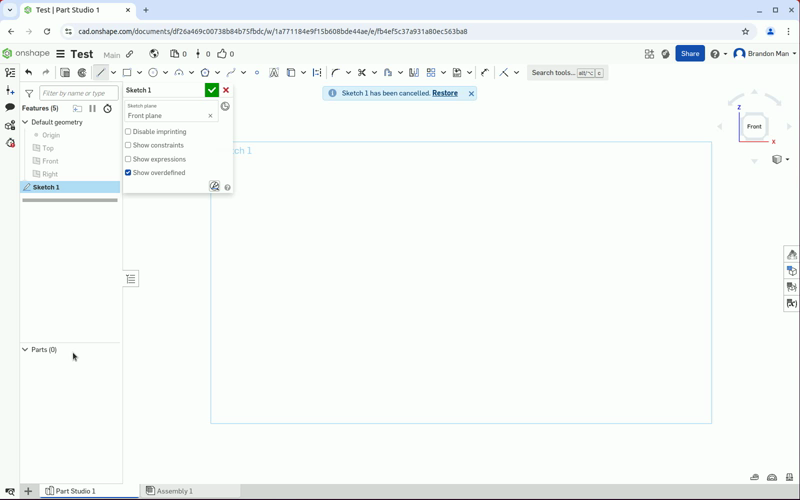
mouse_move(390, 279)
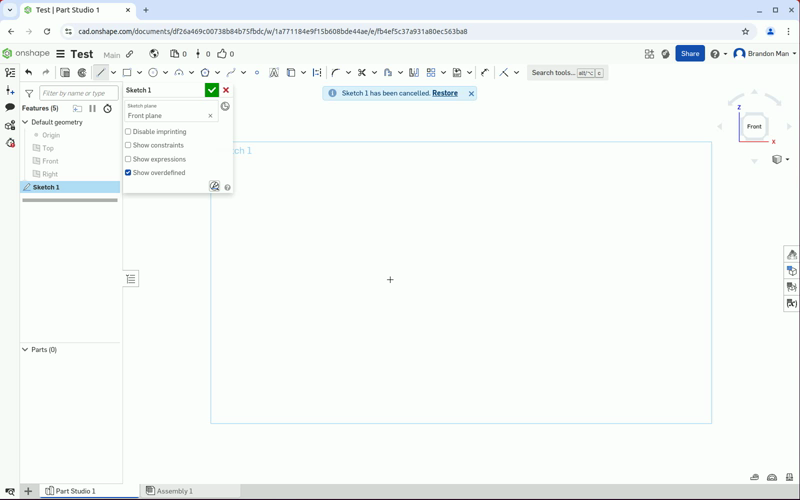
click(390, 279)
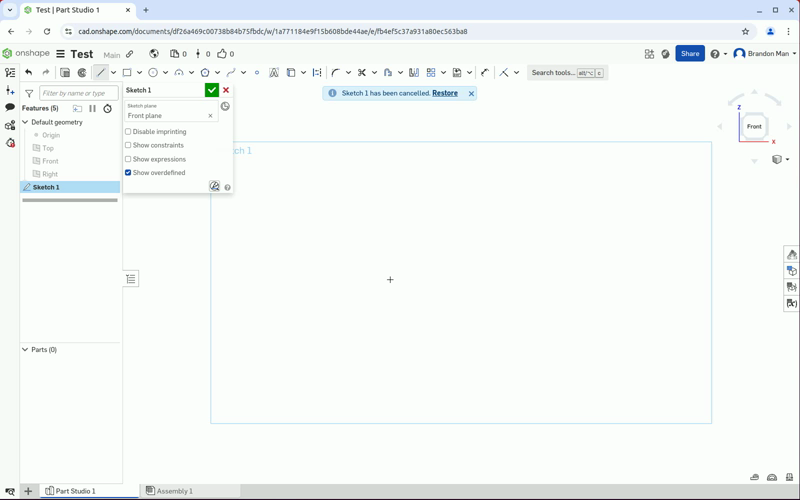
key_up(shift)
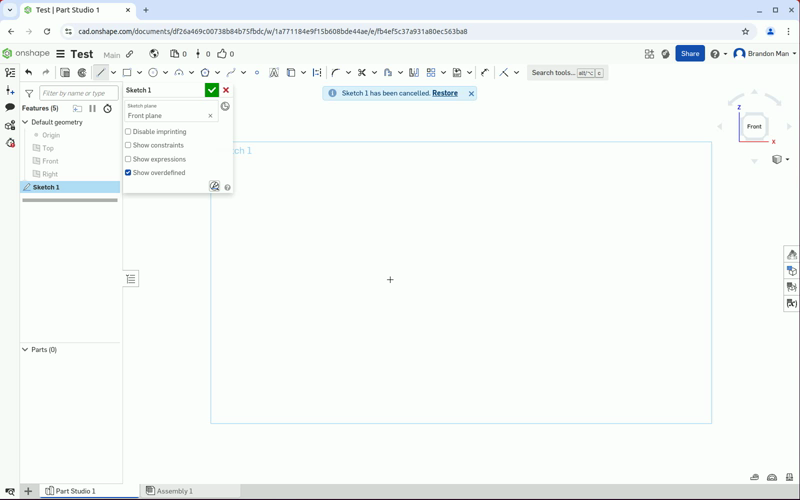
key_down(shift)
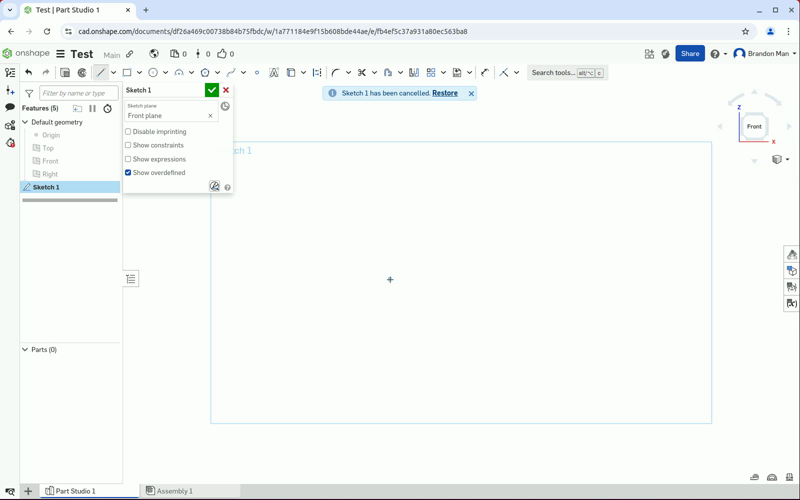
mouse_move(426, 329)
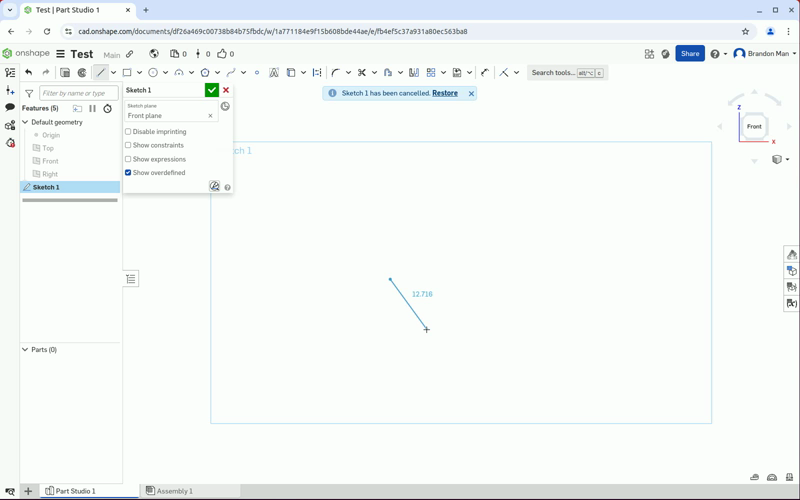
click(426, 329)
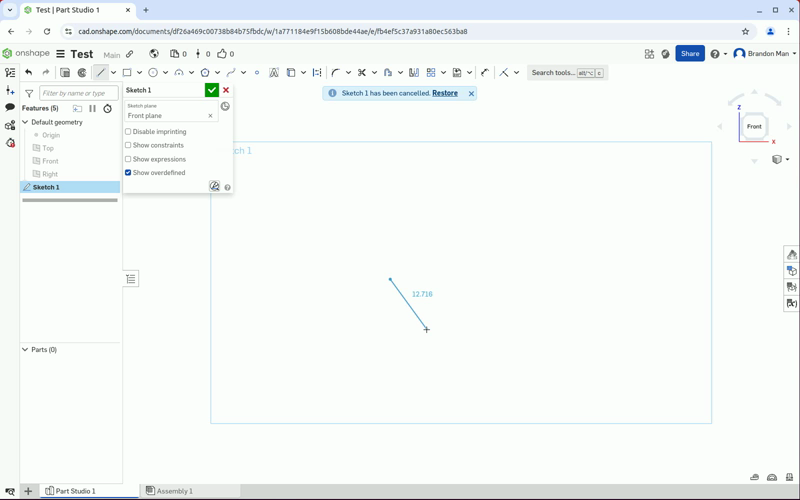
key_up(shift)
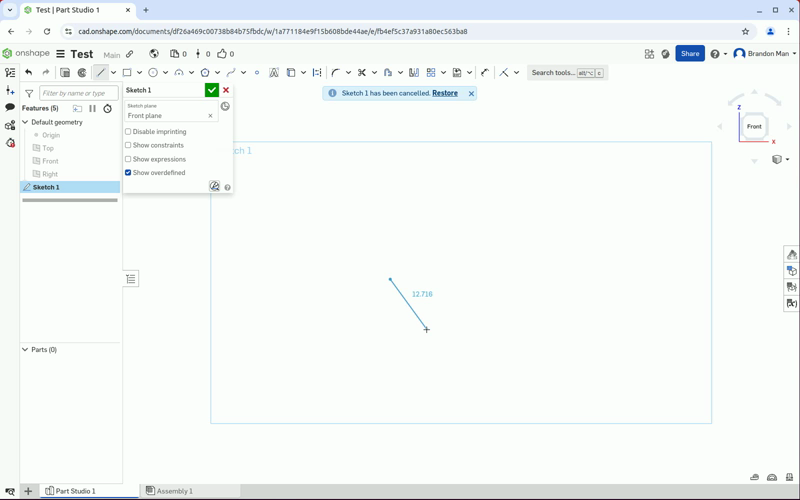
key_down(shift)
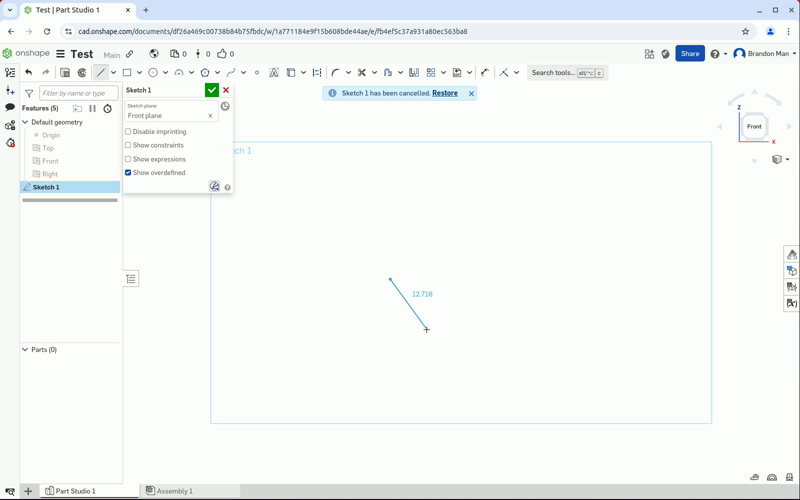
mouse_move(484, 311)
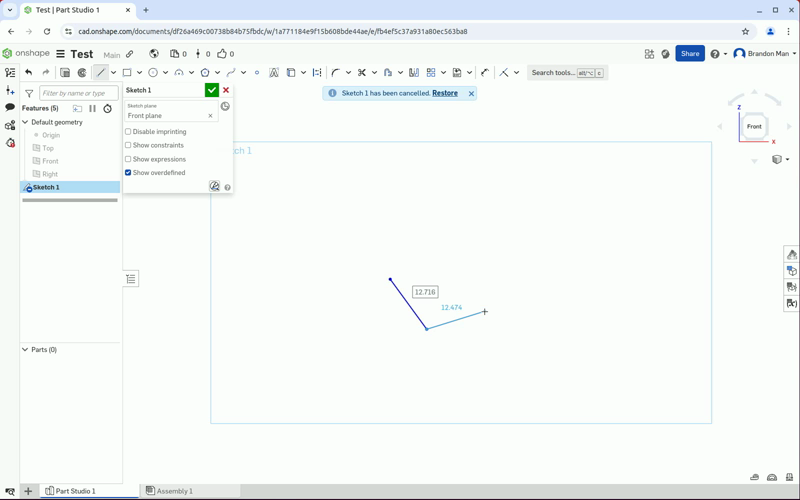
click(484, 311)
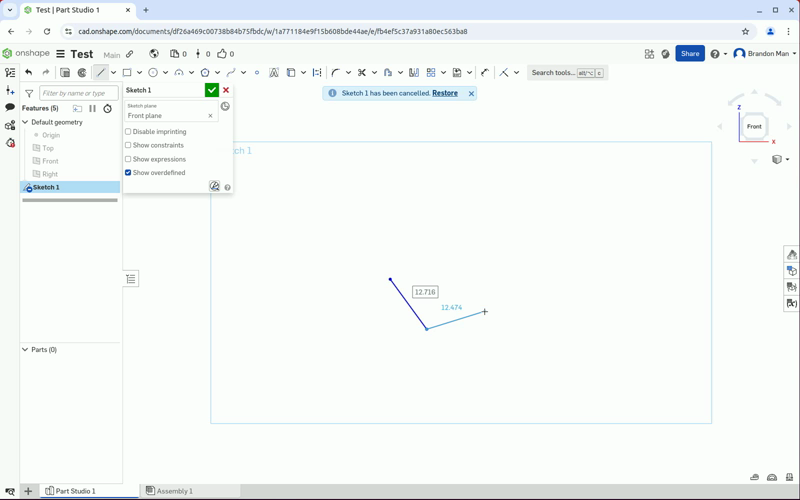
key_up(shift)
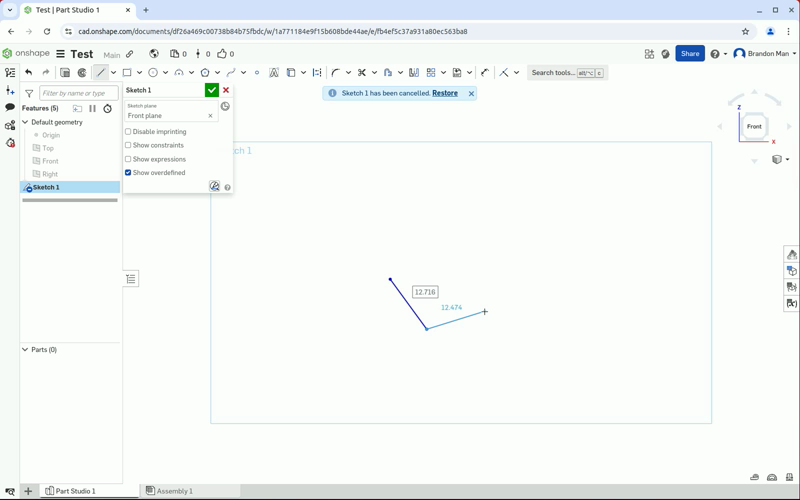
key_down(shift)
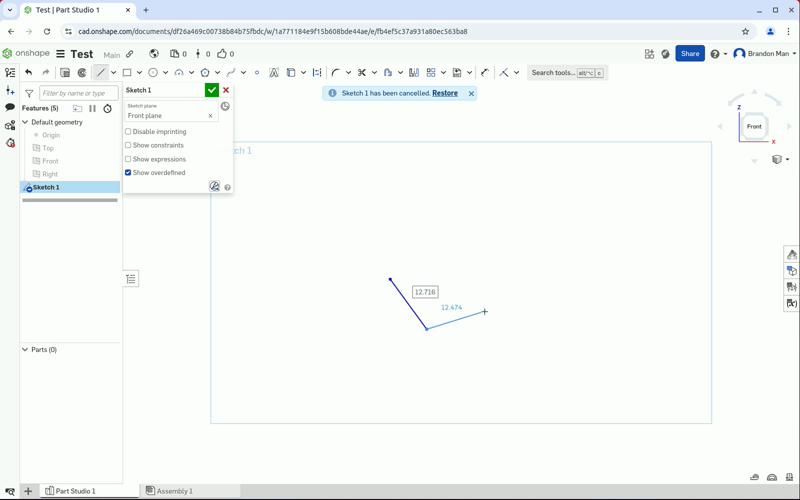
mouse_move(485, 249)
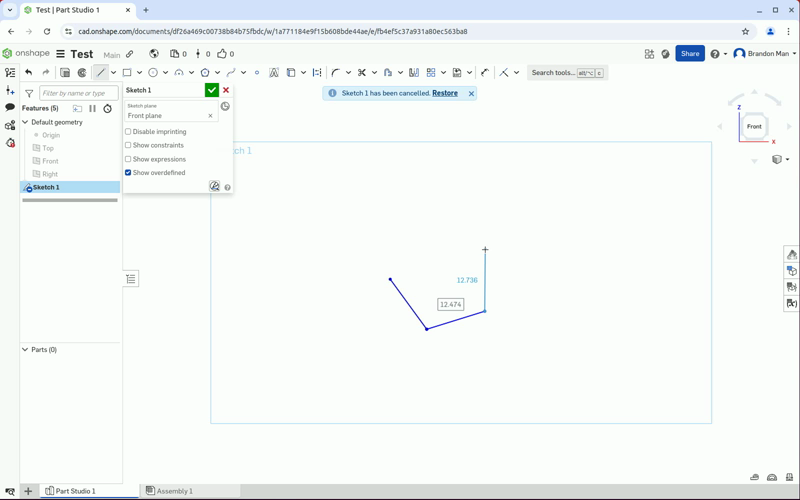
click(485, 249)
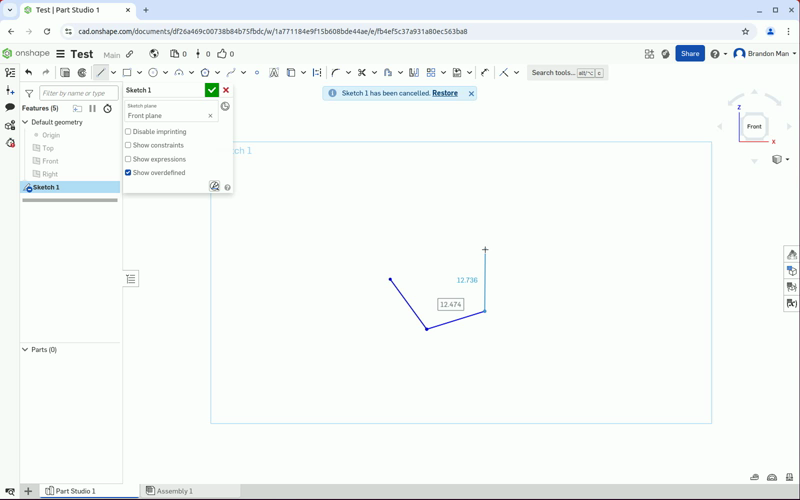
key_up(shift)
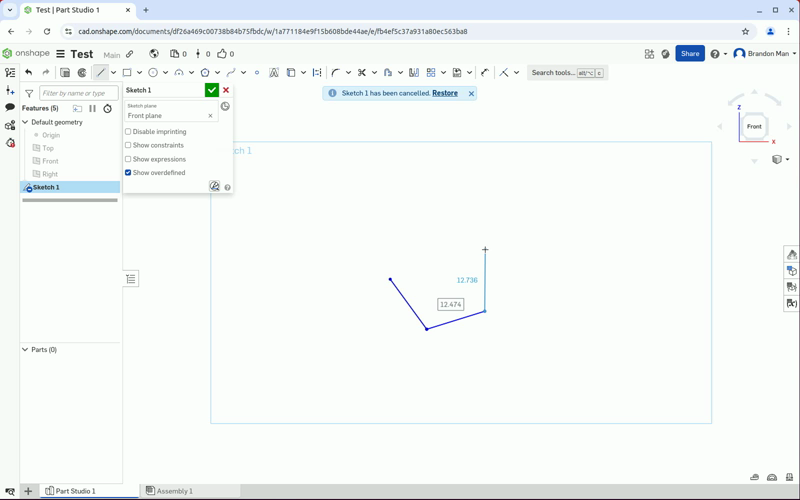
key_down(shift)
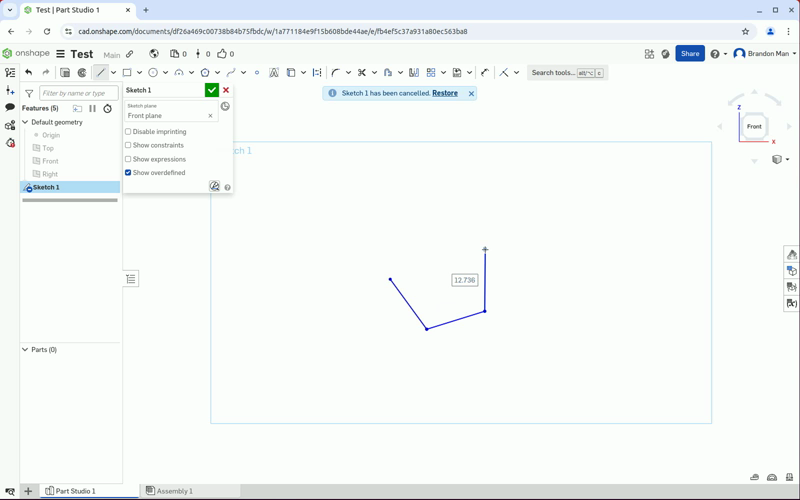
mouse_move(427, 230)
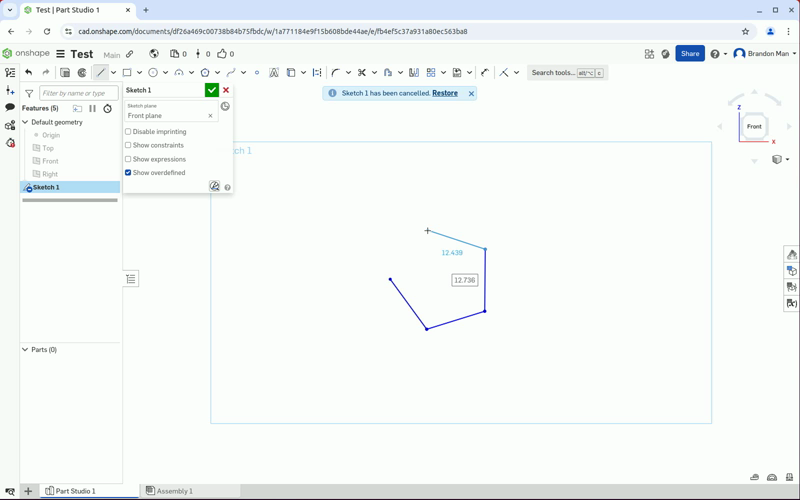
click(427, 230)
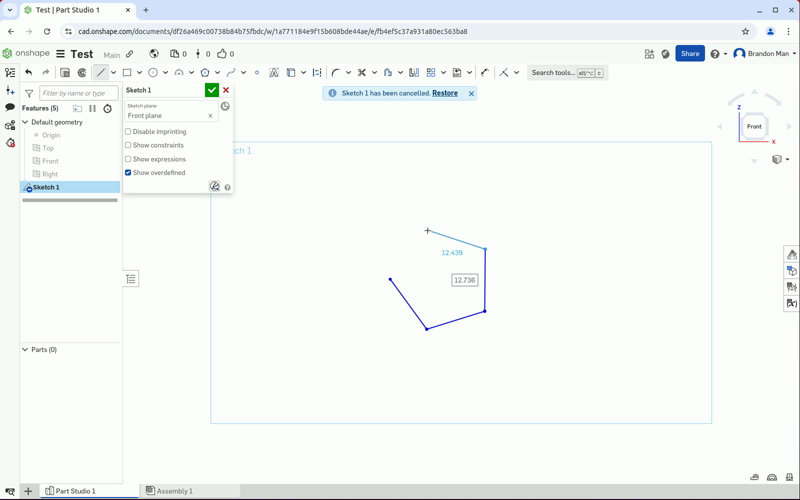
key_up(shift)
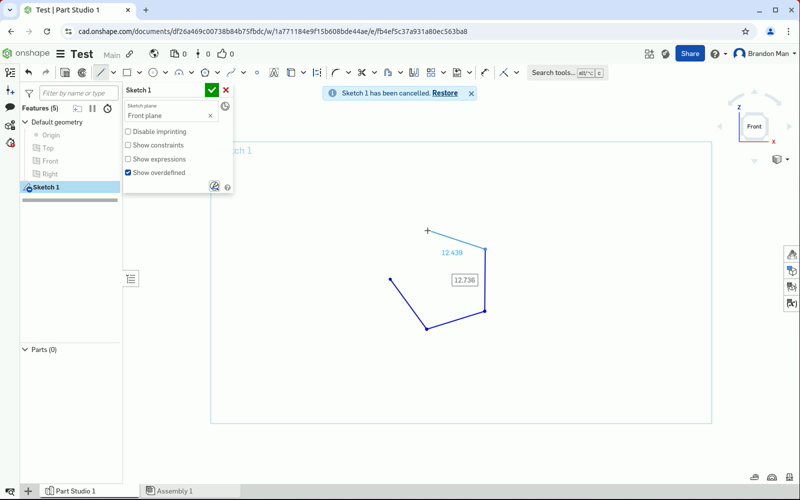
key_down(shift)
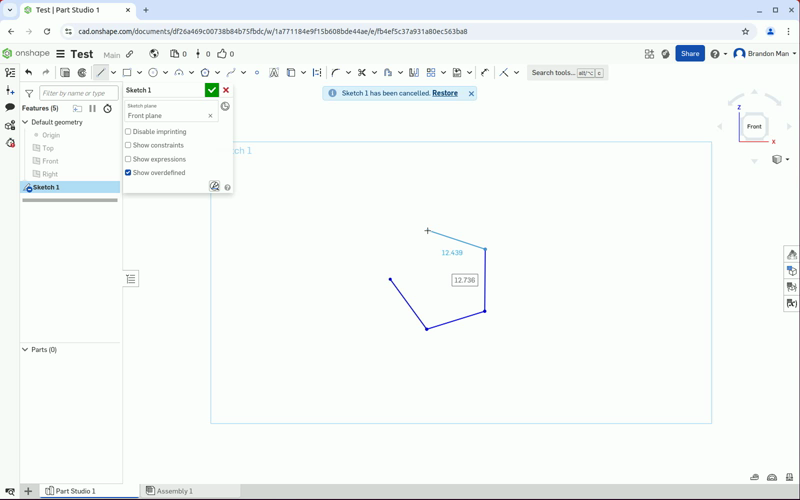
mouse_move(390, 279)
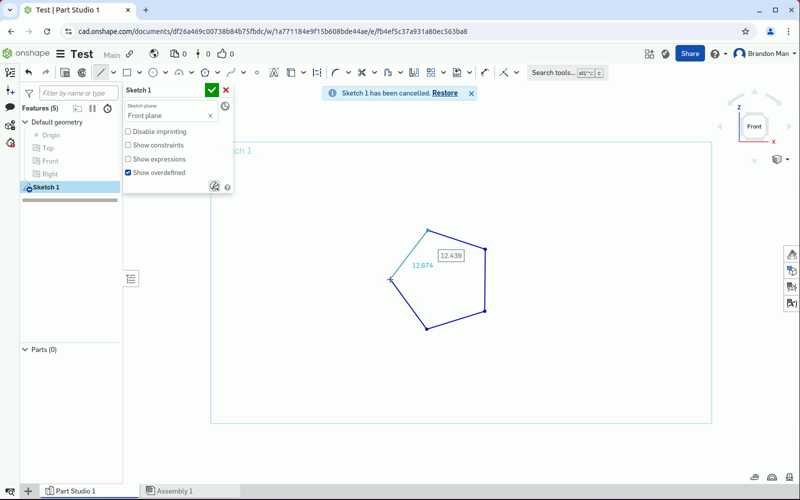
key_up(shift)
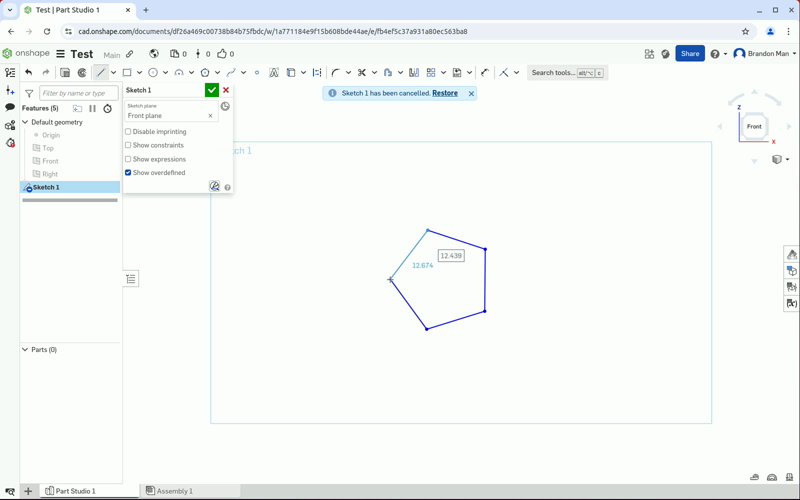
click(390, 279)
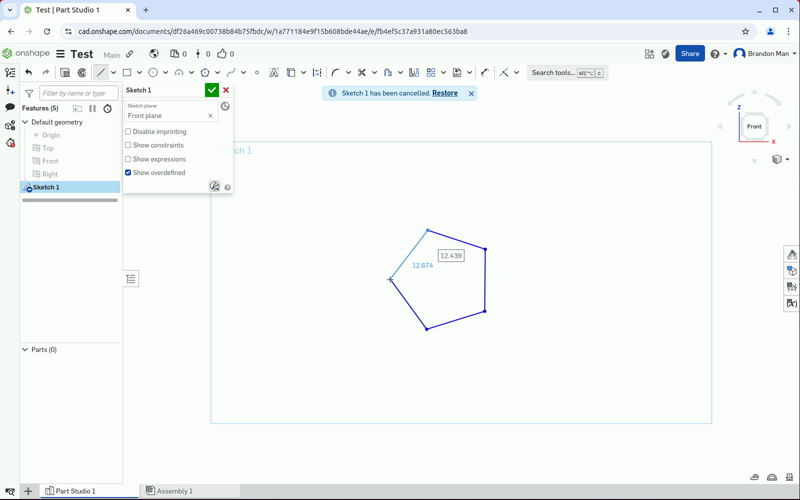
key(esc)
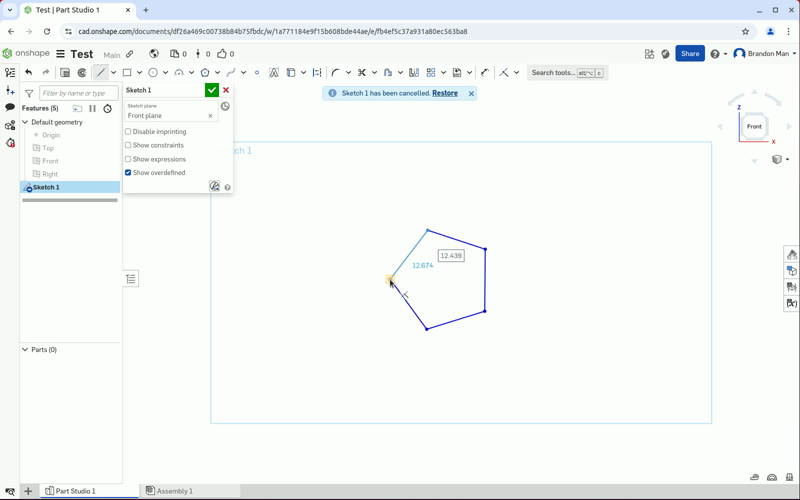
mouse_move(422, 264)
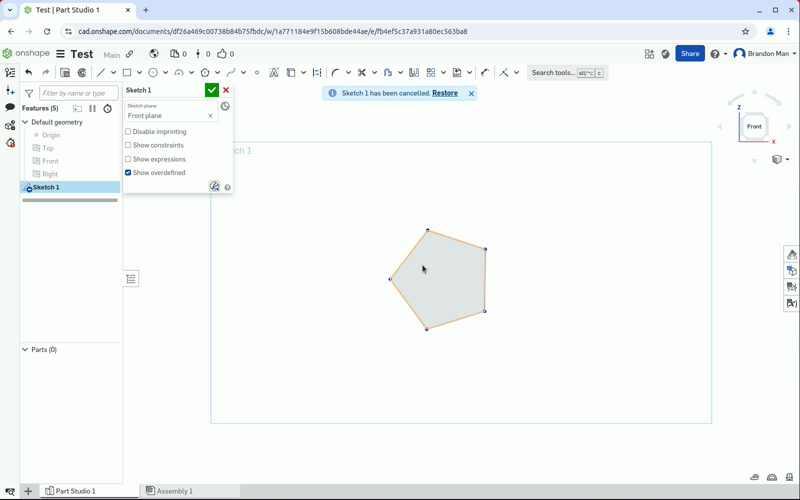
click(422, 264)
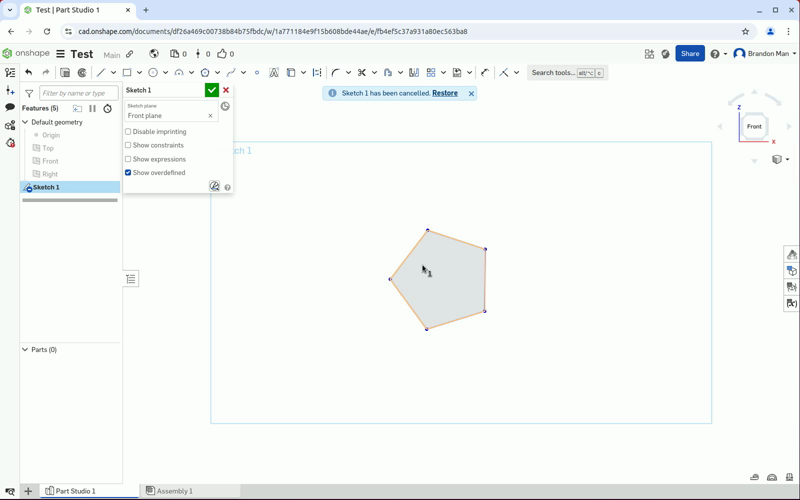
mouse_move(73, 352)
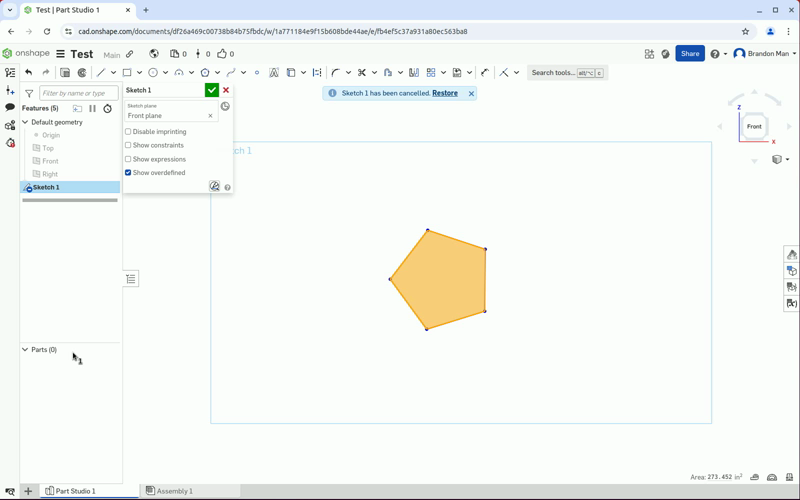
key(shift+y)
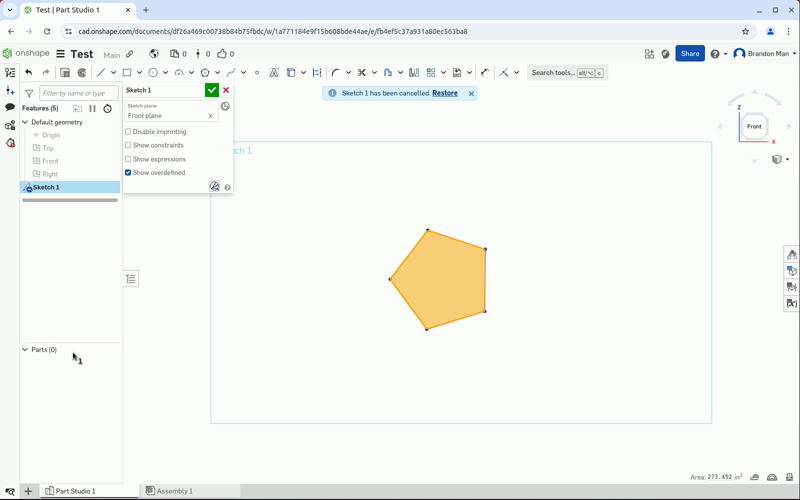
key(shift+e)
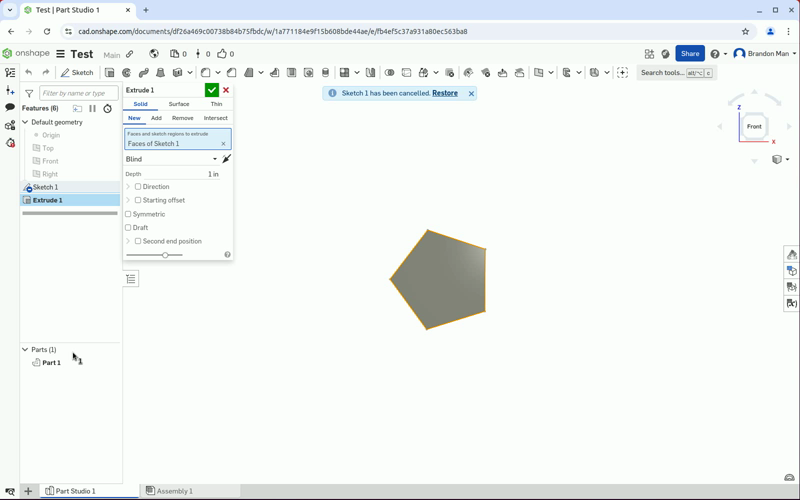
mouse_move(143, 106)
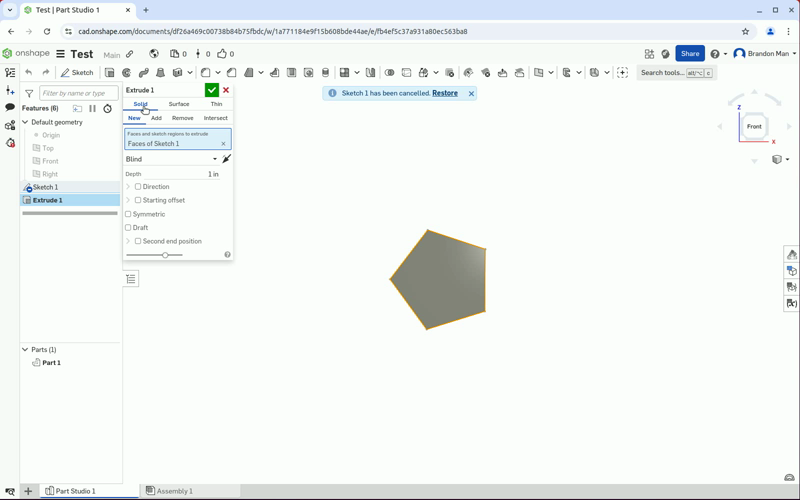
click(143, 106)
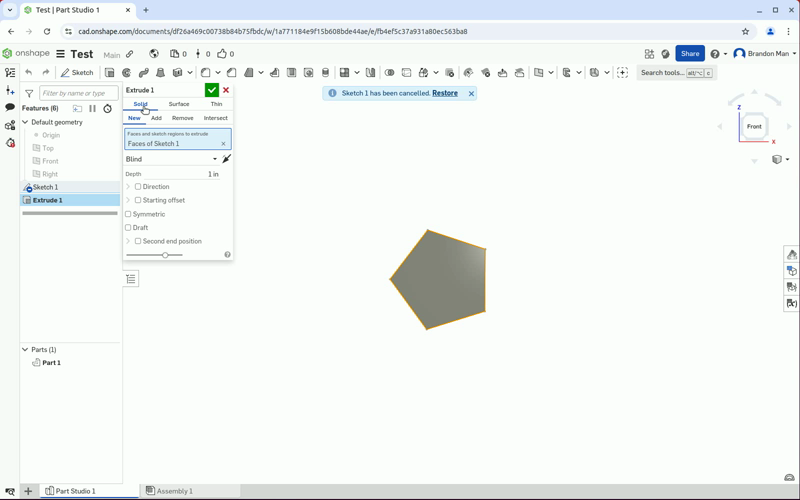
mouse_move(137, 120)
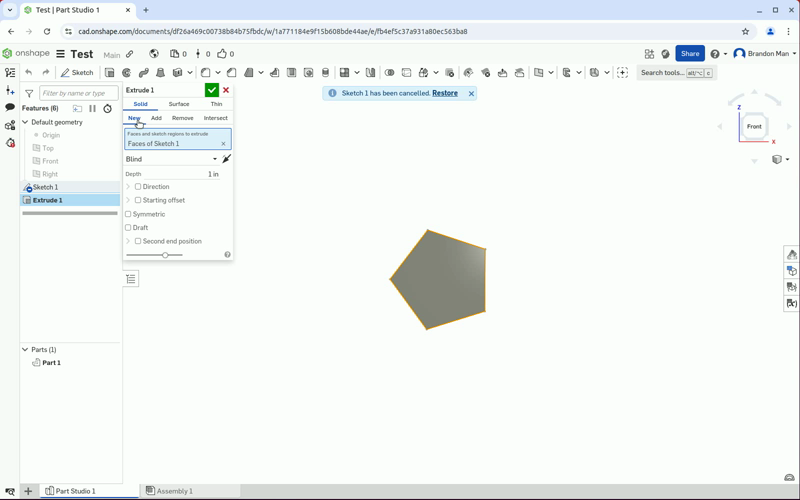
click(137, 120)
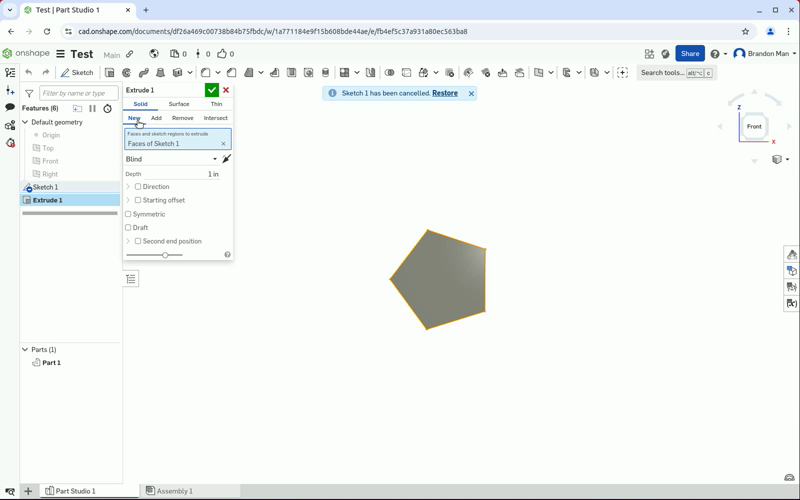
key(tab, 4)
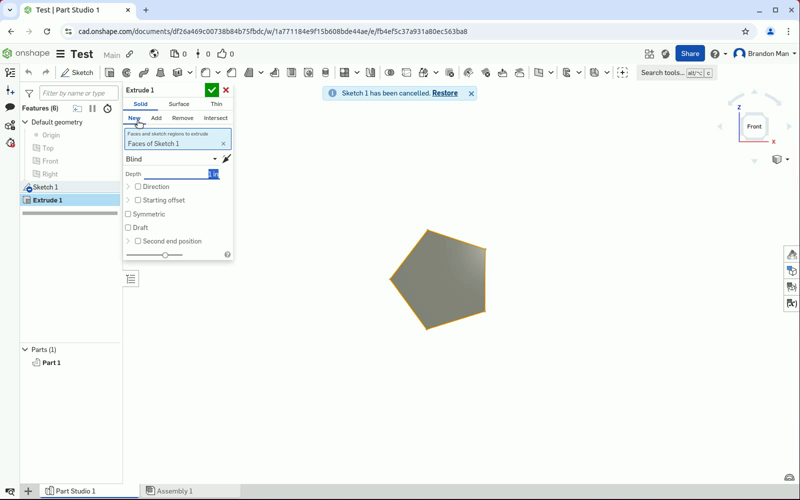
text(3.37)
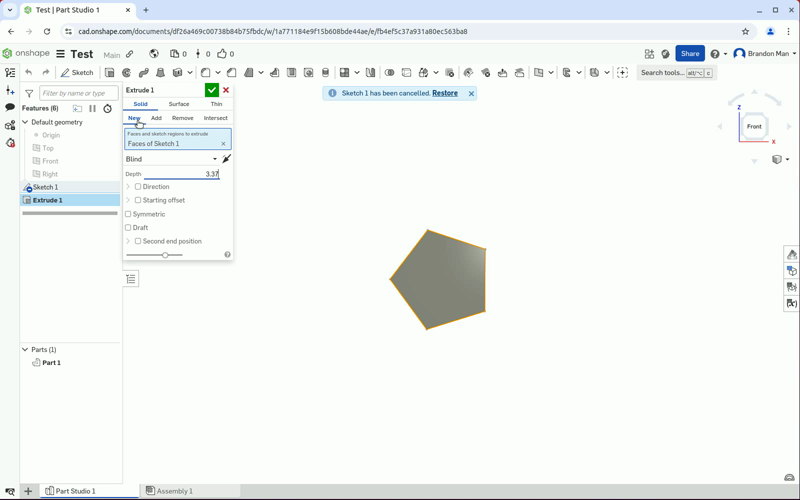
key(enter)
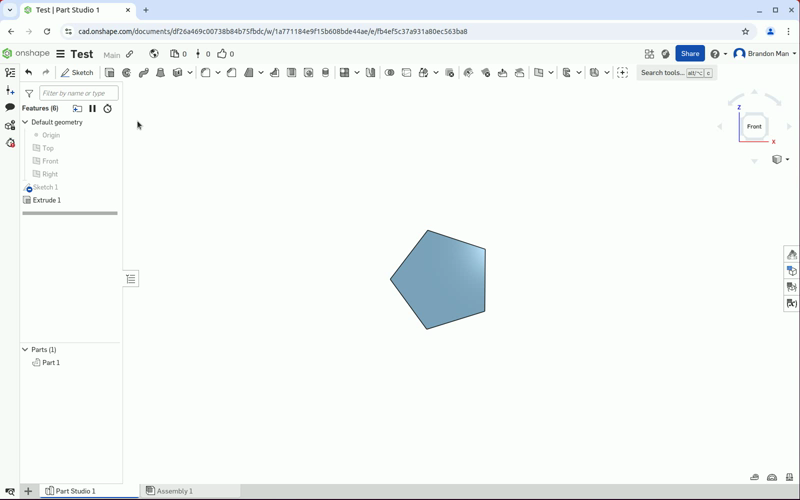
key(shift+h)
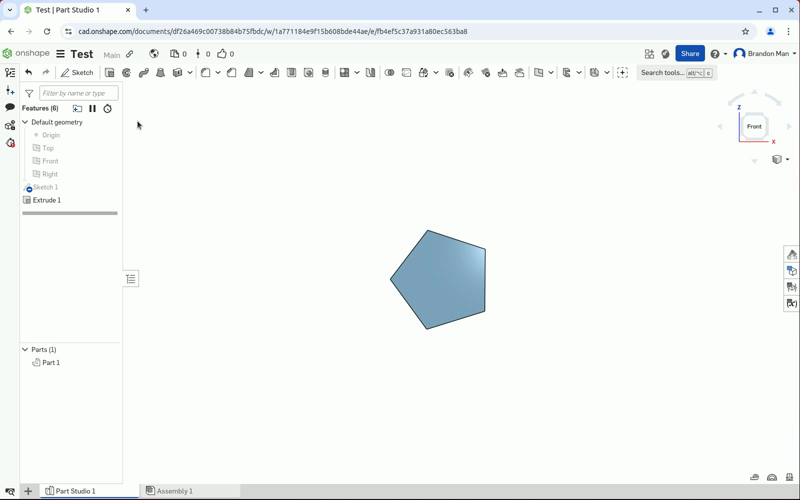
key(shift+h)
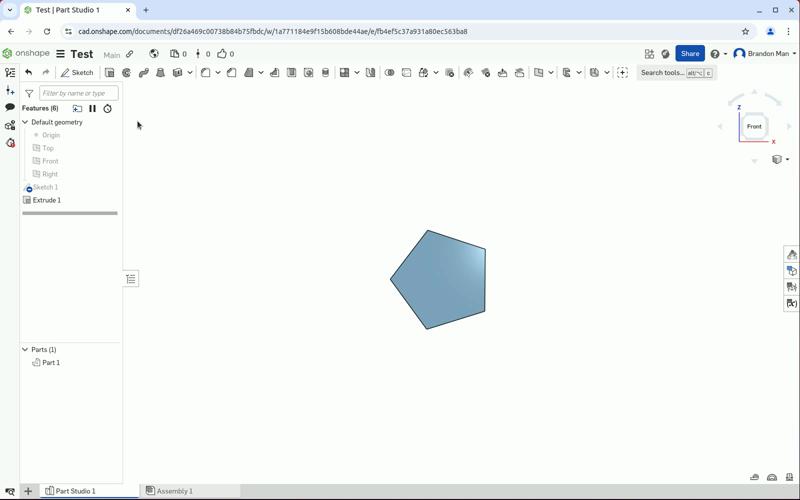
mouse_move(73, 189)
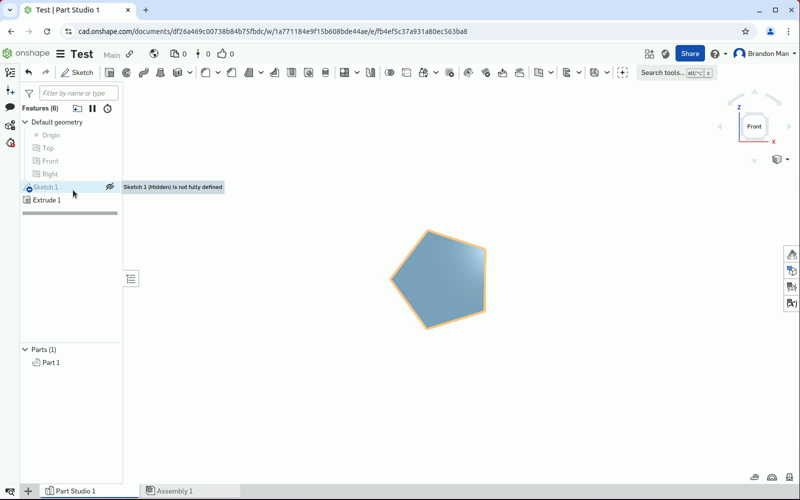
click(73, 189)
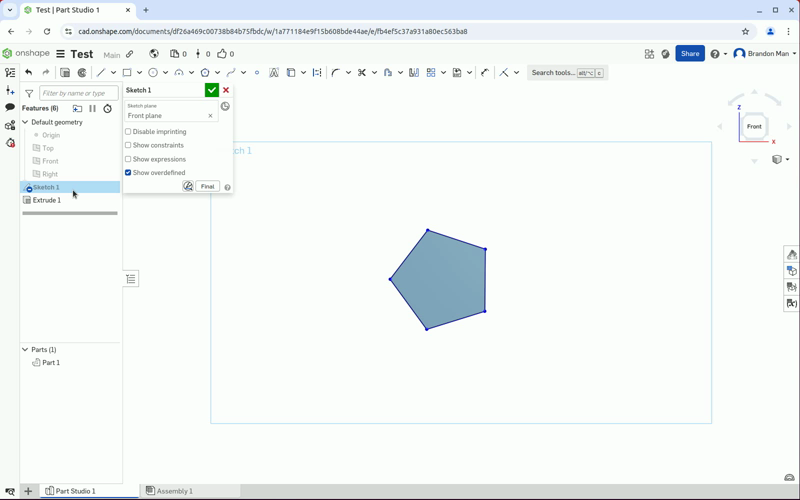
mouse_move(229, 92)
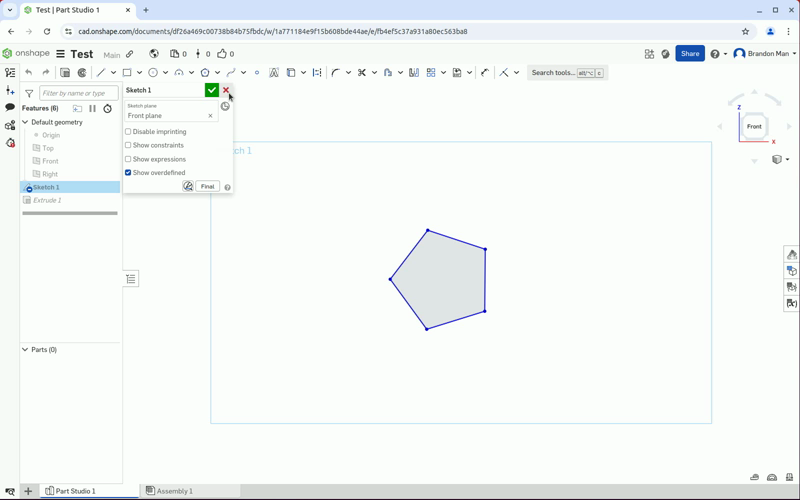
click(229, 92)
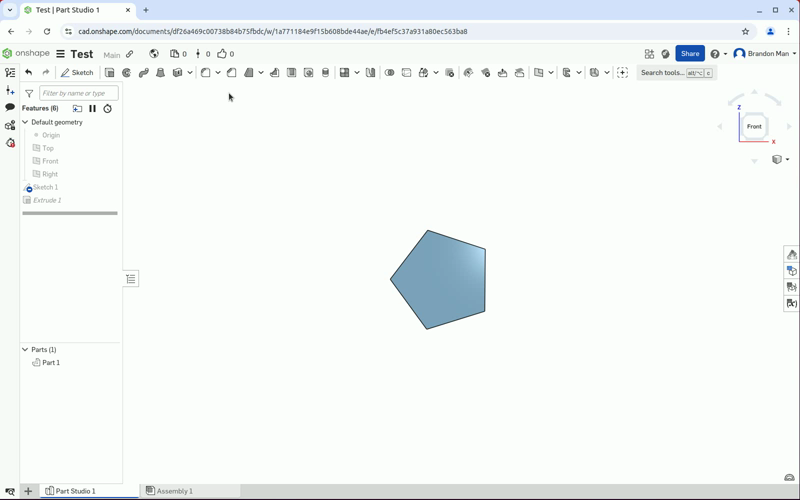
mouse_move(541, 75)
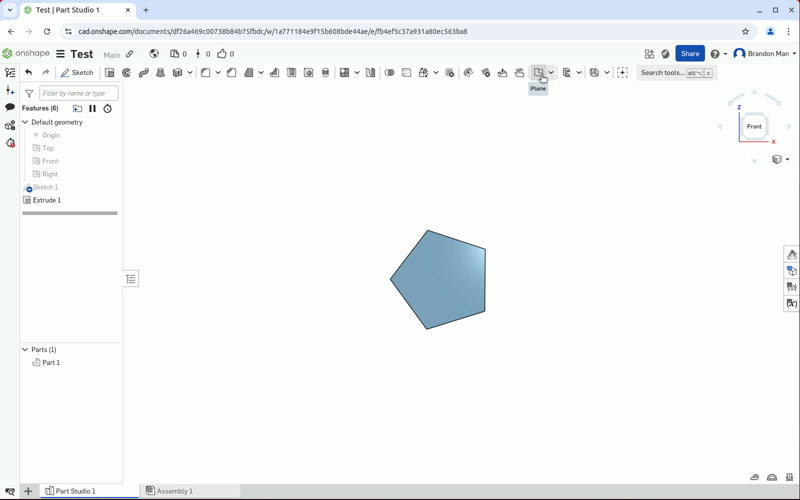
click(541, 75)
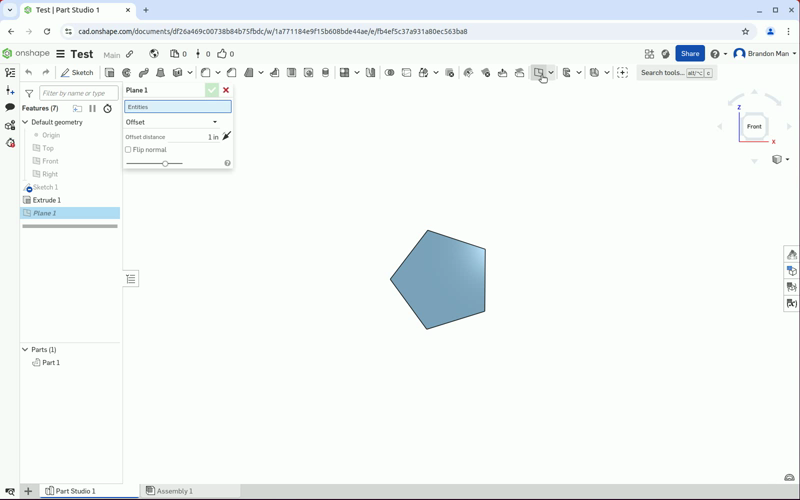
mouse_move(73, 163)
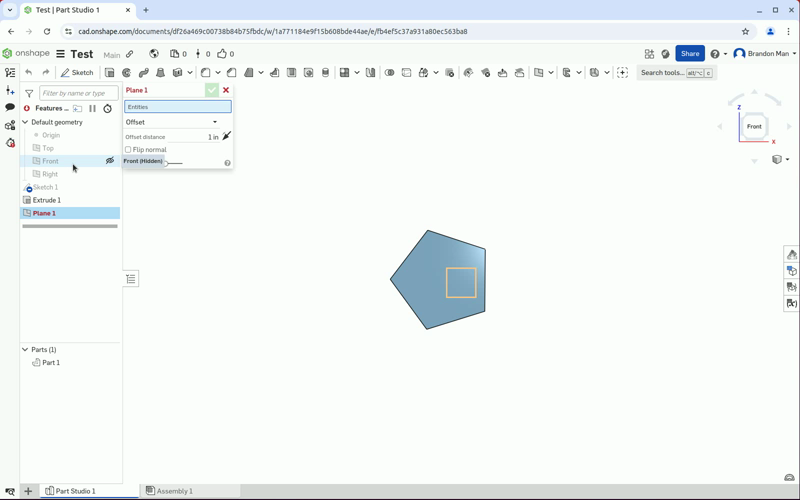
click(73, 163)
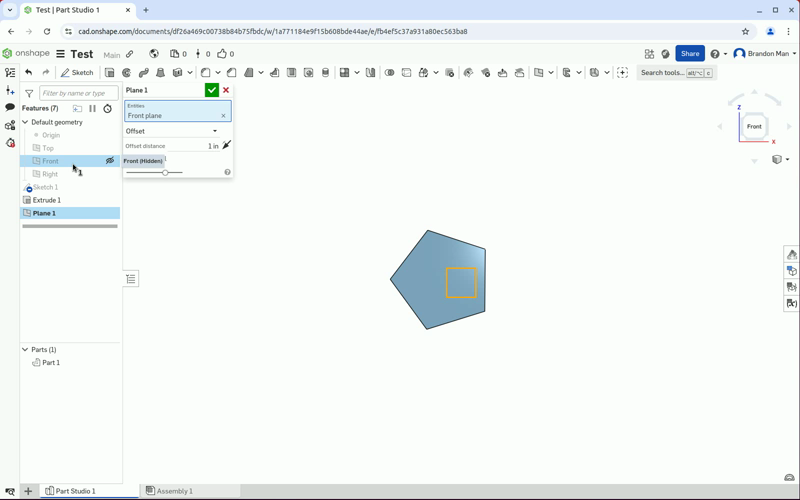
key(tab, 2)
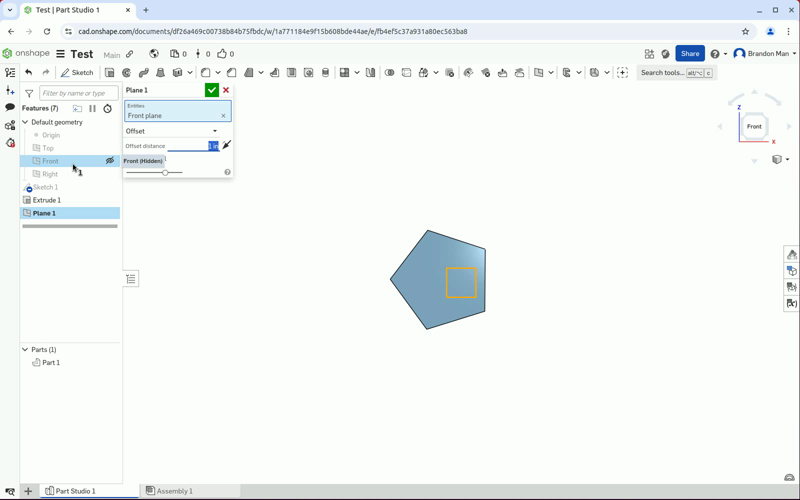
text(3.358)
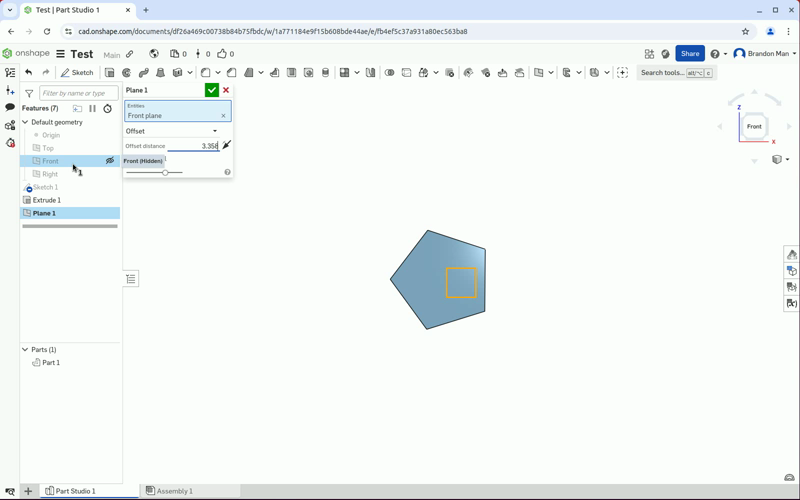
key(enter, 2)
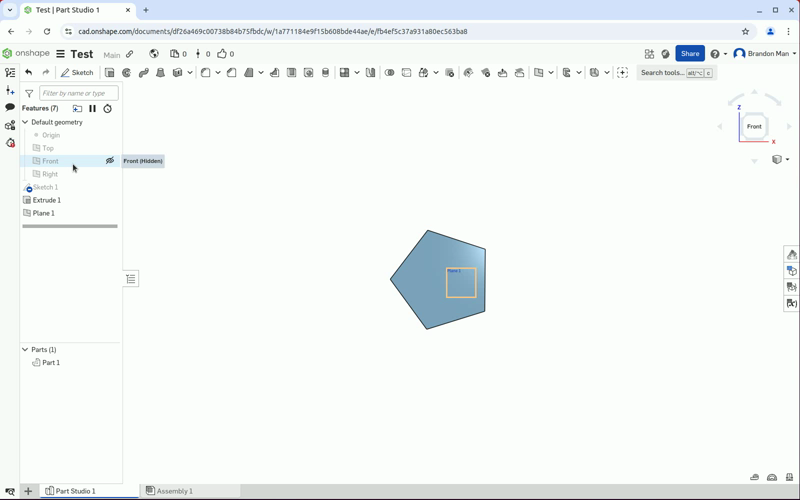
key(shift+s)
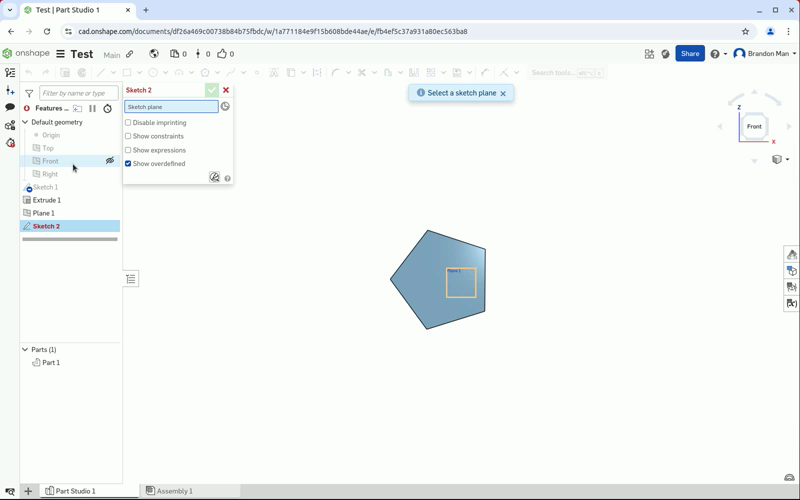
mouse_move(73, 215)
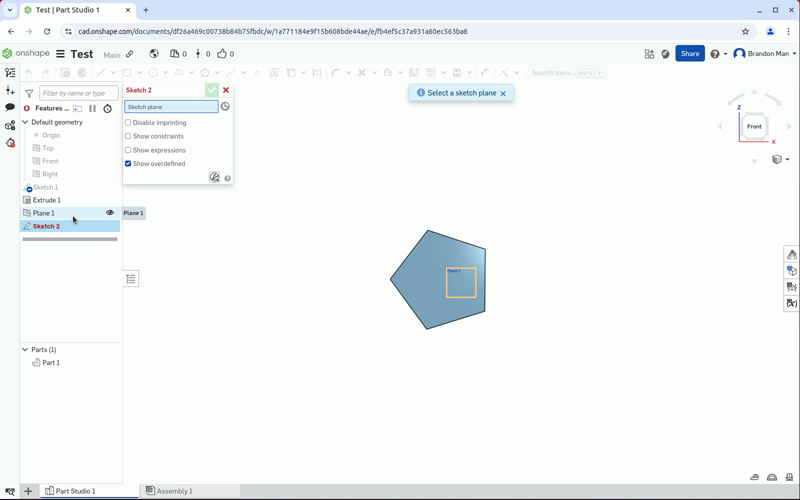
click(73, 215)
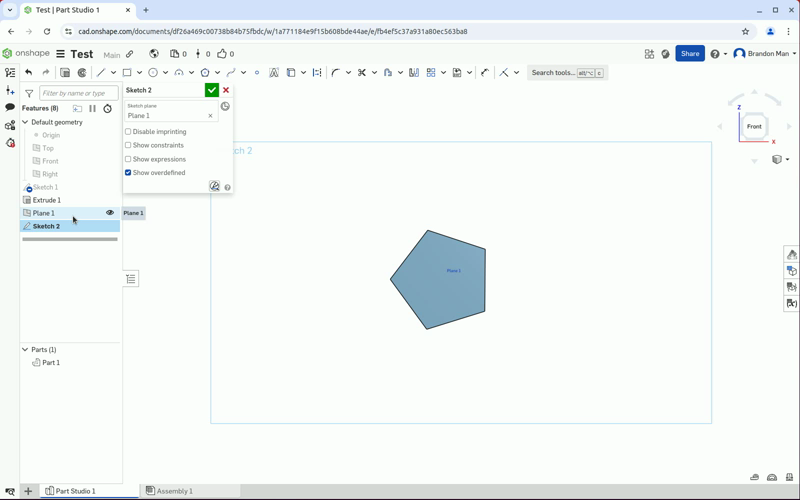
mouse_move(73, 352)
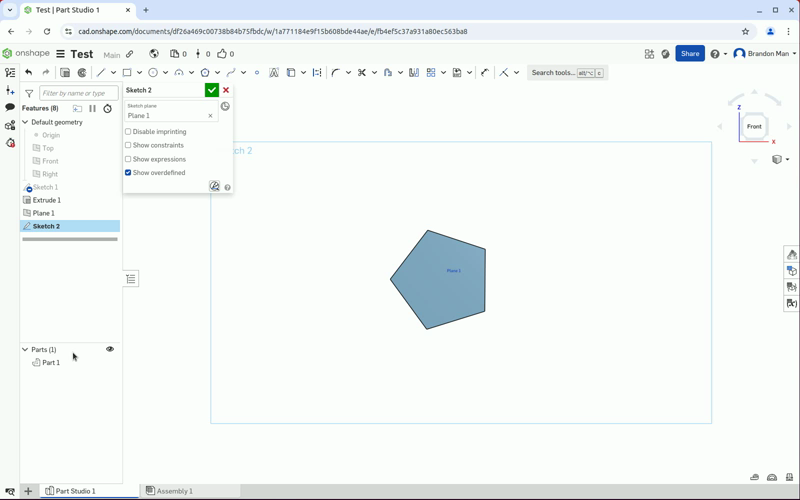
key(y)
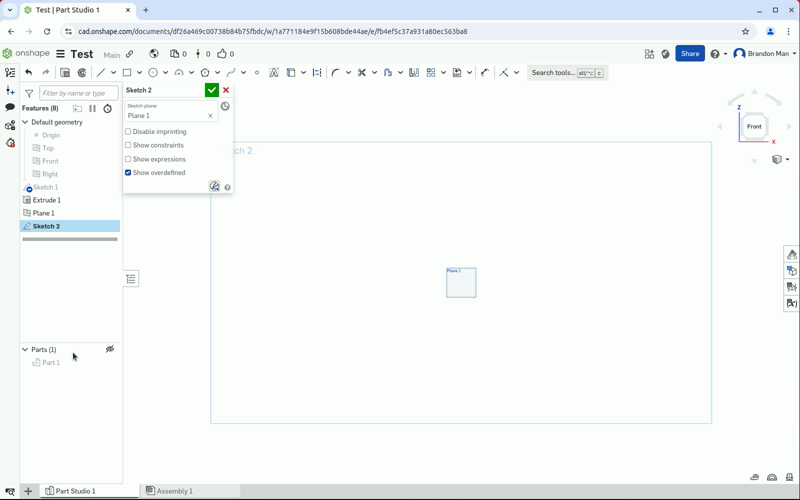
key(l)
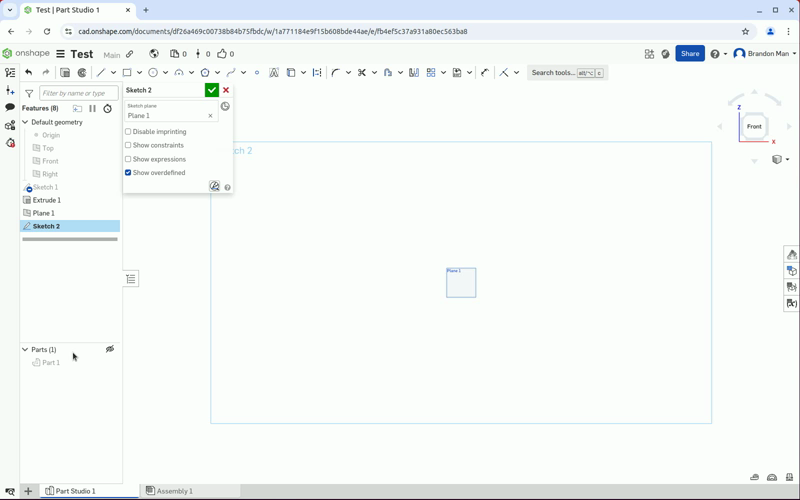
key_down(shift)
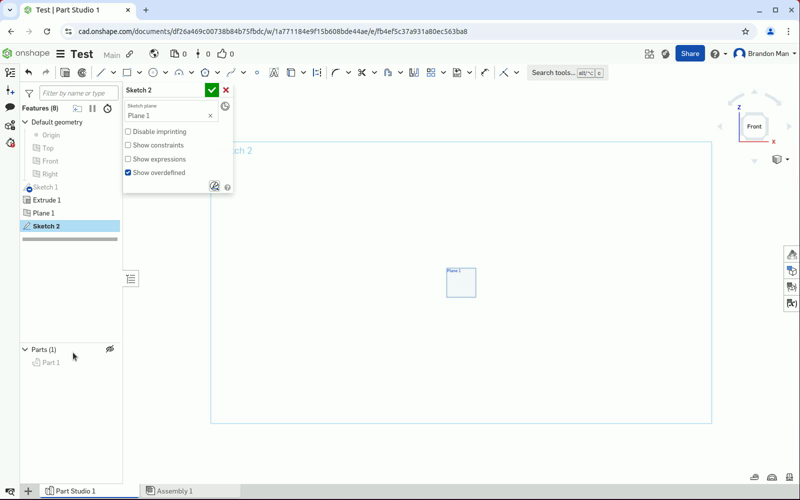
mouse_move(412, 250)
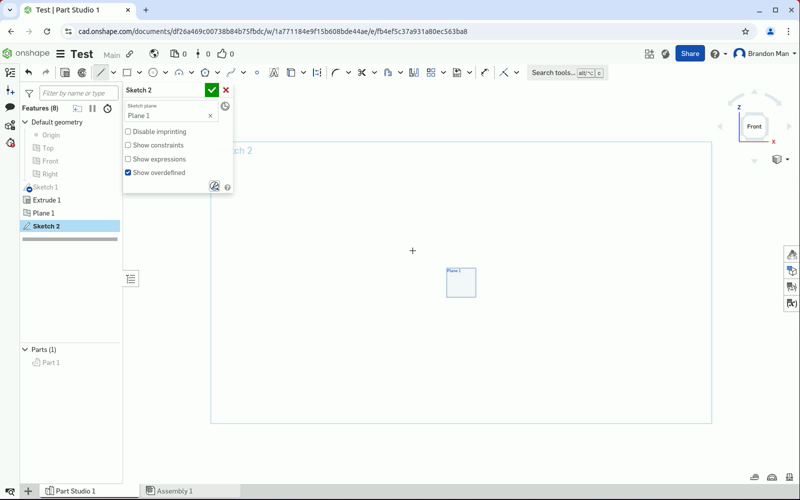
click(412, 250)
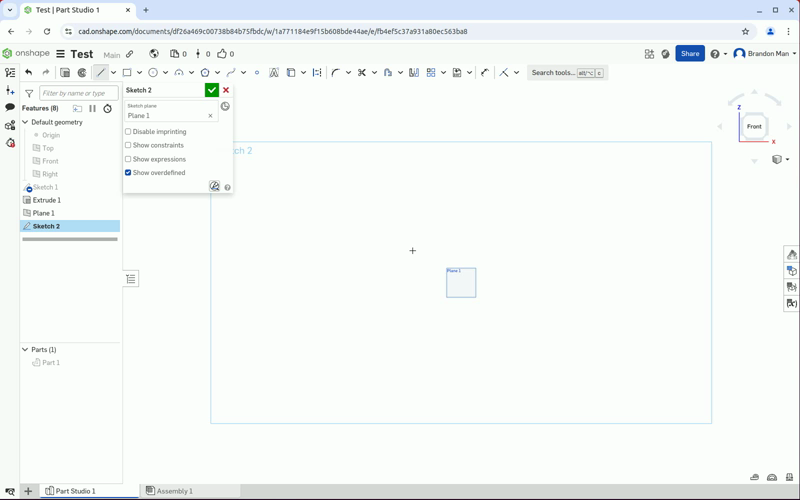
key_up(shift)
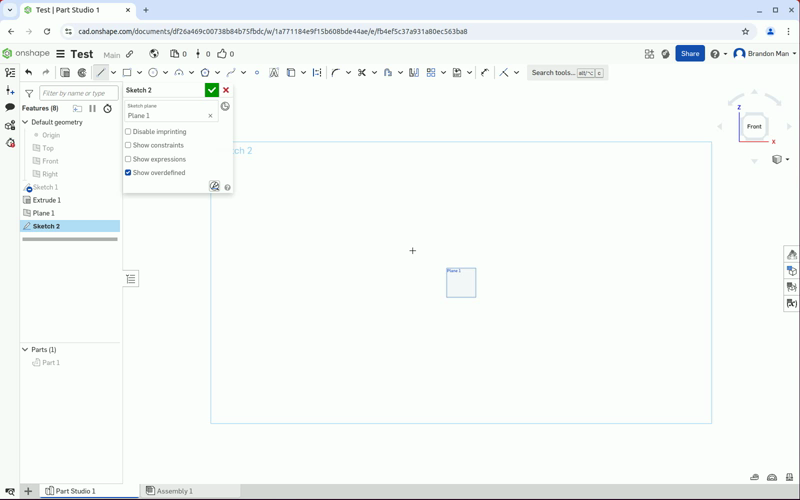
key_down(shift)
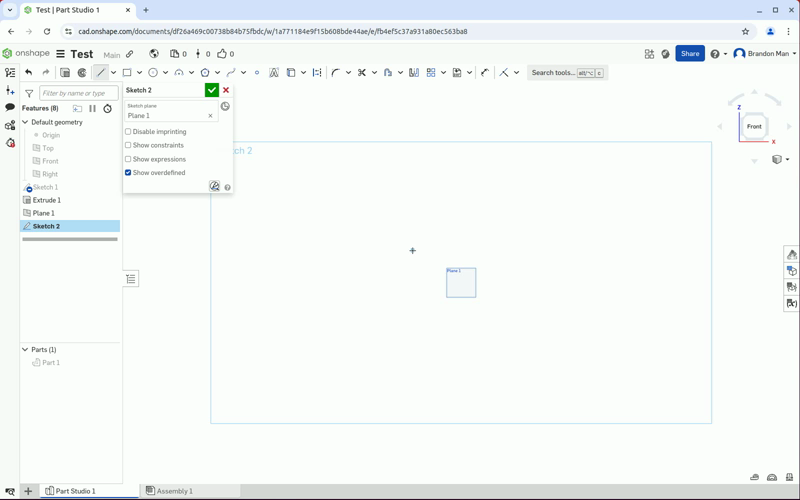
mouse_move(442, 250)
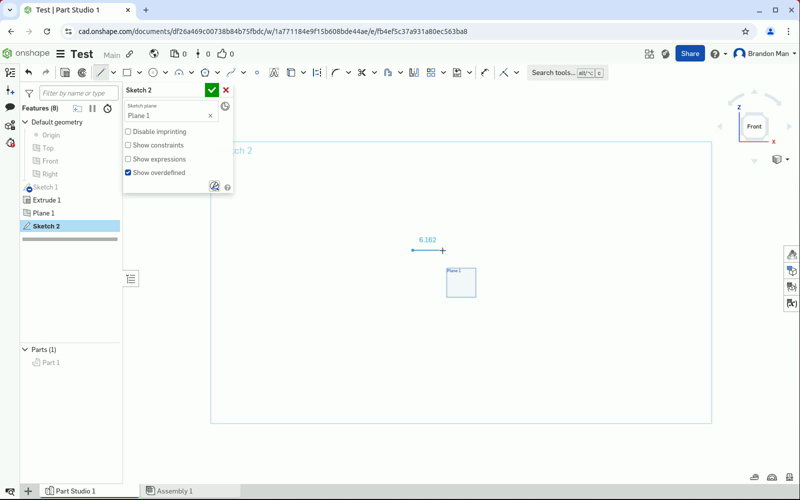
mouse_move(428, 230)
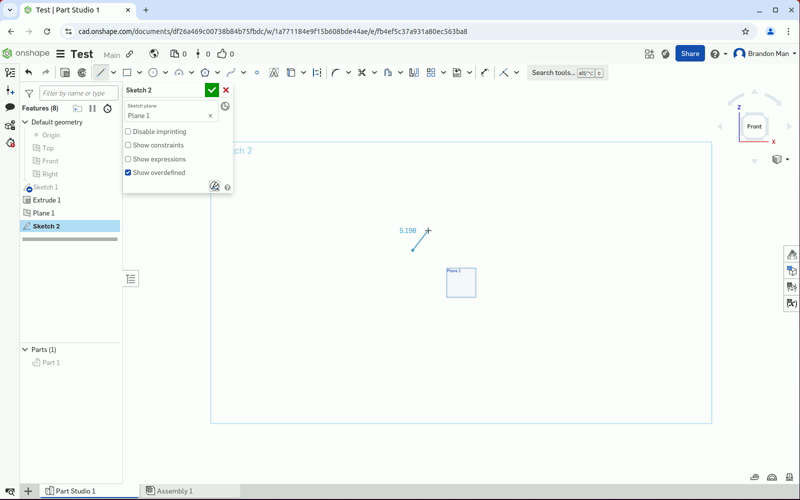
click(428, 230)
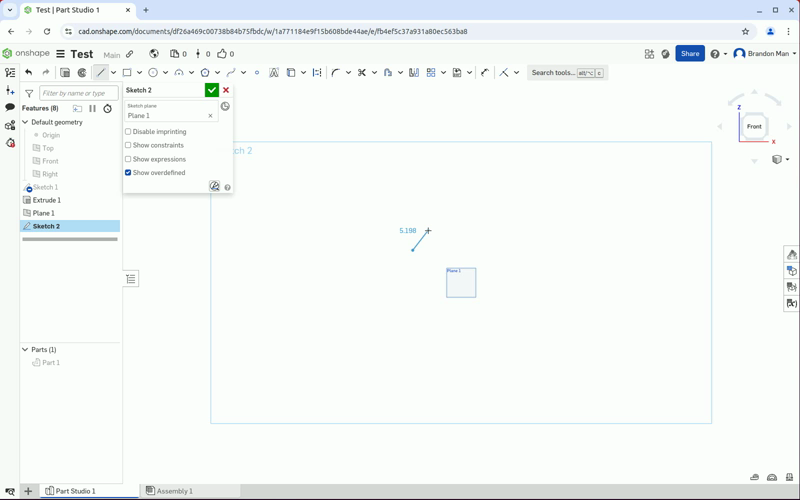
key_up(shift)
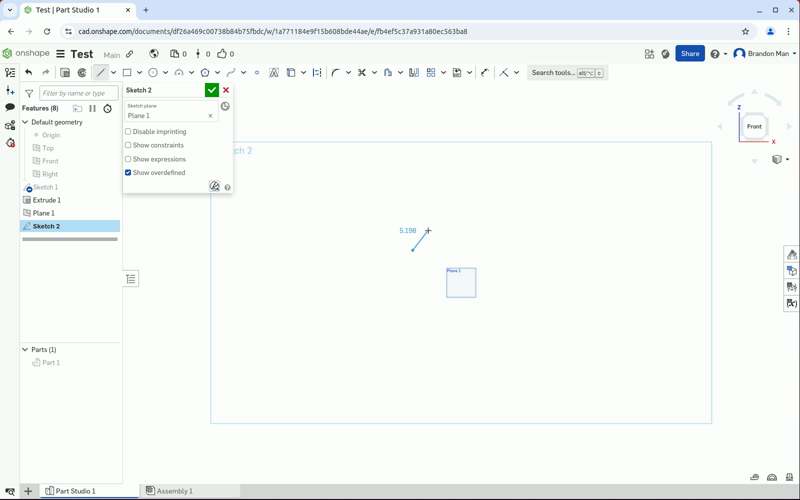
key_down(shift)
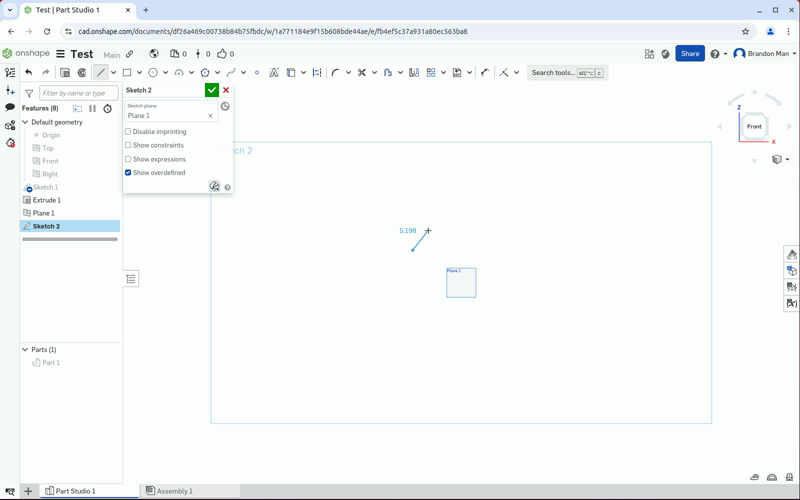
mouse_move(458, 230)
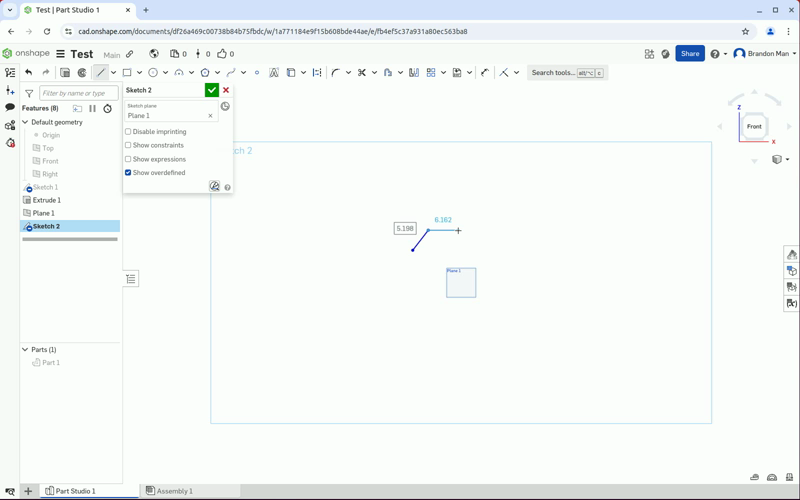
mouse_move(451, 238)
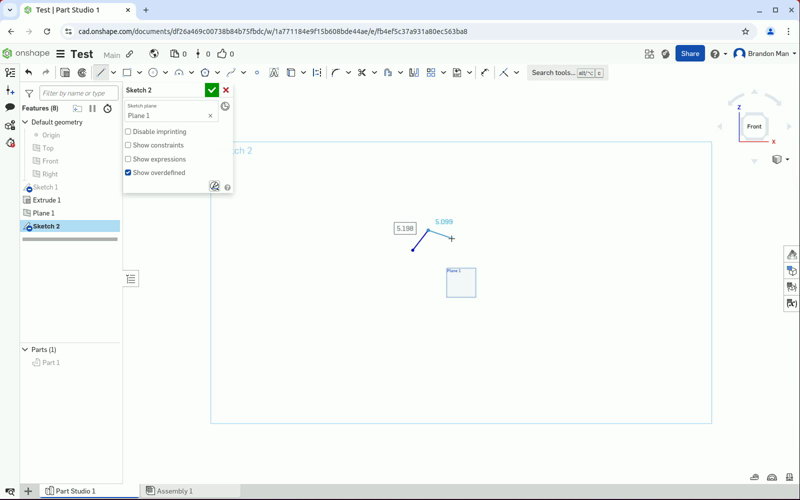
click(451, 238)
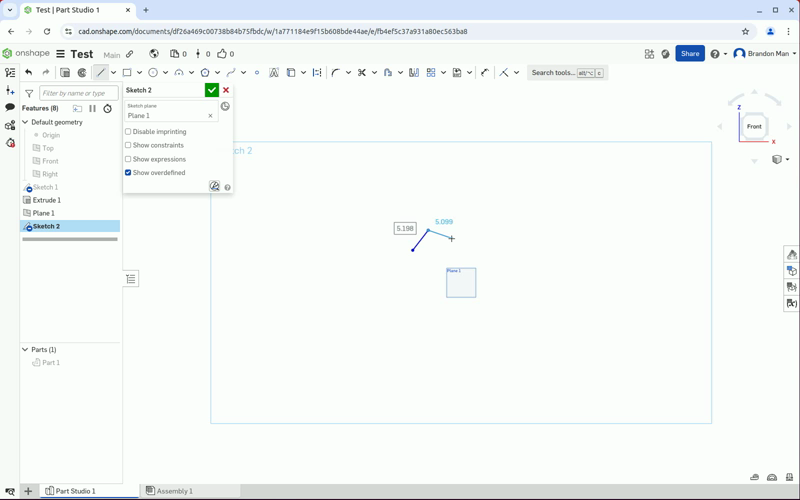
key_up(shift)
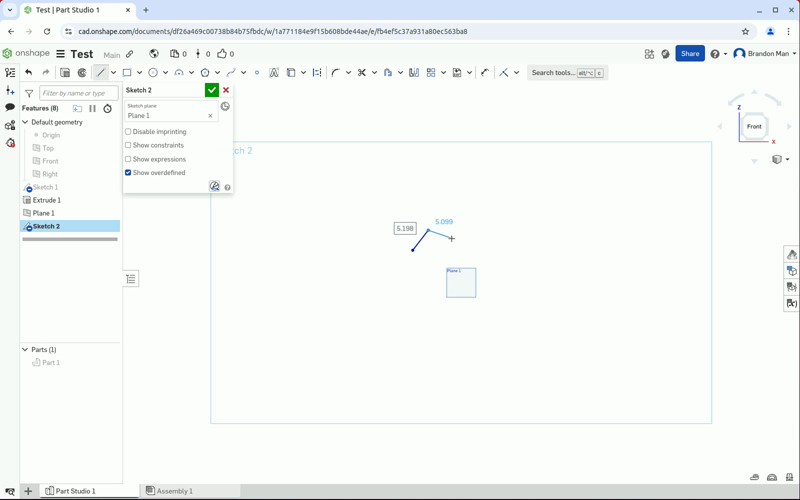
key(esc)
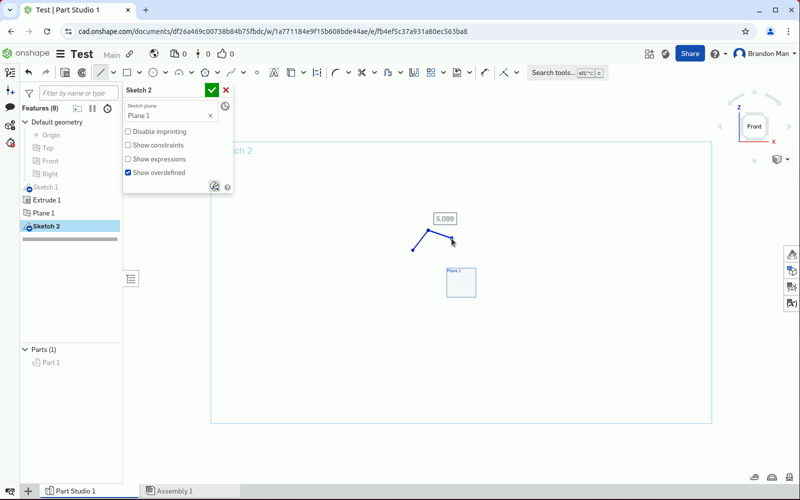
key(a)
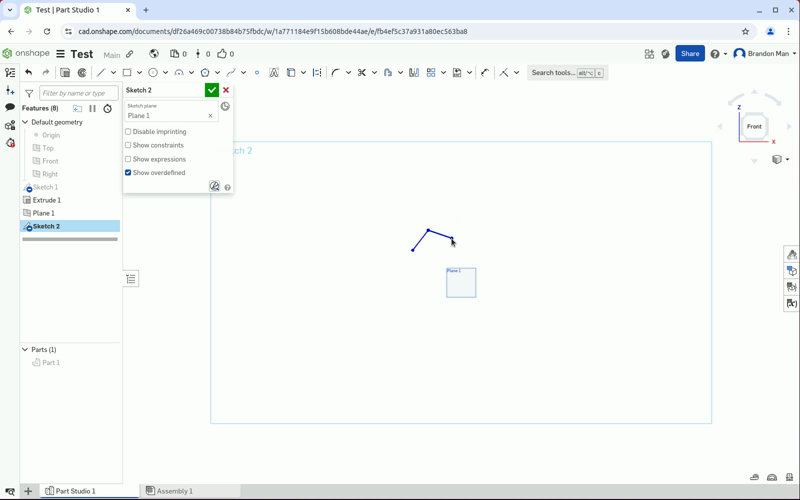
mouse_move(451, 238)
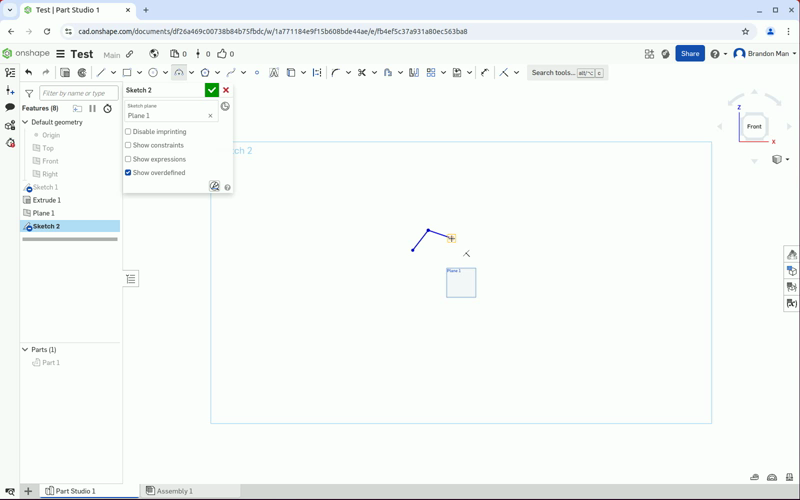
click(451, 238)
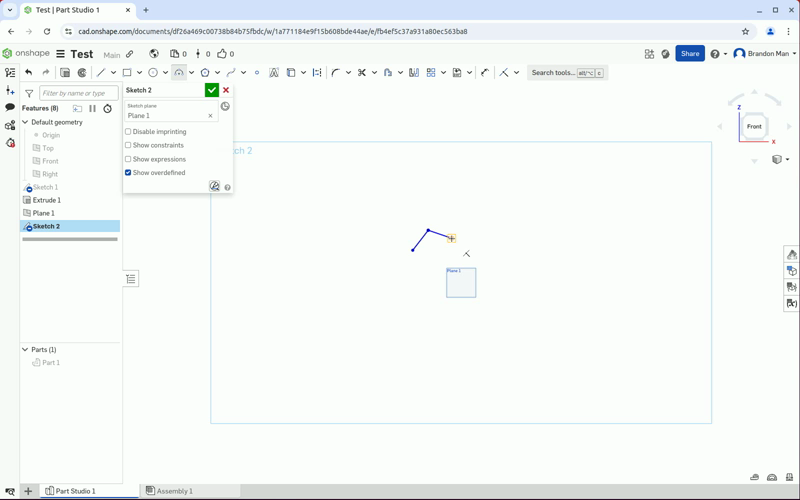
mouse_move(412, 250)
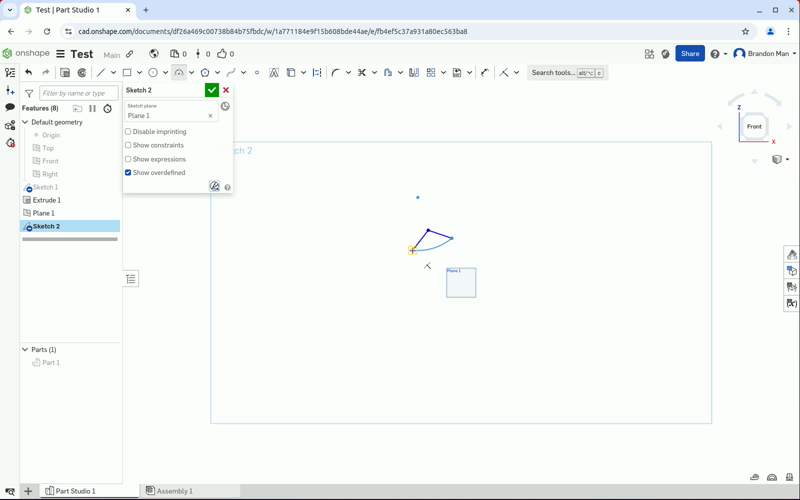
click(412, 250)
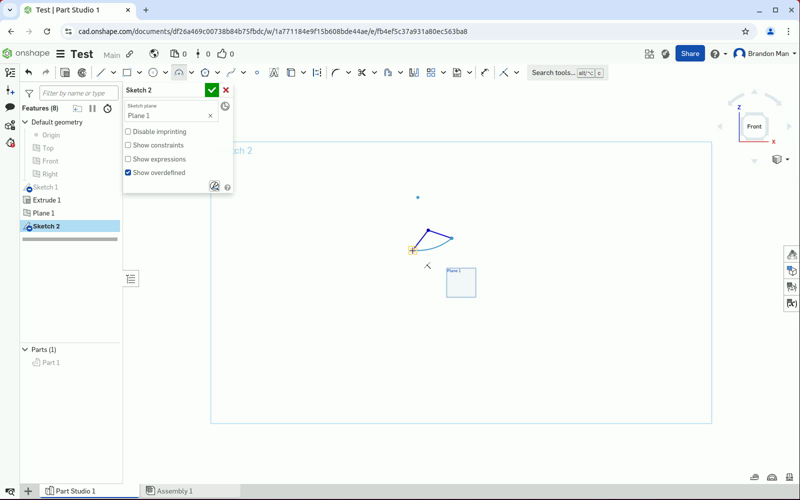
key_down(shift)
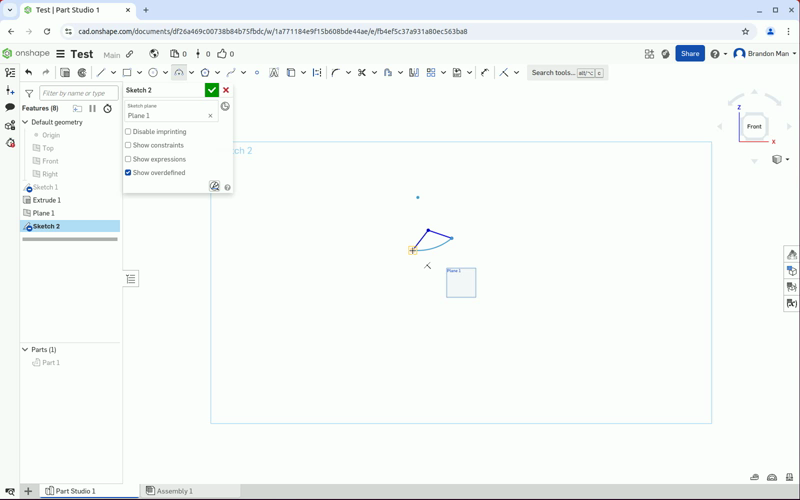
mouse_move(420, 206)
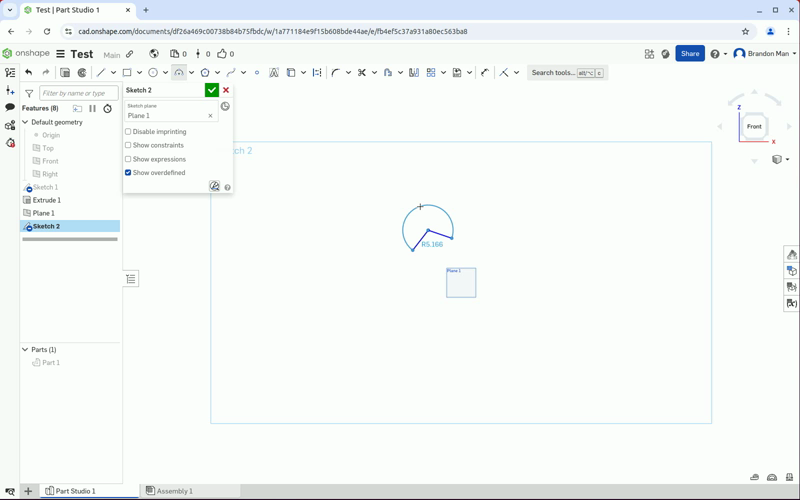
click(420, 206)
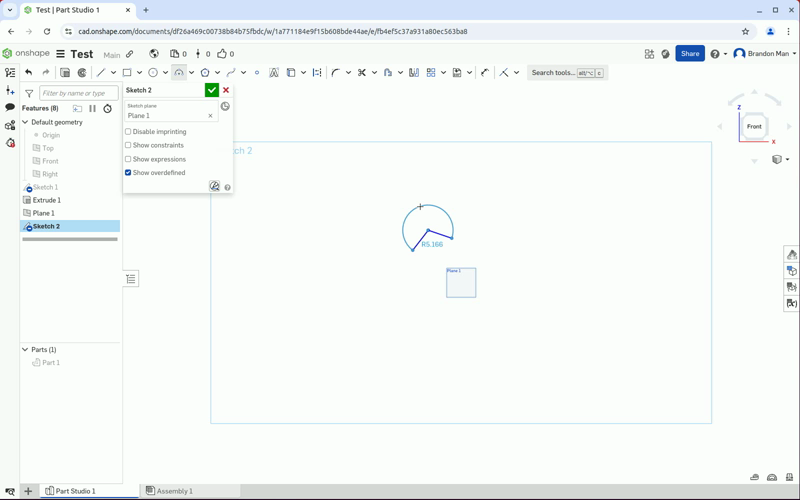
key_up(shift)
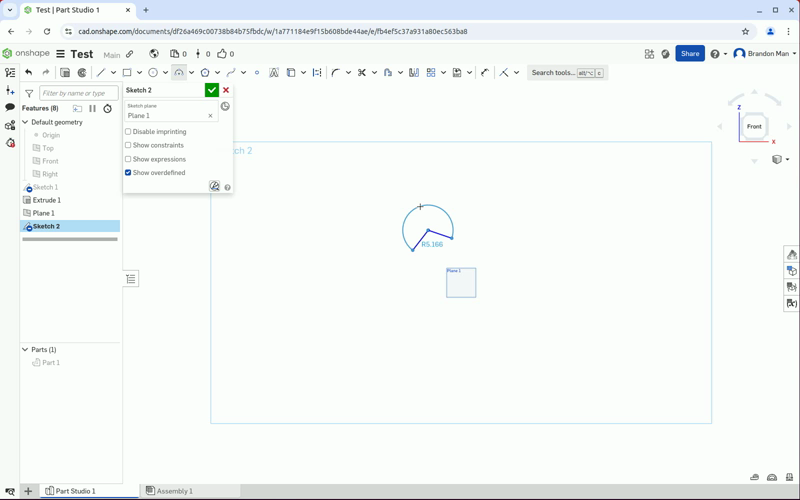
key(esc)
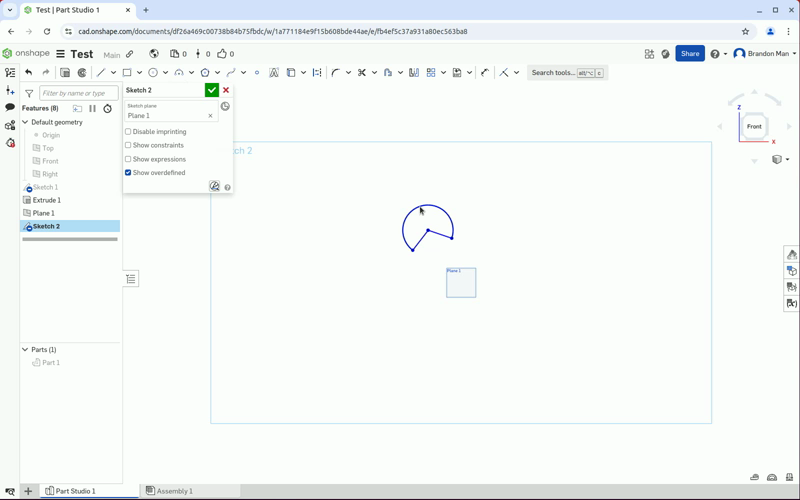
mouse_move(412, 240)
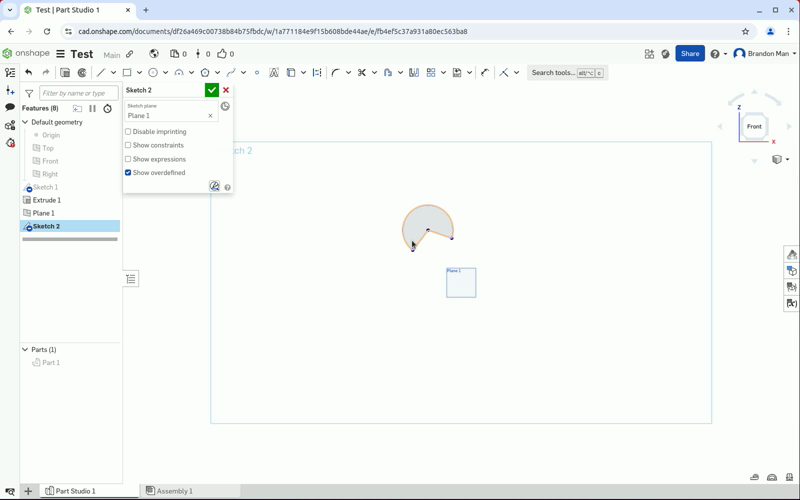
scroll(6)
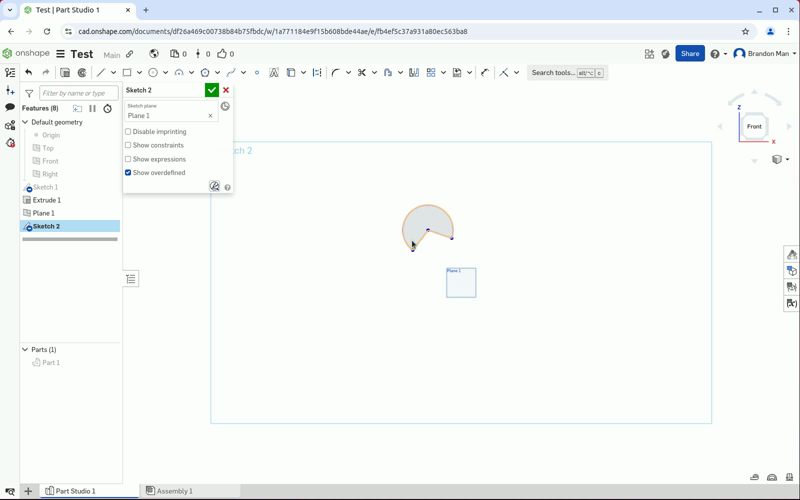
scroll(6)
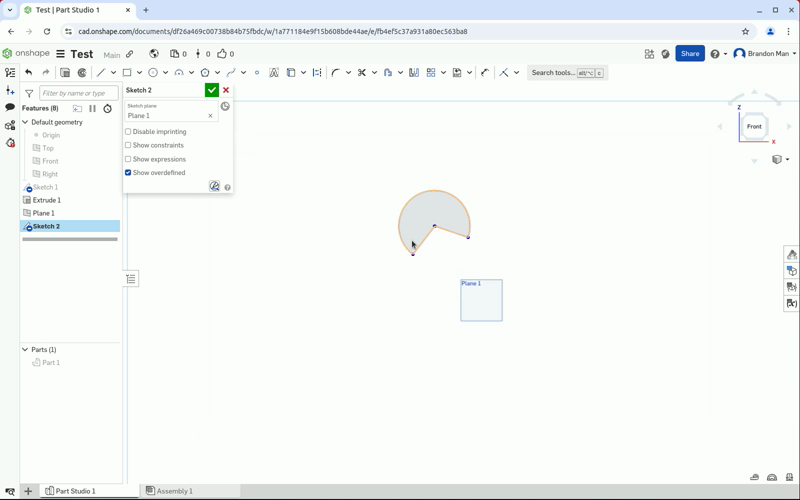
scroll(6)
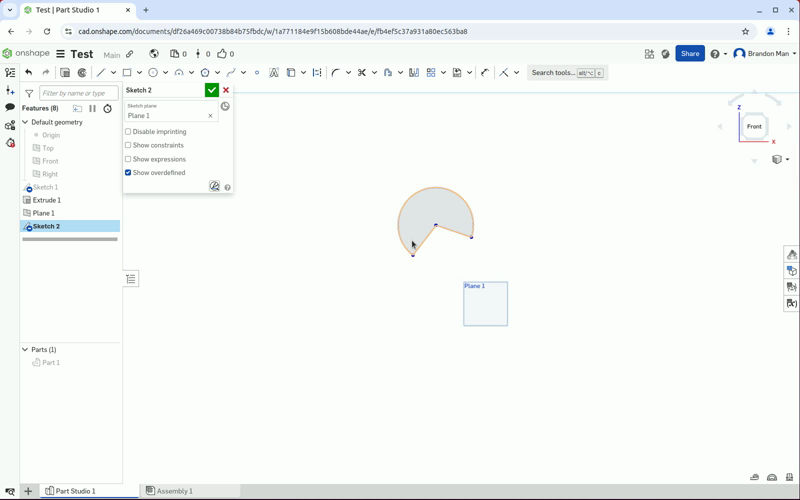
scroll(6)
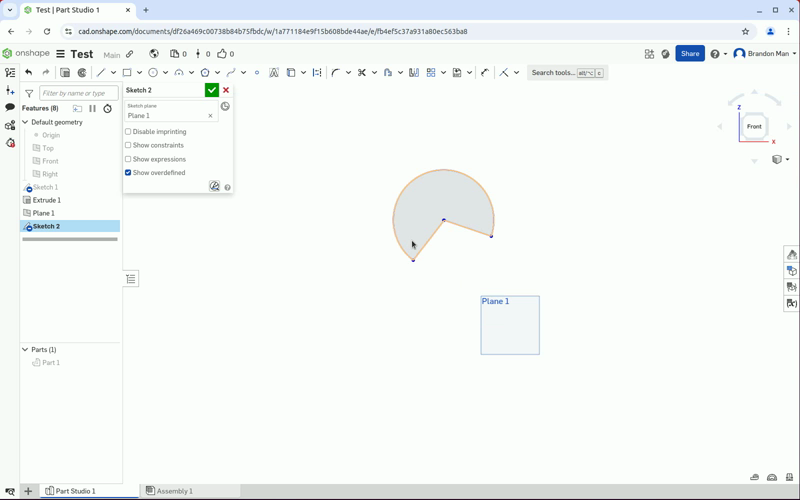
scroll(6)
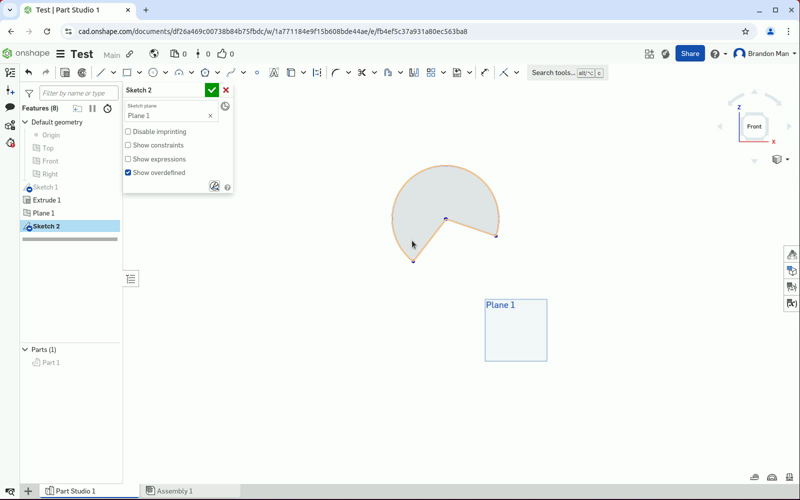
scroll(6)
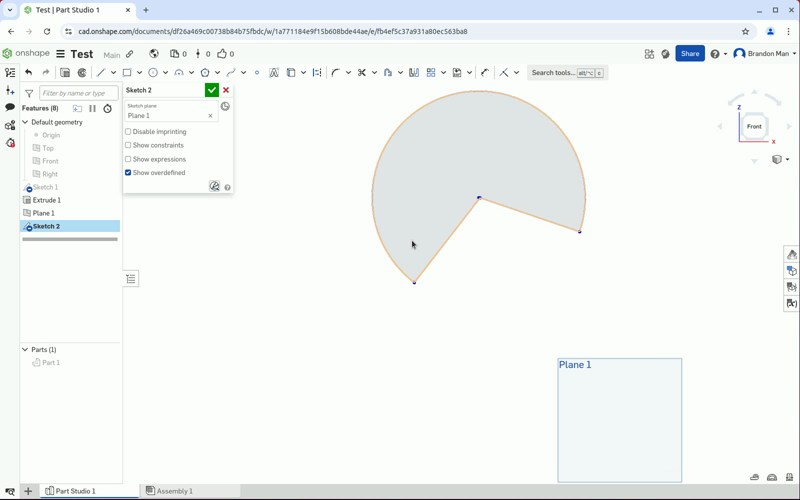
scroll(6)
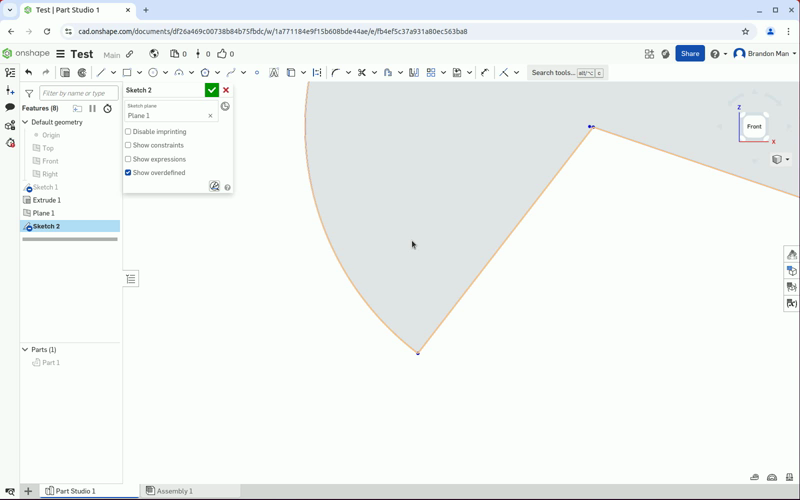
click(412, 240)
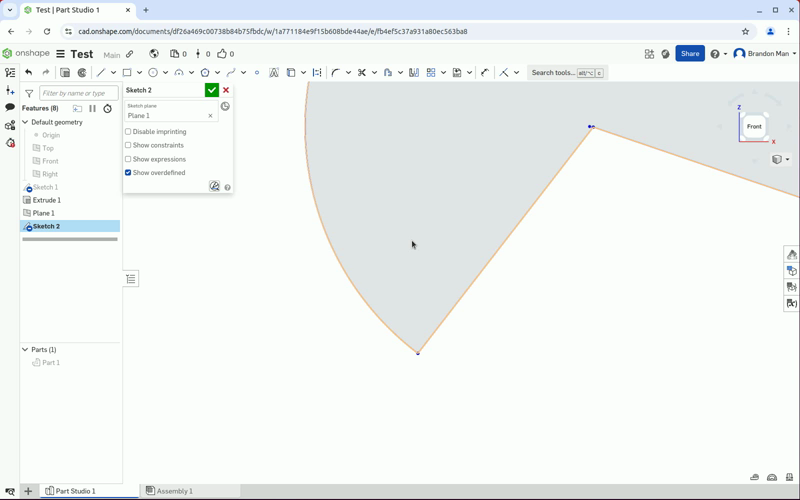
scroll(-6)
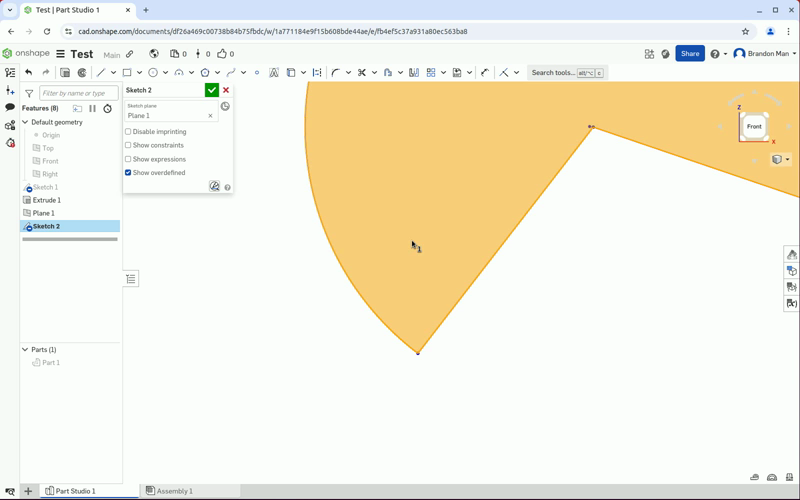
scroll(-6)
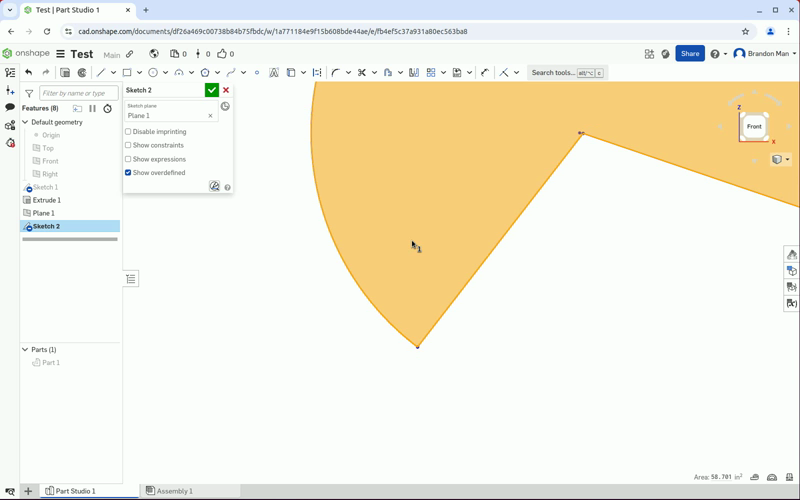
scroll(-6)
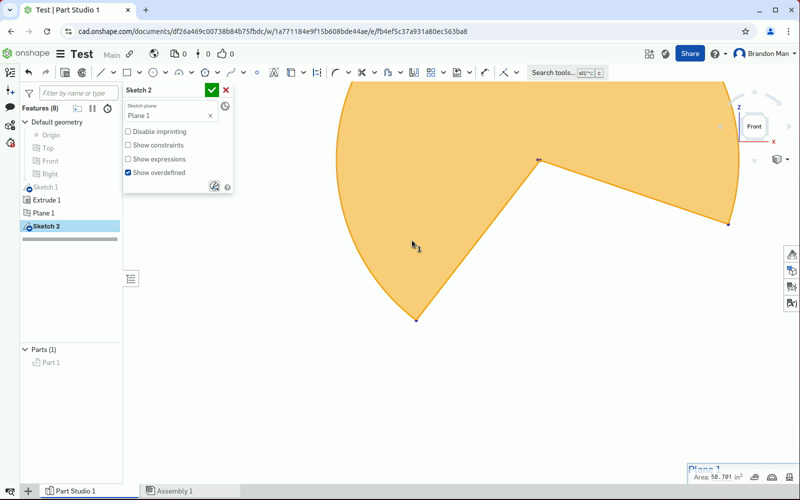
scroll(-6)
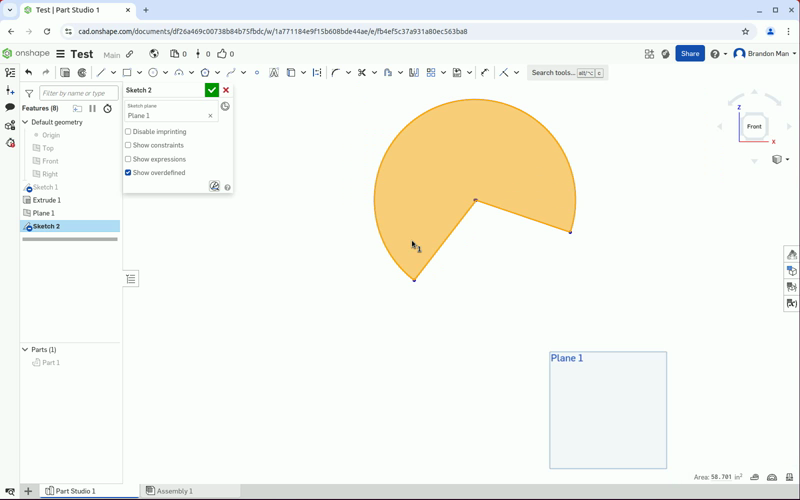
scroll(-6)
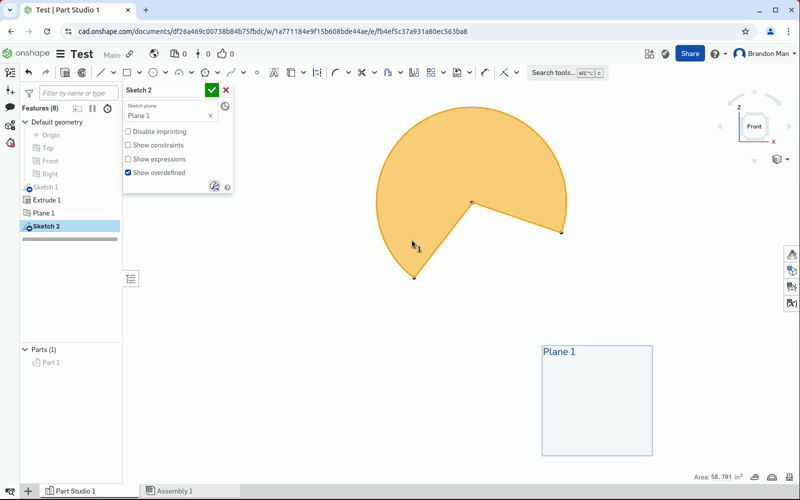
scroll(-6)
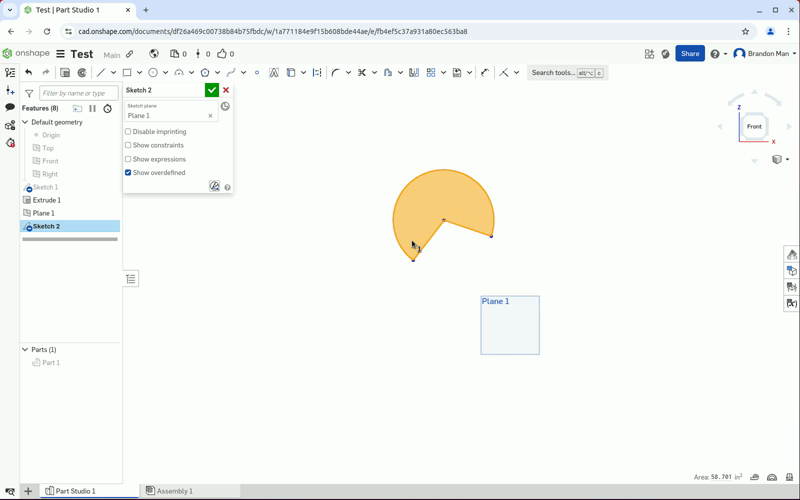
scroll(-6)
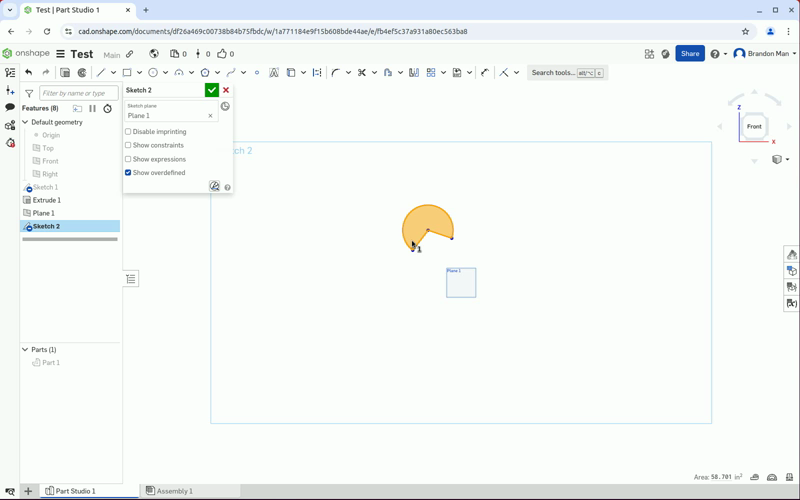
mouse_move(73, 352)
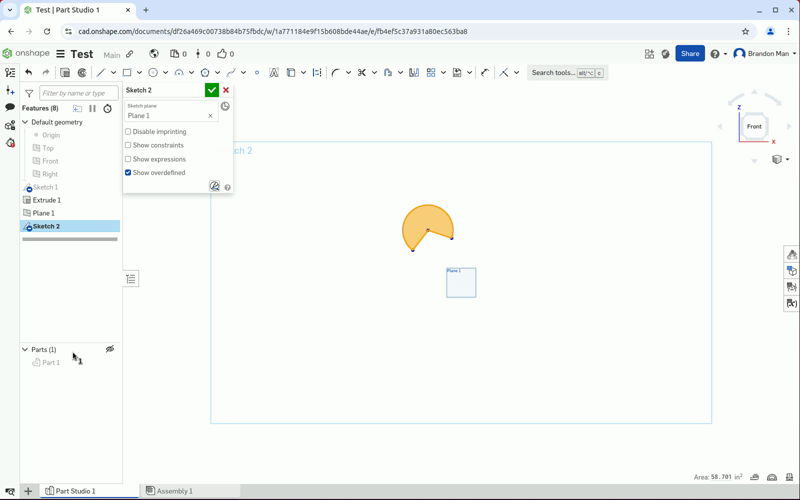
key(shift+y)
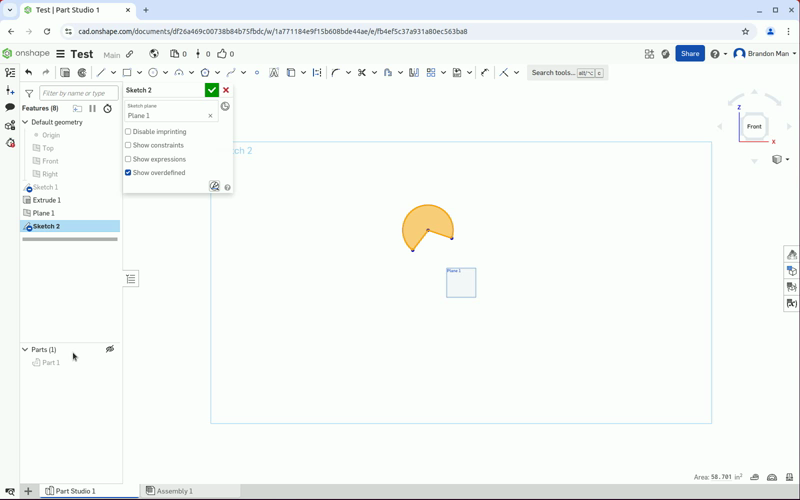
key(shift+e)
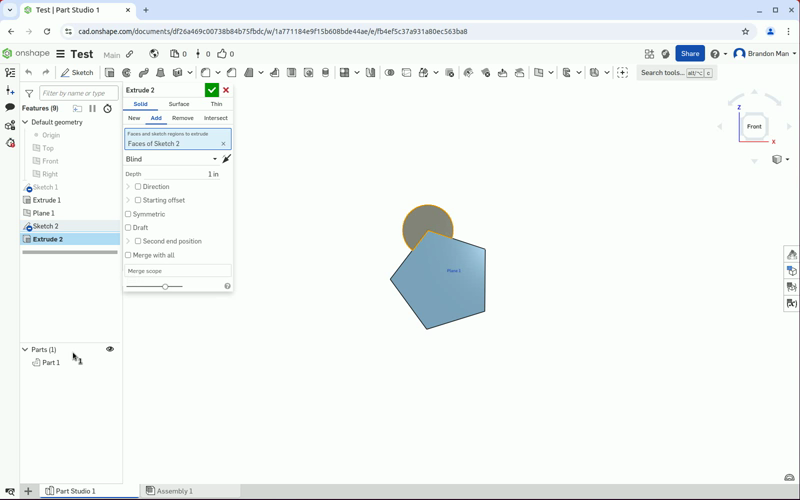
mouse_move(143, 106)
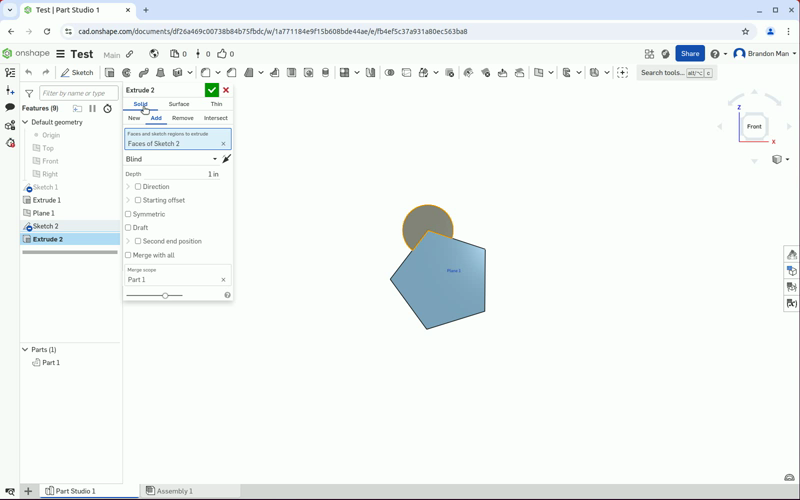
click(143, 106)
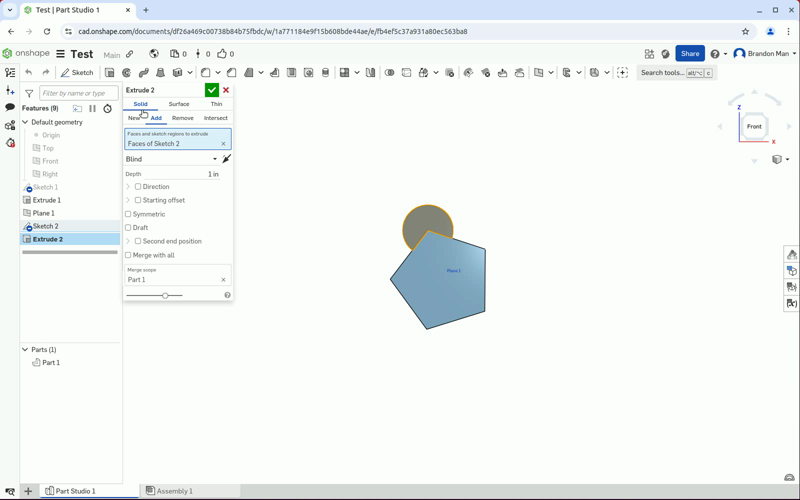
mouse_move(137, 120)
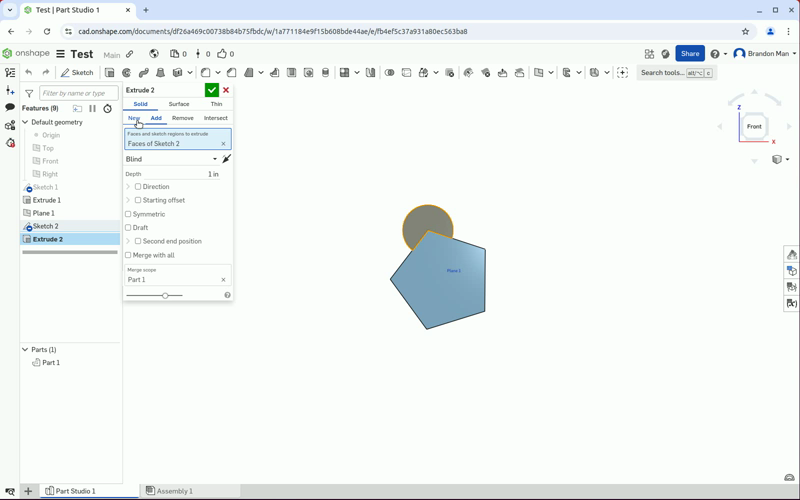
click(137, 120)
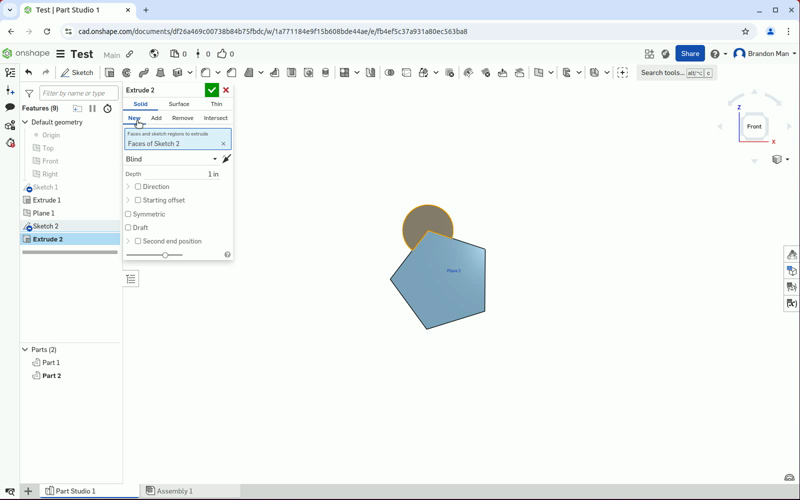
key(tab, 4)
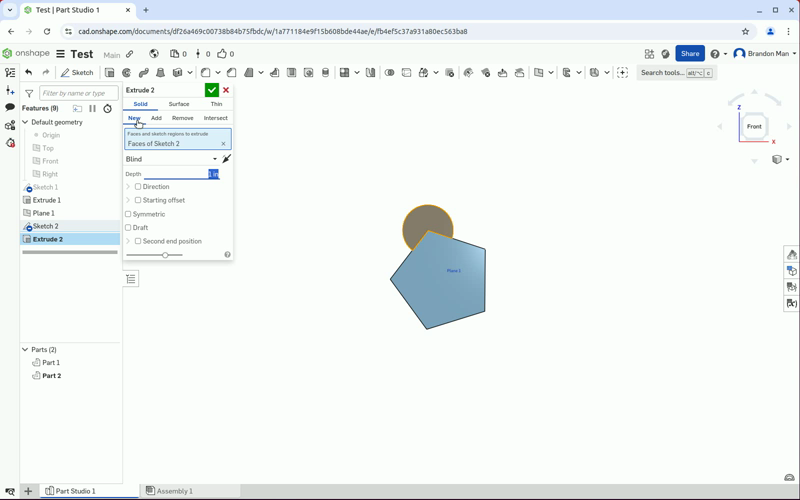
text(3.37)
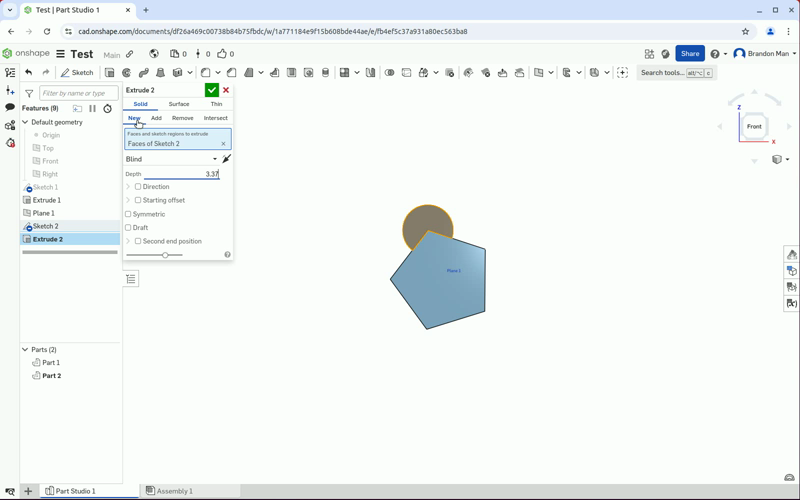
key(enter)
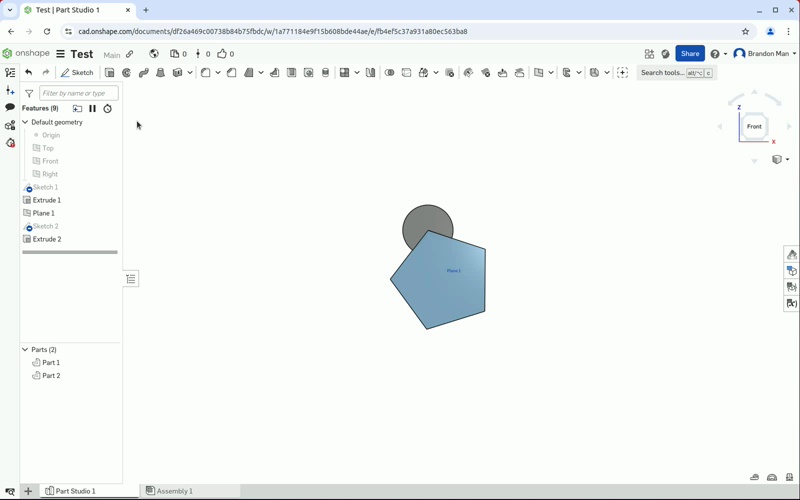
key(shift+h)
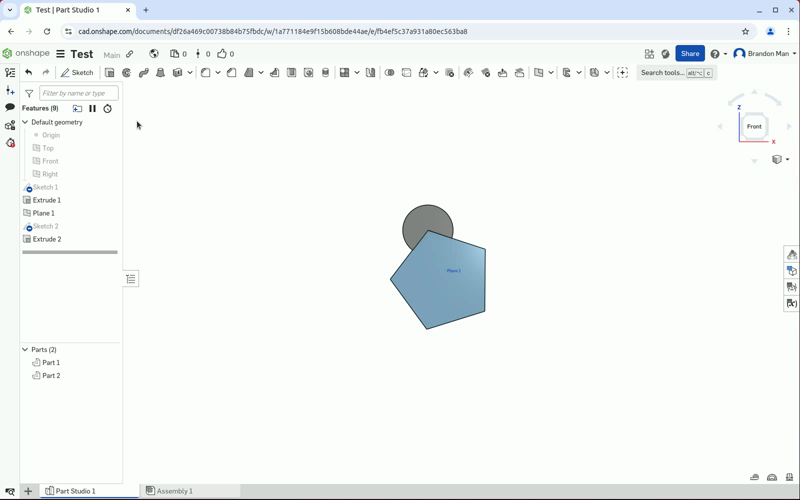
key(shift+h)
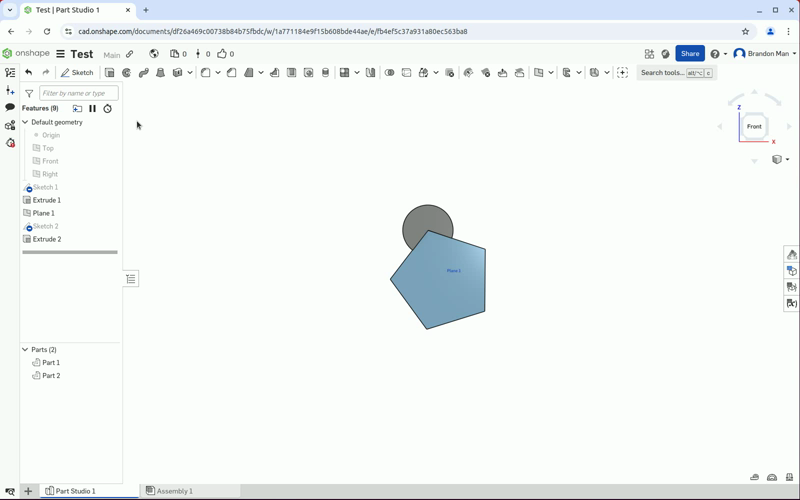
mouse_move(73, 189)
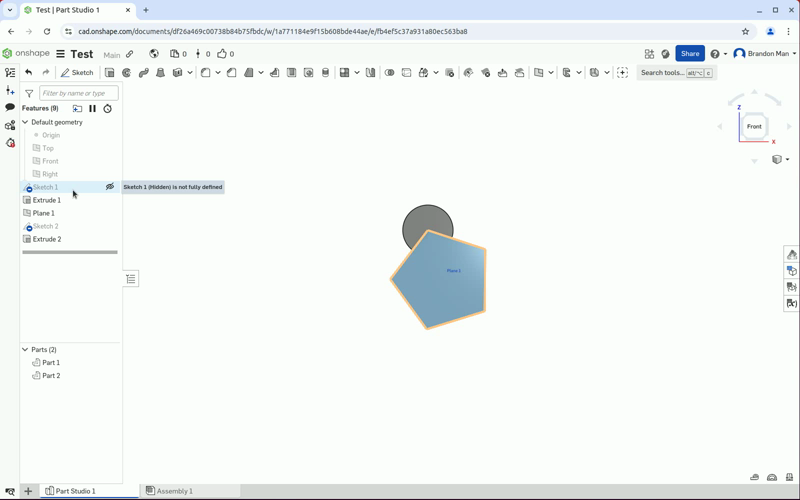
click(73, 189)
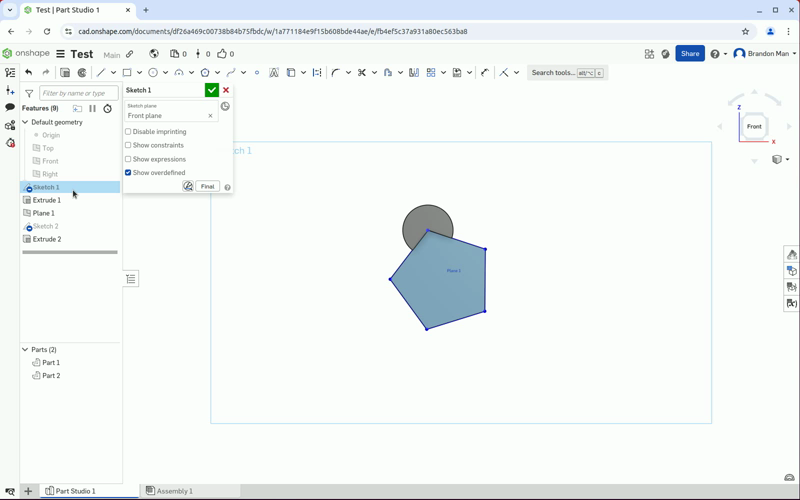
mouse_move(229, 92)
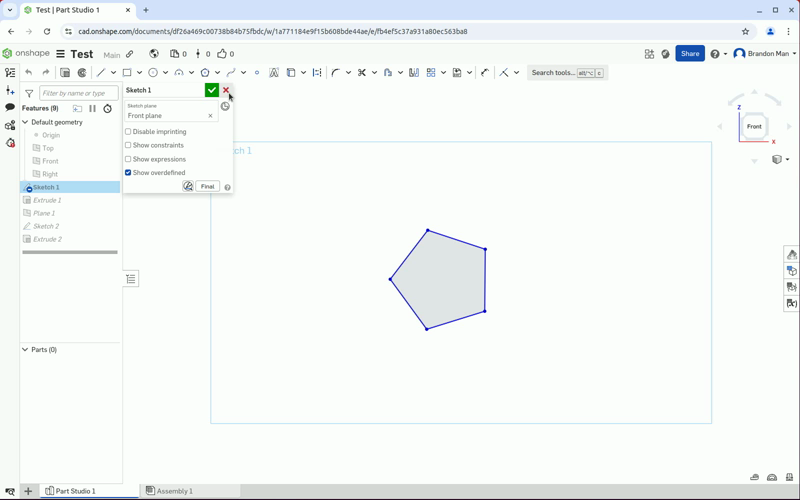
click(229, 92)
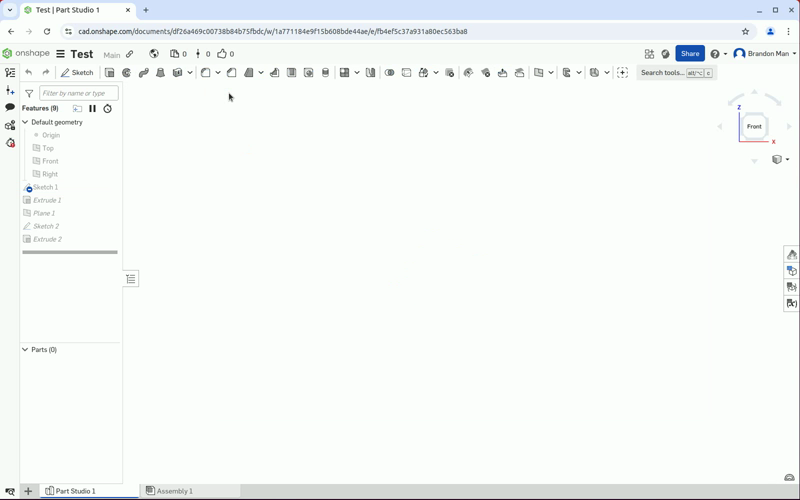
key(shift+s)
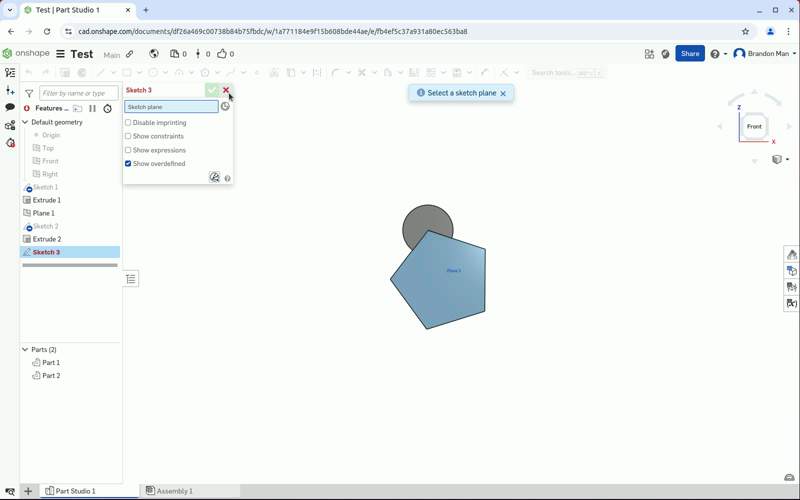
mouse_move(73, 215)
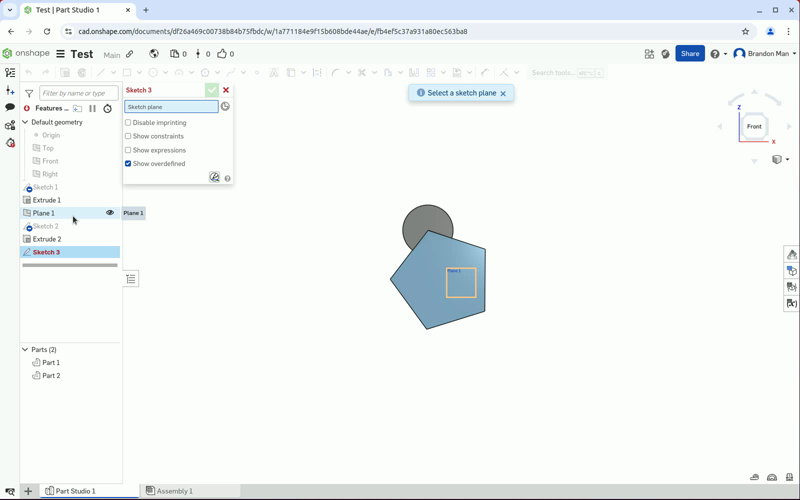
click(73, 215)
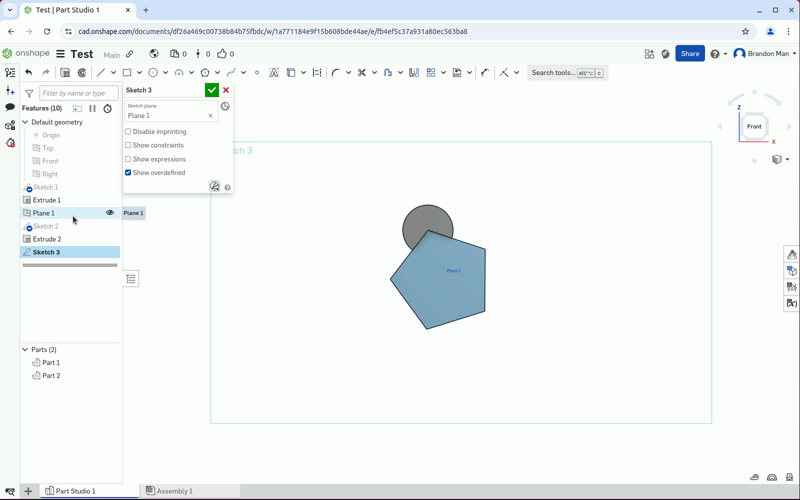
mouse_move(73, 352)
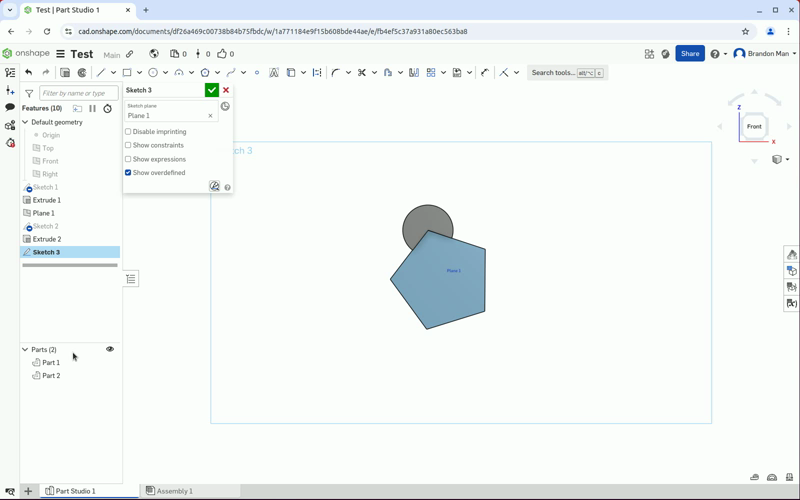
key(y)
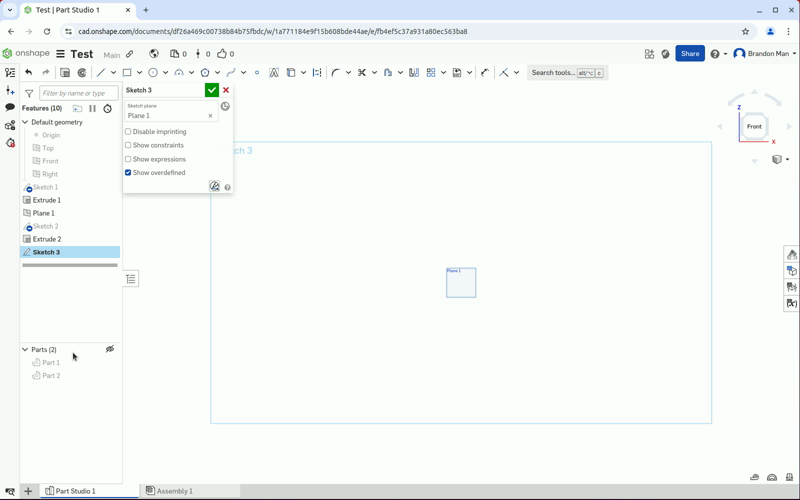
key(a)
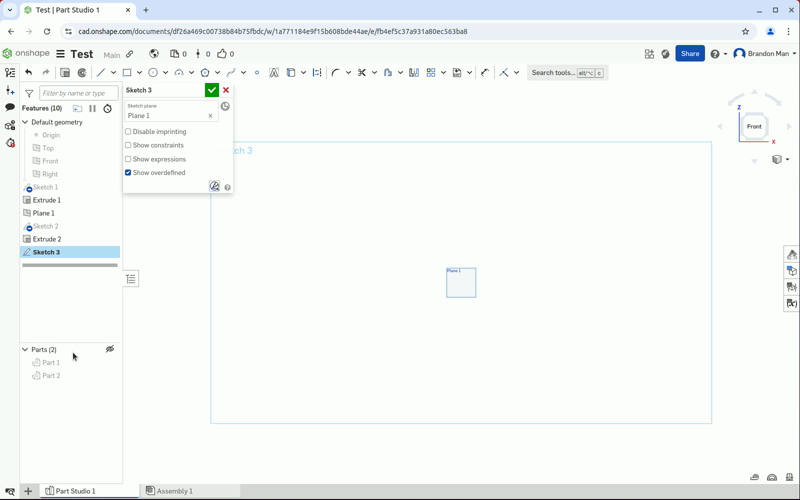
key_down(shift)
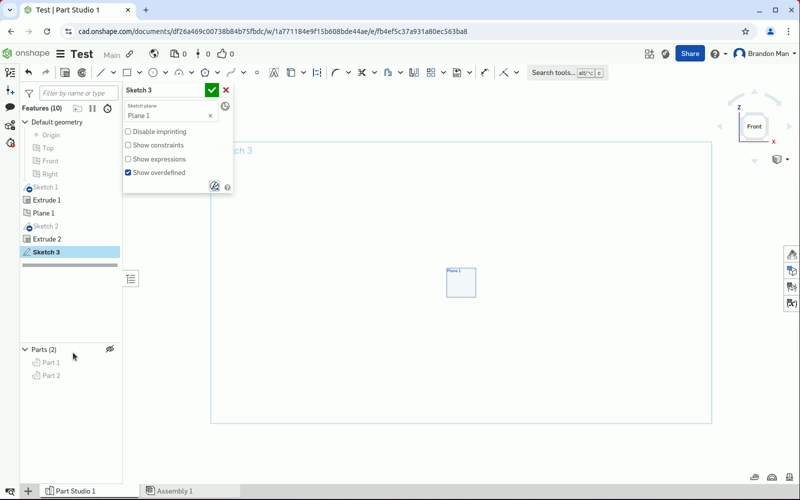
mouse_move(412, 250)
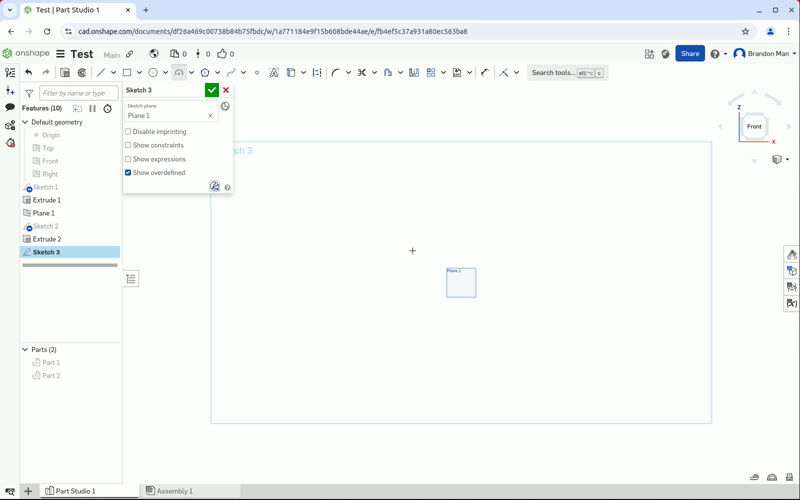
click(412, 250)
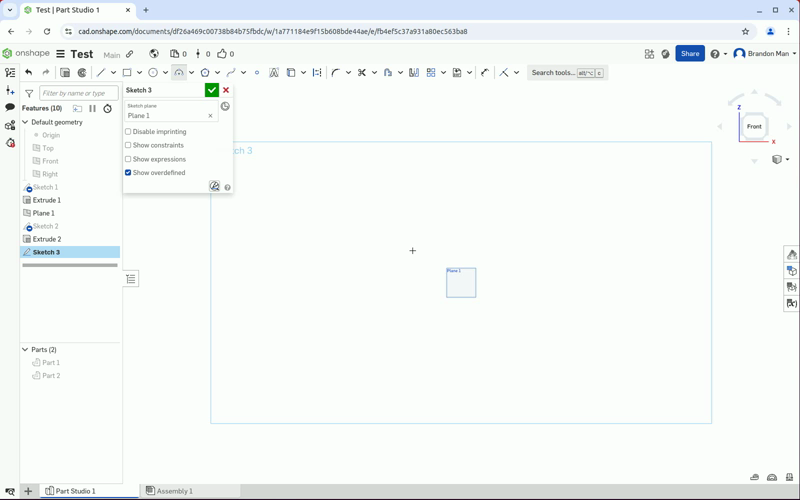
key_up(shift)
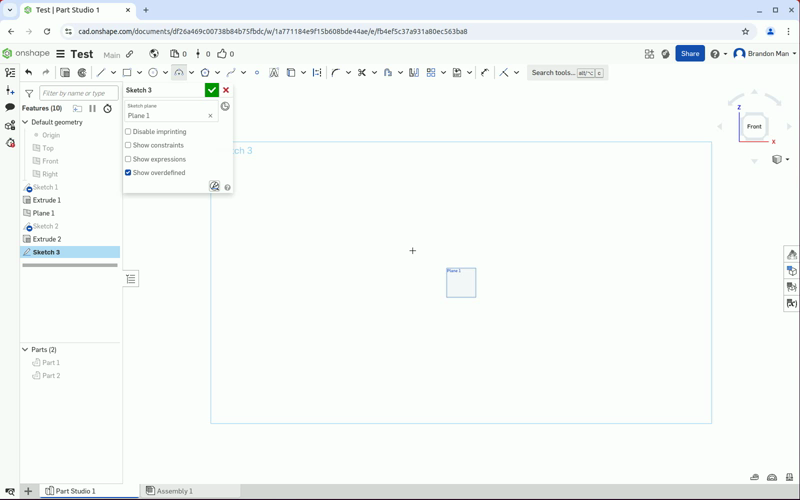
key_down(shift)
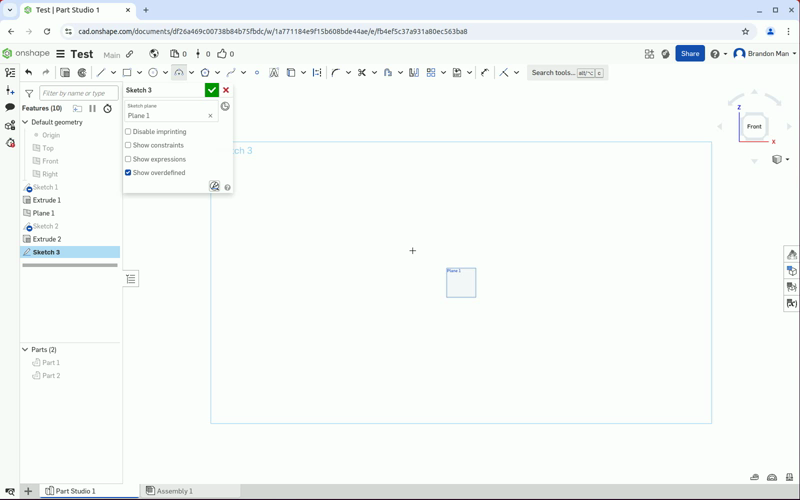
mouse_move(451, 237)
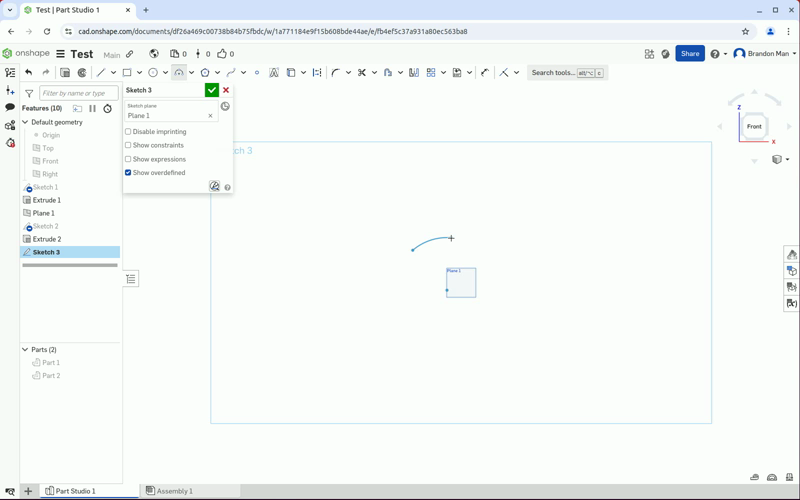
click(451, 237)
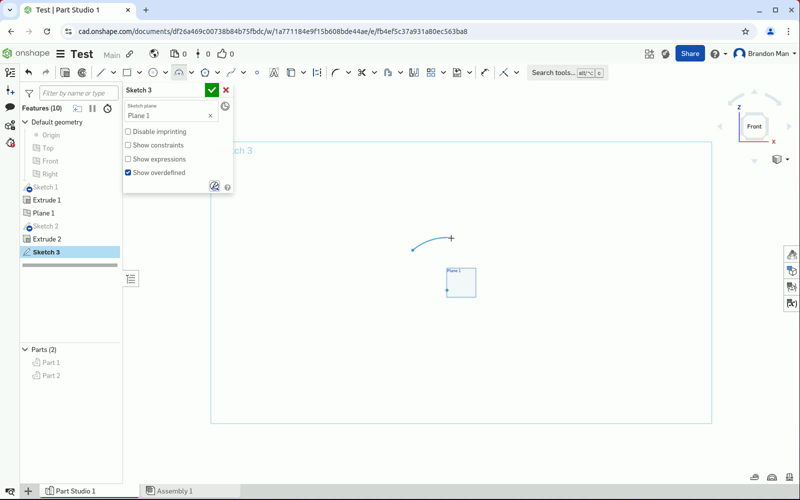
mouse_move(434, 253)
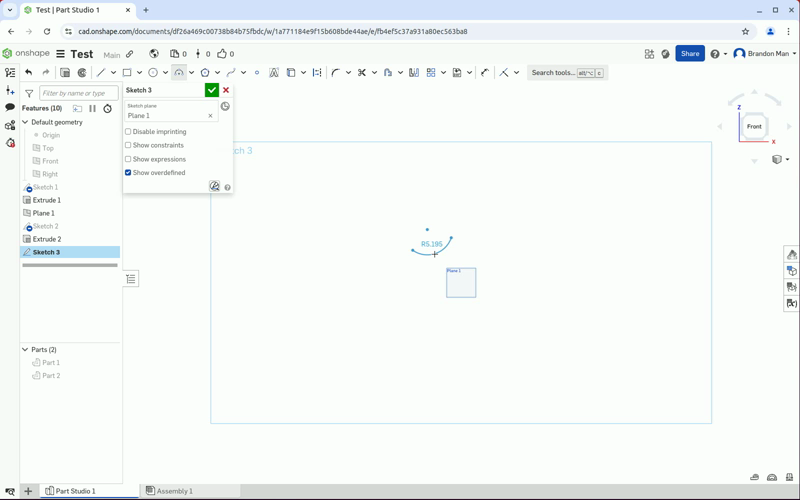
click(434, 253)
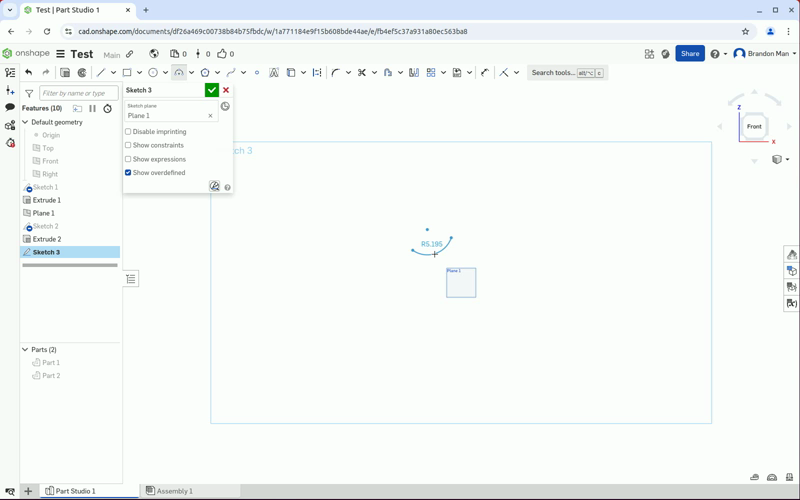
key_up(shift)
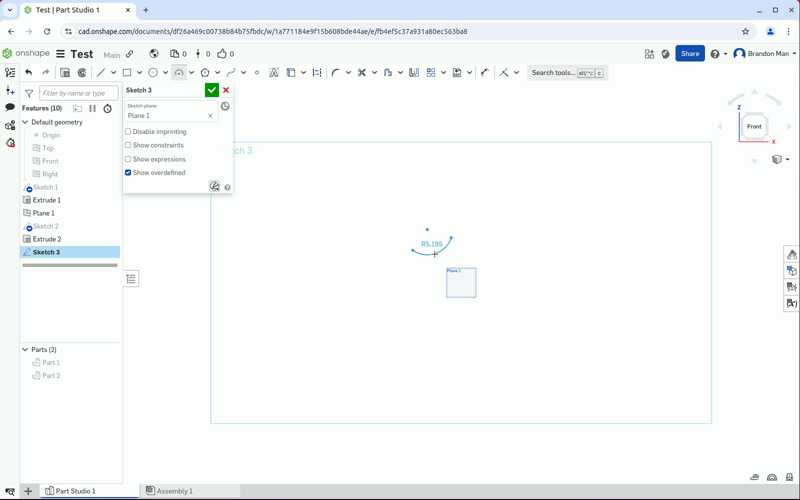
key(esc)
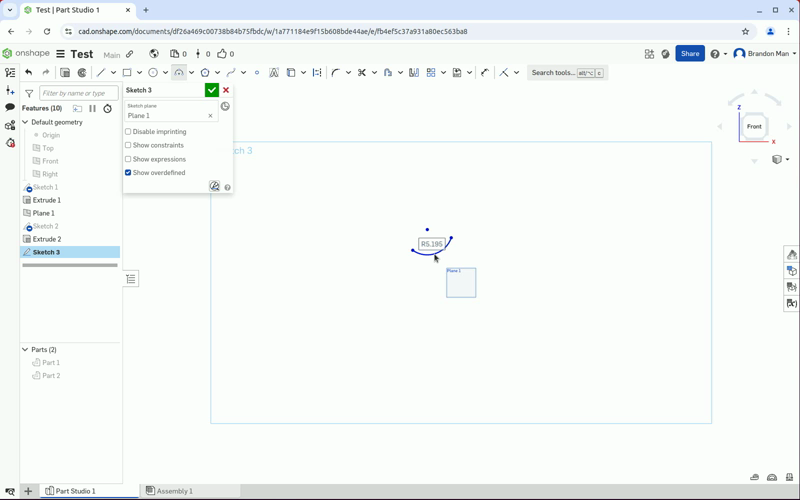
key(l)
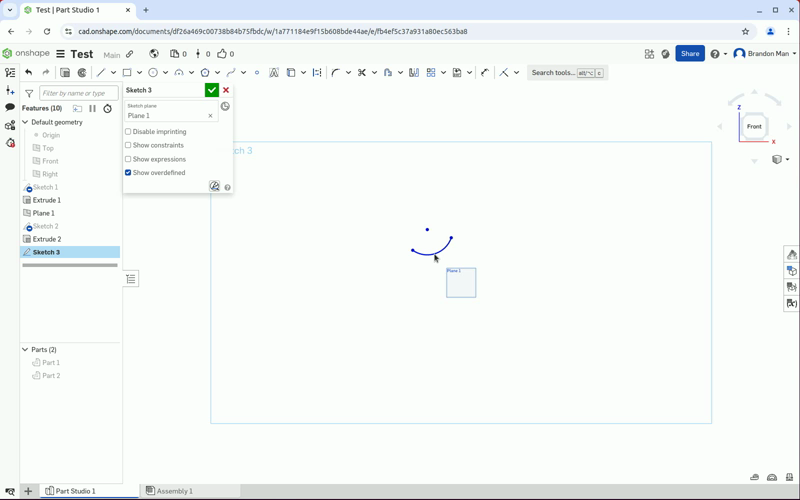
mouse_move(451, 237)
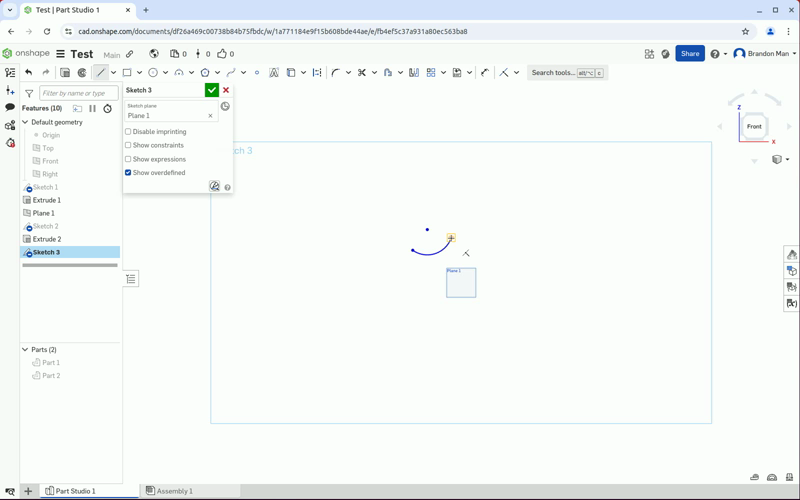
click(451, 237)
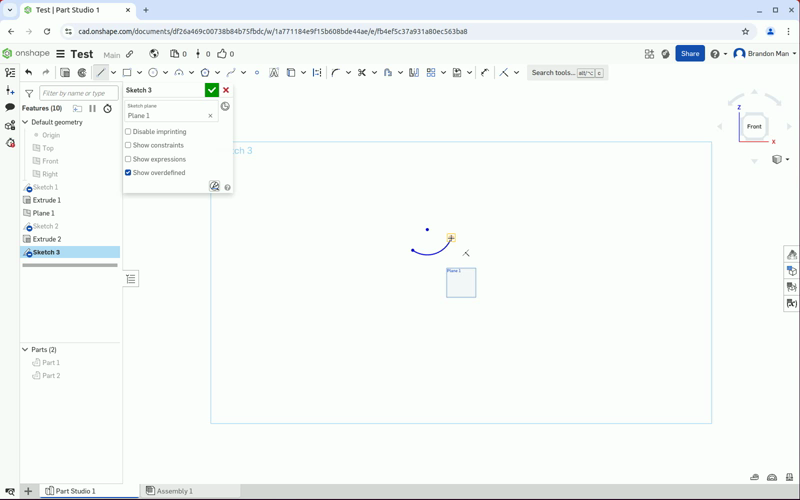
key_down(shift)
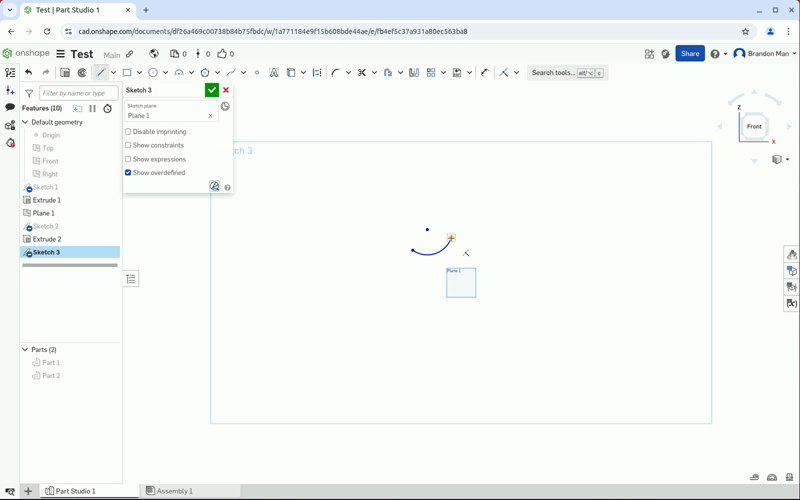
mouse_move(481, 237)
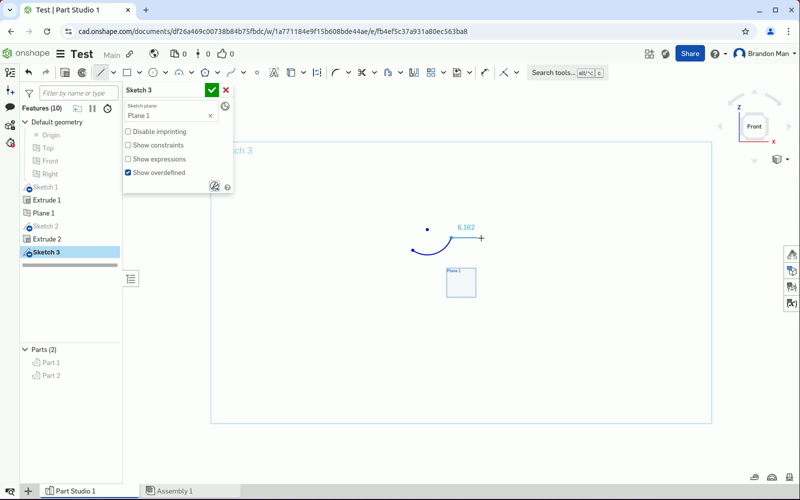
mouse_move(427, 230)
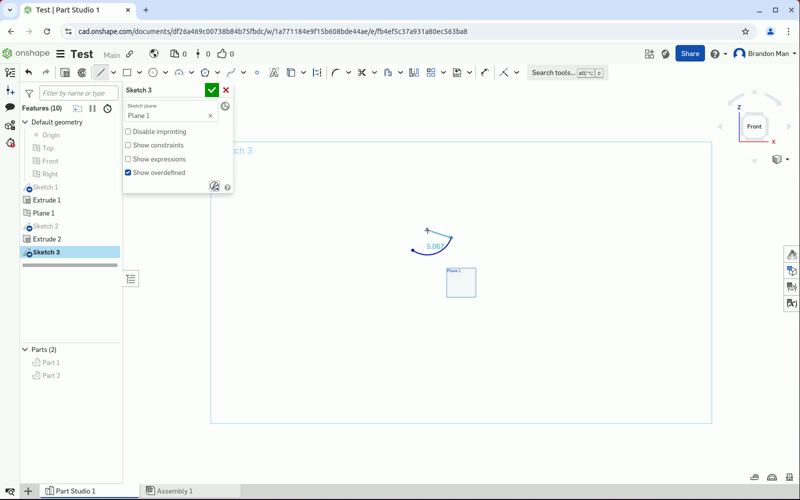
click(427, 230)
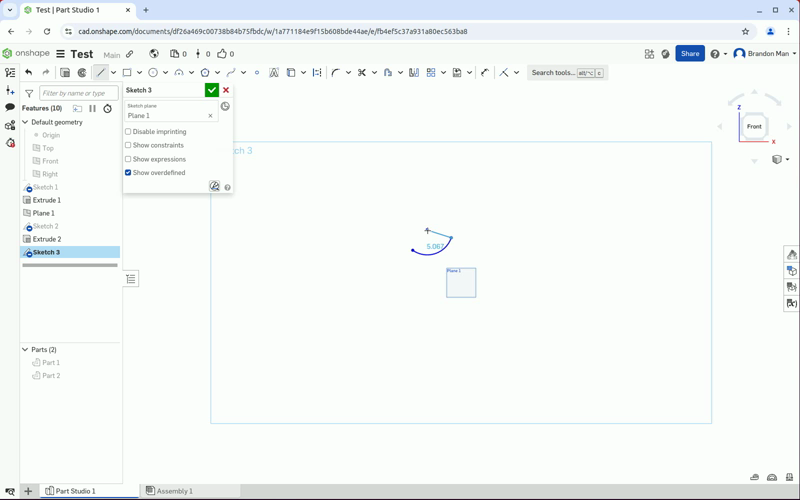
key_up(shift)
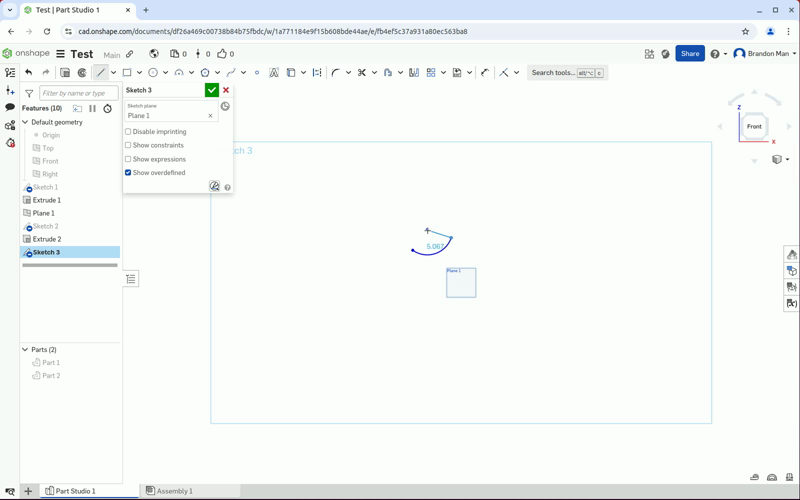
mouse_move(457, 230)
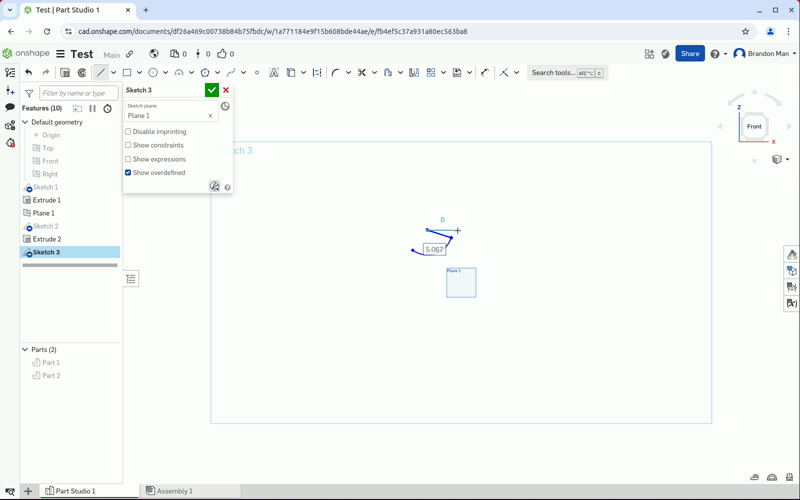
key_down(shift)
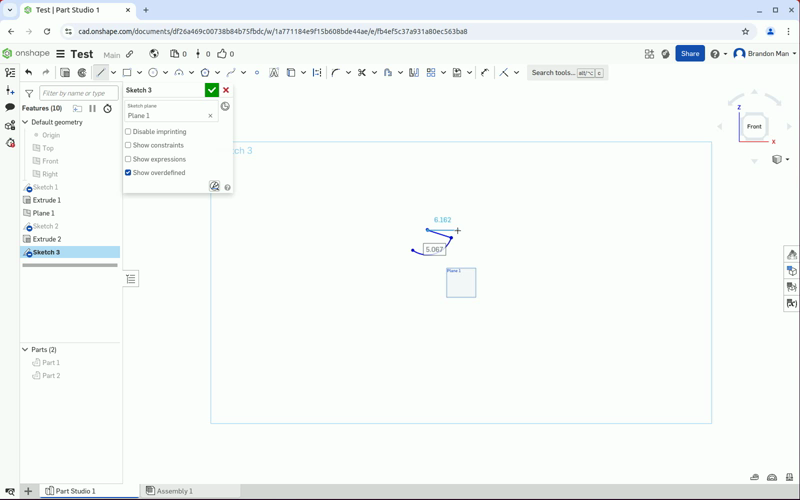
mouse_move(412, 250)
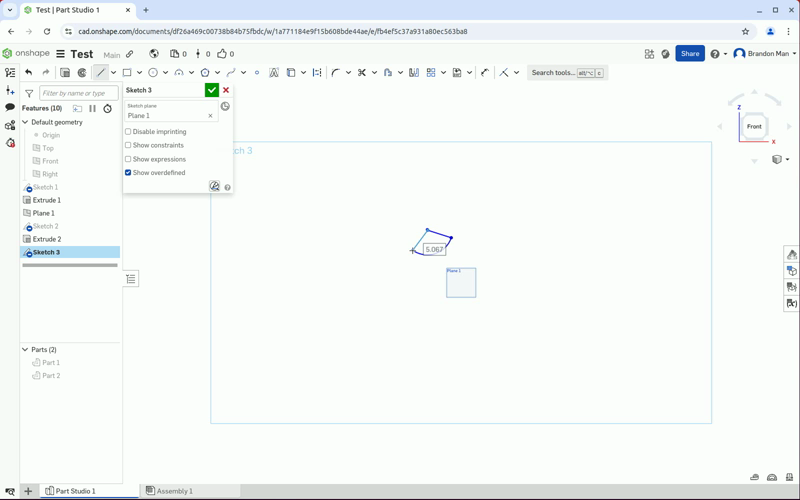
key_up(shift)
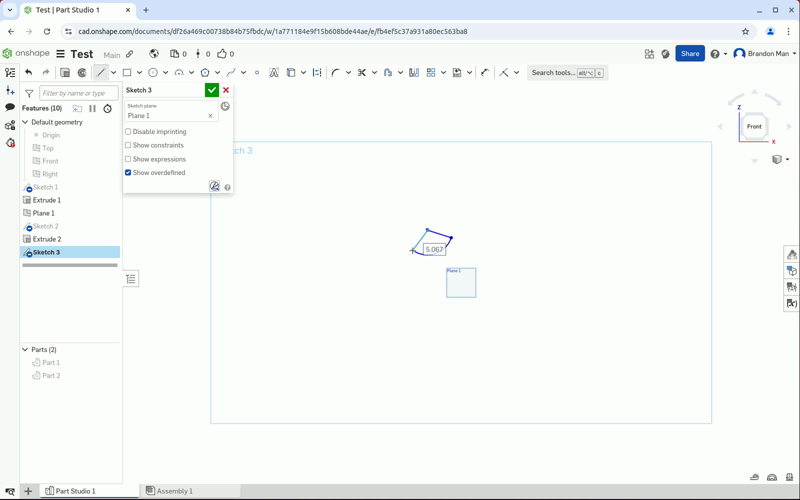
click(412, 250)
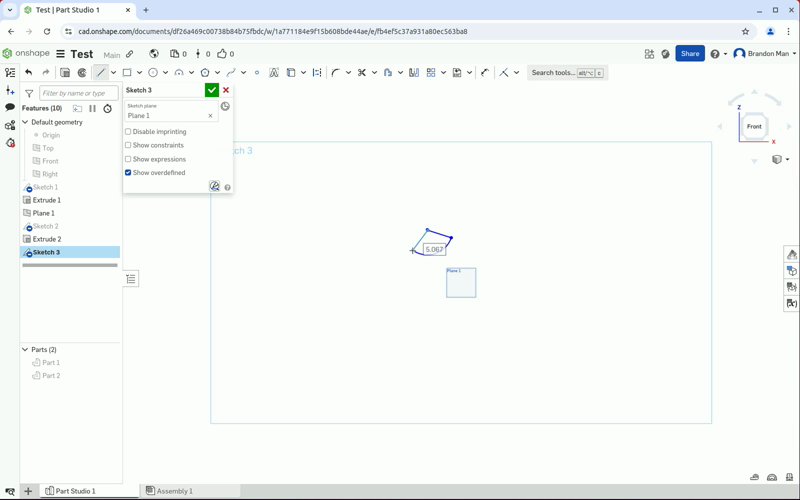
key(esc)
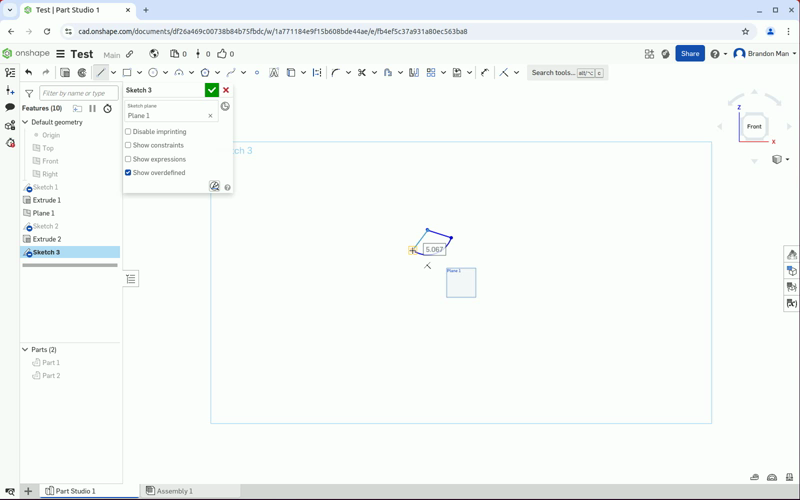
mouse_move(444, 237)
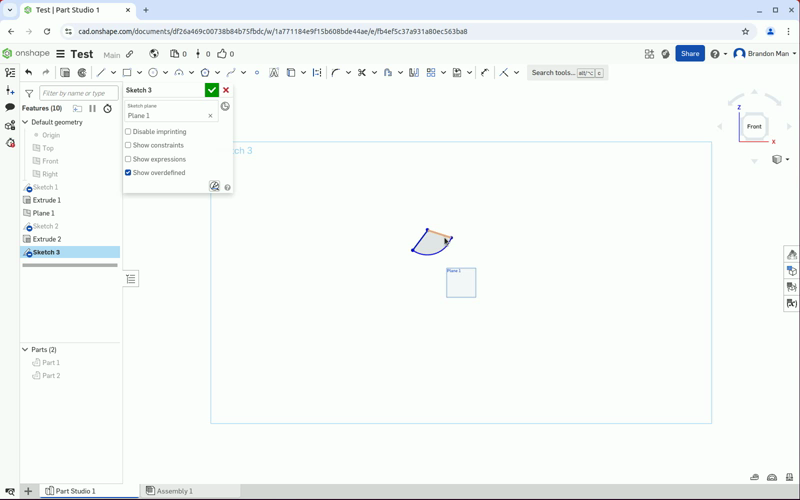
scroll(6)
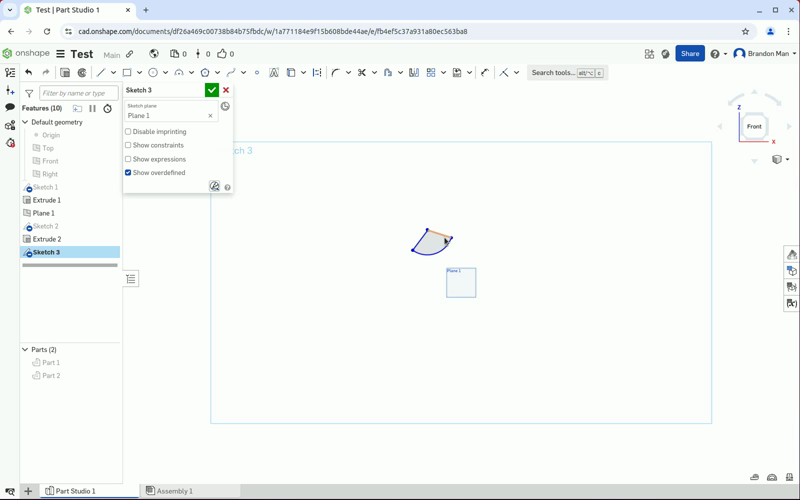
scroll(6)
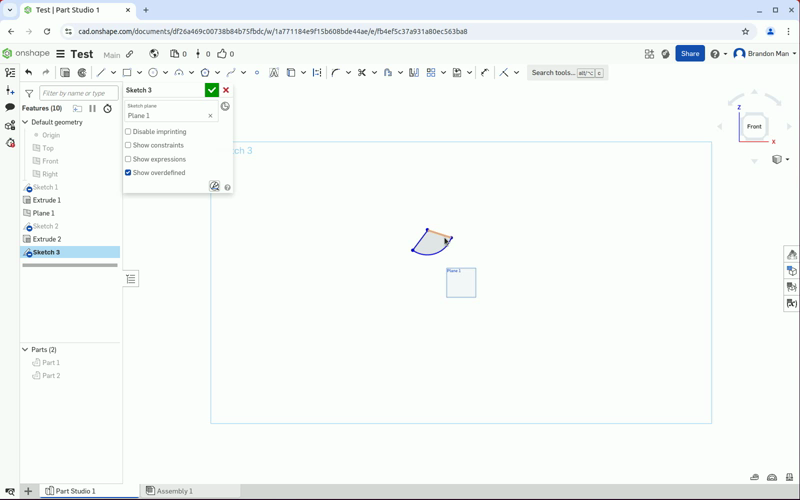
scroll(6)
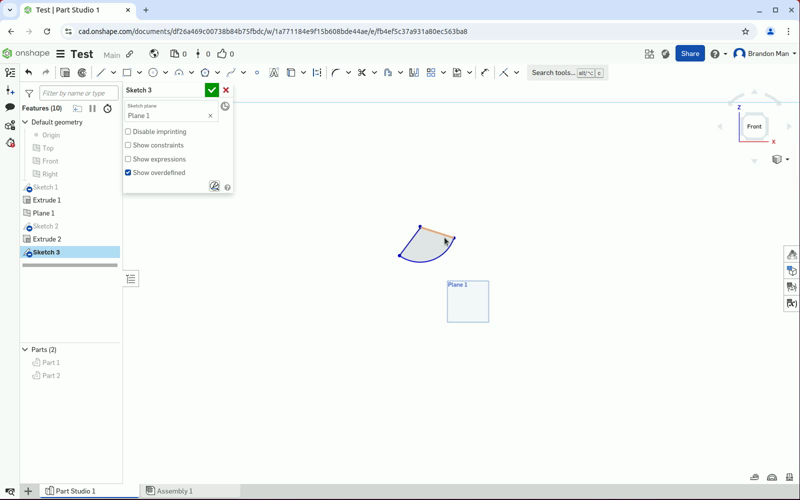
scroll(6)
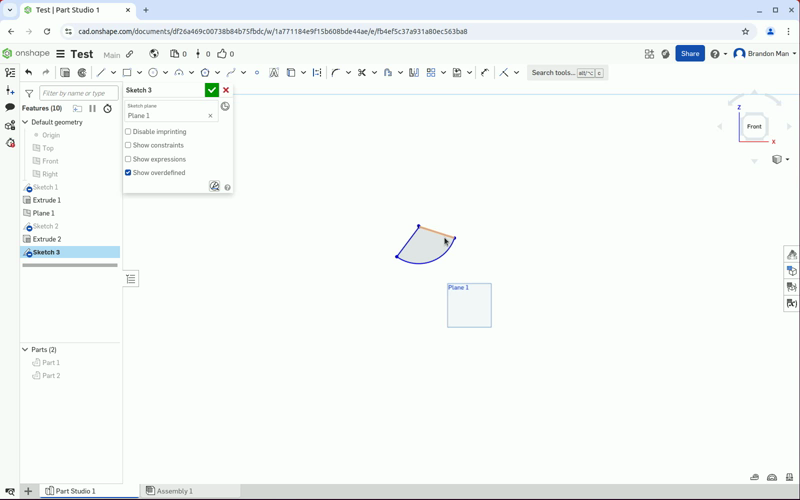
scroll(6)
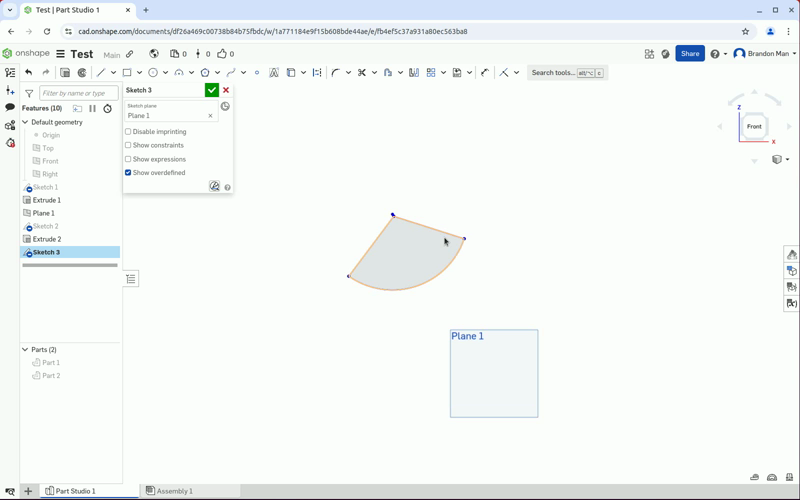
scroll(6)
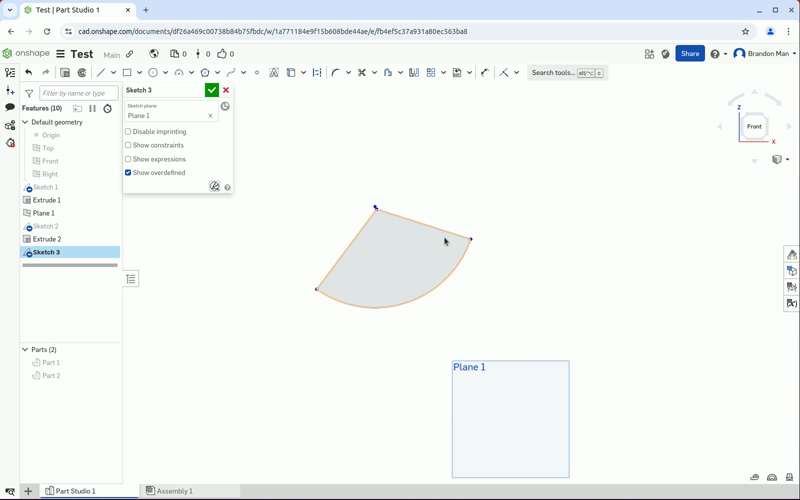
scroll(6)
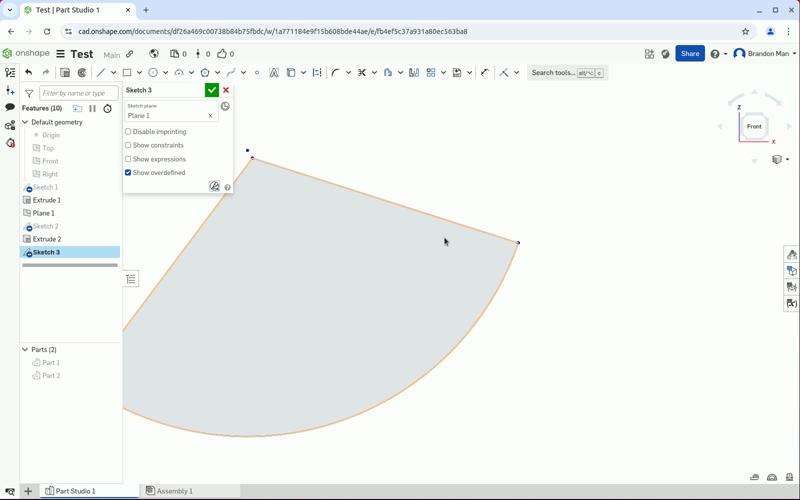
click(444, 237)
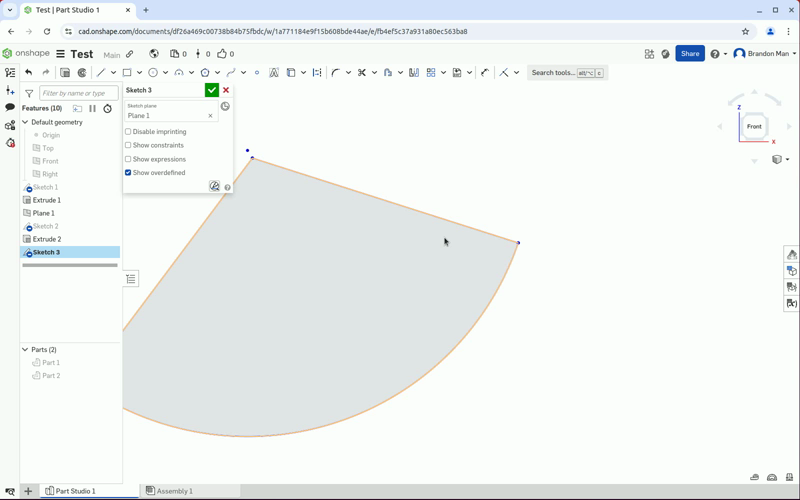
scroll(-6)
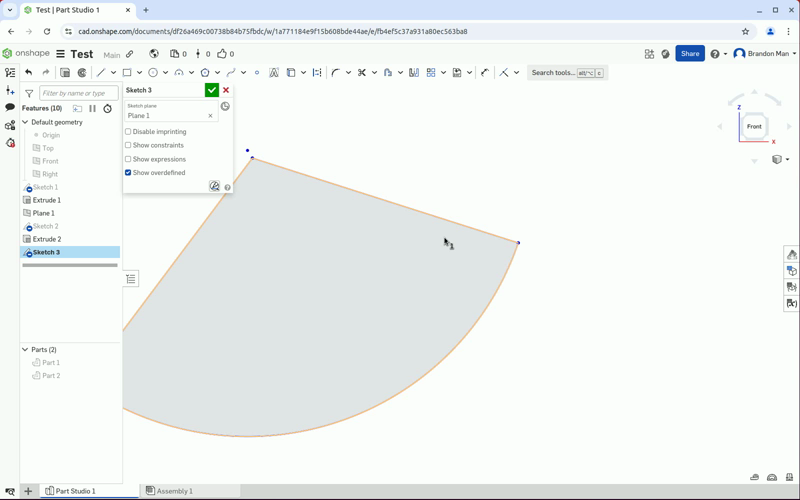
scroll(-6)
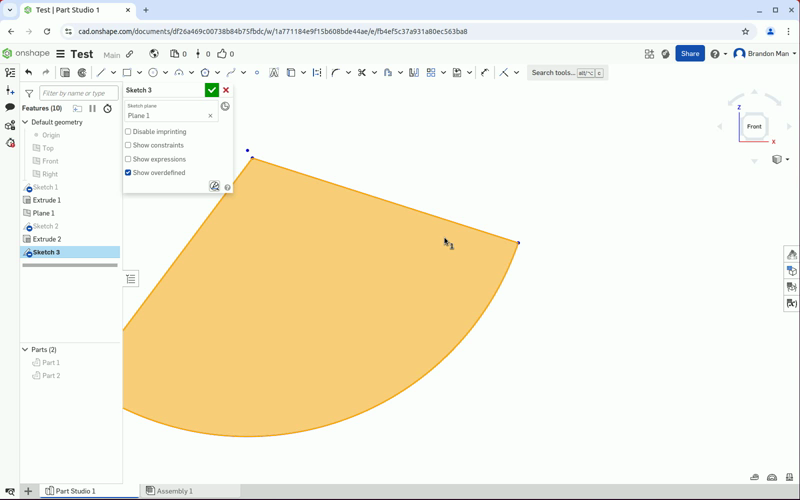
scroll(-6)
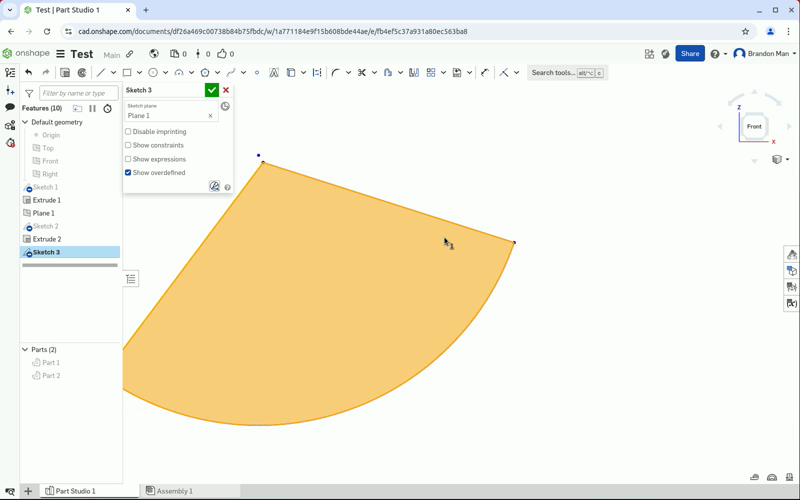
scroll(-6)
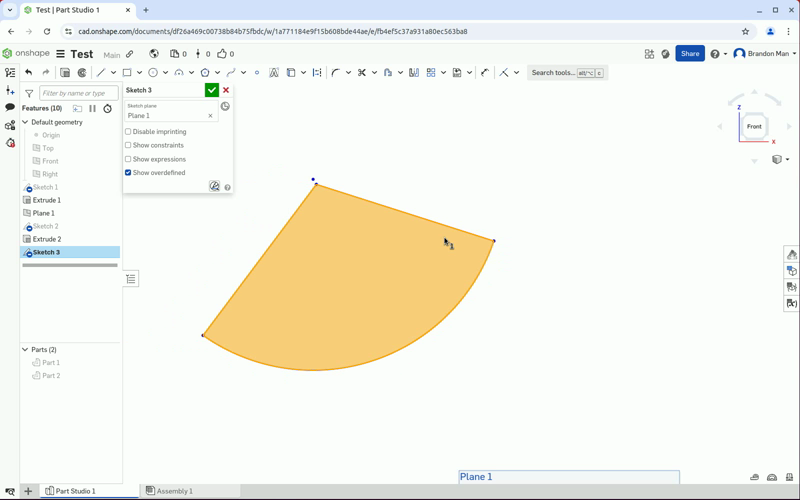
scroll(-6)
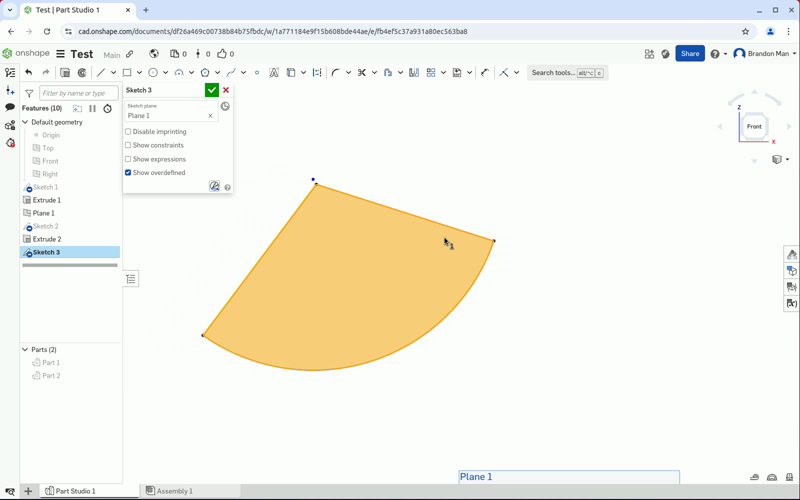
scroll(-6)
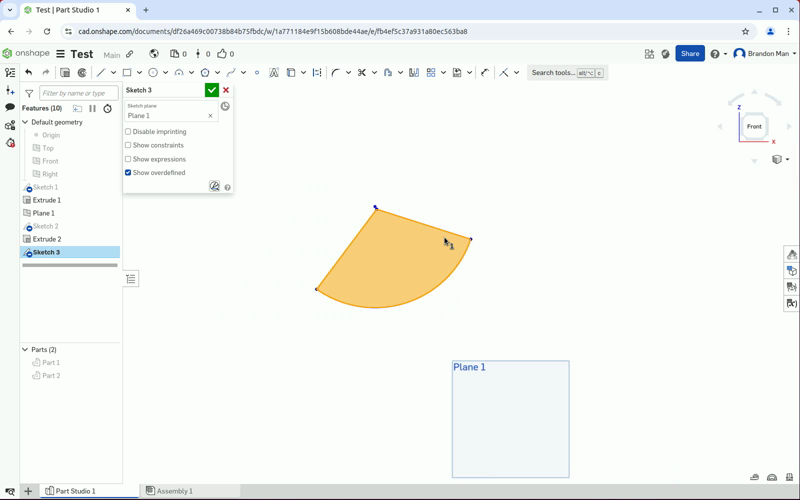
scroll(-6)
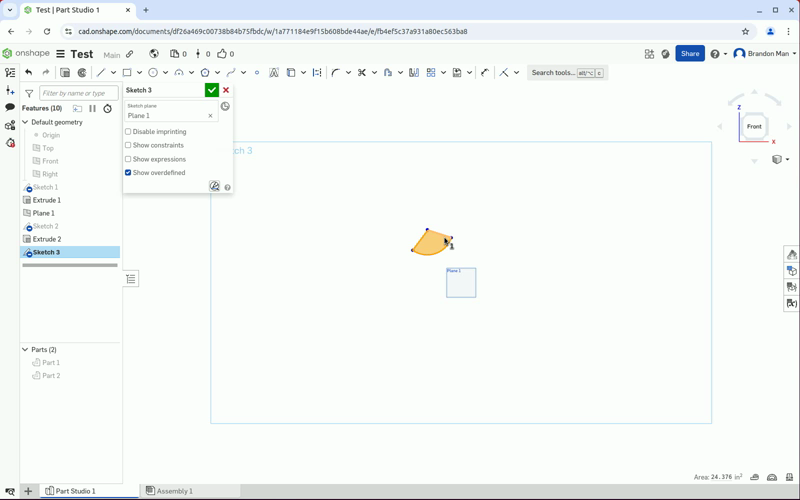
mouse_move(73, 352)
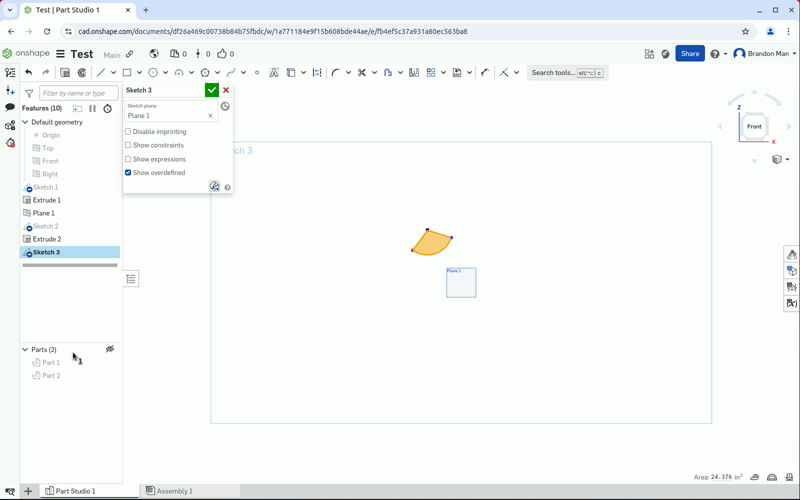
key(shift+y)
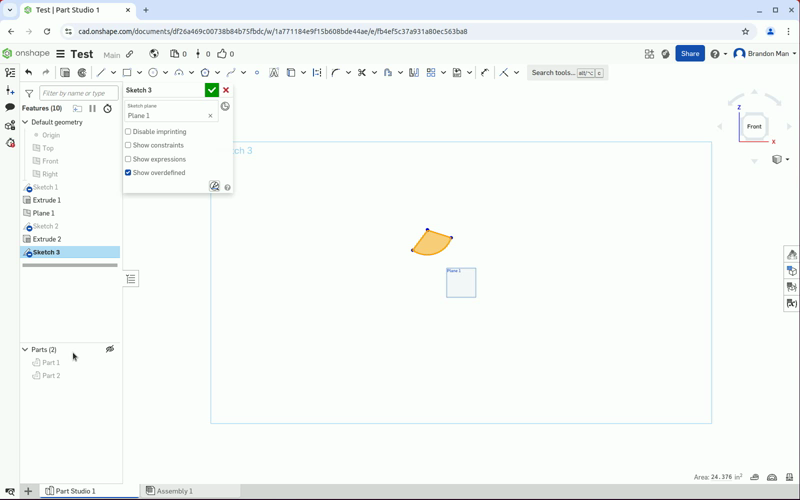
key(shift+e)
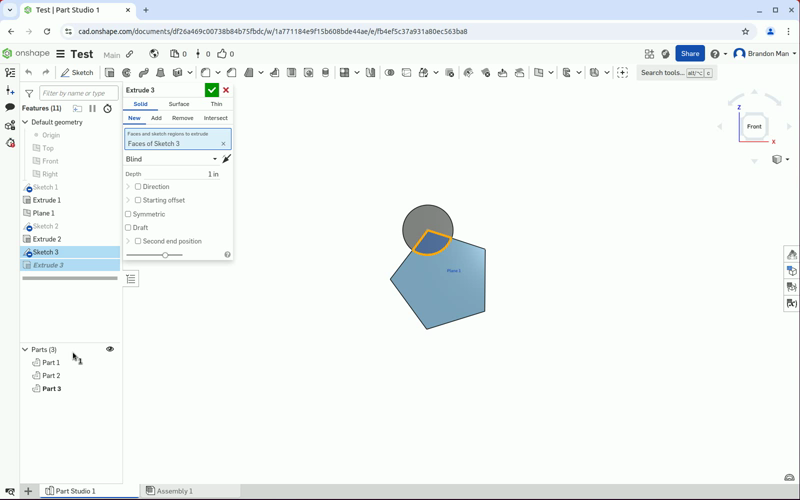
mouse_move(143, 106)
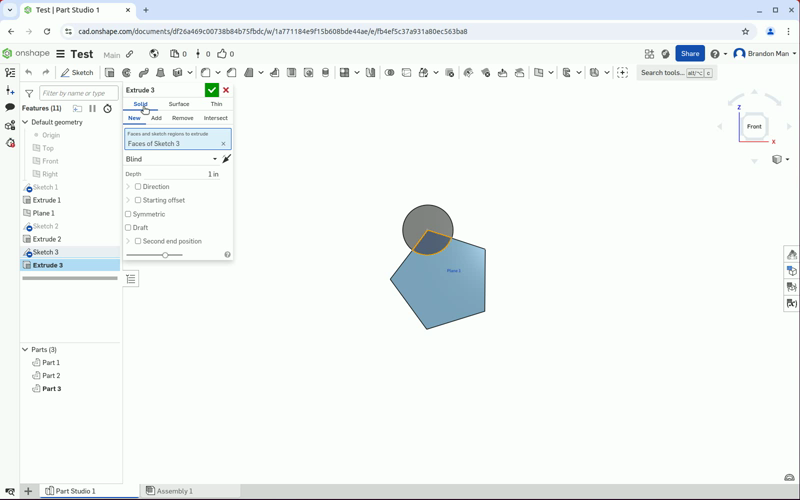
click(143, 106)
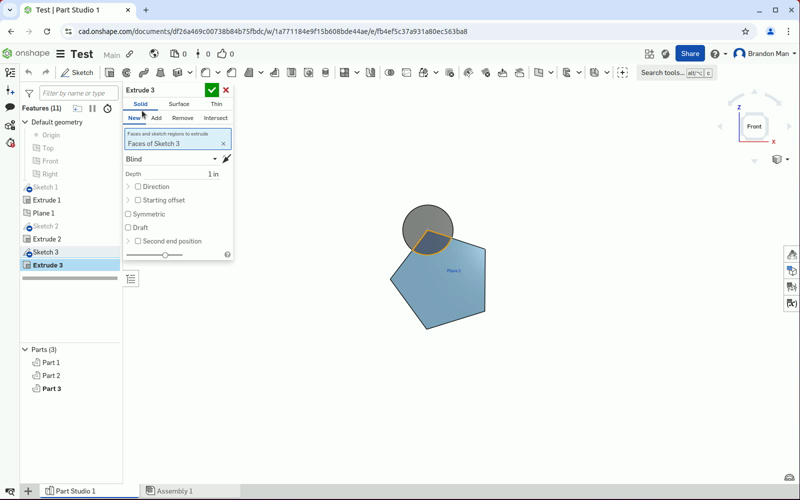
mouse_move(137, 120)
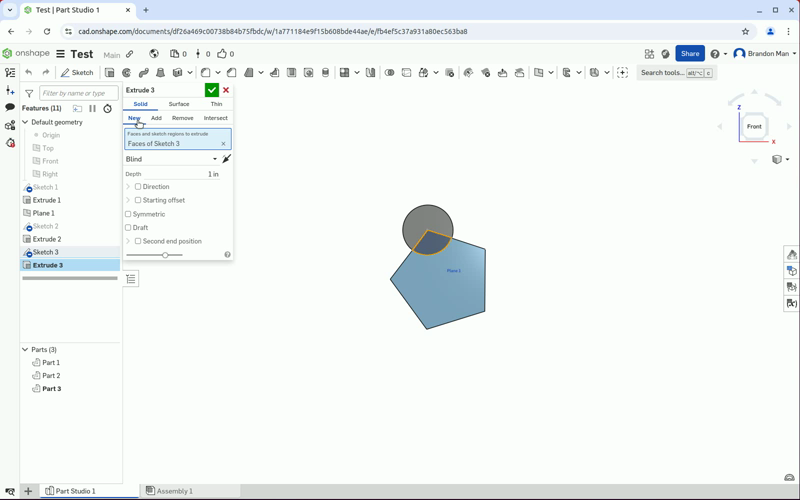
click(137, 120)
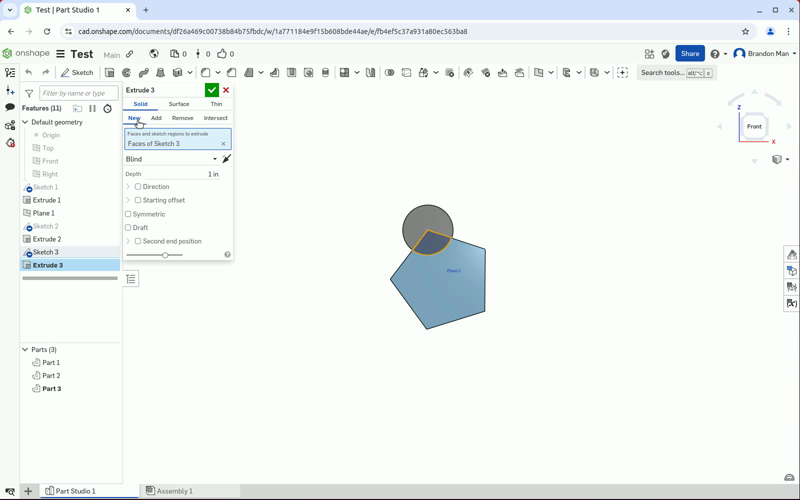
key(tab, 4)
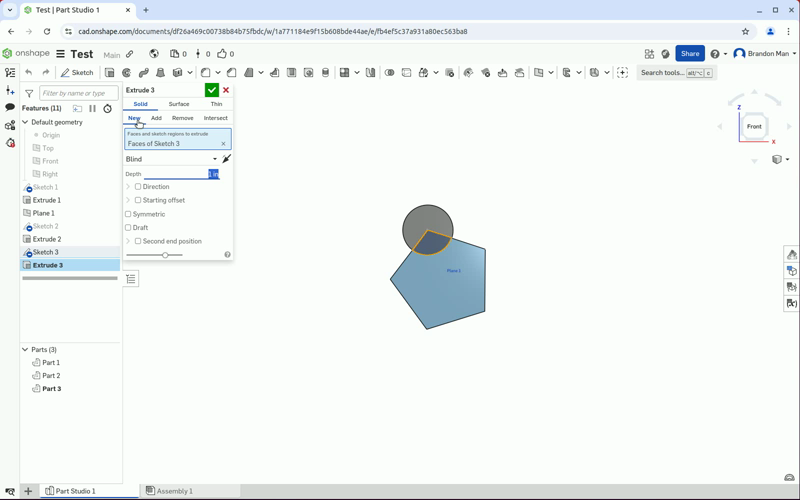
text(3.37)
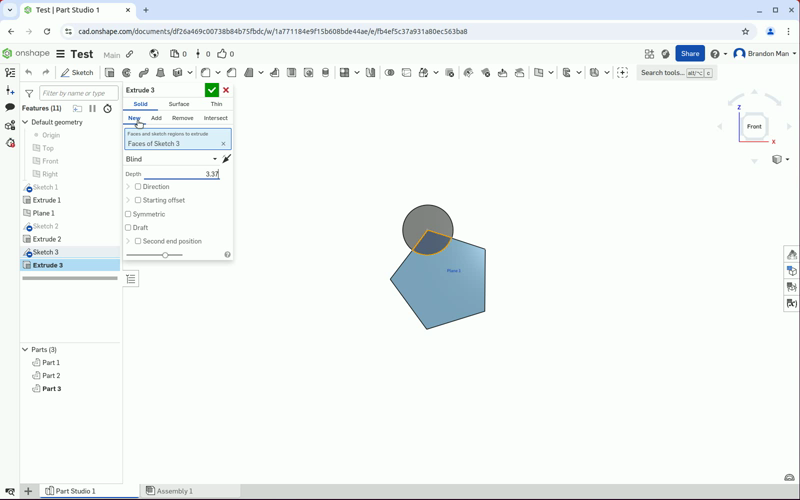
key(enter)
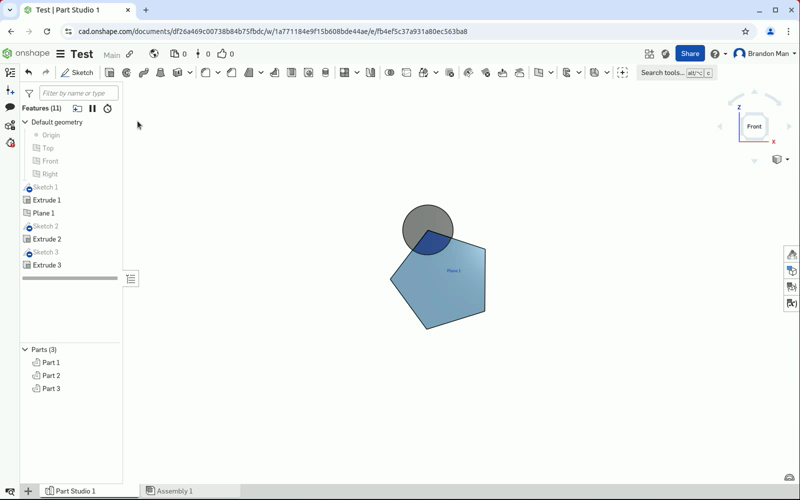
key(shift+h)
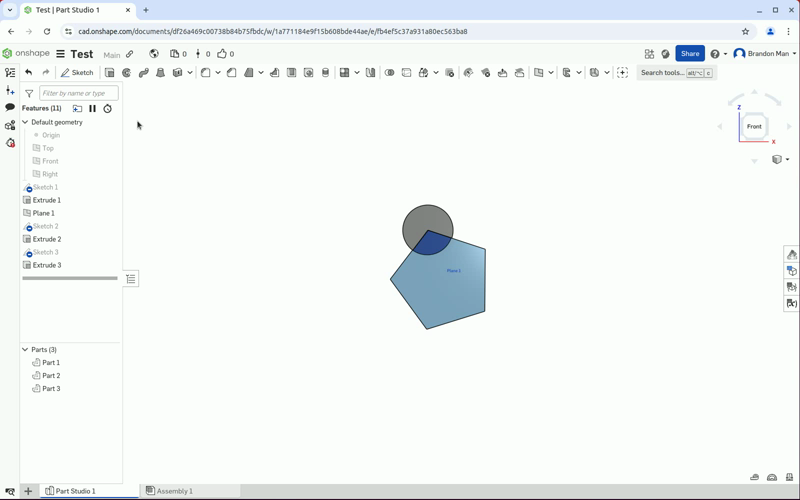
key(shift+h)
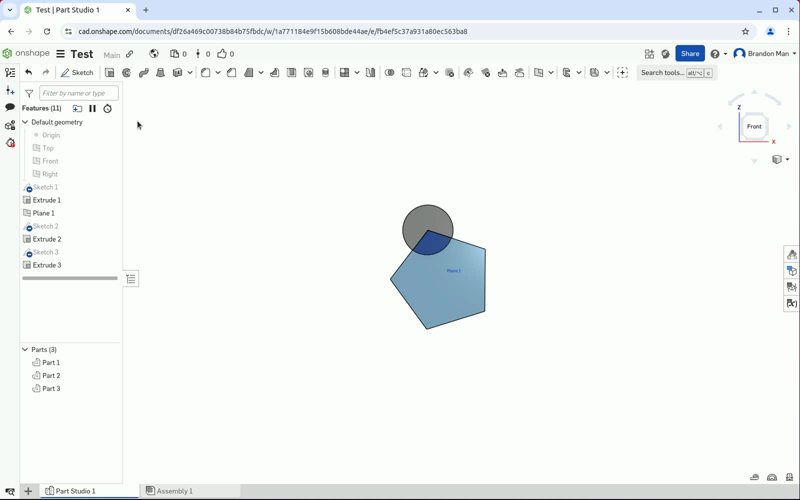
mouse_move(73, 189)
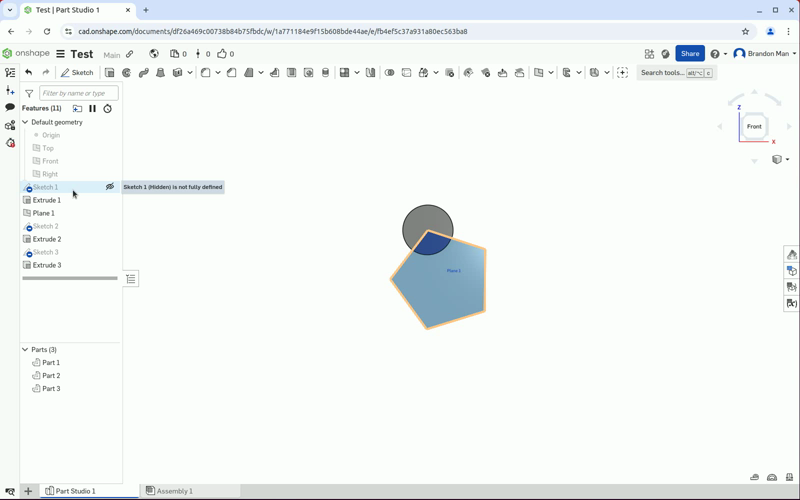
click(73, 189)
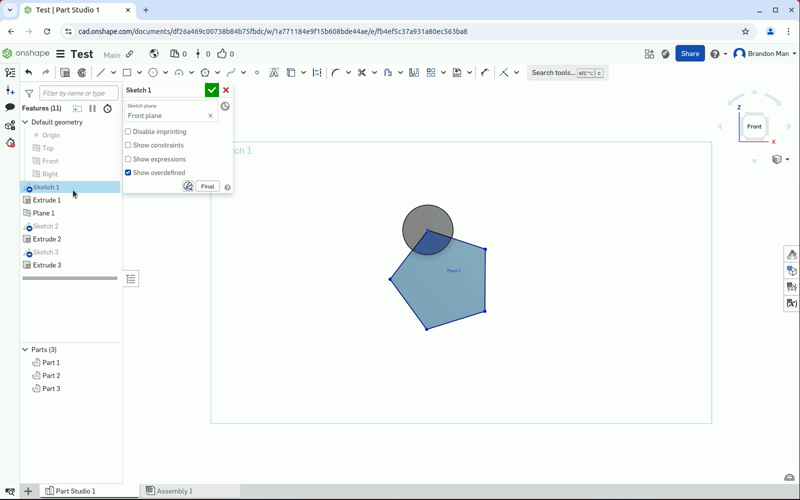
mouse_move(229, 92)
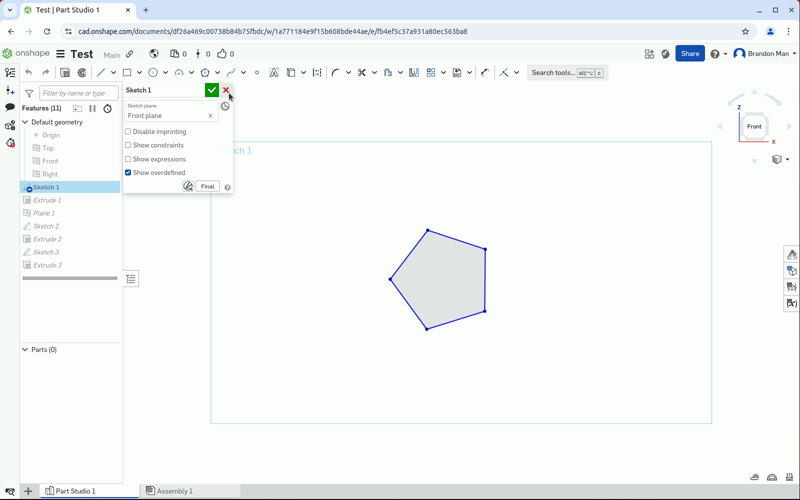
click(229, 92)
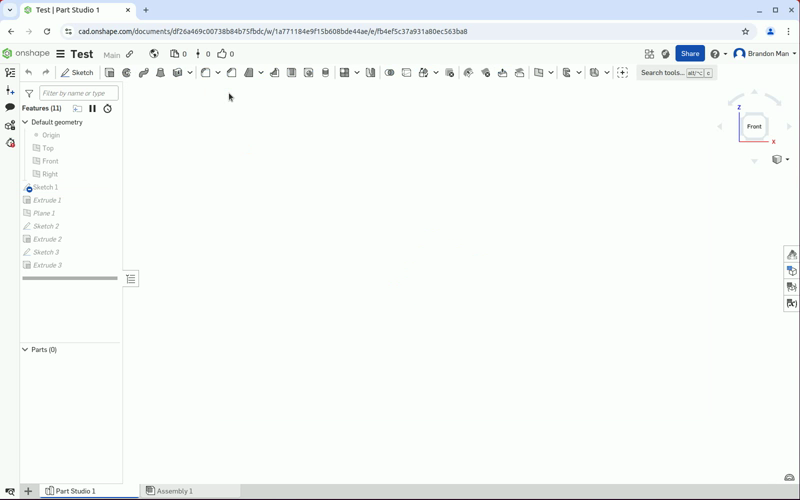
key(shift+s)
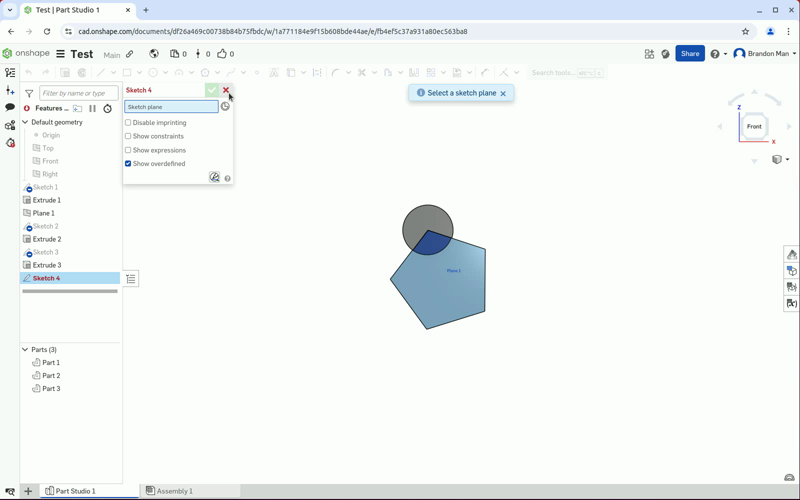
mouse_move(73, 215)
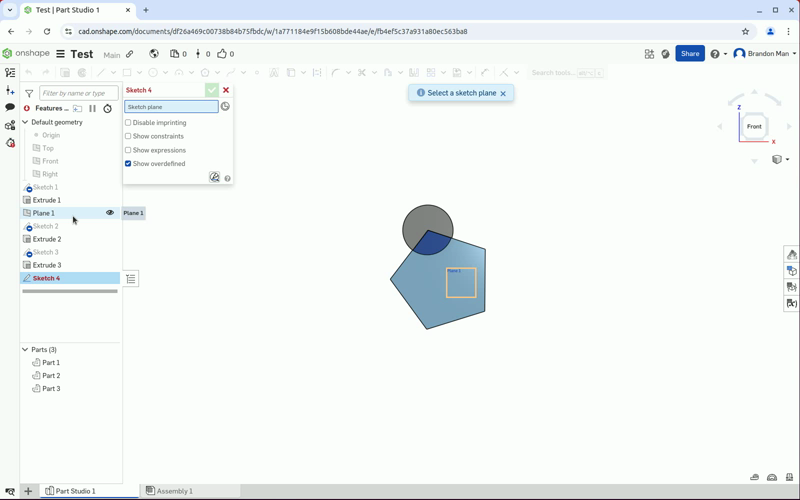
click(73, 215)
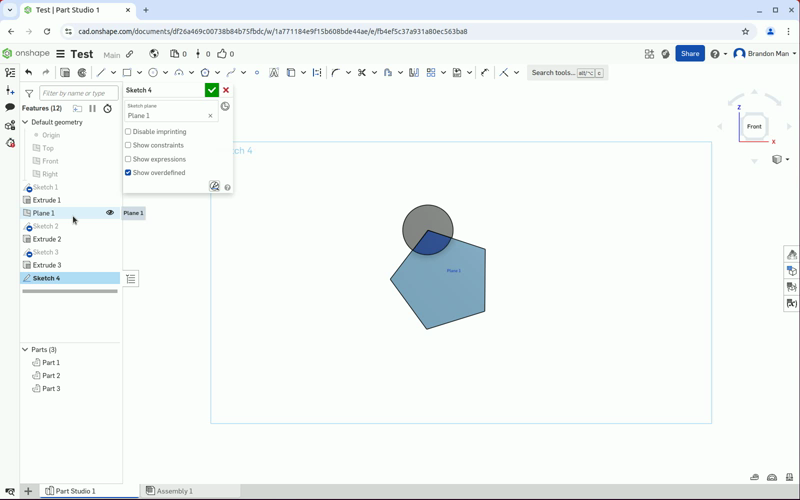
mouse_move(73, 352)
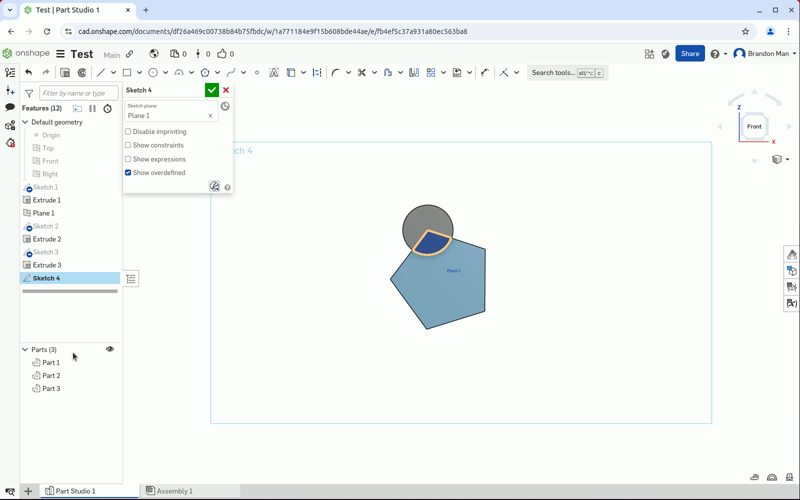
key(y)
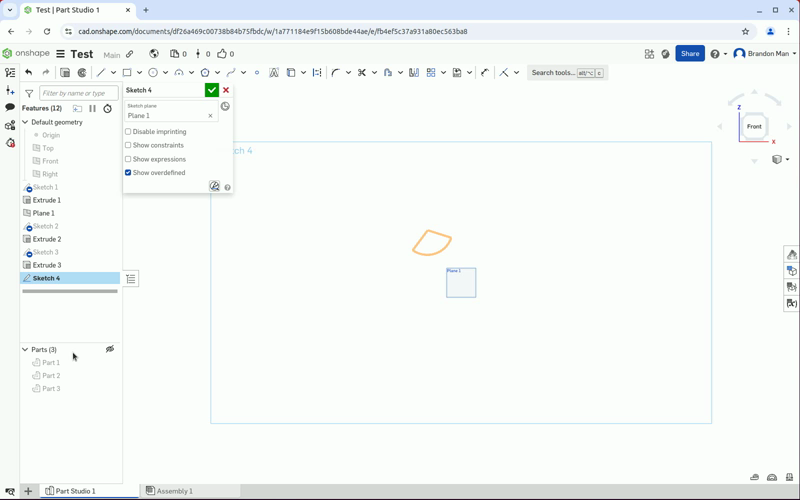
key(l)
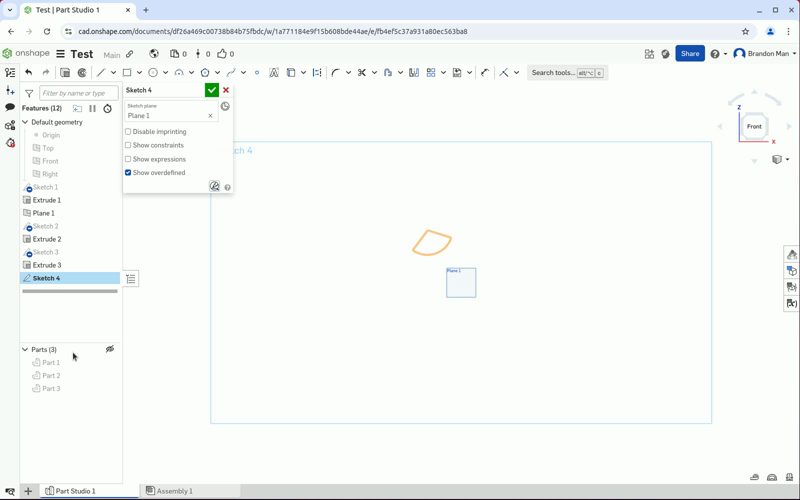
key_down(shift)
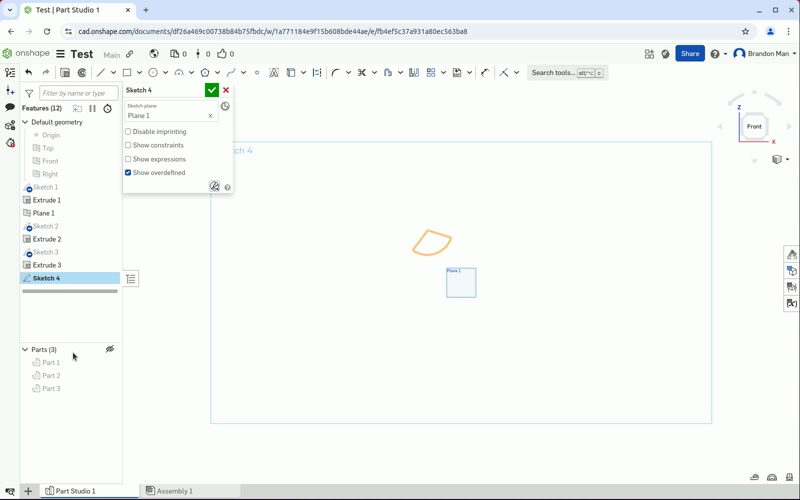
mouse_move(348, 287)
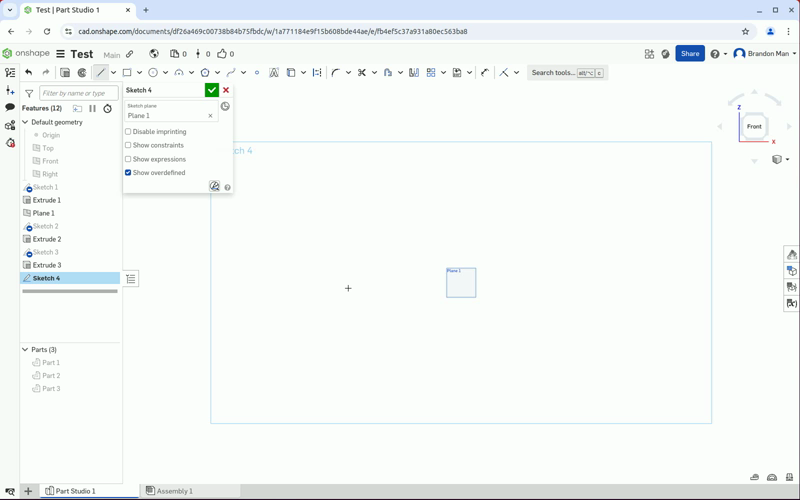
click(348, 287)
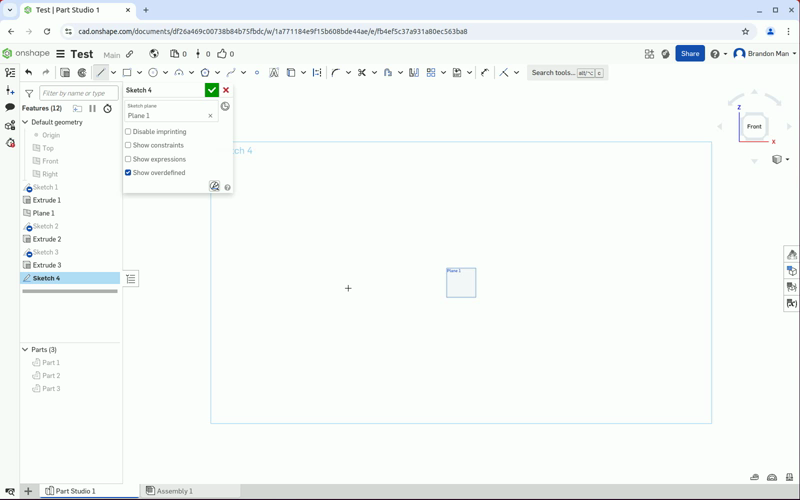
key_up(shift)
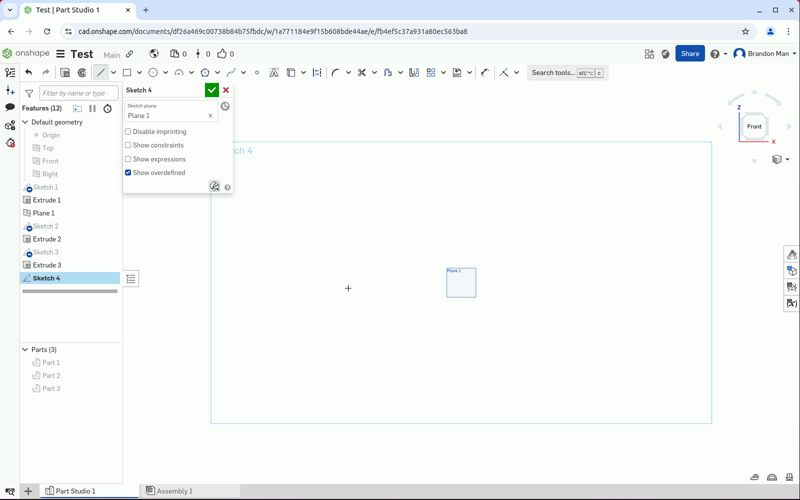
key_down(shift)
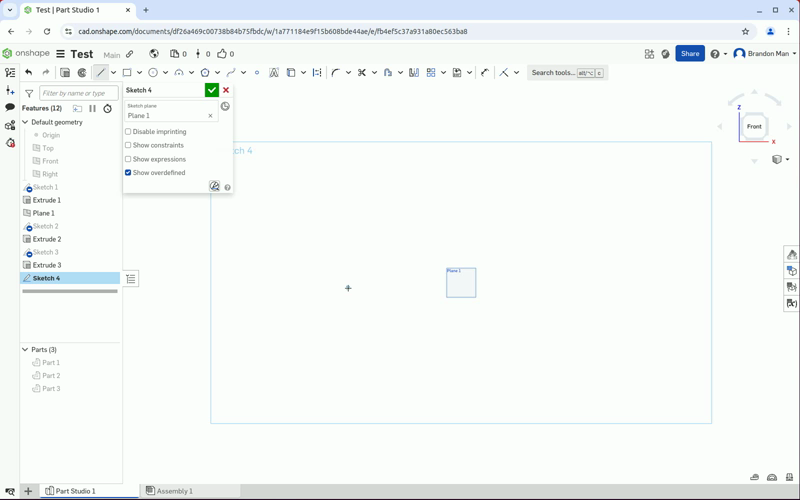
mouse_move(378, 287)
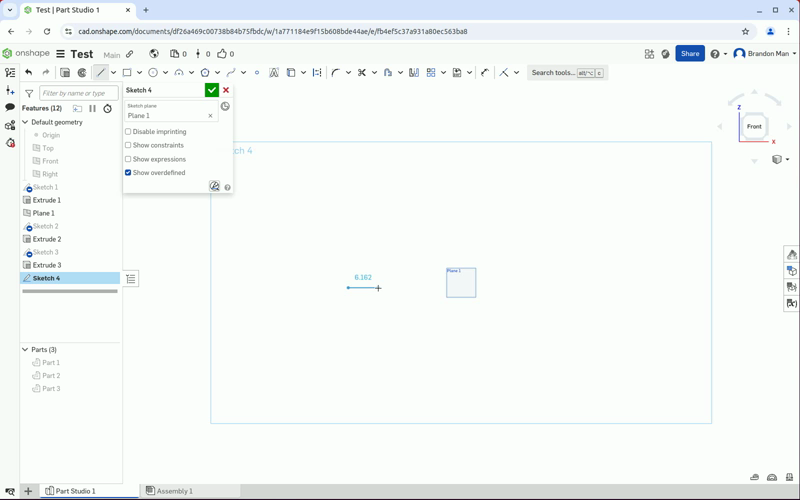
mouse_move(396, 287)
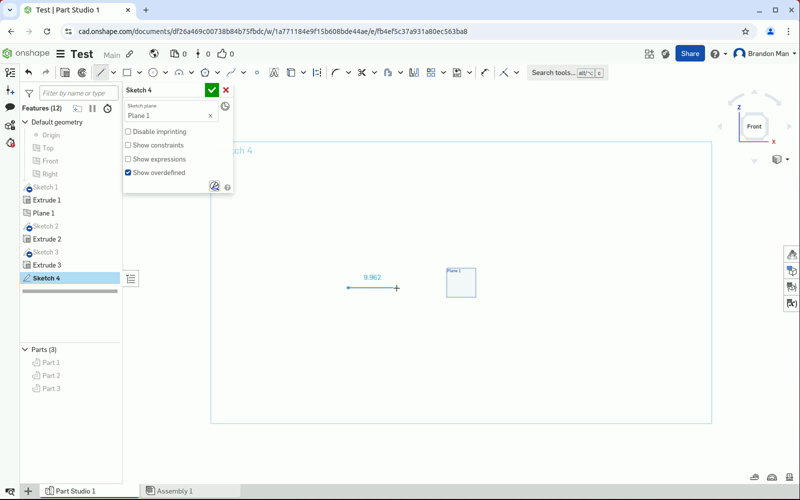
click(396, 287)
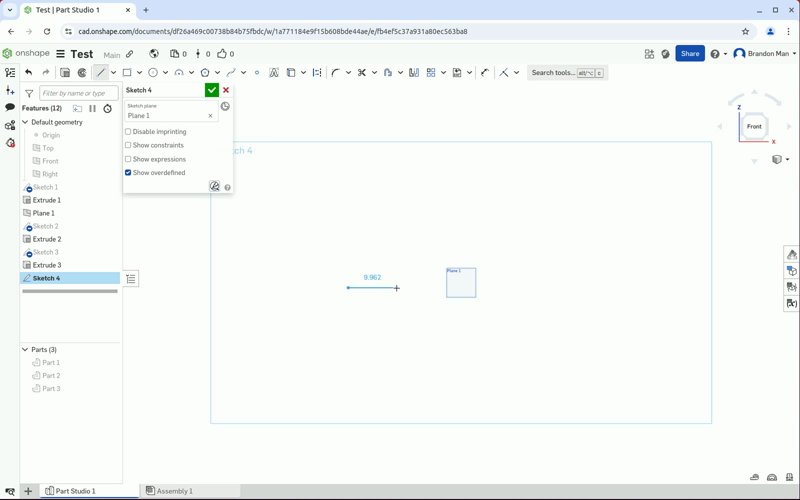
key_up(shift)
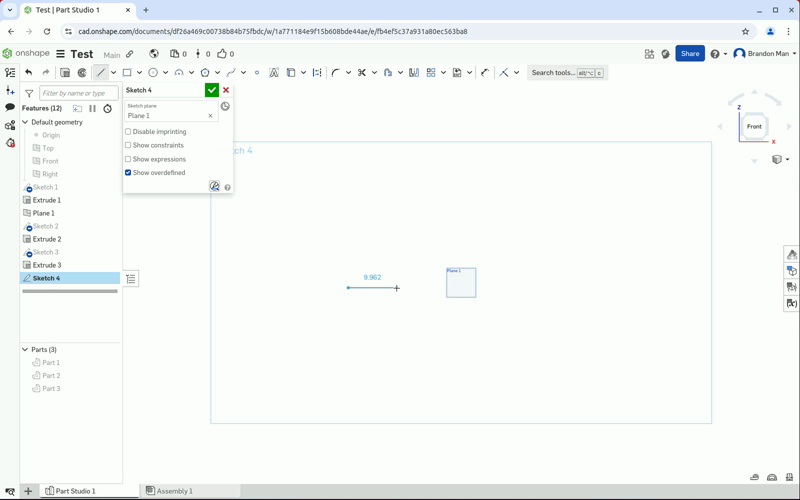
key_down(shift)
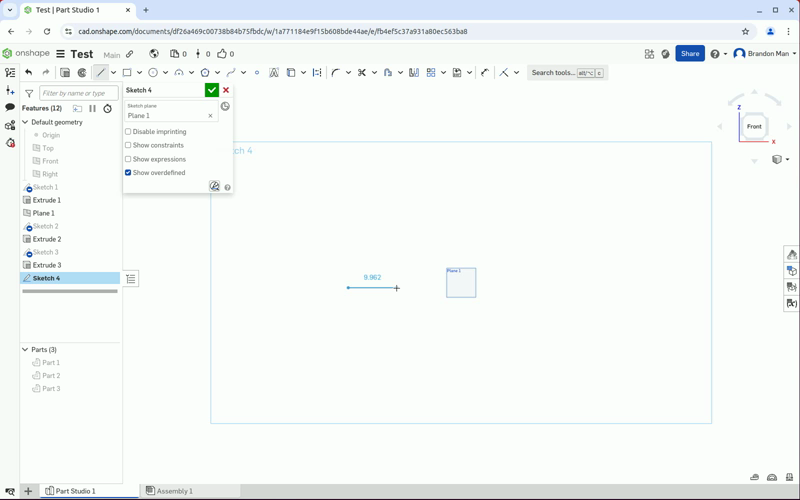
mouse_move(426, 287)
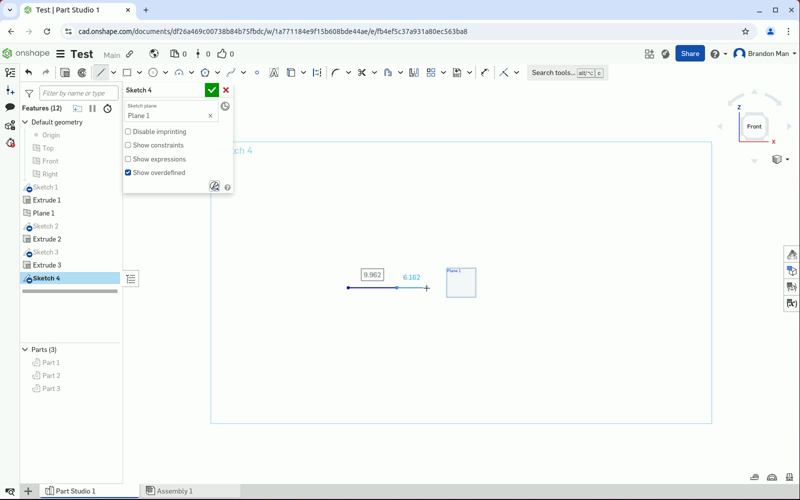
mouse_move(391, 279)
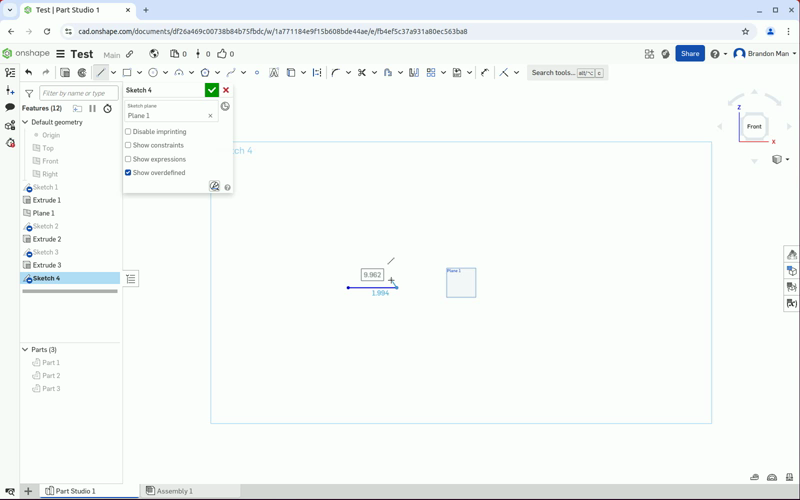
click(391, 279)
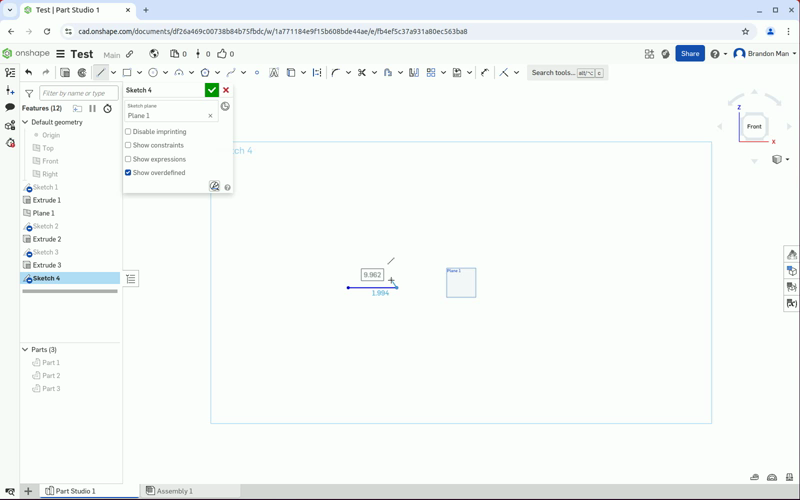
key_up(shift)
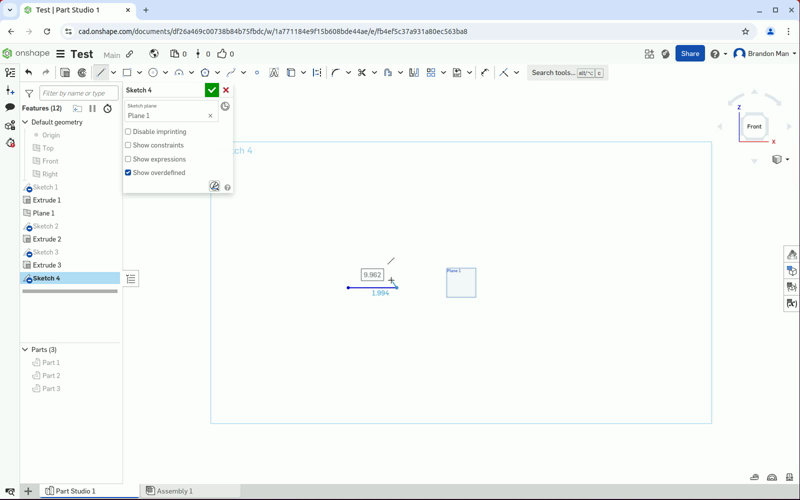
key_down(shift)
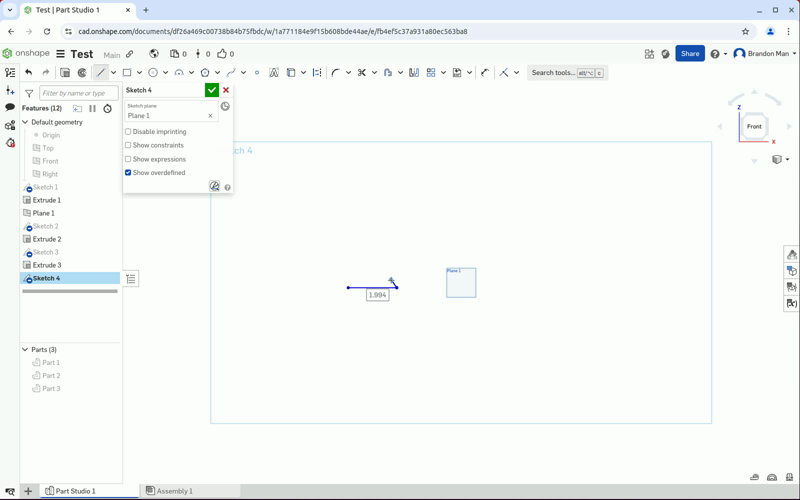
mouse_move(421, 279)
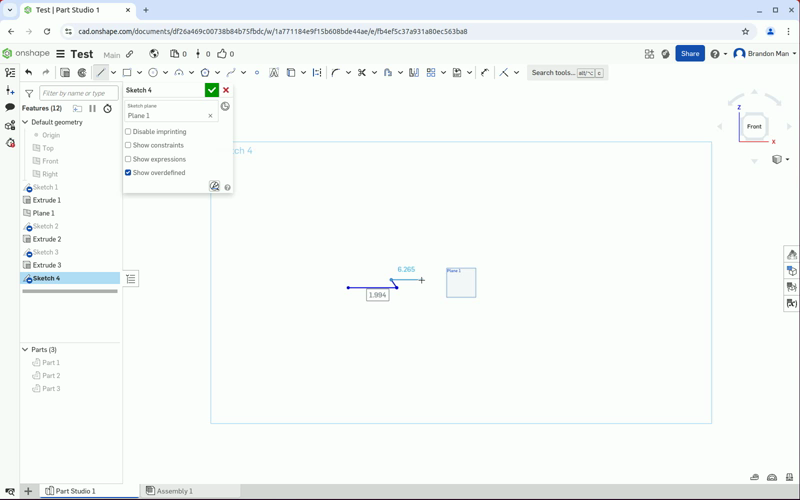
mouse_move(396, 272)
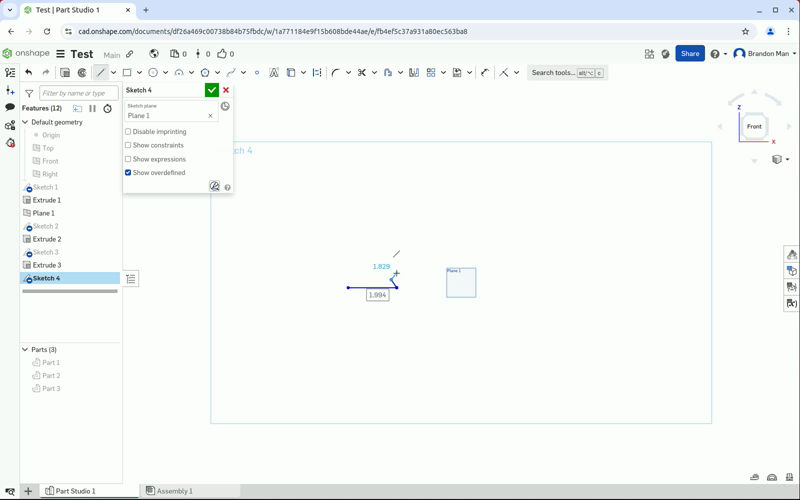
click(396, 272)
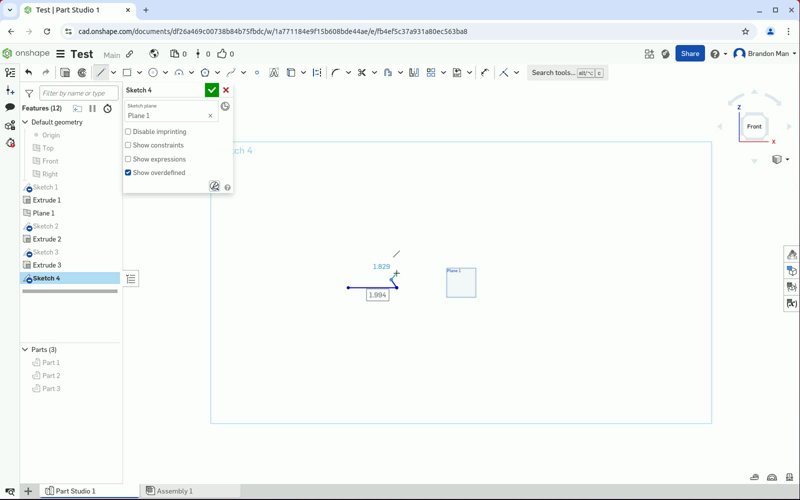
key_up(shift)
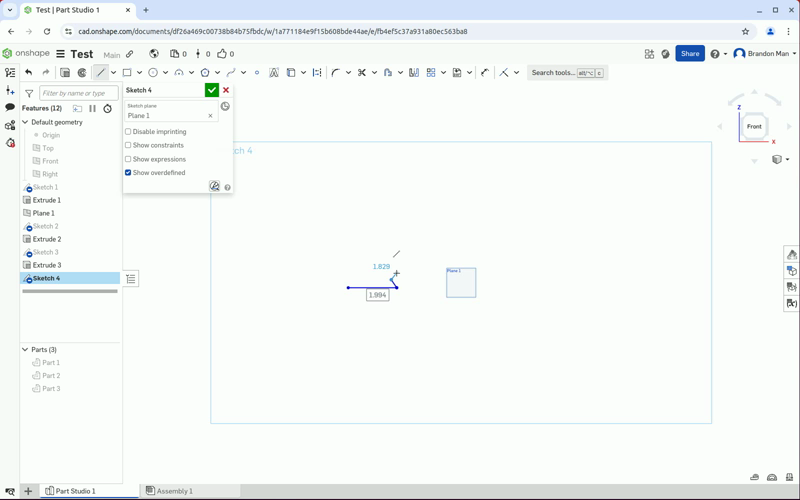
key_down(shift)
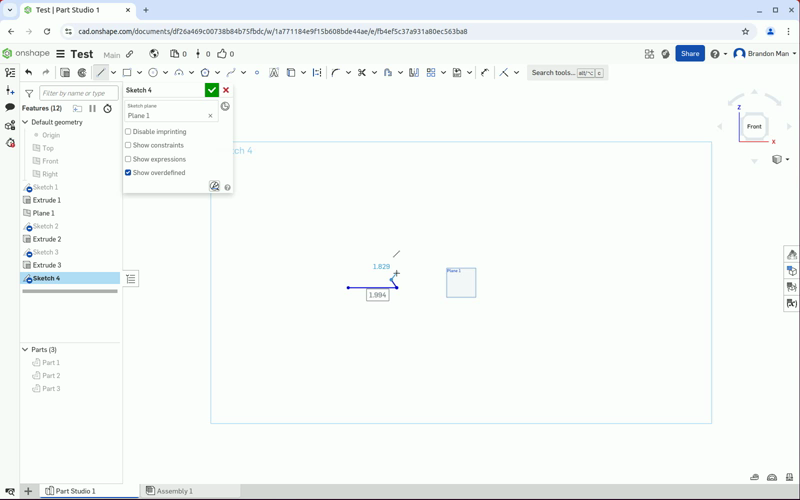
mouse_move(426, 272)
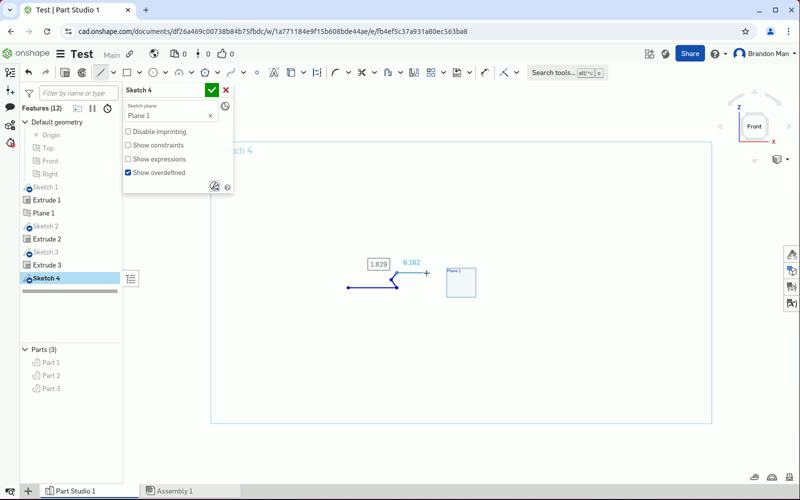
mouse_move(396, 271)
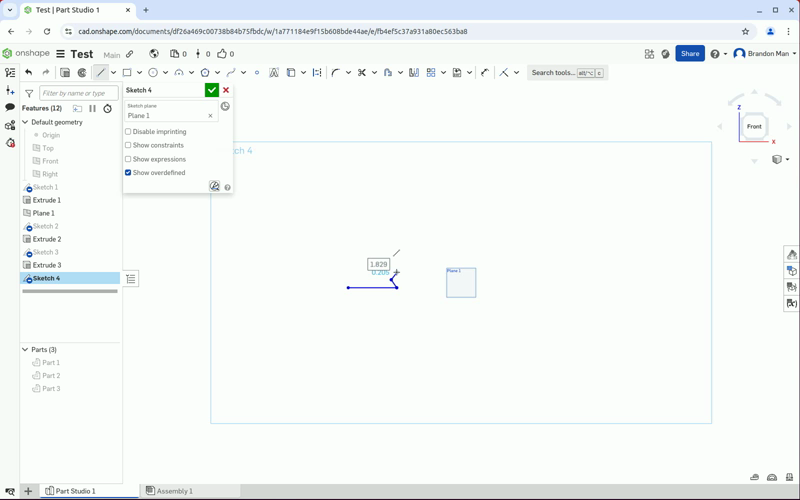
scroll(6)
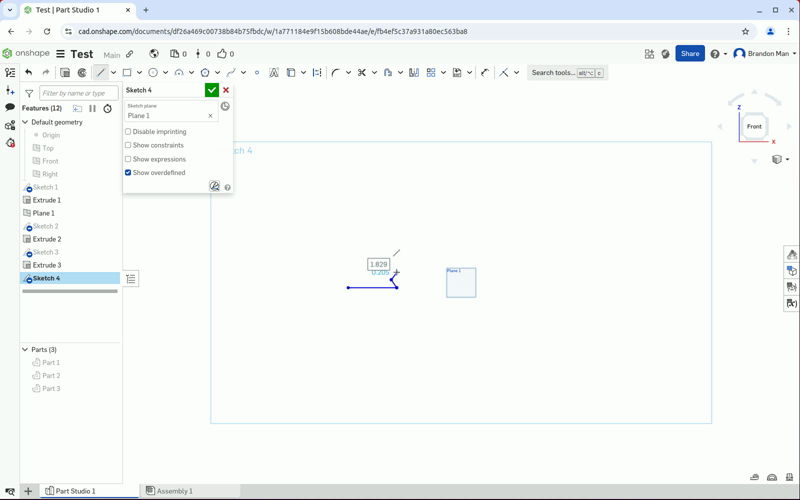
scroll(6)
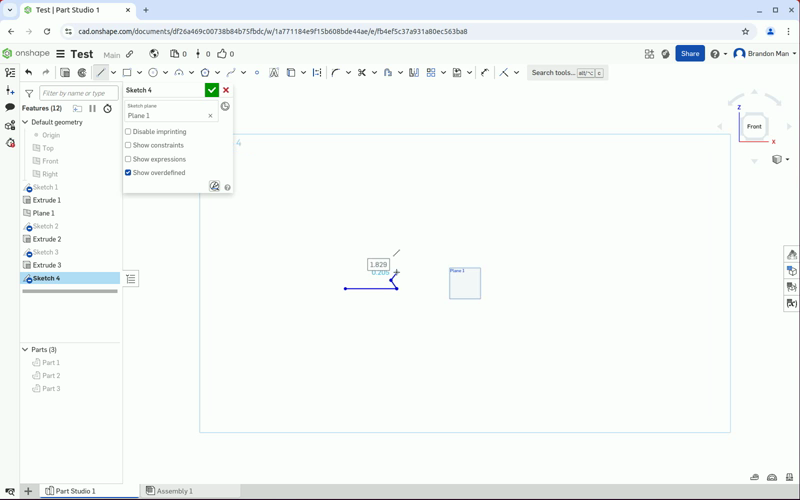
scroll(6)
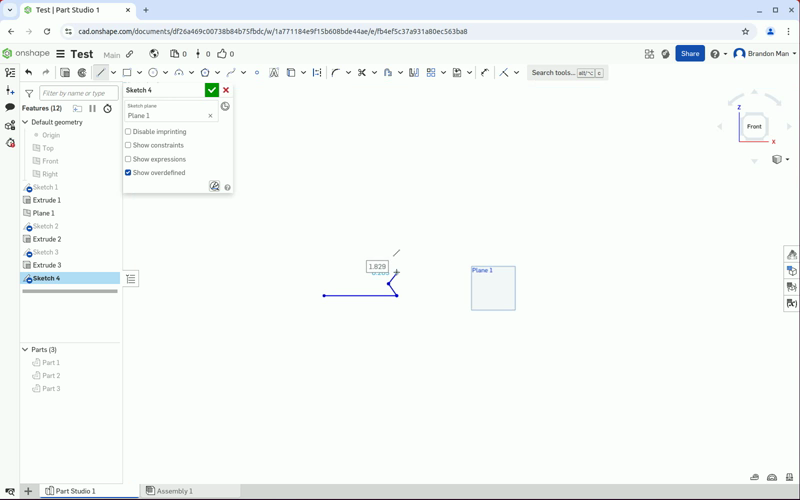
scroll(6)
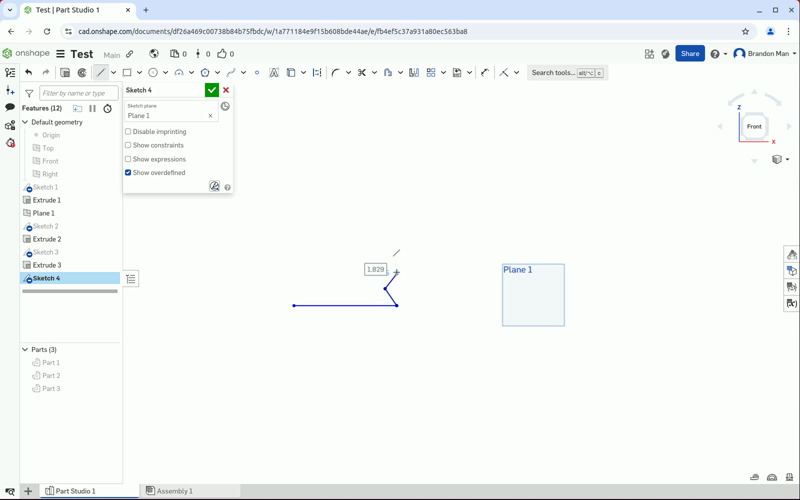
scroll(6)
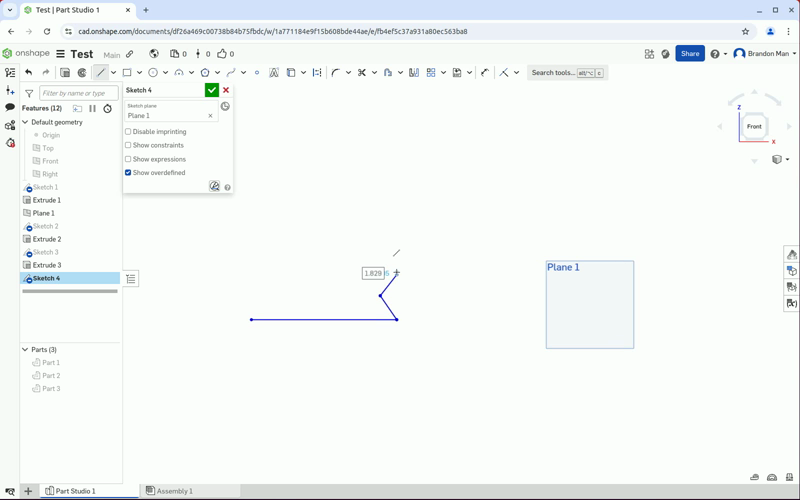
scroll(6)
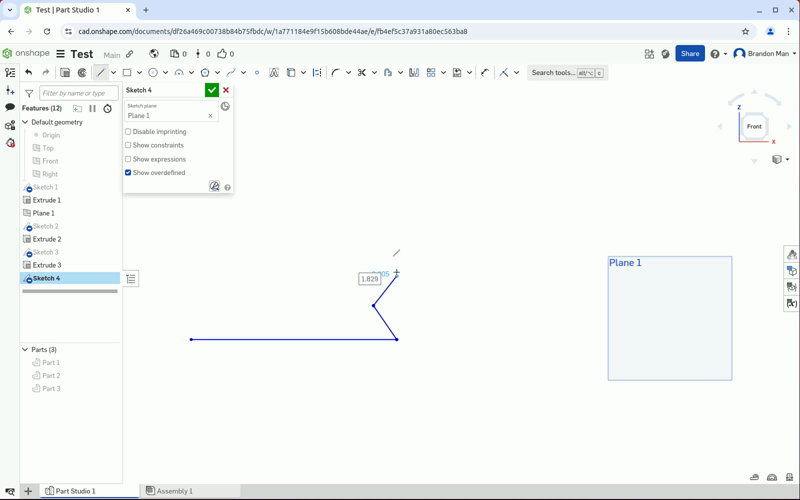
scroll(6)
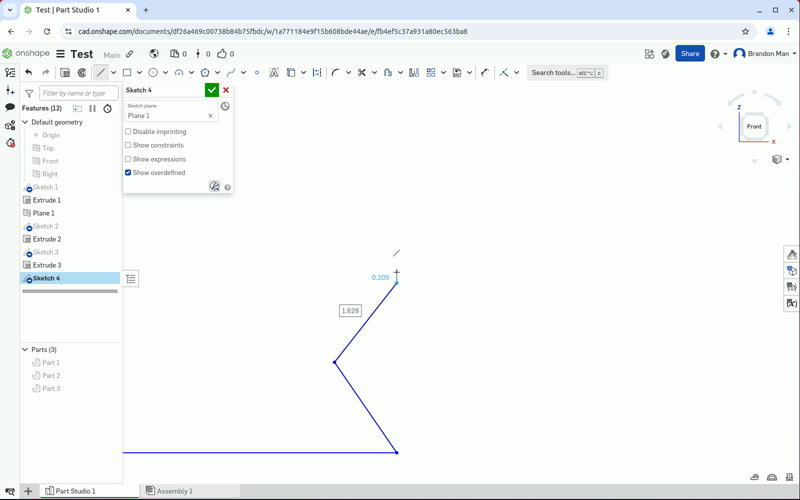
click(396, 271)
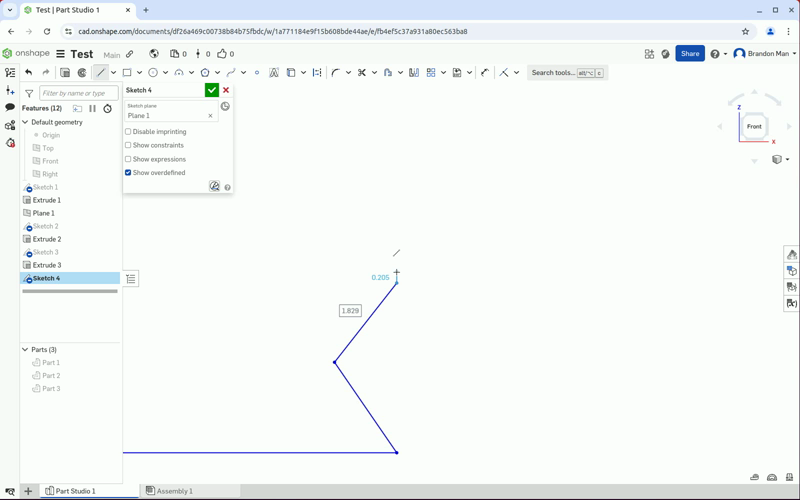
scroll(-6)
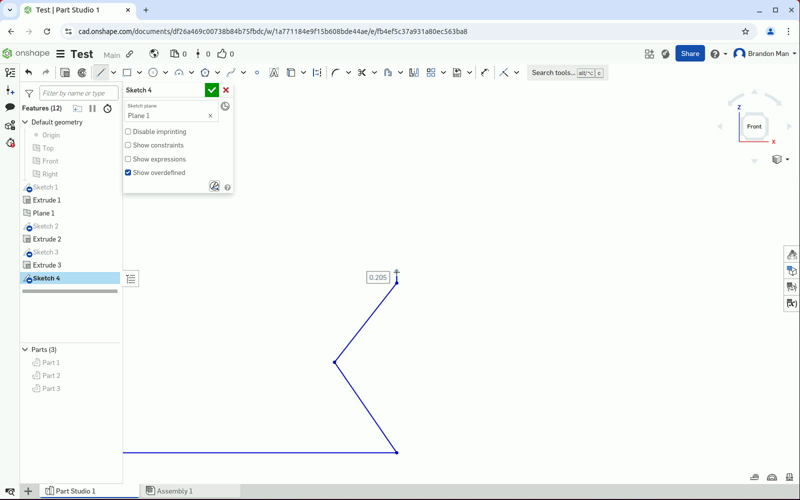
scroll(-6)
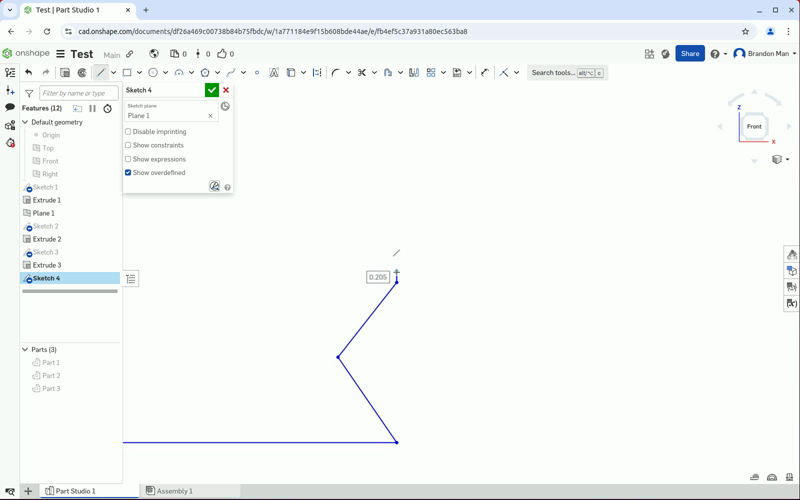
scroll(-6)
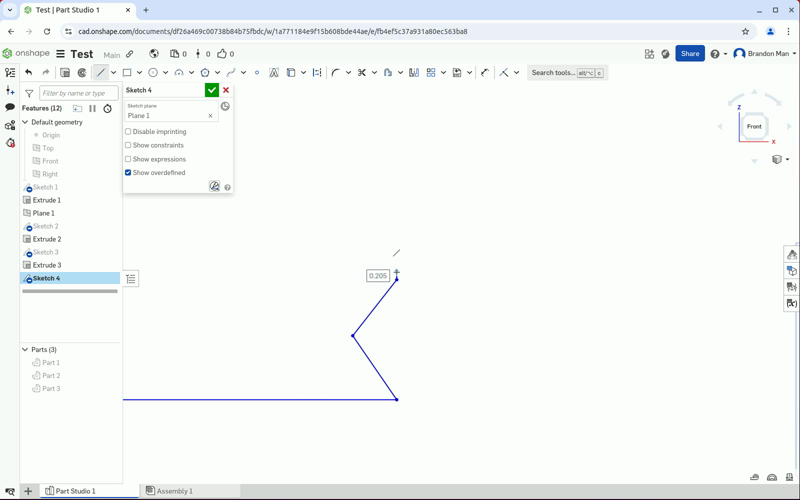
scroll(-6)
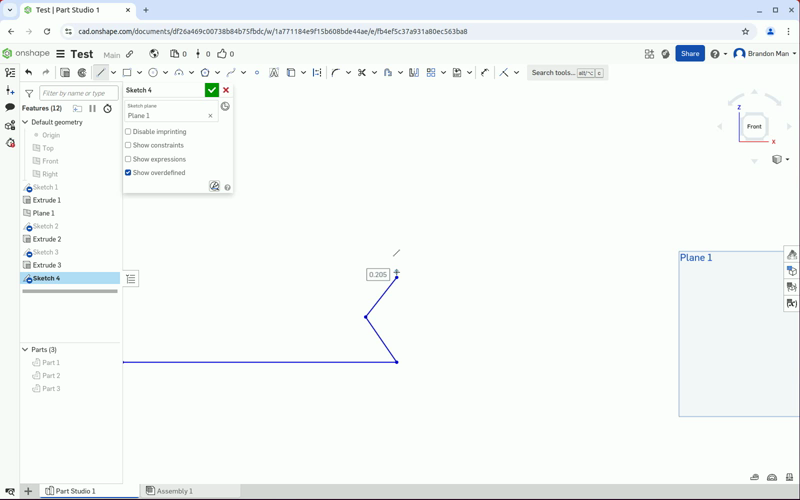
scroll(-6)
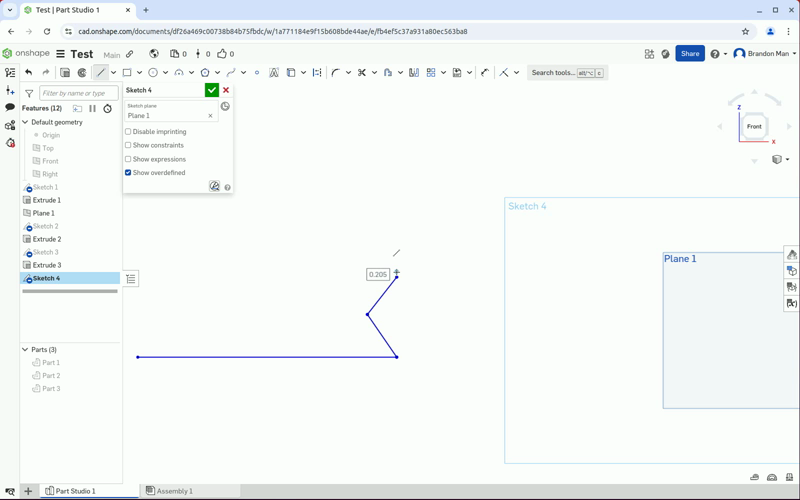
scroll(-6)
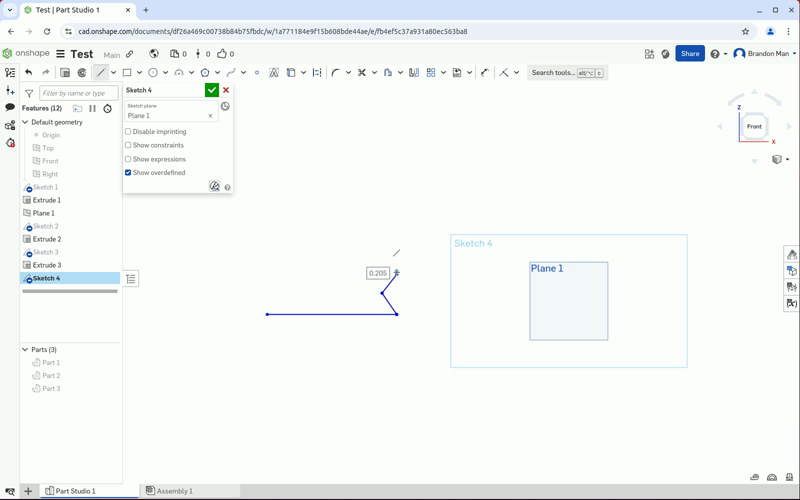
scroll(-6)
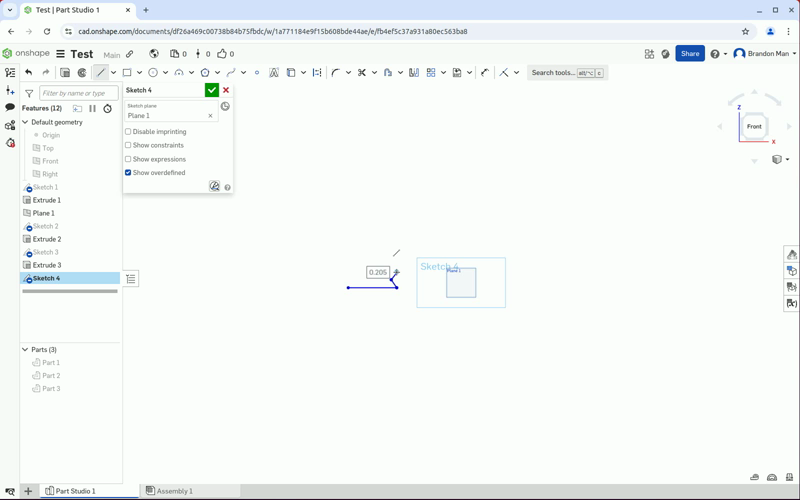
key_up(shift)
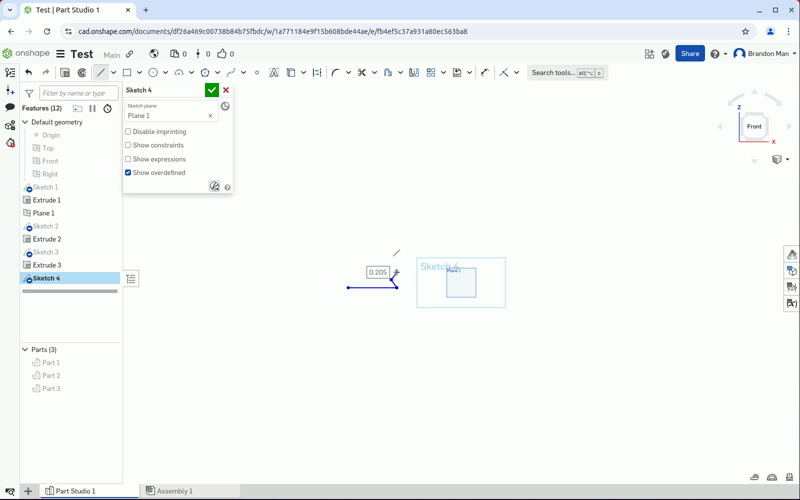
key_down(shift)
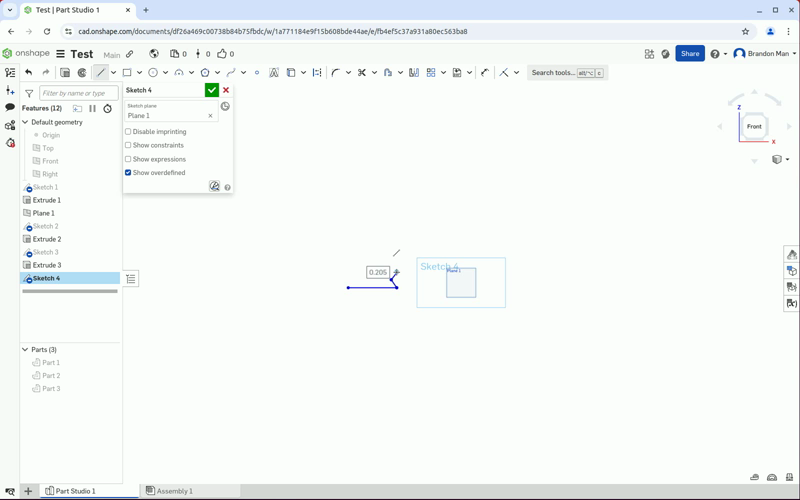
mouse_move(426, 271)
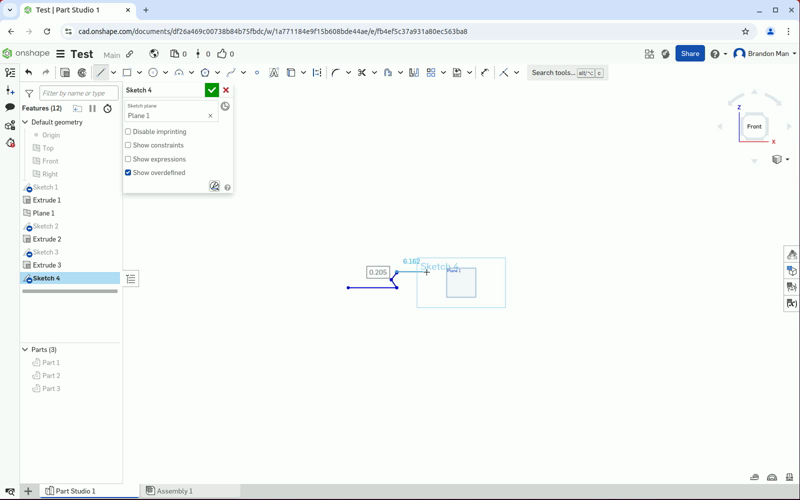
mouse_move(348, 271)
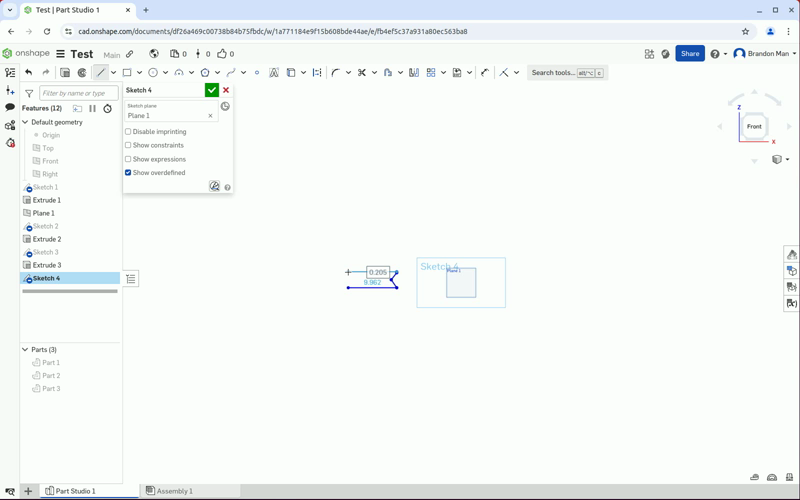
click(348, 271)
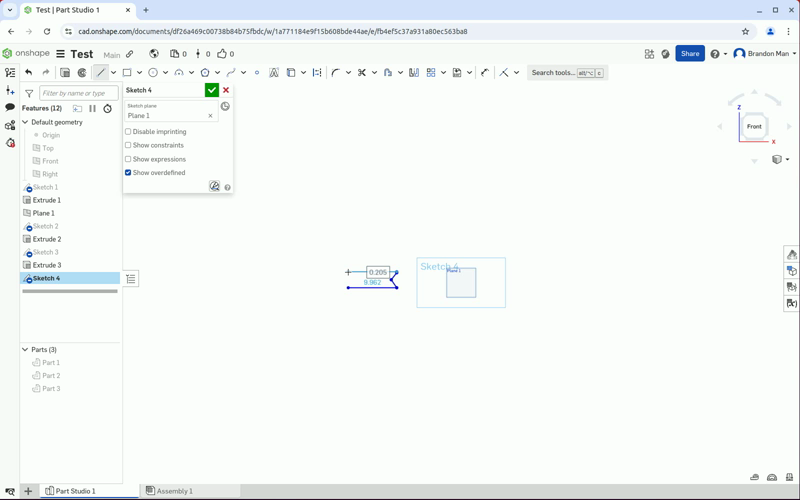
key_up(shift)
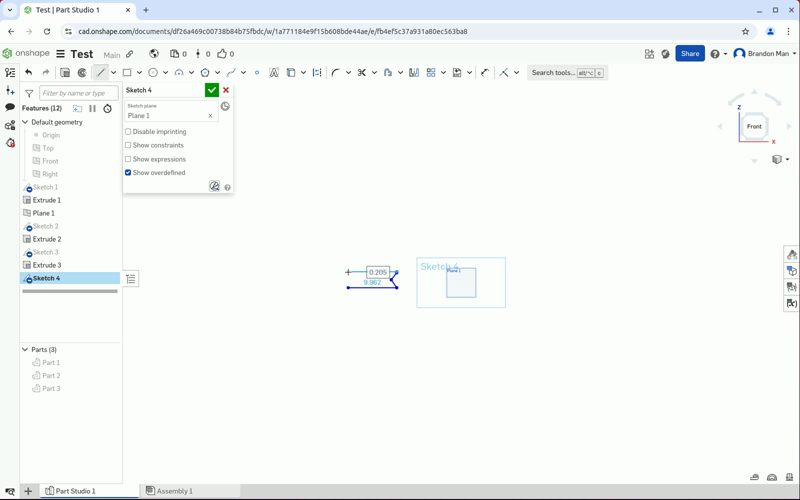
mouse_move(378, 271)
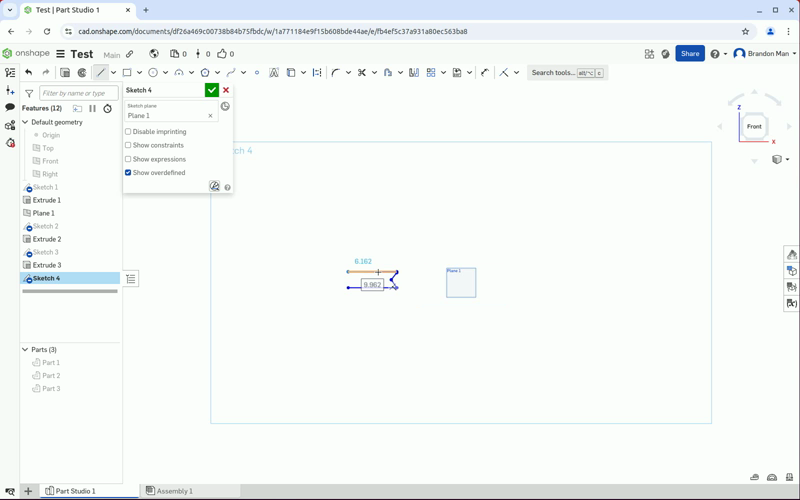
key_down(shift)
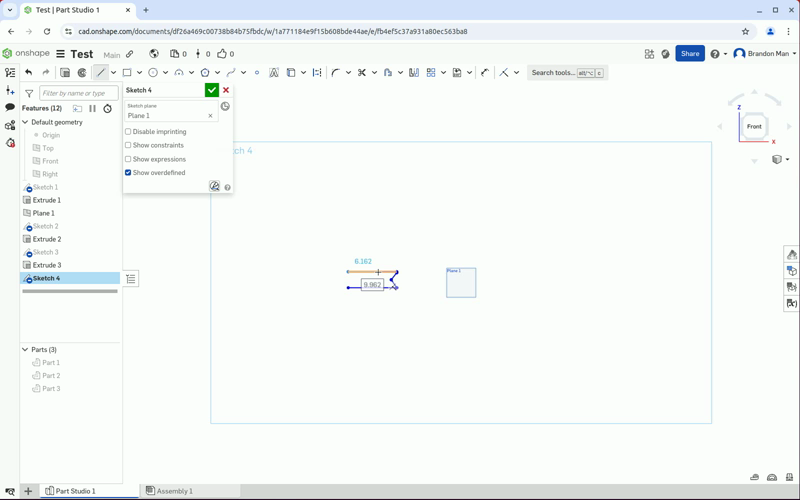
mouse_move(348, 287)
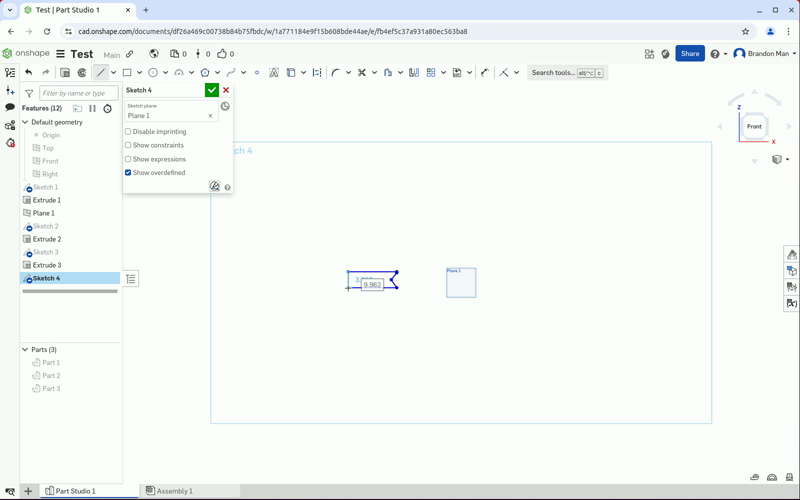
key_up(shift)
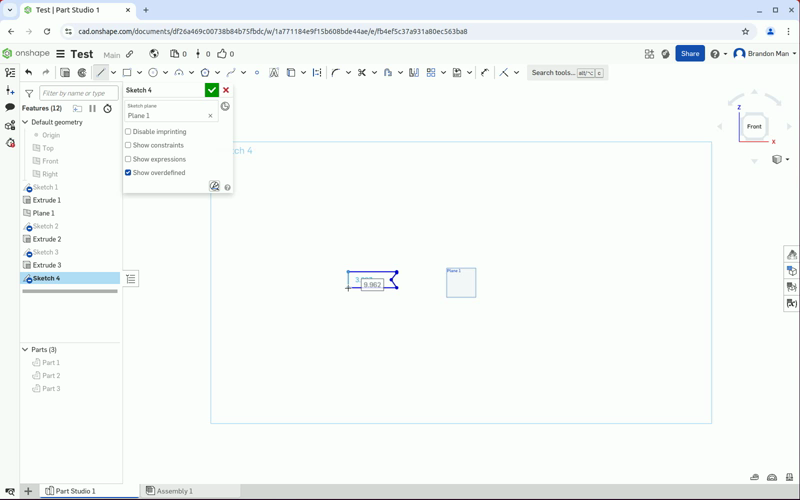
click(348, 287)
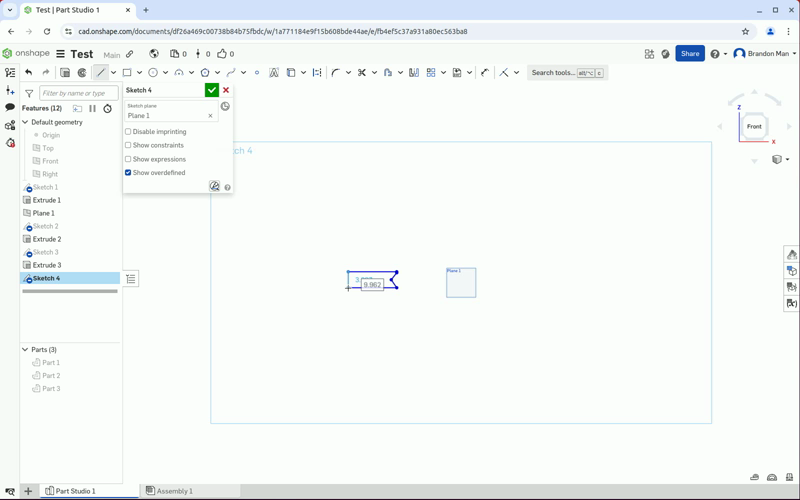
key(esc)
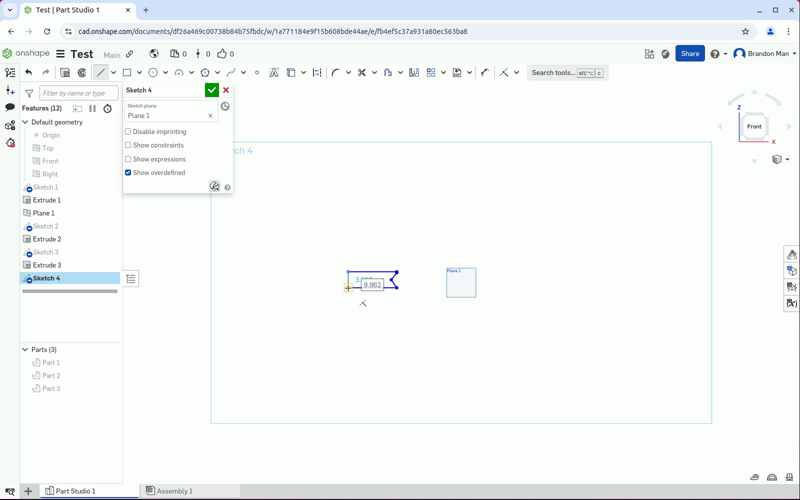
mouse_move(353, 282)
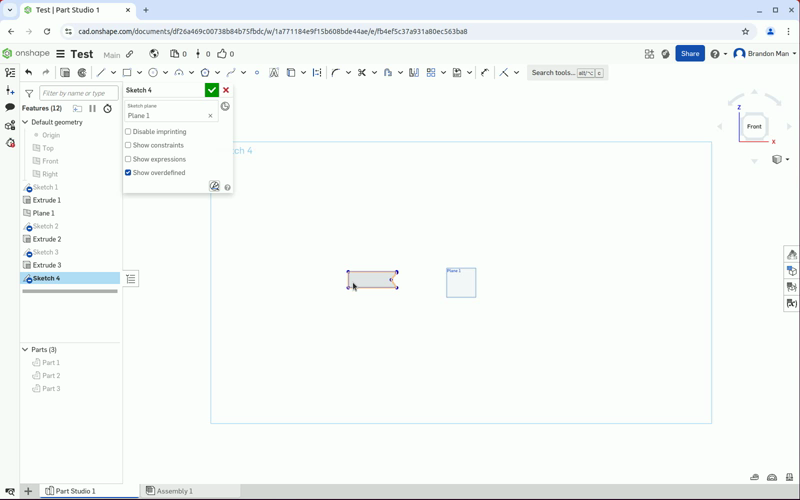
scroll(6)
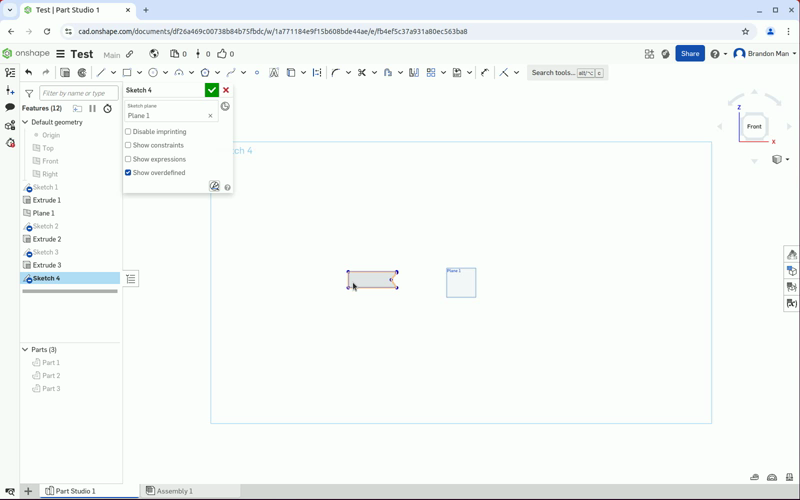
scroll(6)
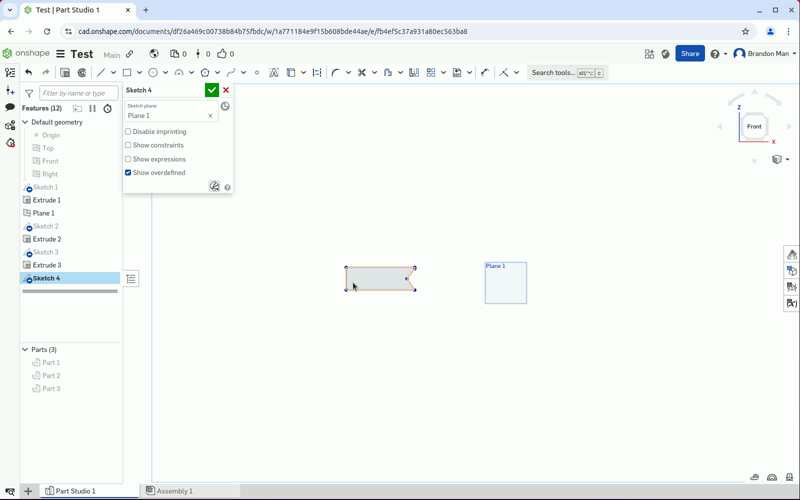
scroll(6)
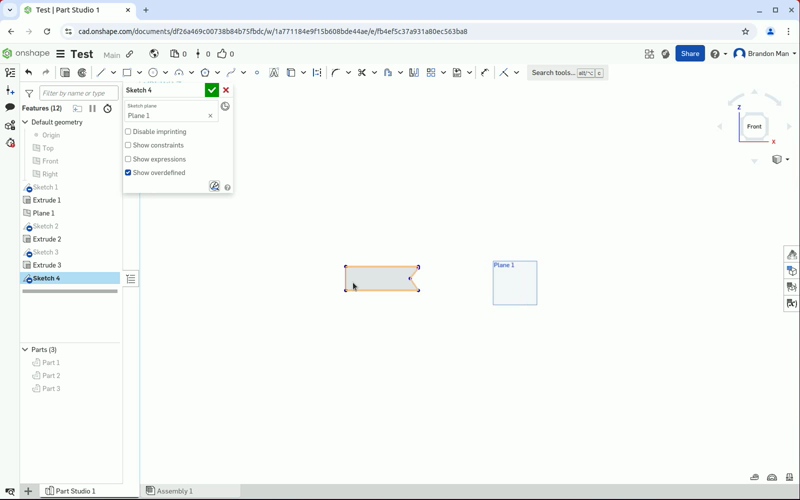
scroll(6)
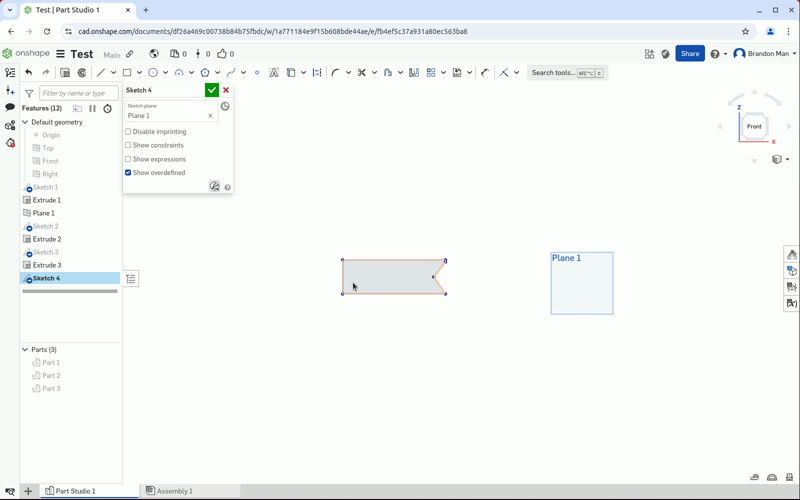
scroll(6)
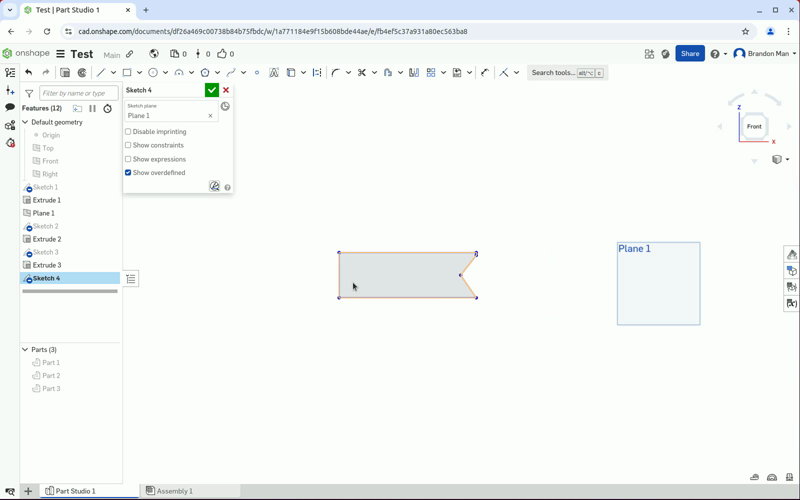
scroll(6)
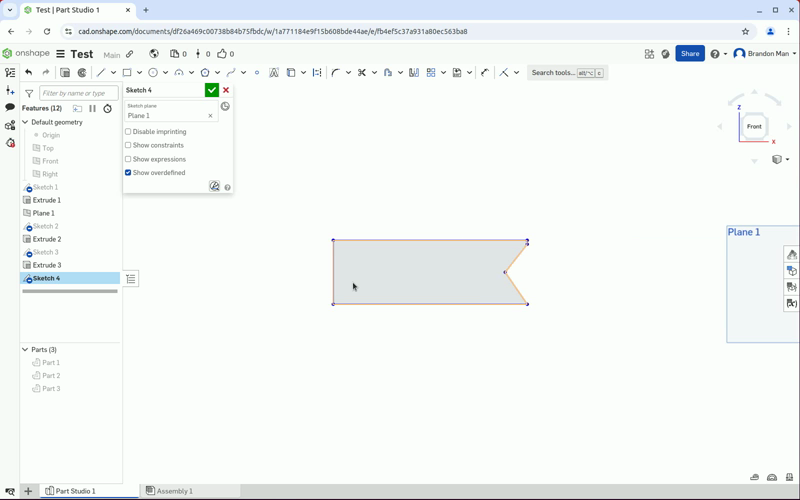
scroll(6)
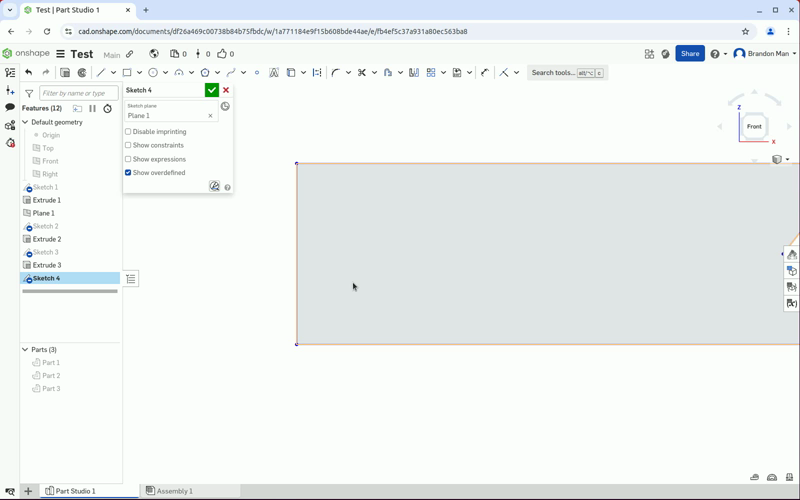
click(353, 282)
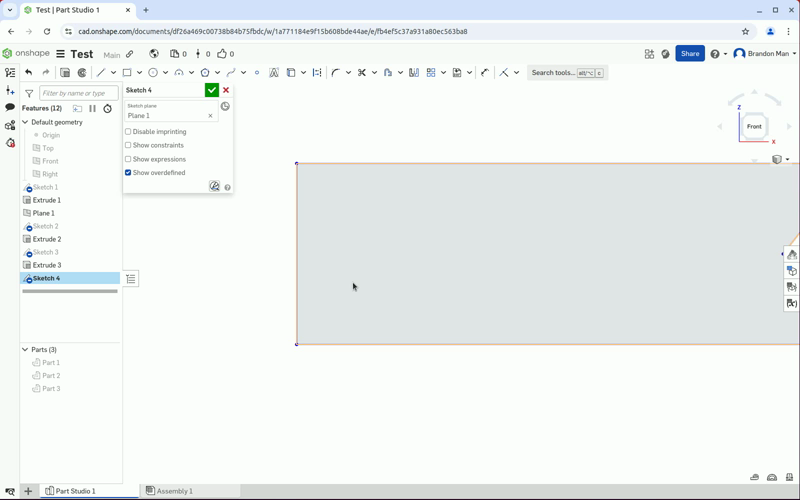
scroll(-6)
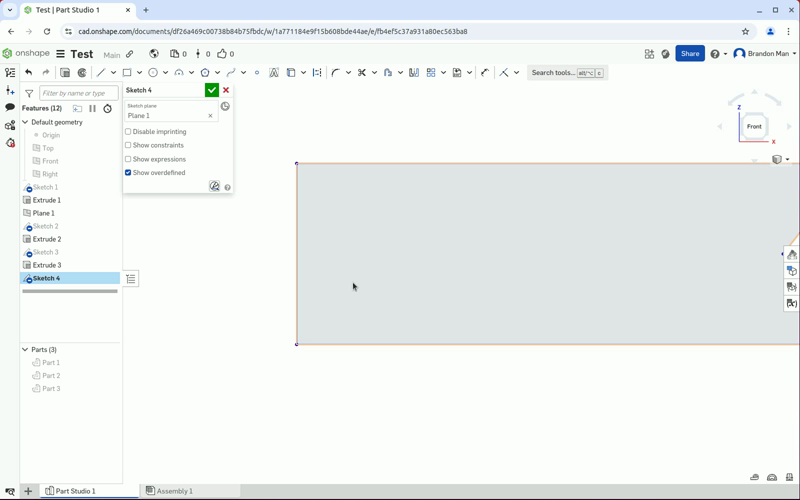
scroll(-6)
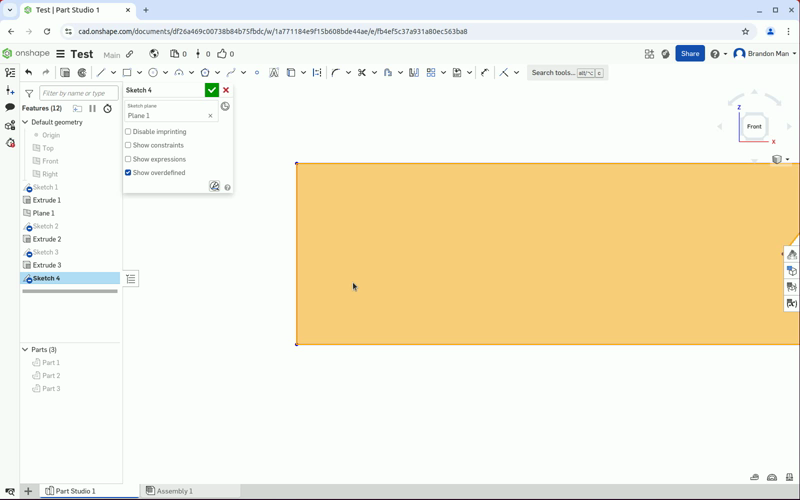
scroll(-6)
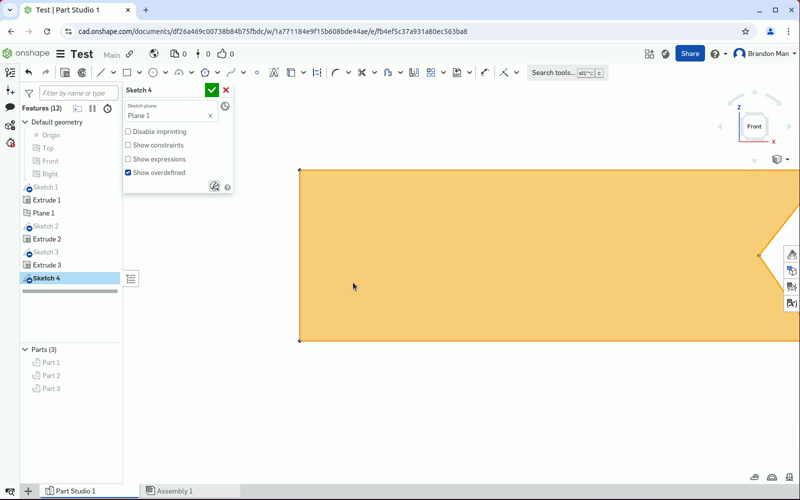
scroll(-6)
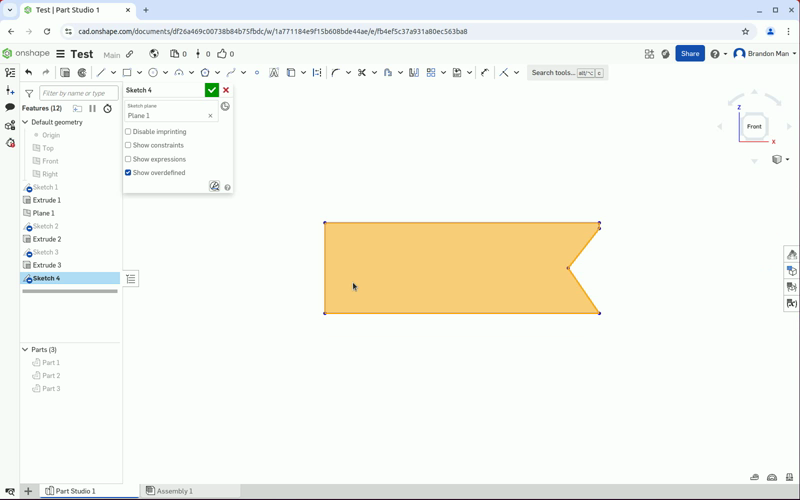
scroll(-6)
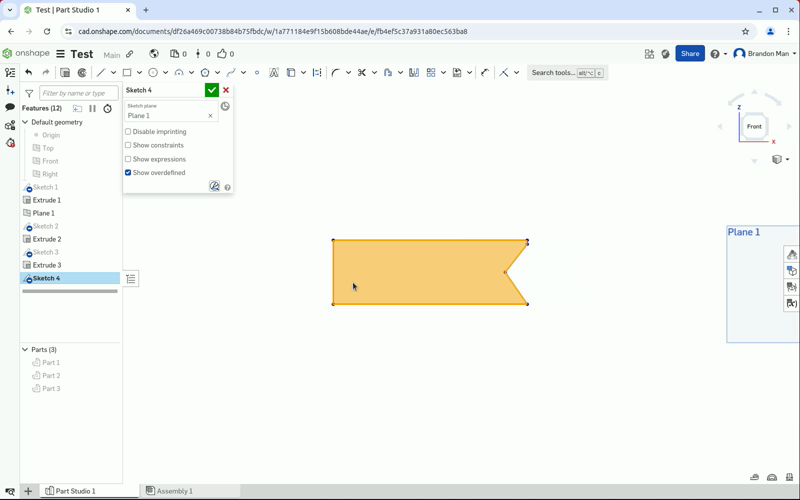
scroll(-6)
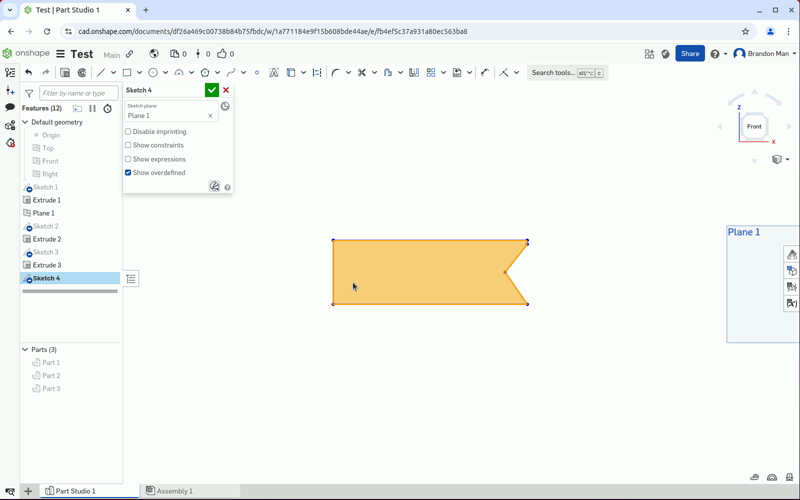
scroll(-6)
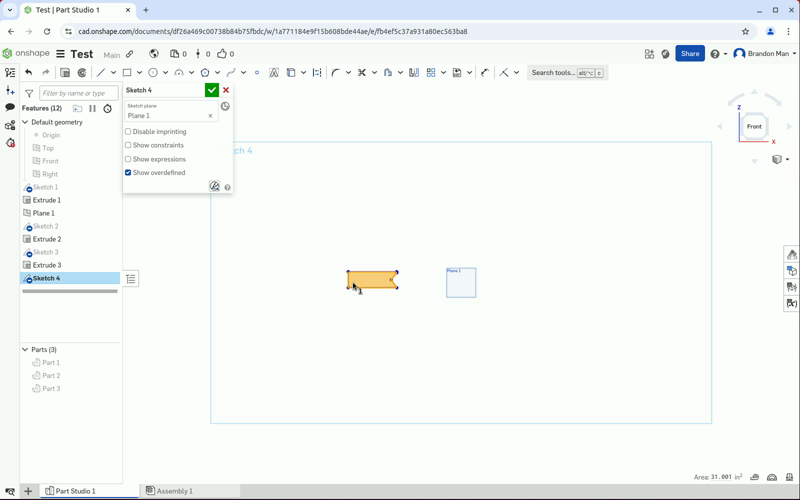
mouse_move(73, 352)
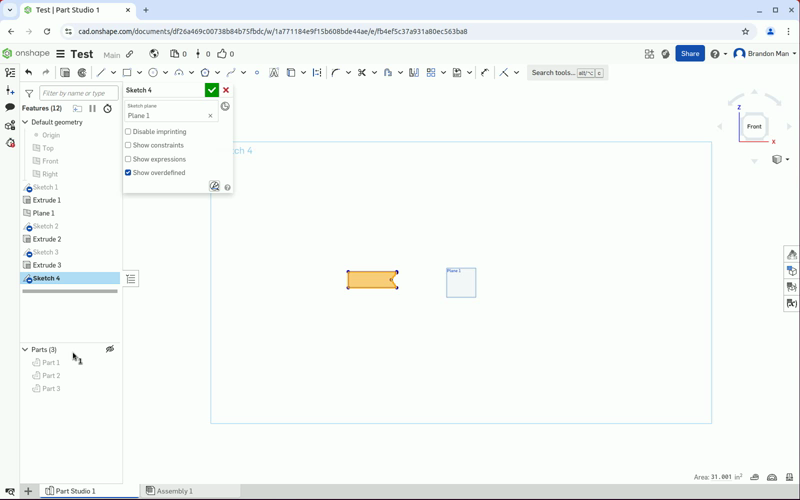
key(shift+y)
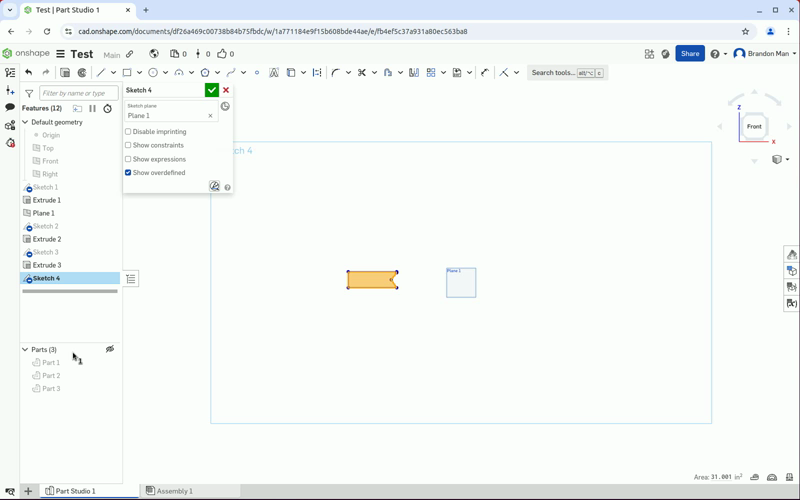
key(shift+e)
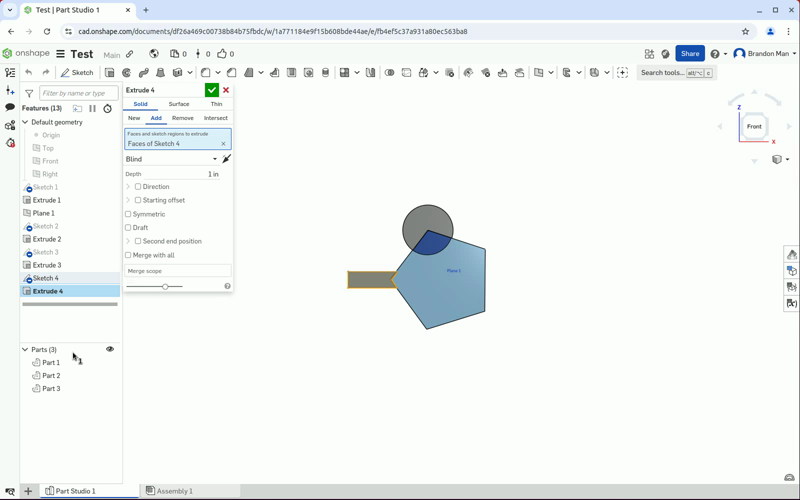
mouse_move(143, 106)
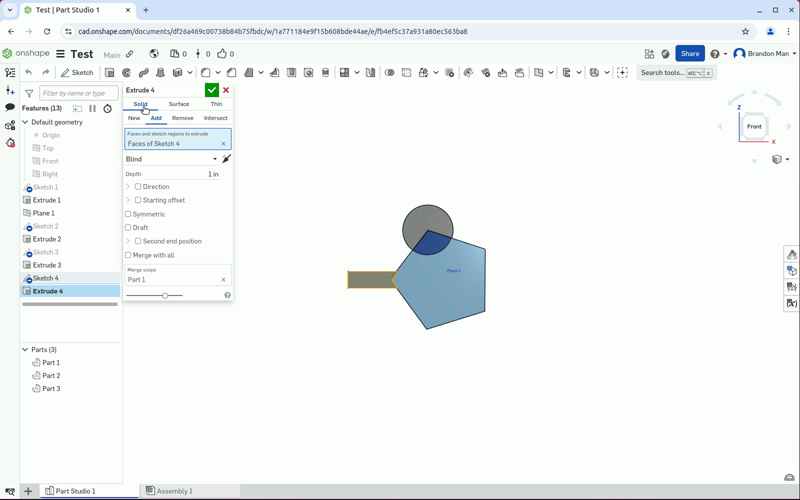
click(143, 106)
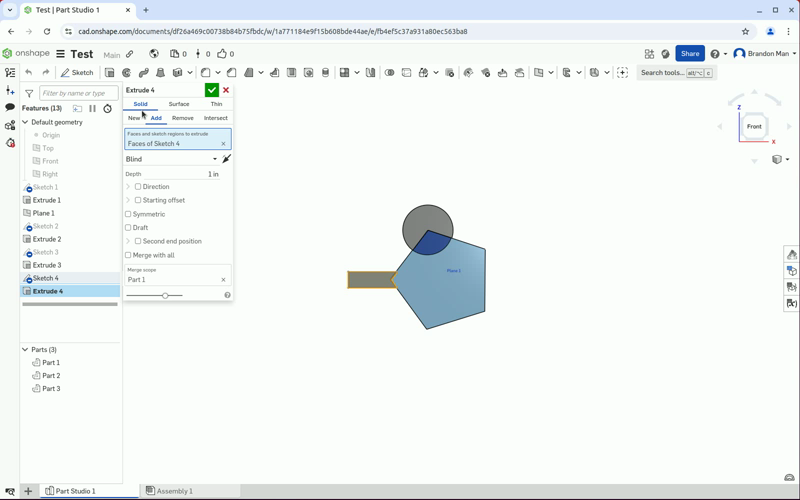
mouse_move(137, 120)
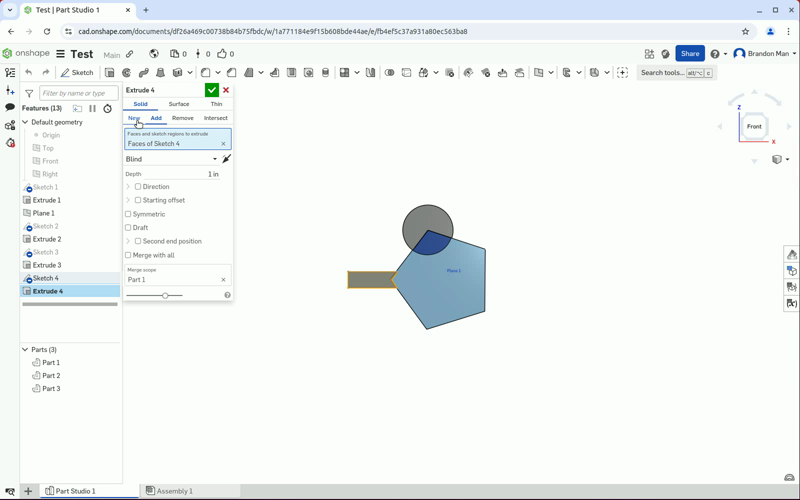
click(137, 120)
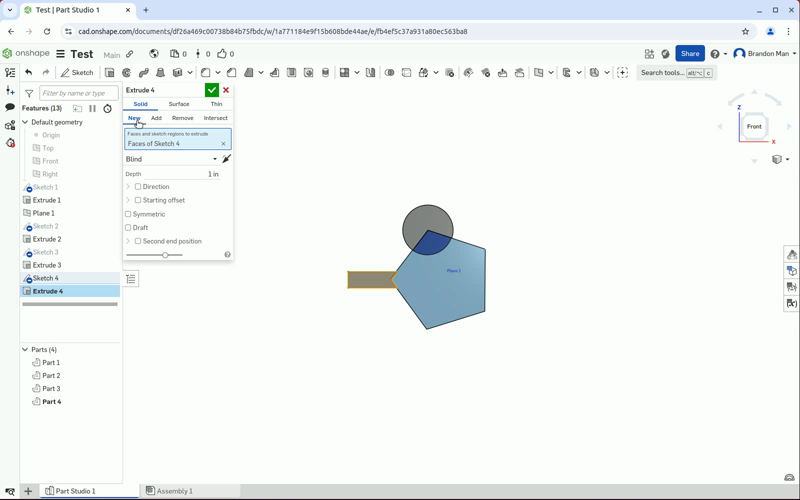
key(tab, 4)
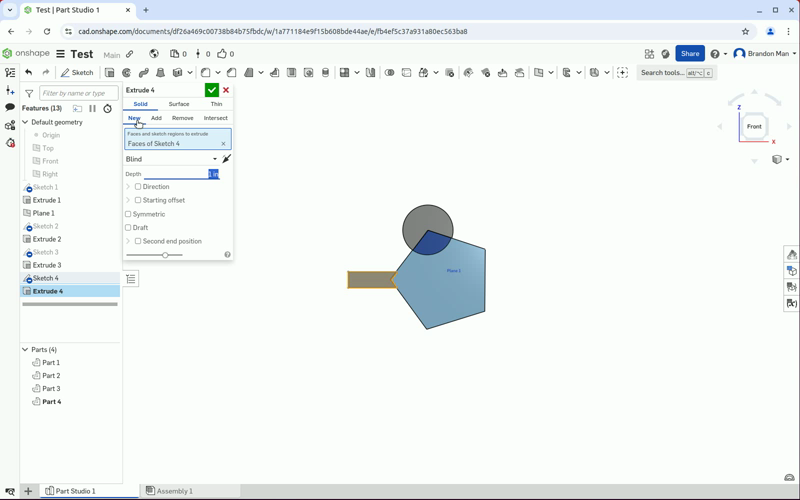
text(3.37)
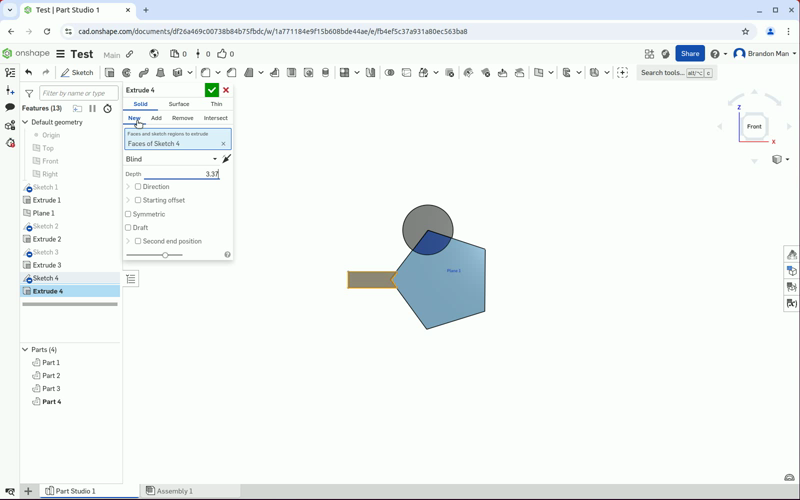
key(enter)
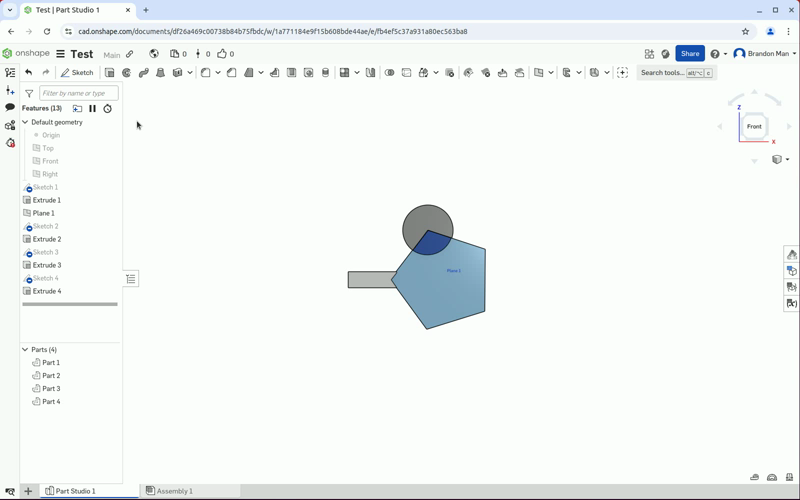
key(shift+h)
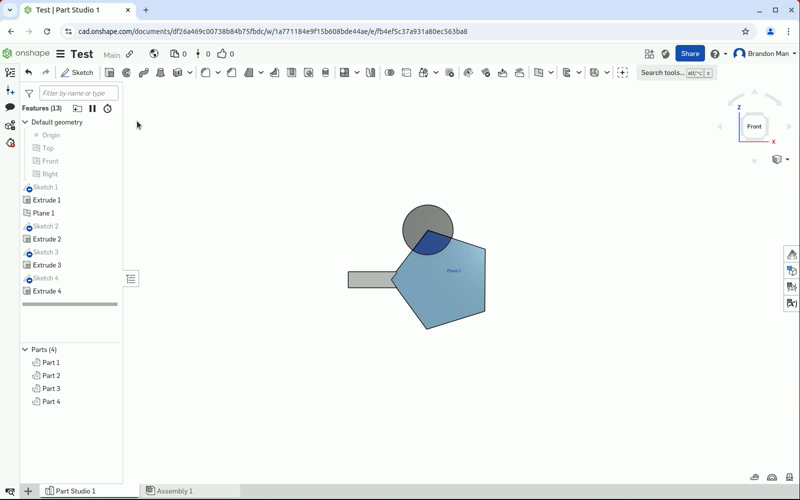
key(shift+h)
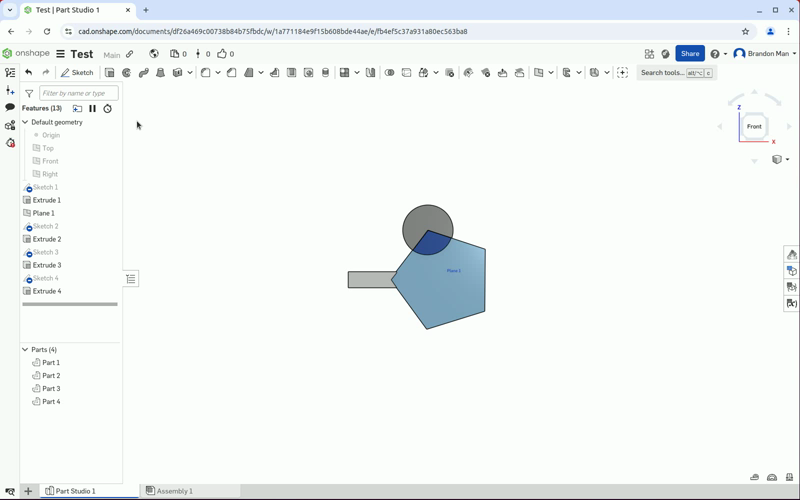
mouse_move(73, 189)
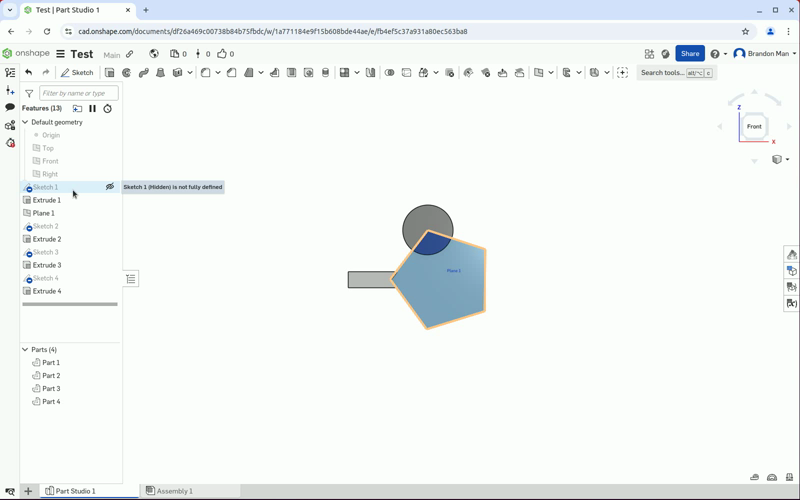
click(73, 189)
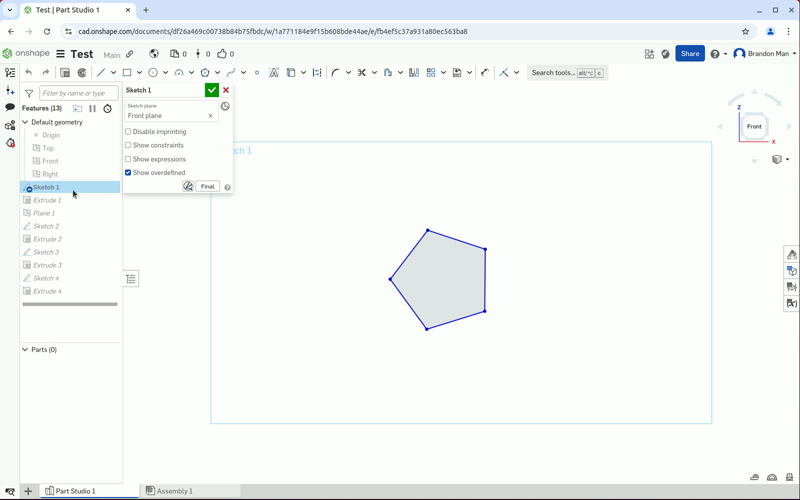
mouse_move(229, 92)
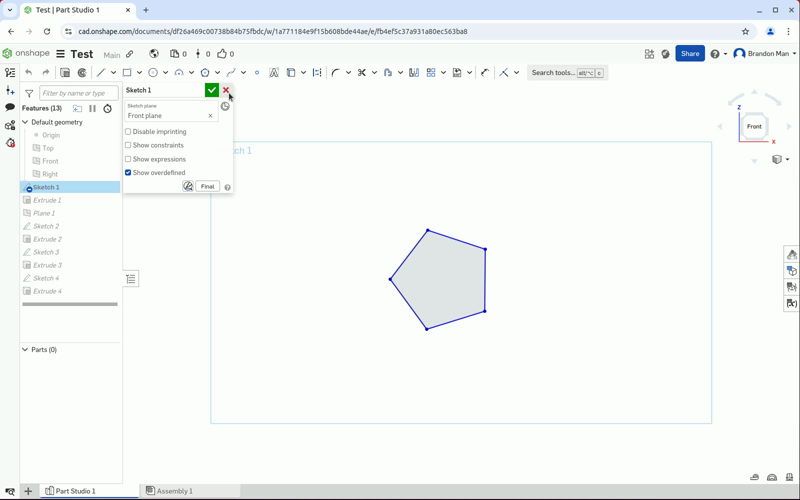
click(229, 92)
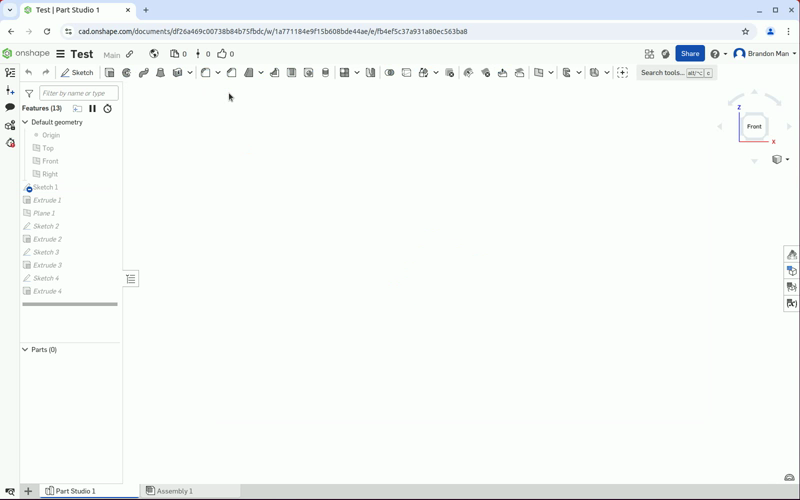
key(shift+s)
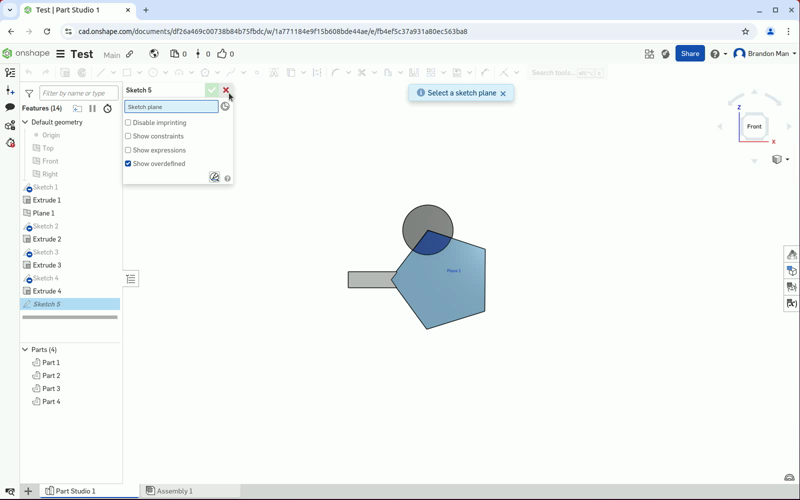
mouse_move(73, 215)
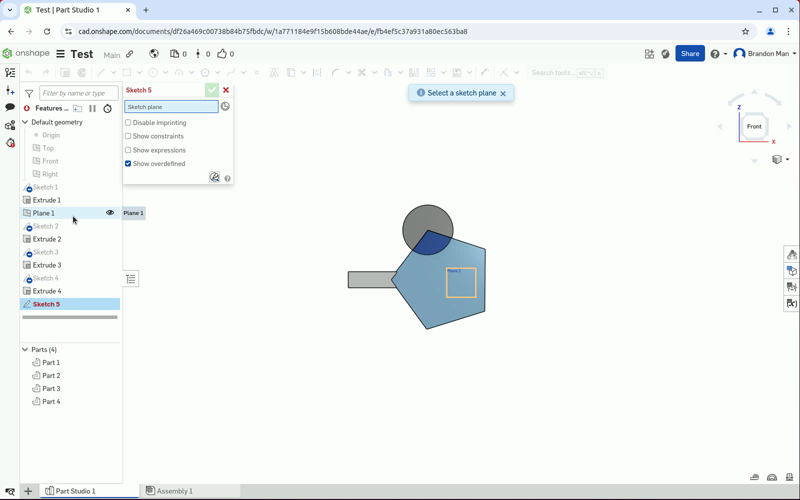
click(73, 215)
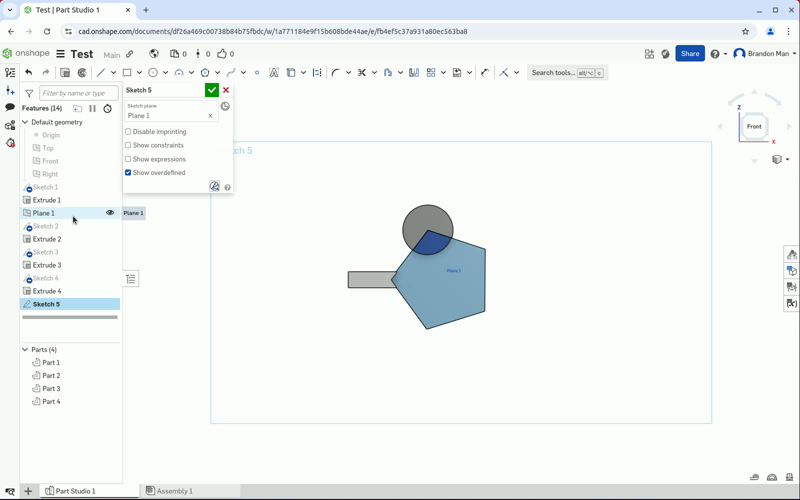
mouse_move(73, 352)
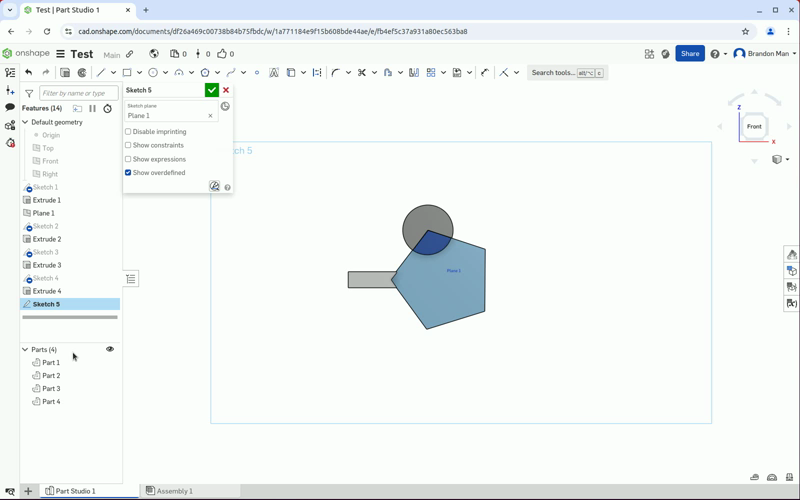
key(y)
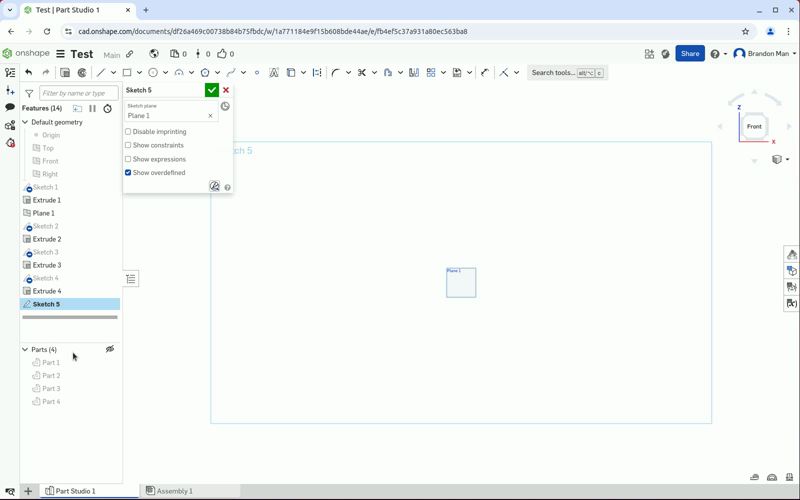
key(l)
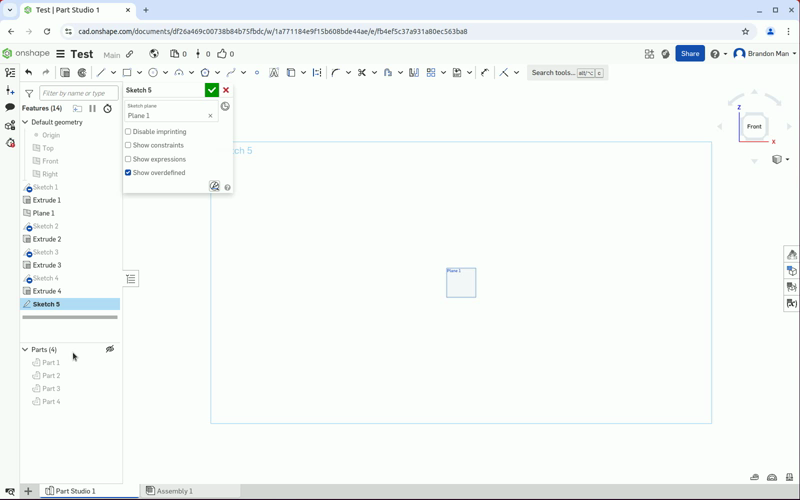
key_down(shift)
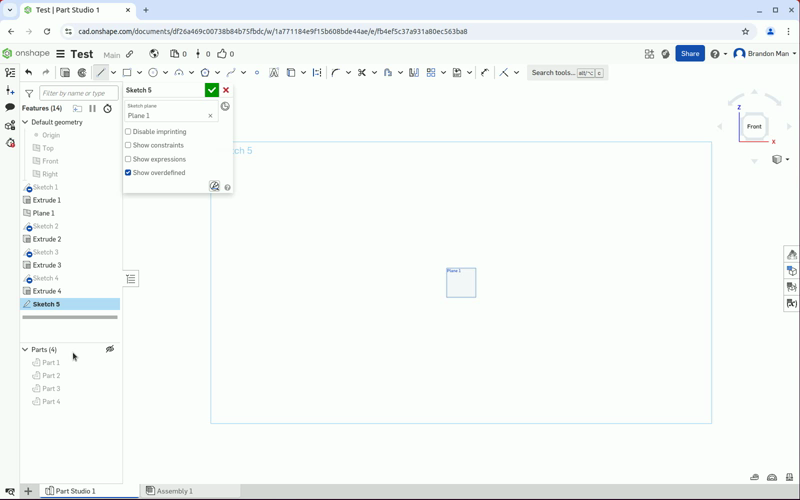
mouse_move(477, 247)
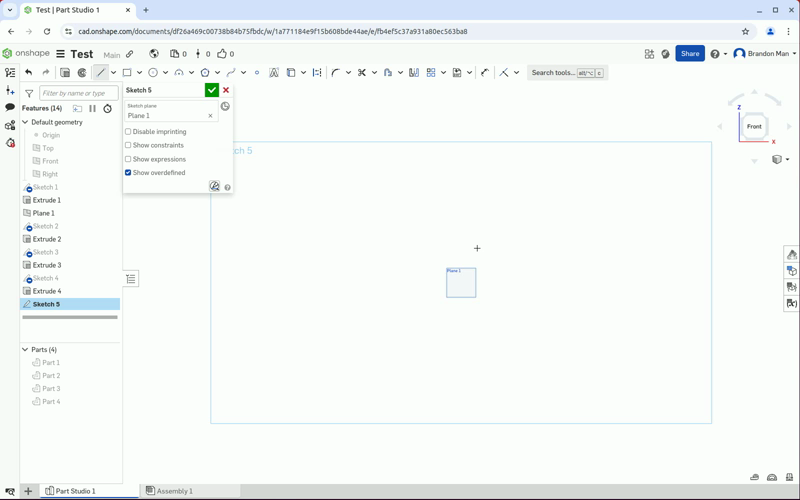
click(477, 247)
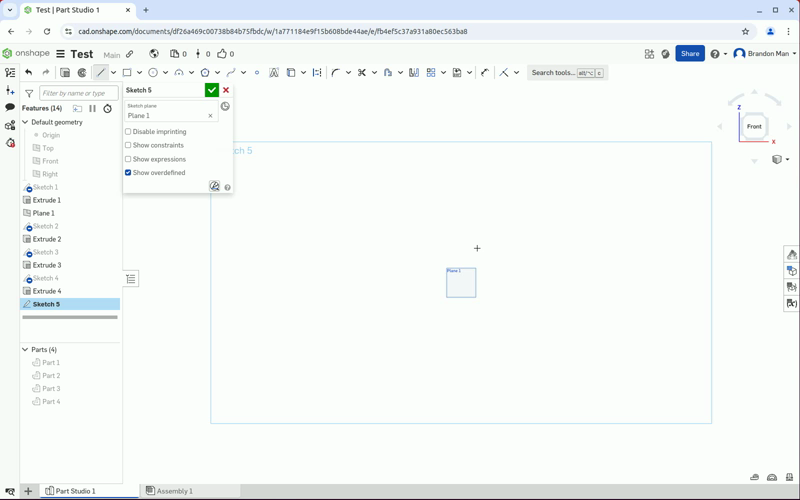
key_up(shift)
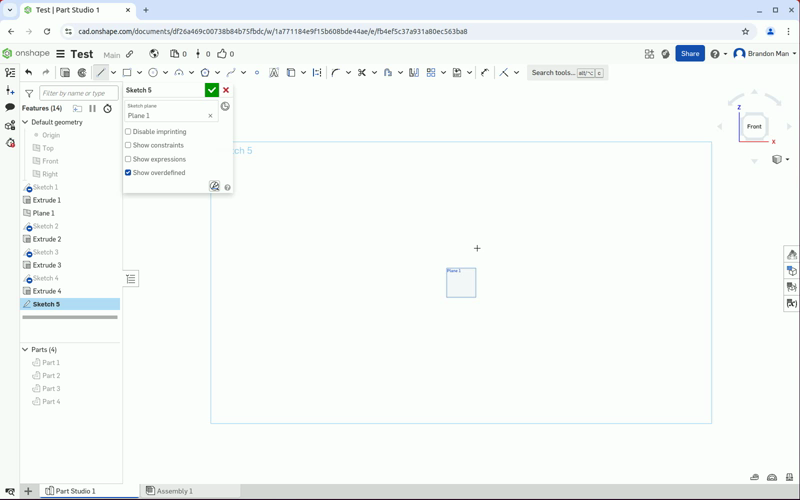
key_down(shift)
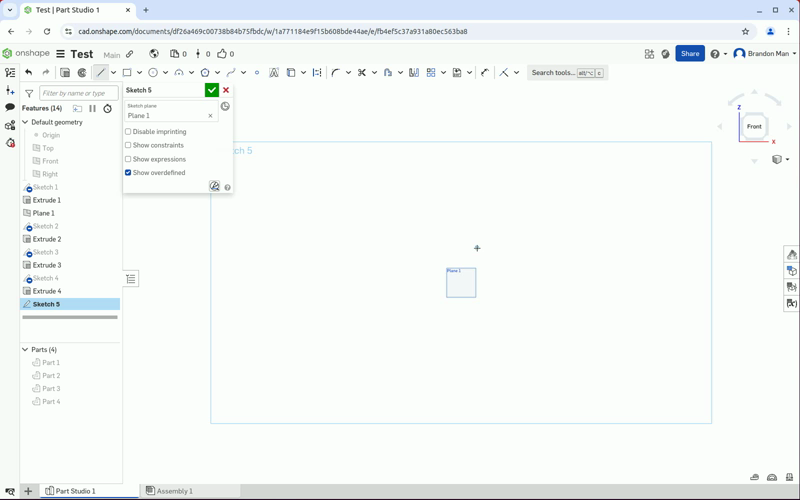
mouse_move(507, 247)
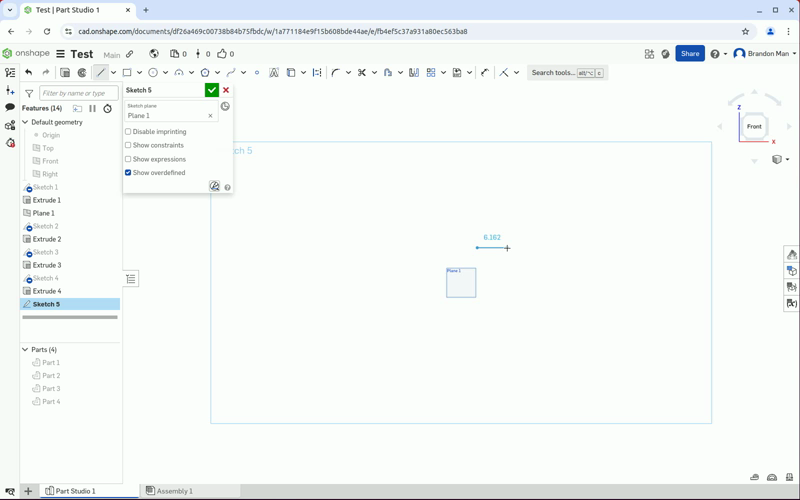
mouse_move(486, 250)
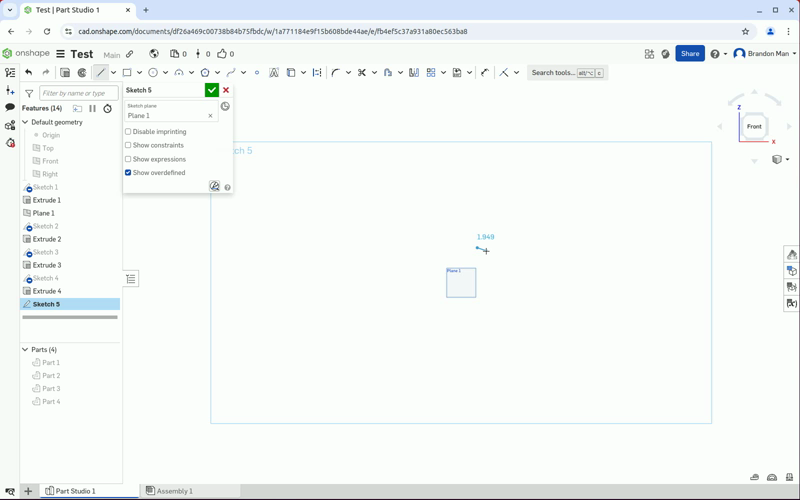
click(486, 250)
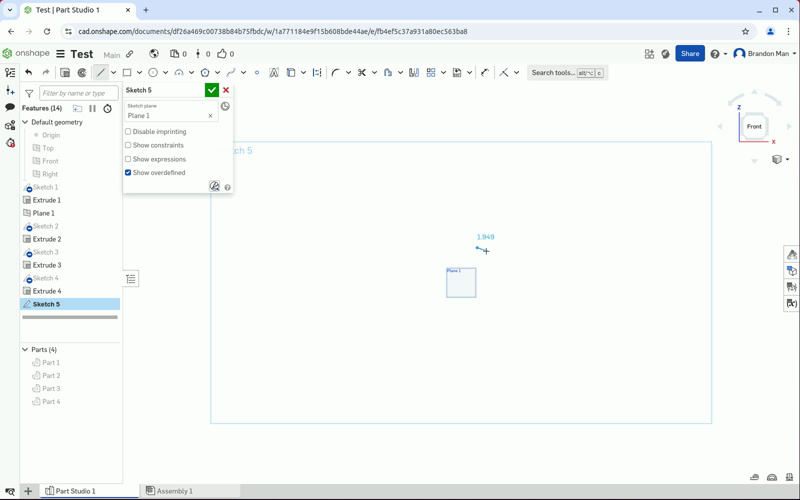
key_up(shift)
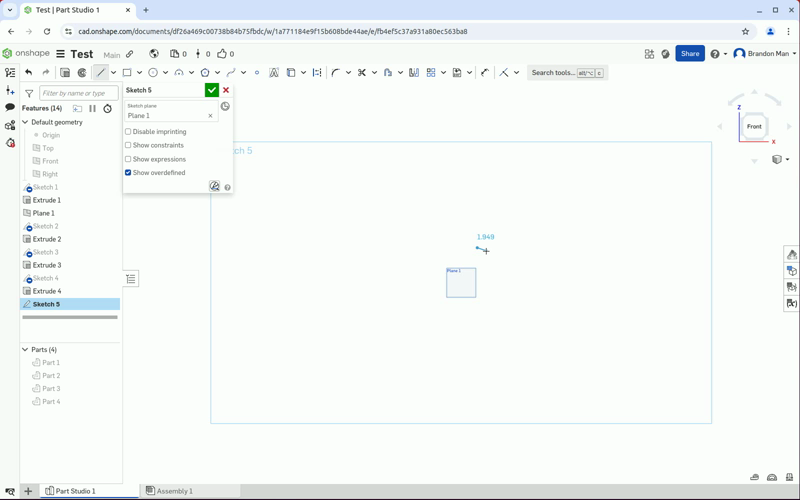
key_down(shift)
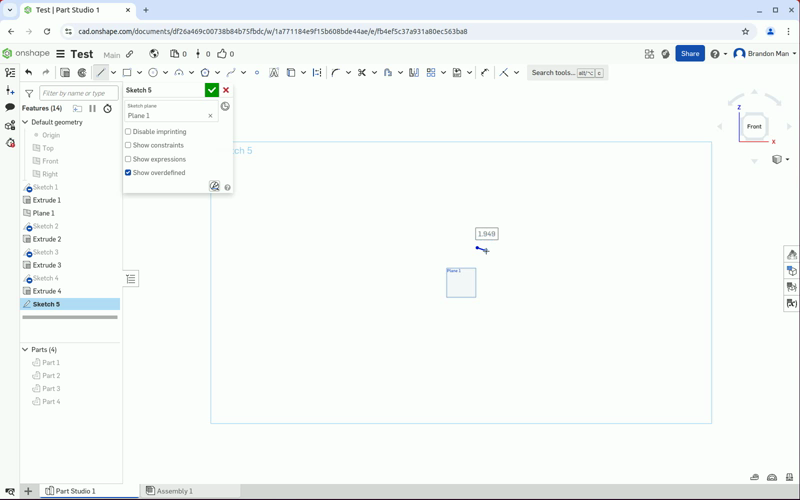
mouse_move(516, 250)
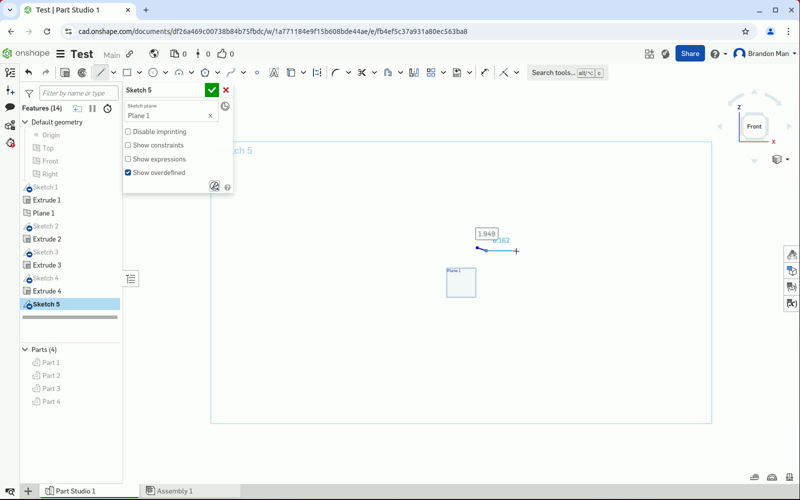
mouse_move(486, 264)
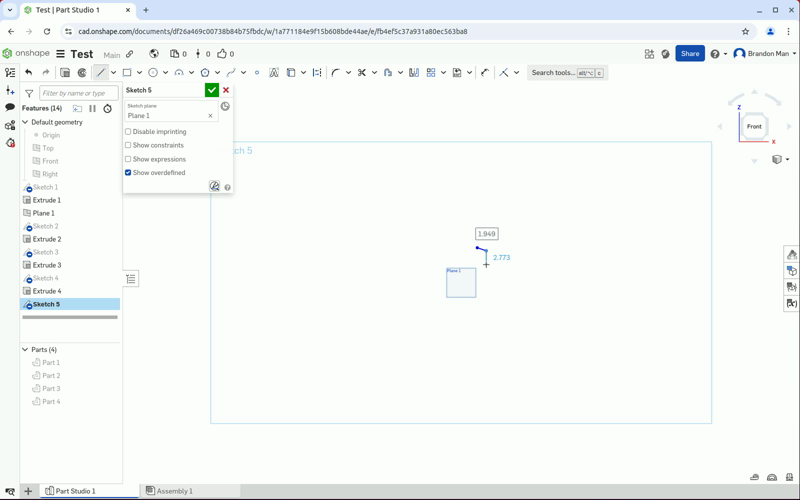
click(486, 264)
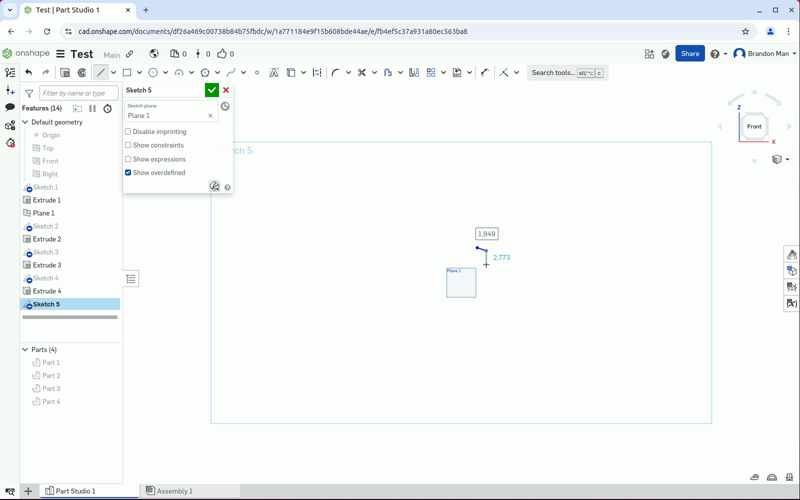
key_up(shift)
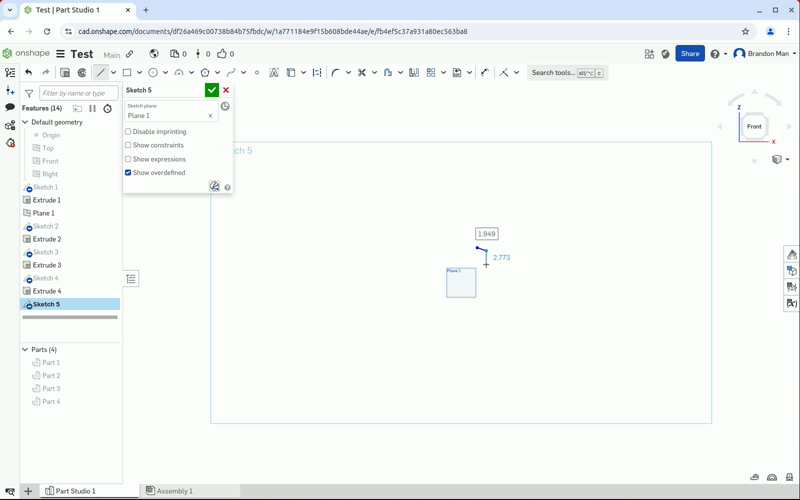
key_down(shift)
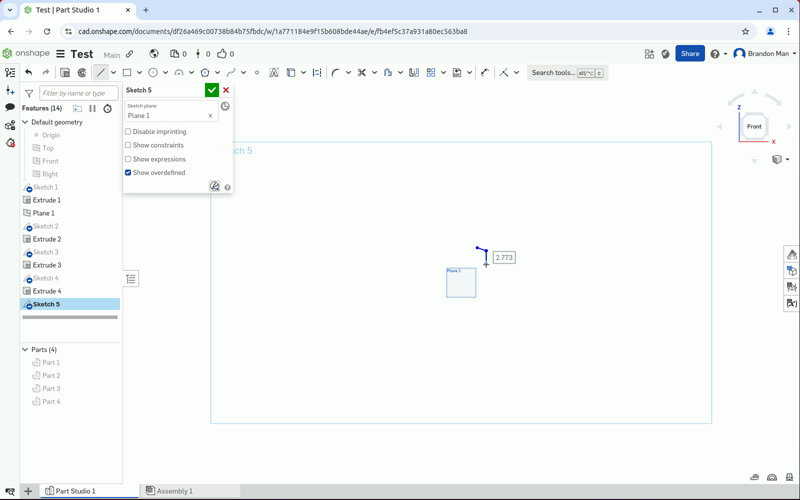
mouse_move(516, 264)
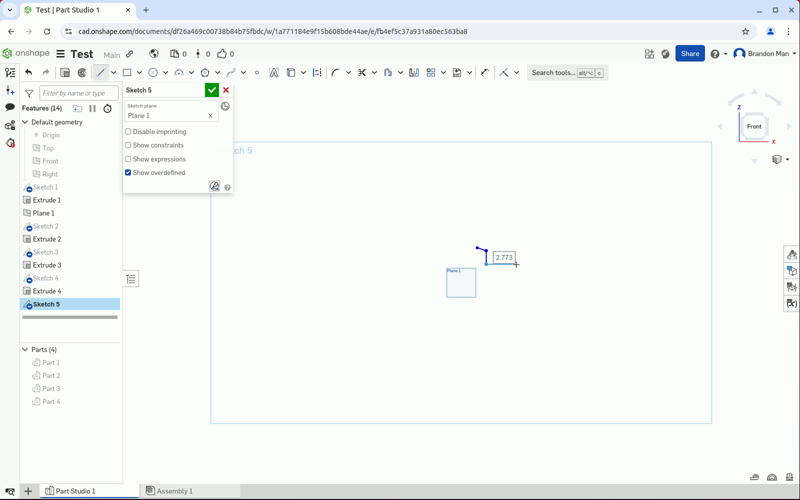
mouse_move(525, 264)
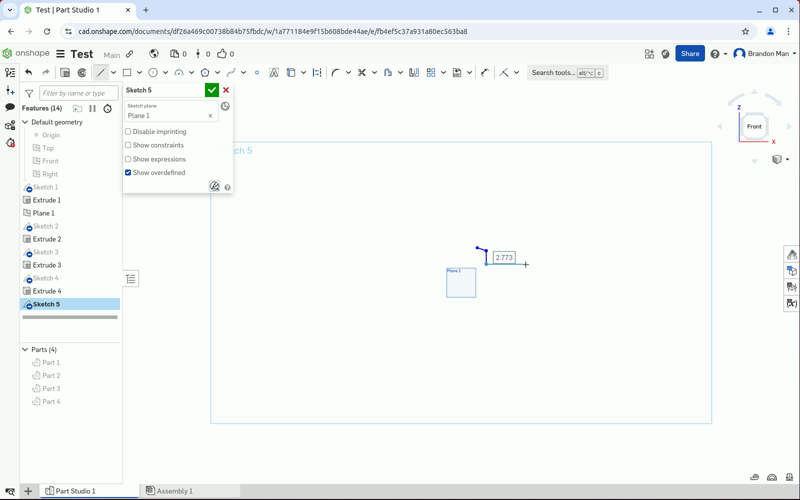
click(525, 264)
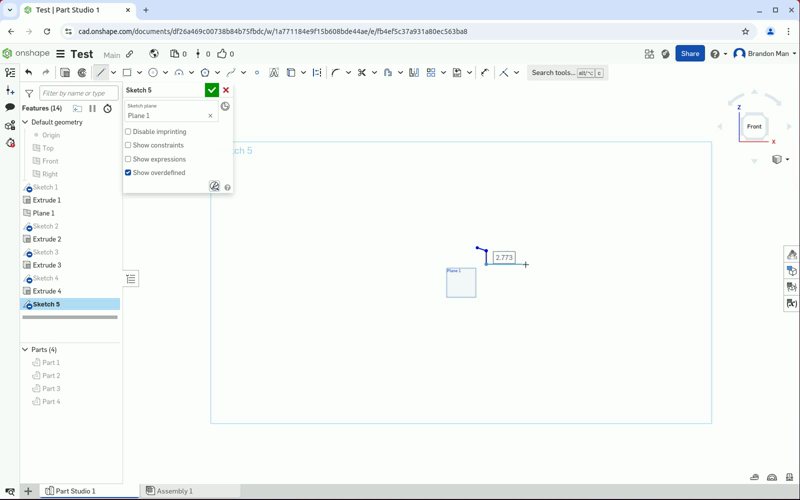
key_up(shift)
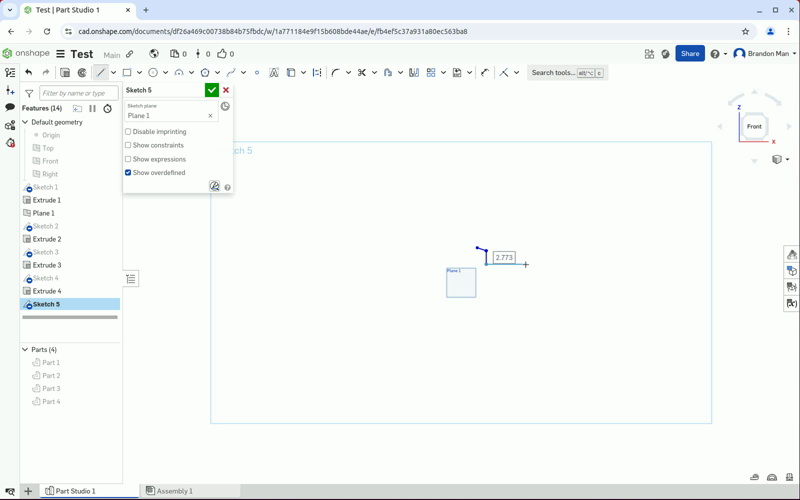
key_down(shift)
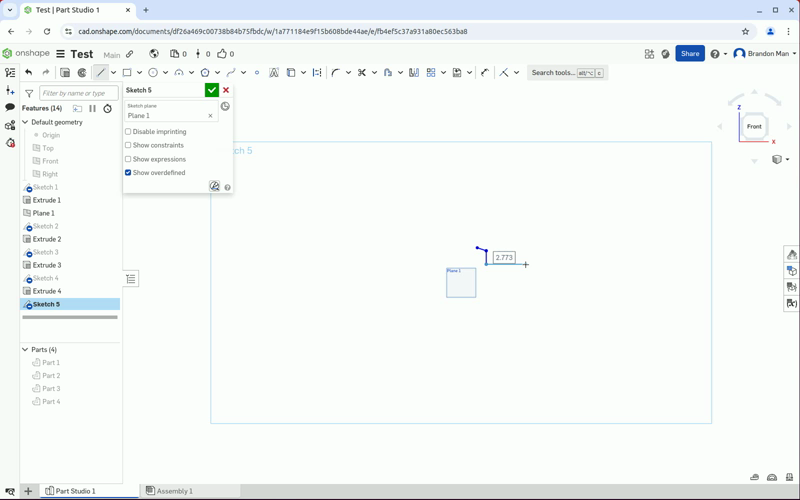
mouse_move(555, 264)
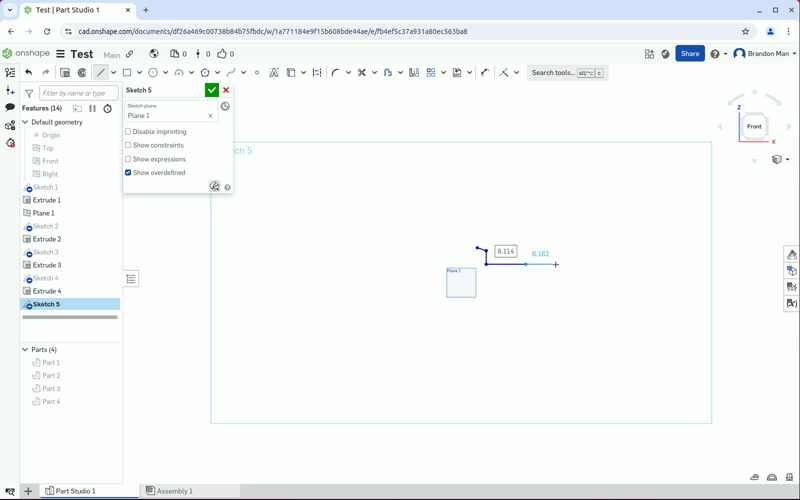
mouse_move(525, 247)
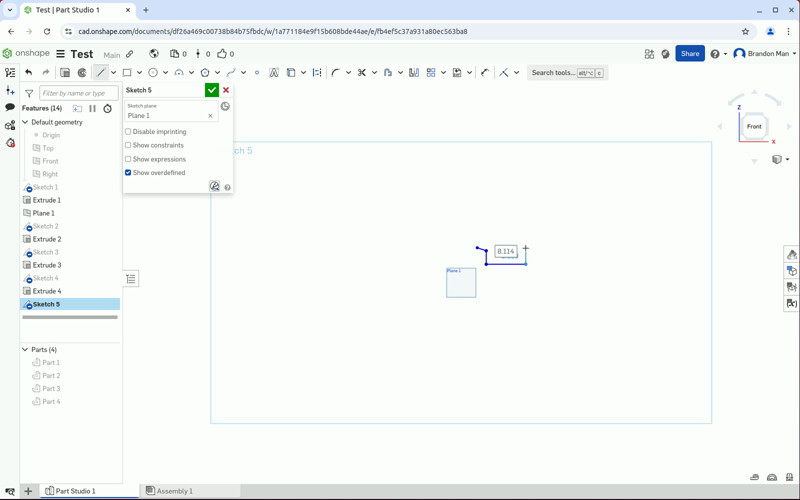
click(525, 247)
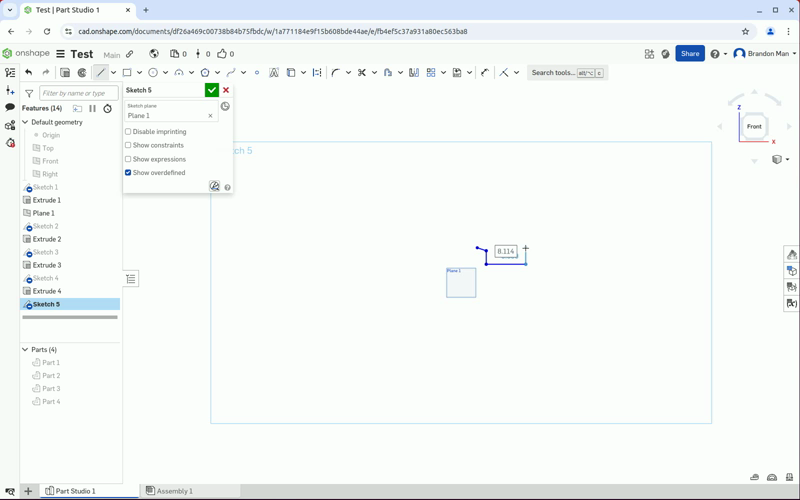
key_up(shift)
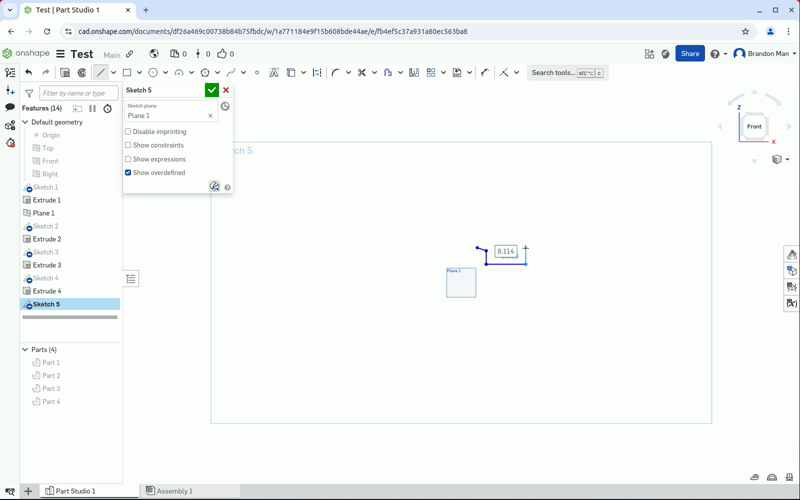
mouse_move(555, 247)
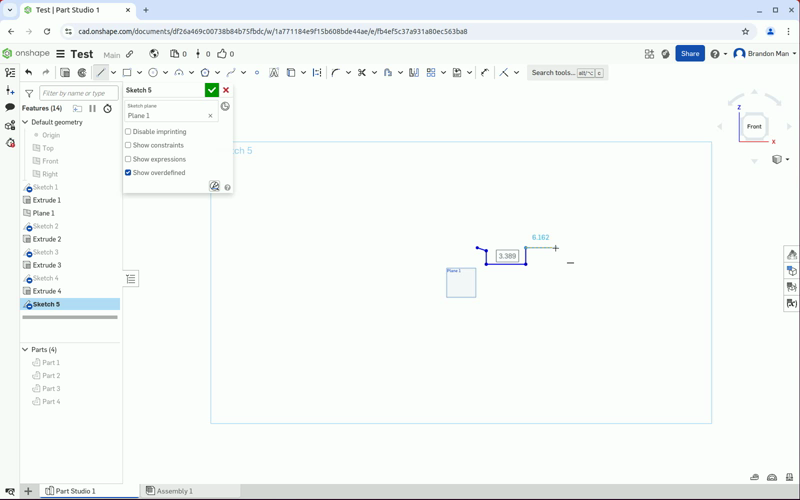
key_down(shift)
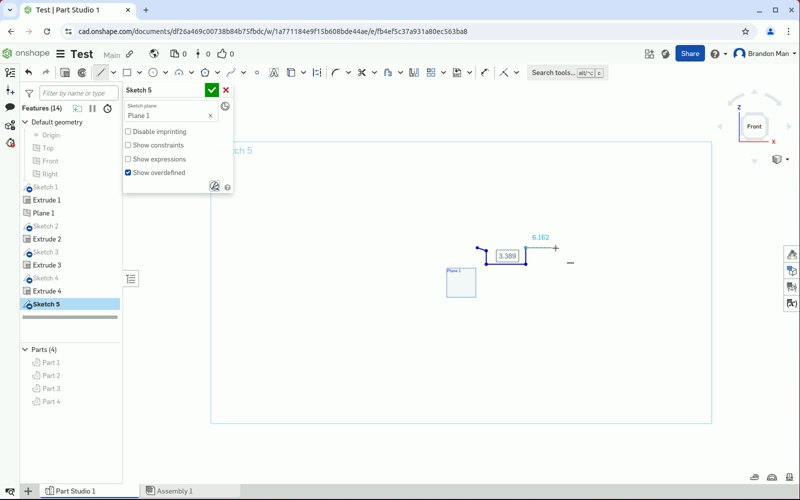
mouse_move(477, 247)
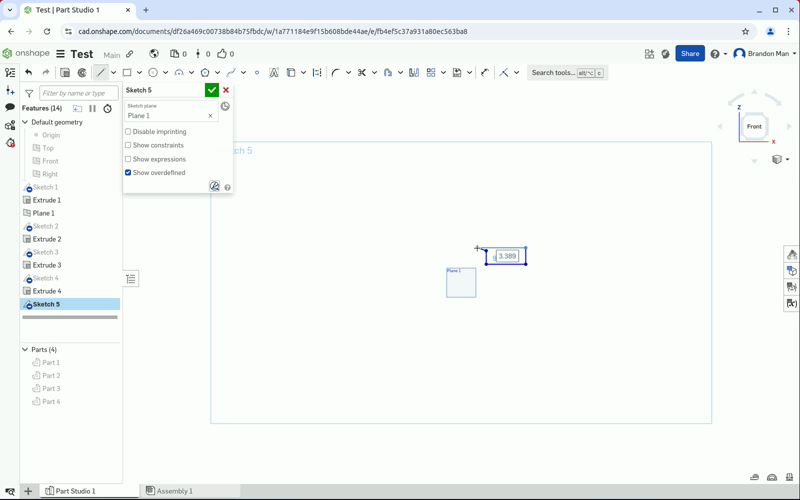
key_up(shift)
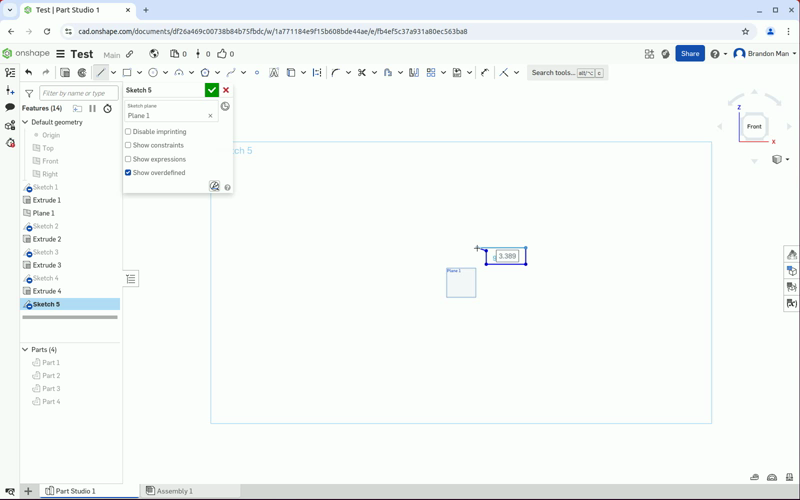
click(477, 247)
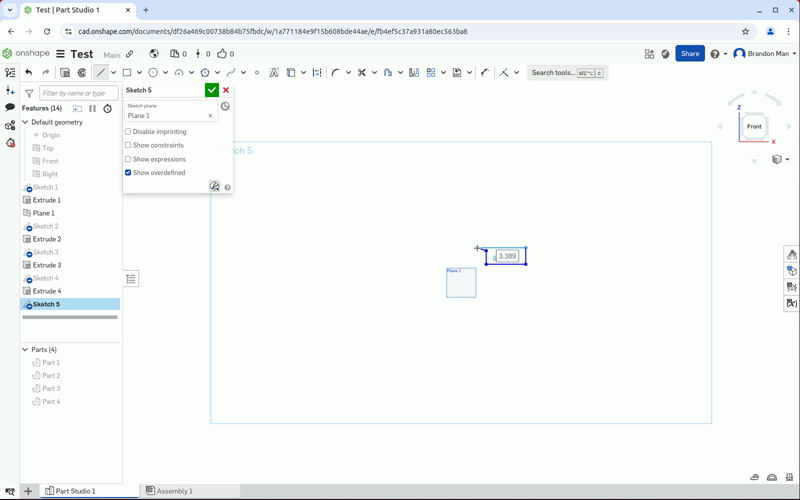
key(esc)
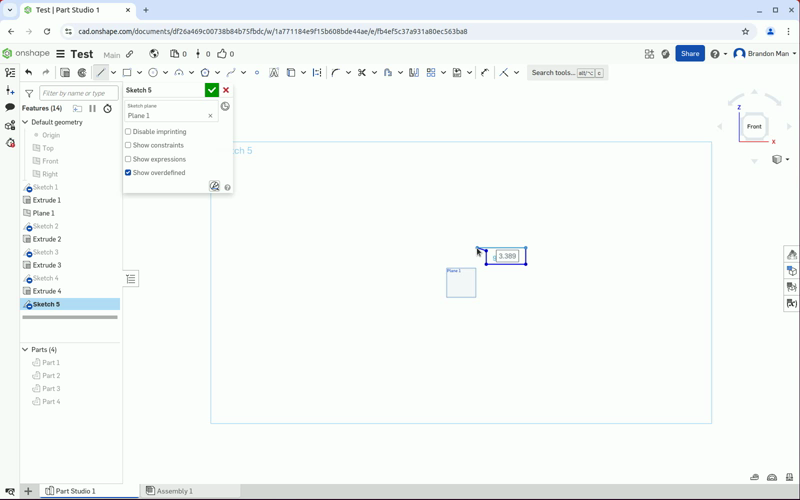
mouse_move(523, 263)
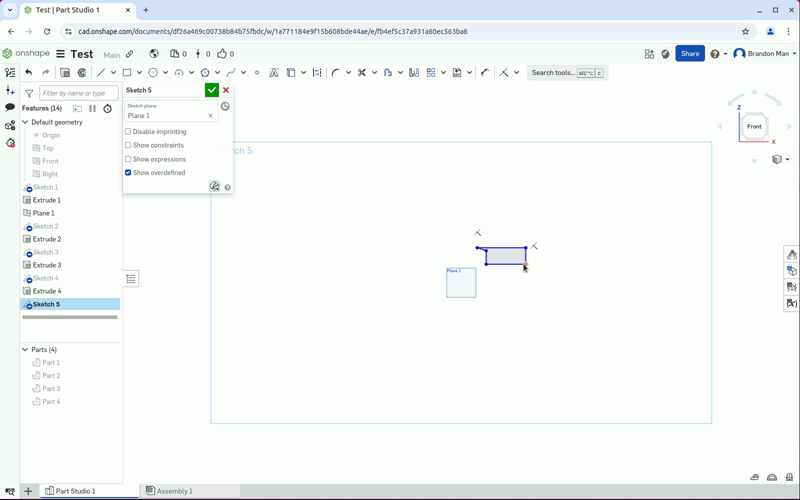
scroll(6)
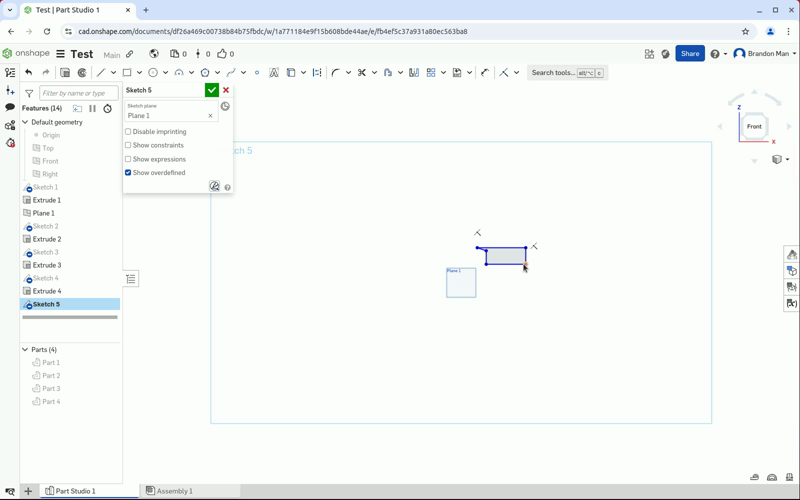
scroll(6)
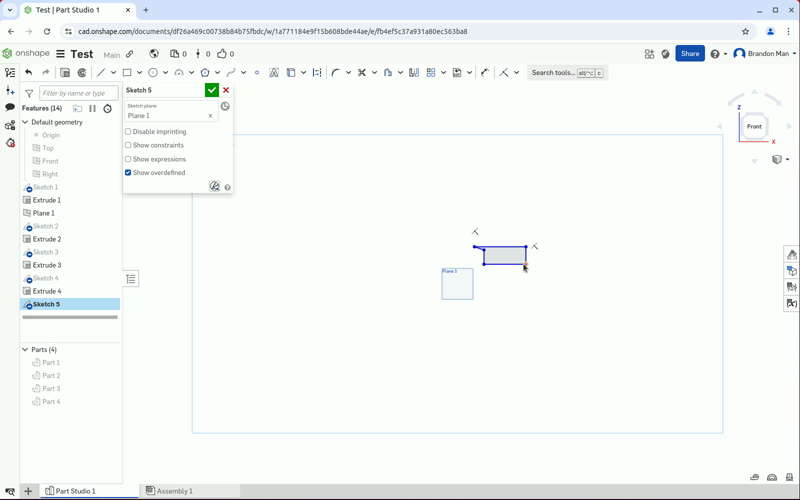
scroll(6)
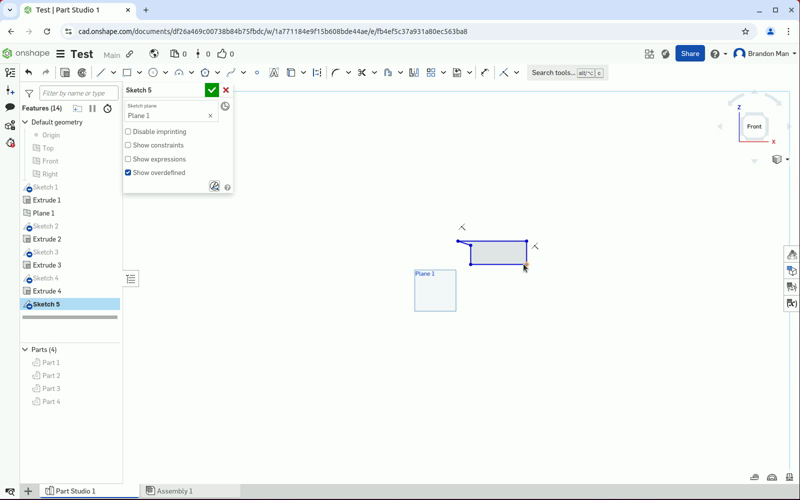
scroll(6)
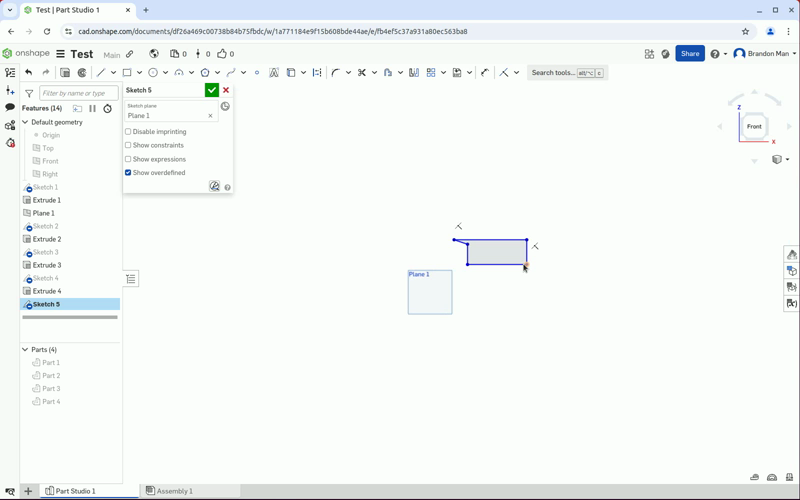
scroll(6)
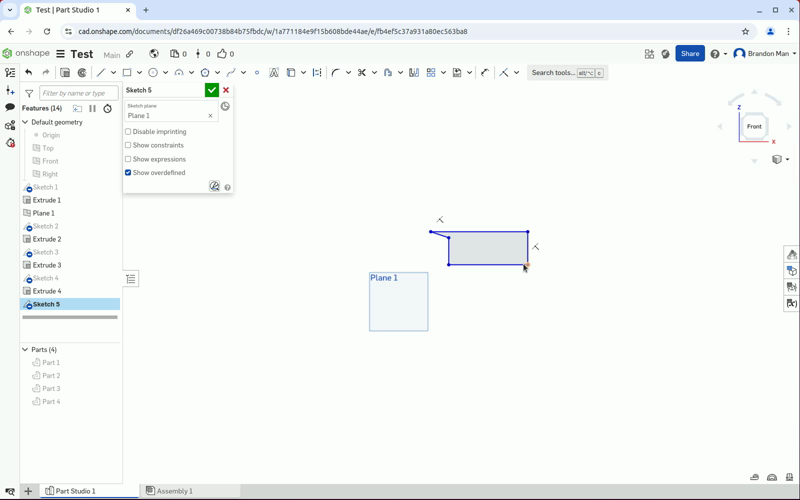
scroll(6)
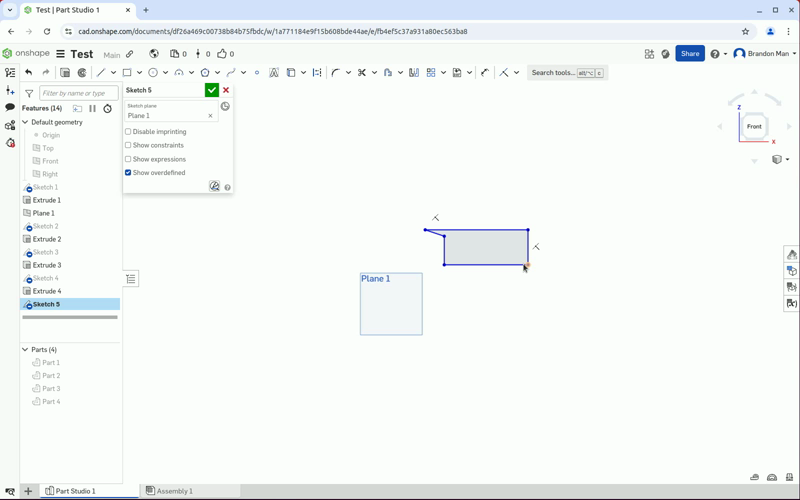
scroll(6)
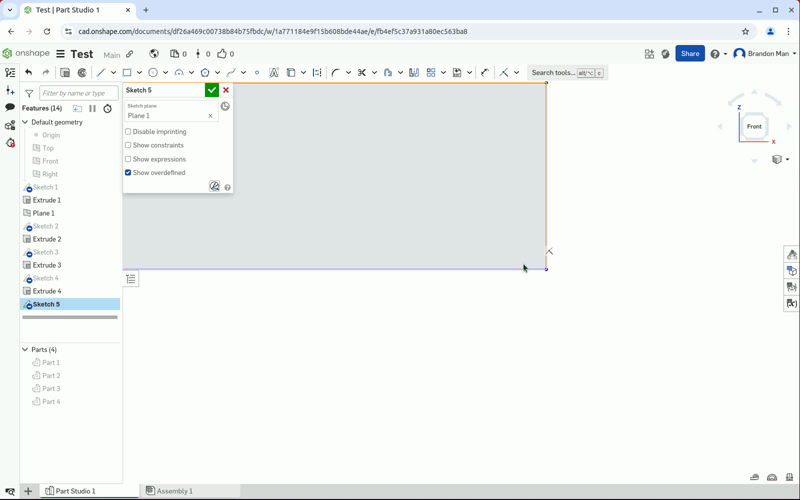
click(523, 263)
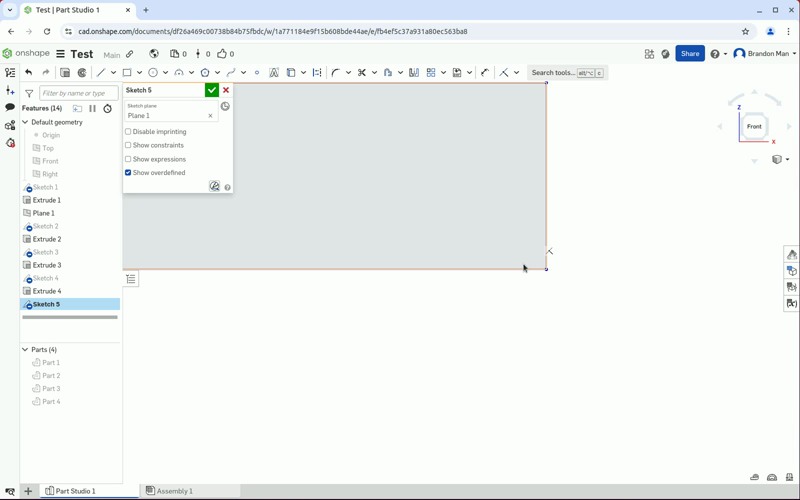
scroll(-6)
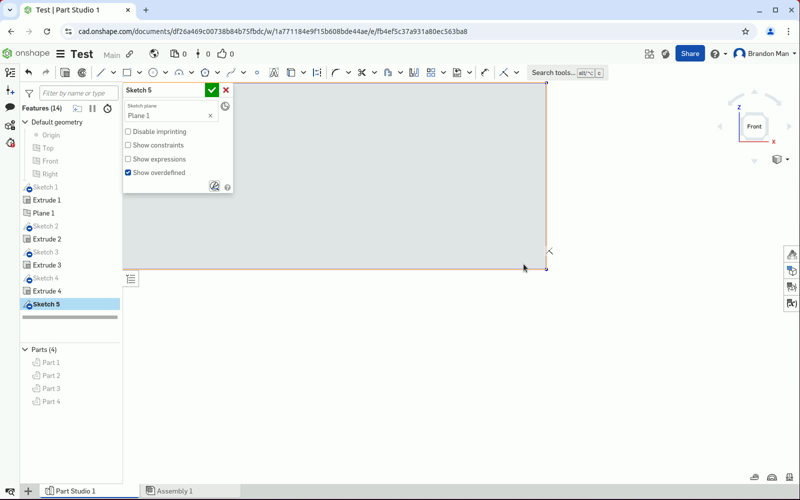
scroll(-6)
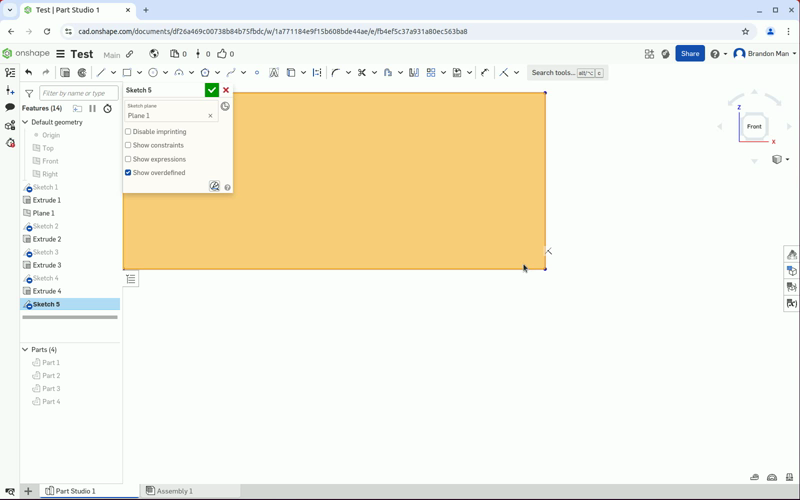
scroll(-6)
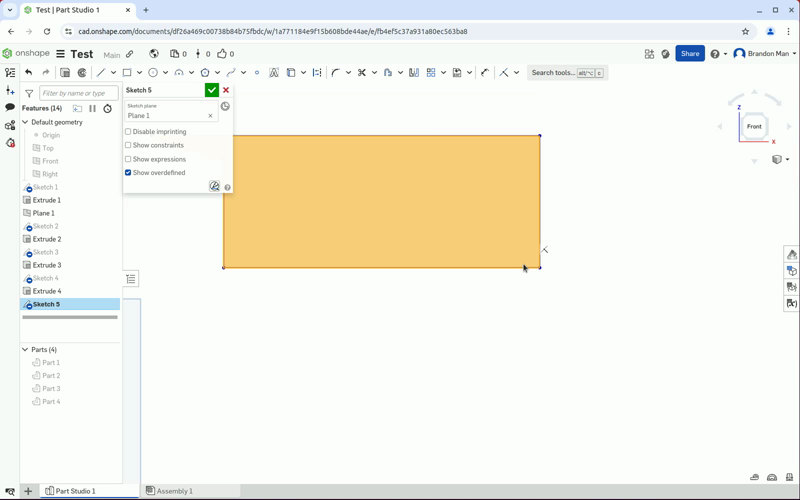
scroll(-6)
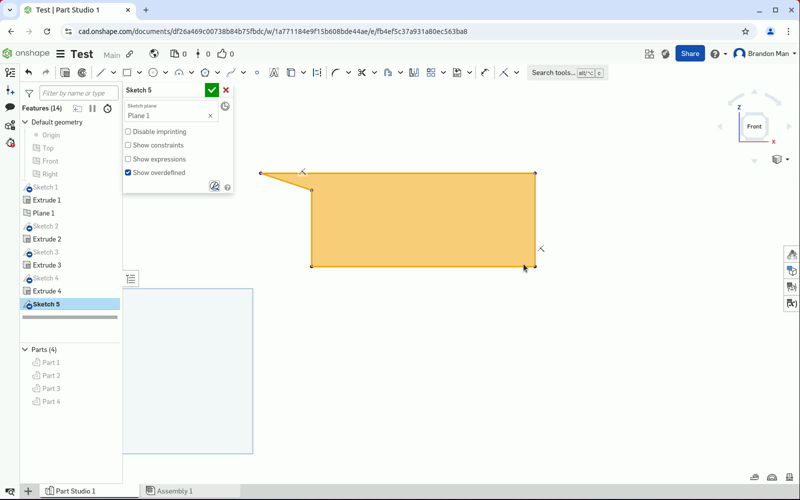
scroll(-6)
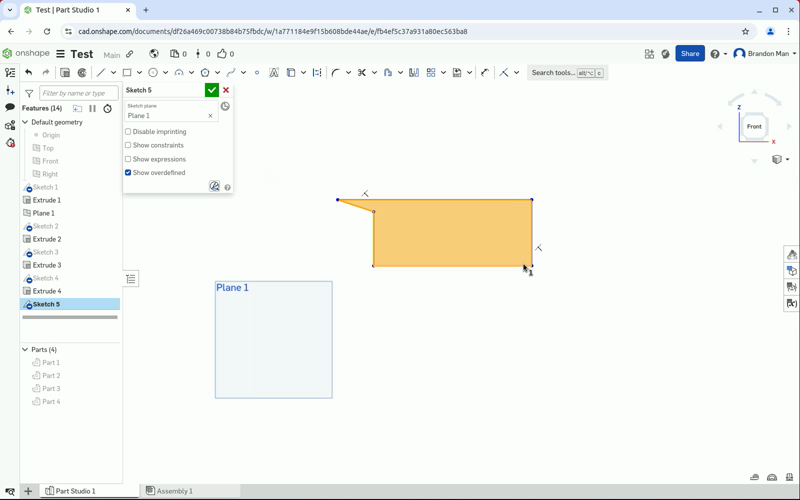
scroll(-6)
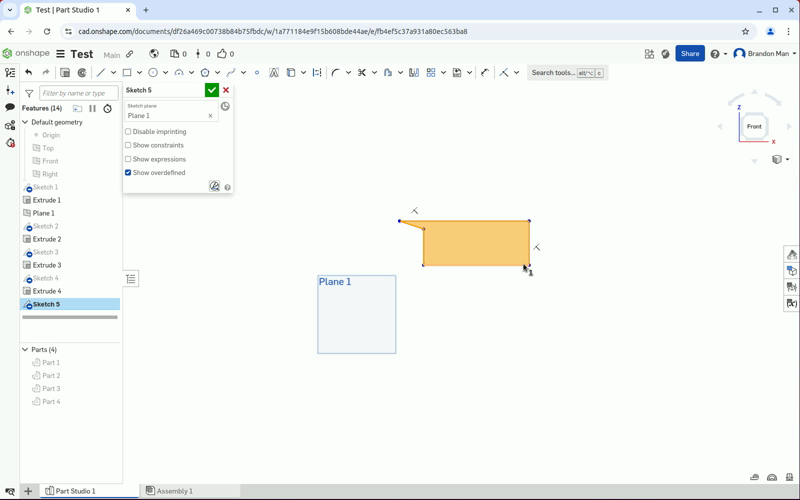
scroll(-6)
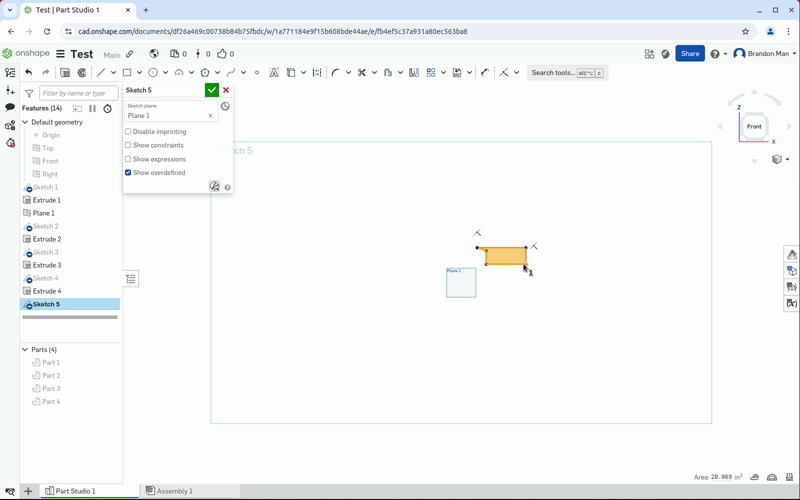
mouse_move(73, 352)
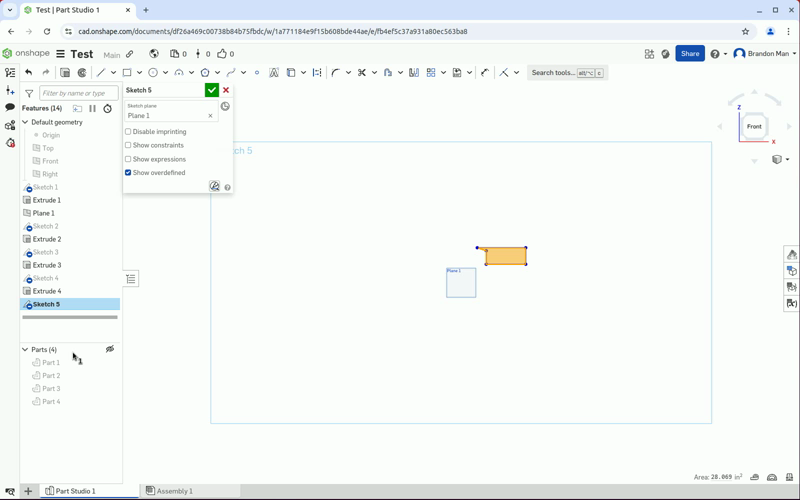
key(shift+y)
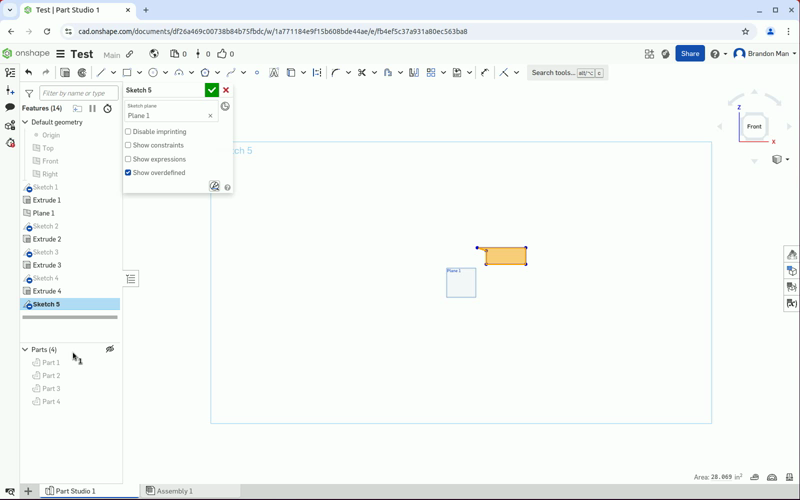
key(shift+e)
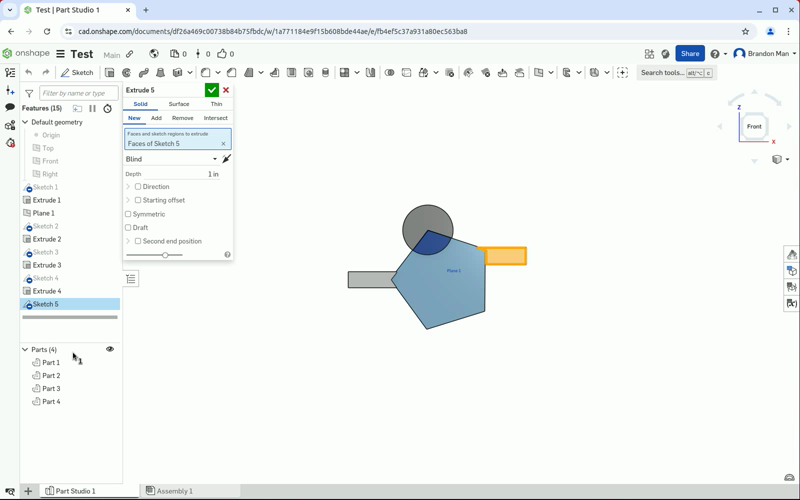
mouse_move(143, 106)
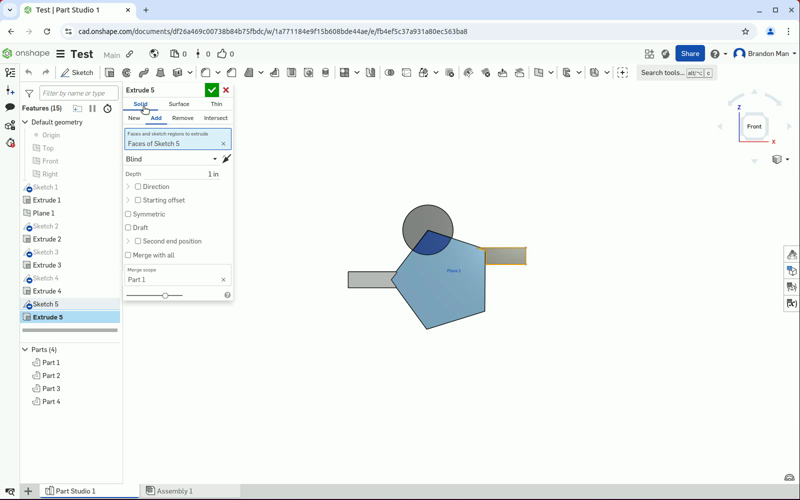
click(143, 106)
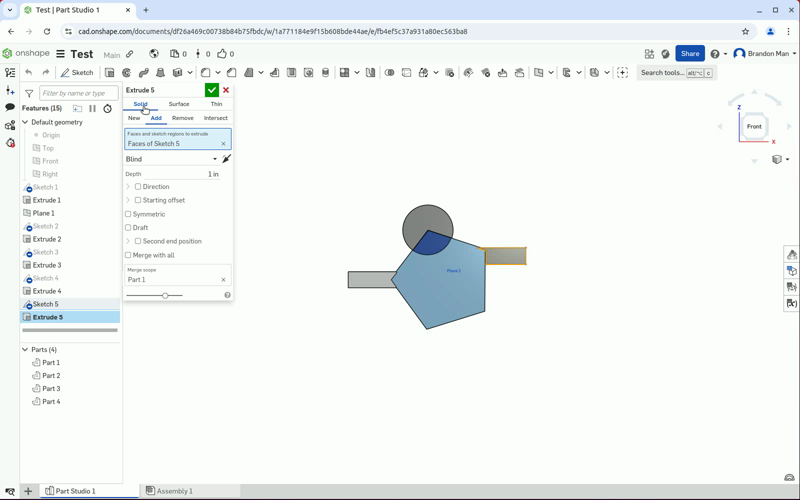
mouse_move(137, 120)
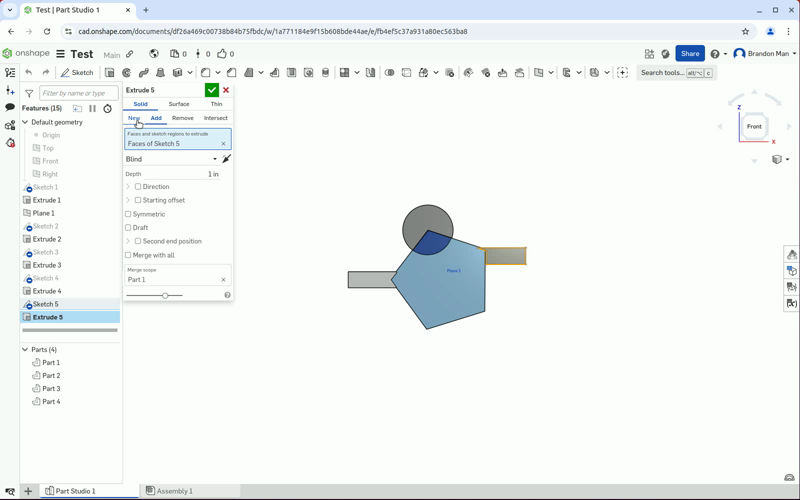
click(137, 120)
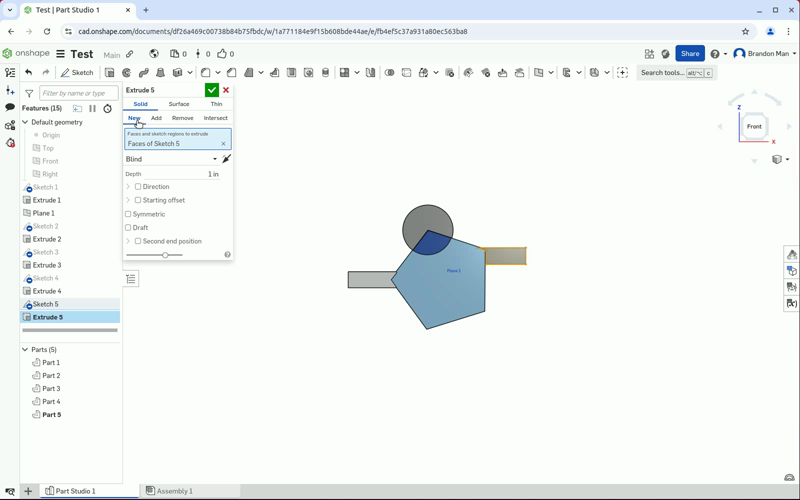
key(tab, 4)
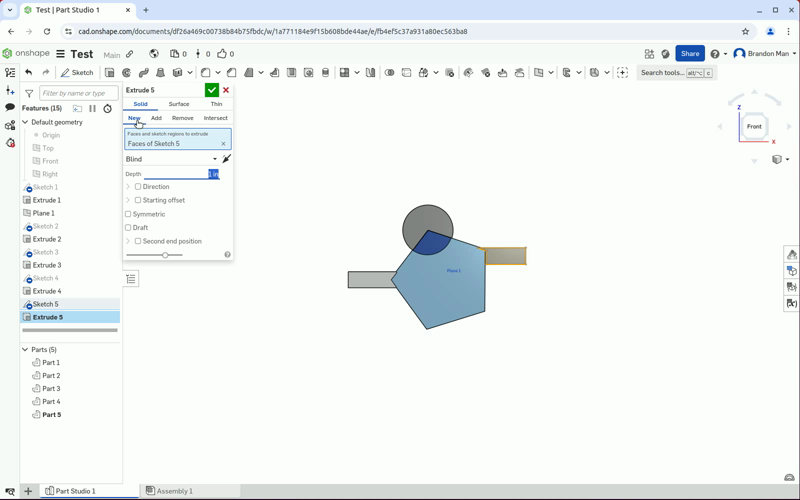
text(3.37)
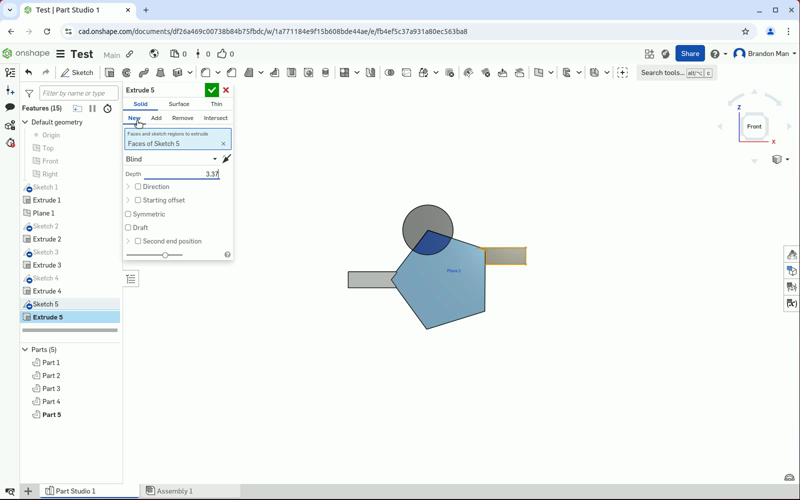
key(enter)
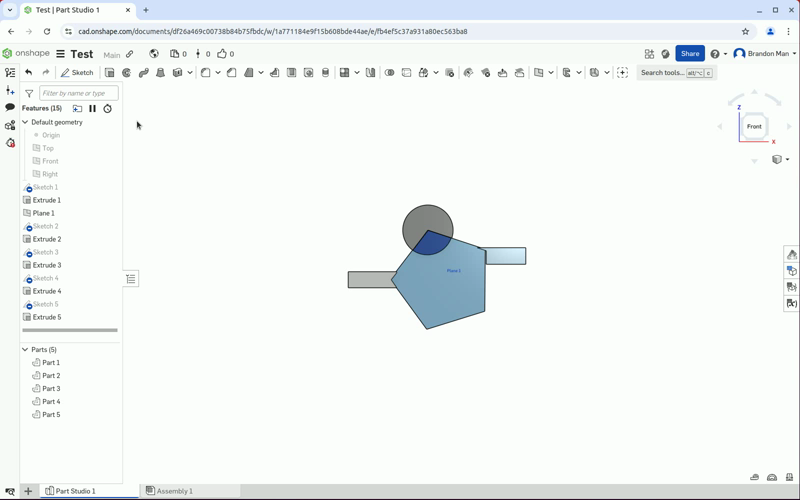
key(shift+h)
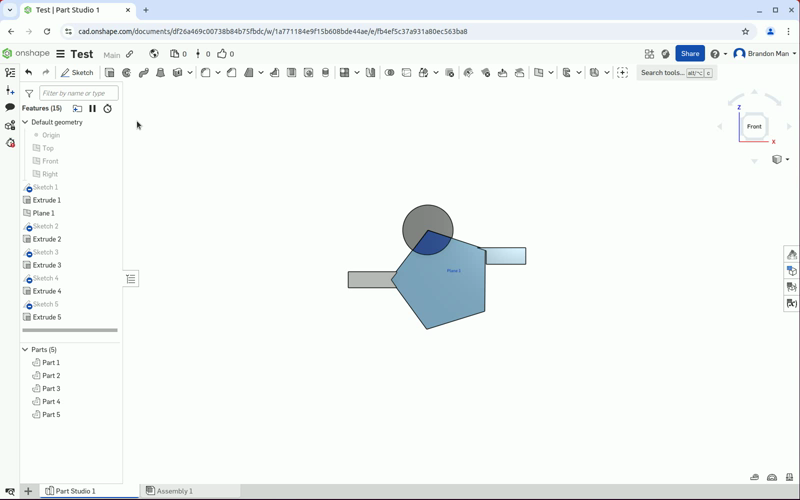
key(shift+h)
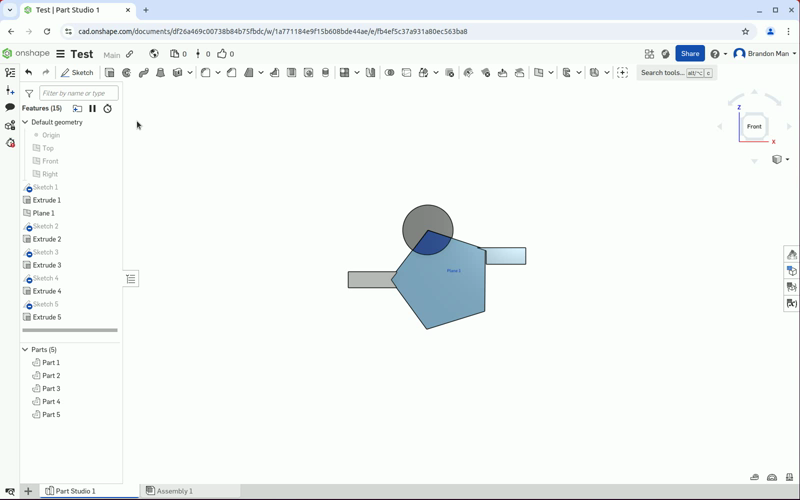
mouse_move(73, 189)
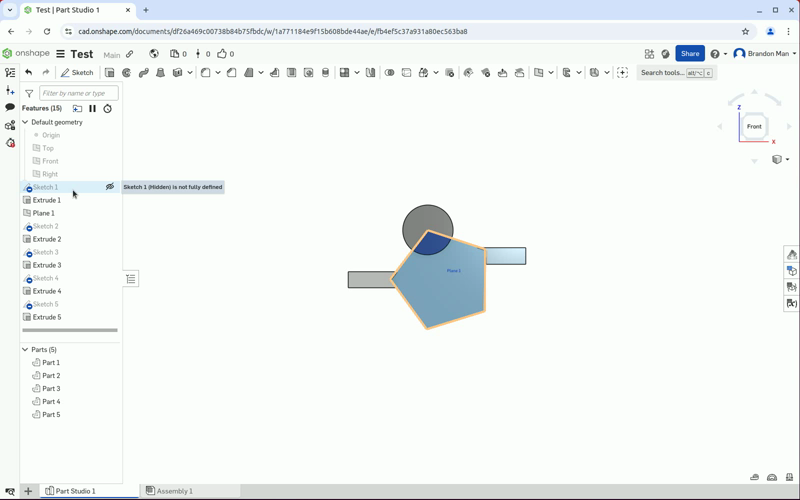
click(73, 189)
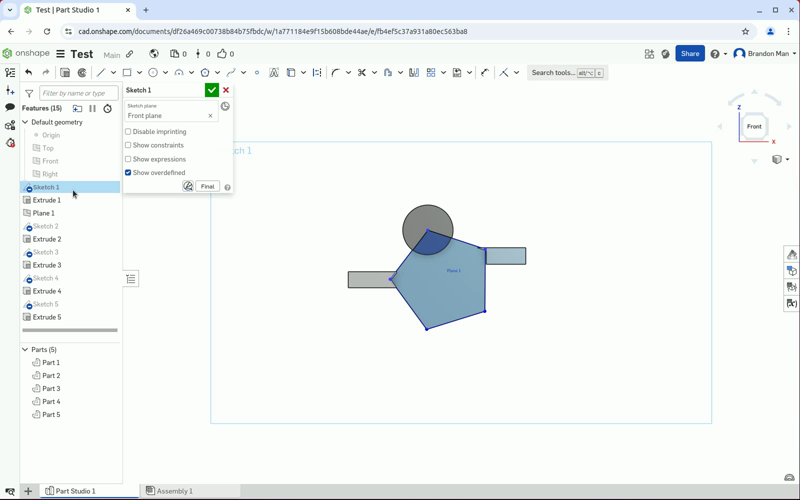
mouse_move(229, 92)
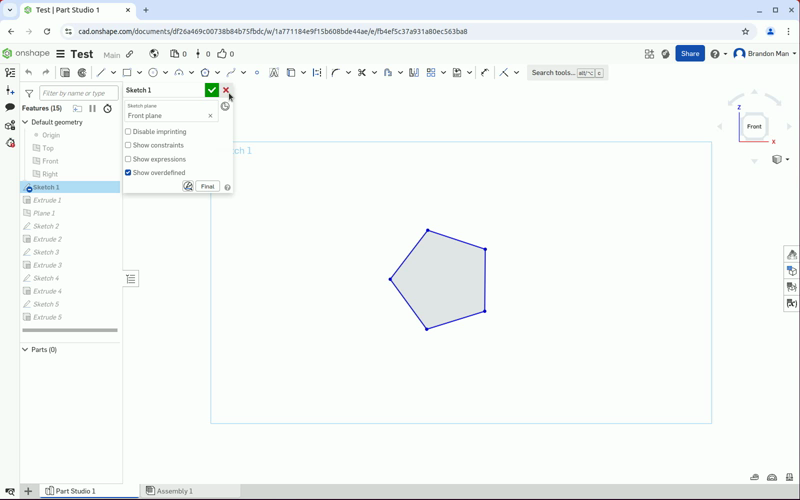
click(229, 92)
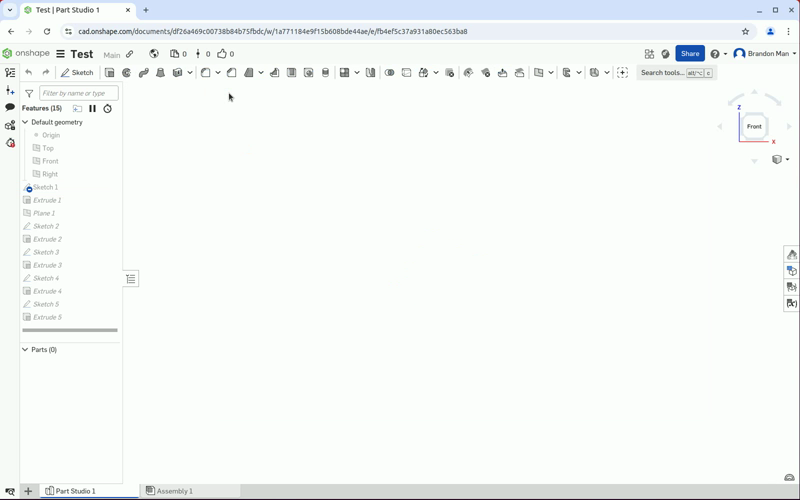
key(shift+s)
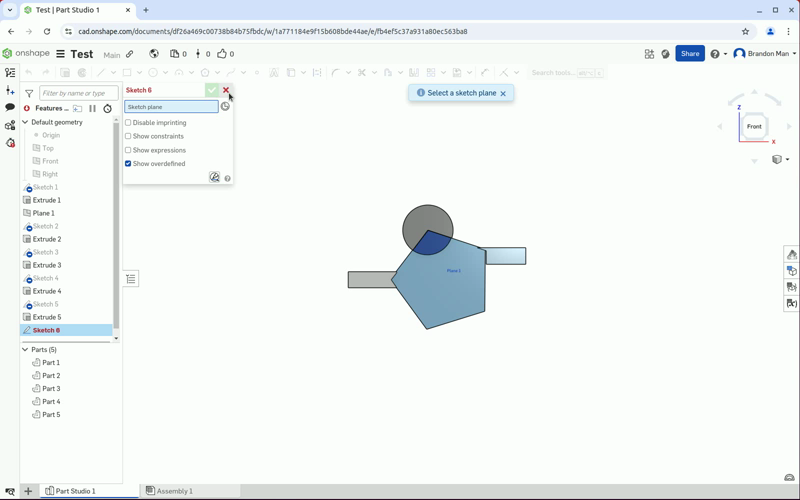
mouse_move(69, 215)
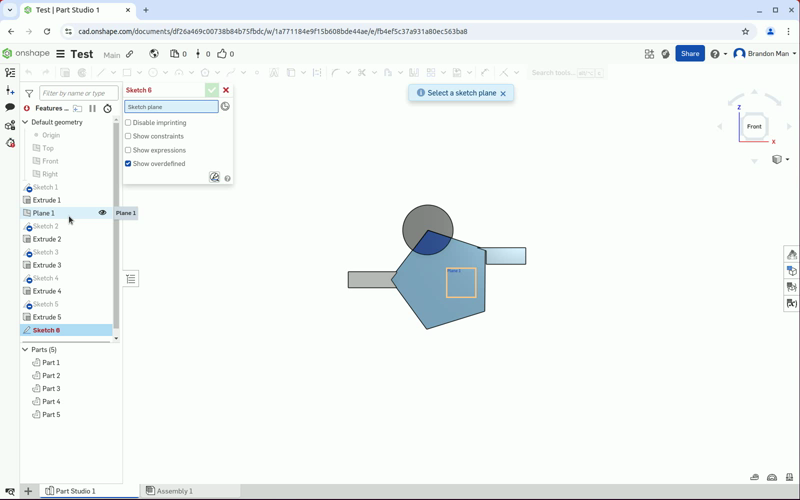
click(69, 215)
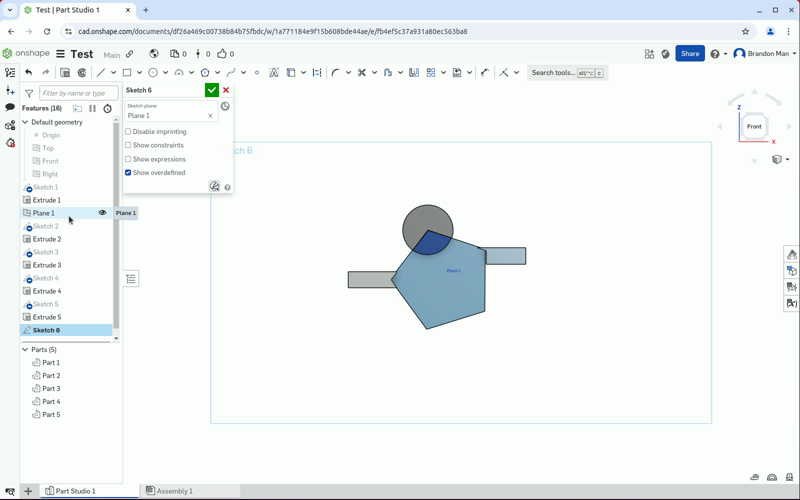
mouse_move(73, 352)
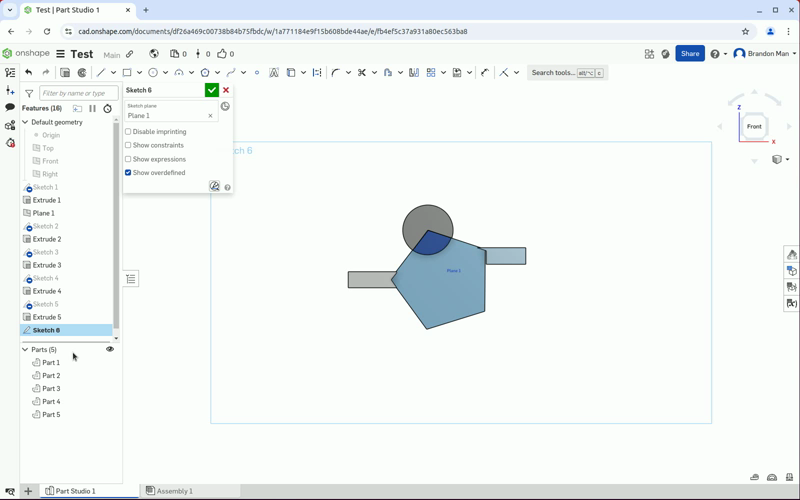
key(y)
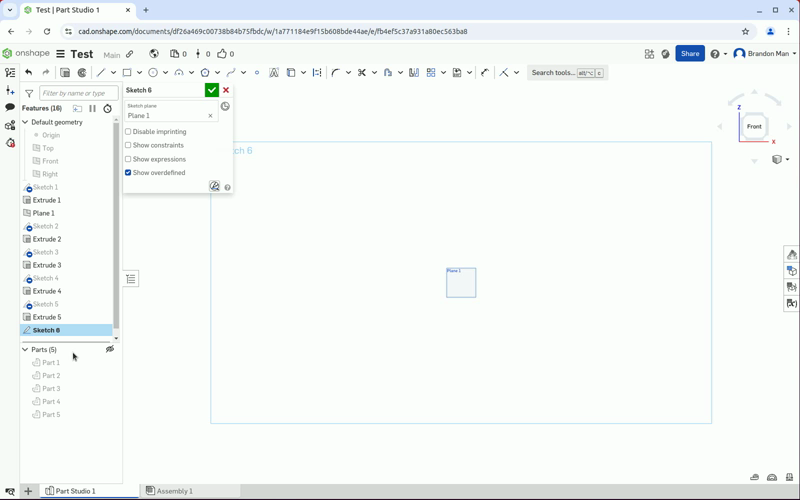
key(l)
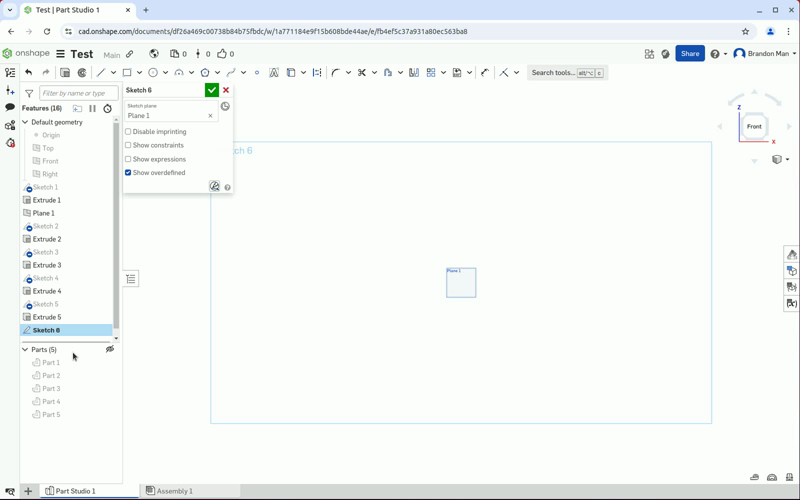
key_down(shift)
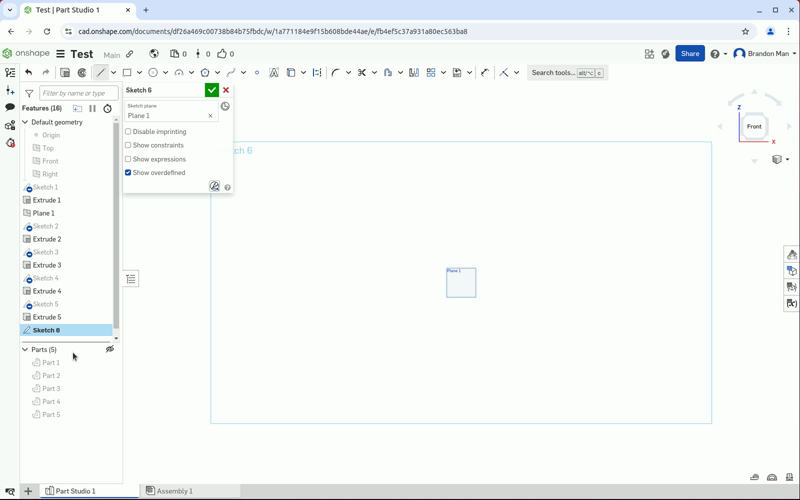
mouse_move(477, 264)
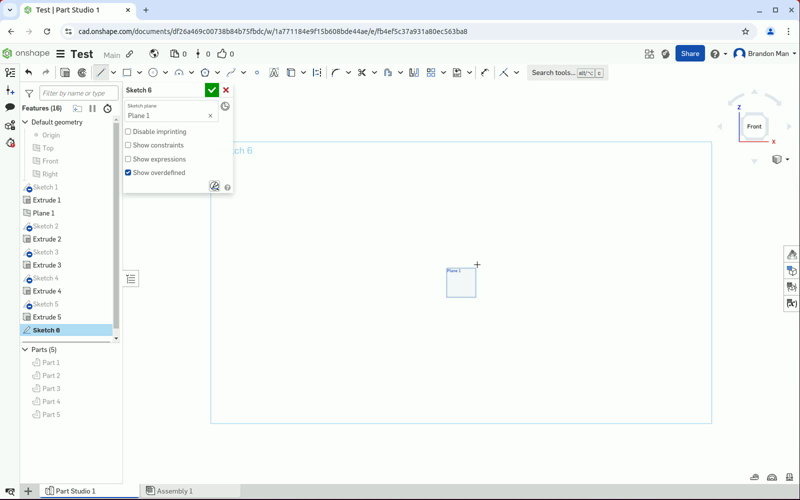
click(477, 264)
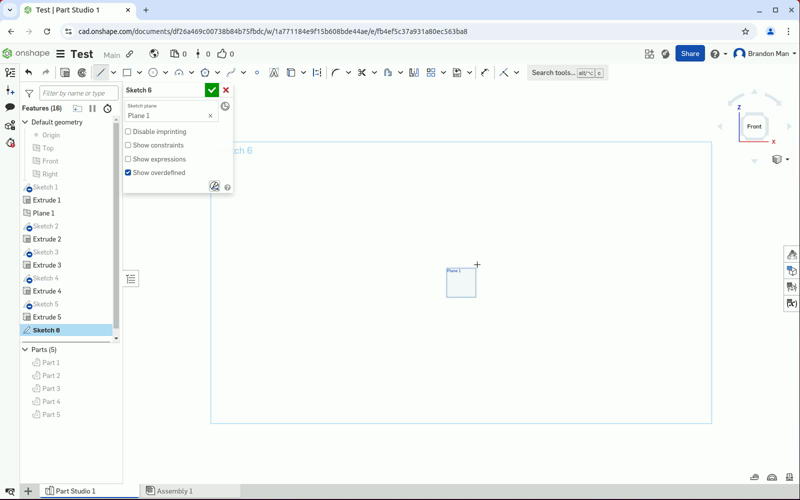
key_up(shift)
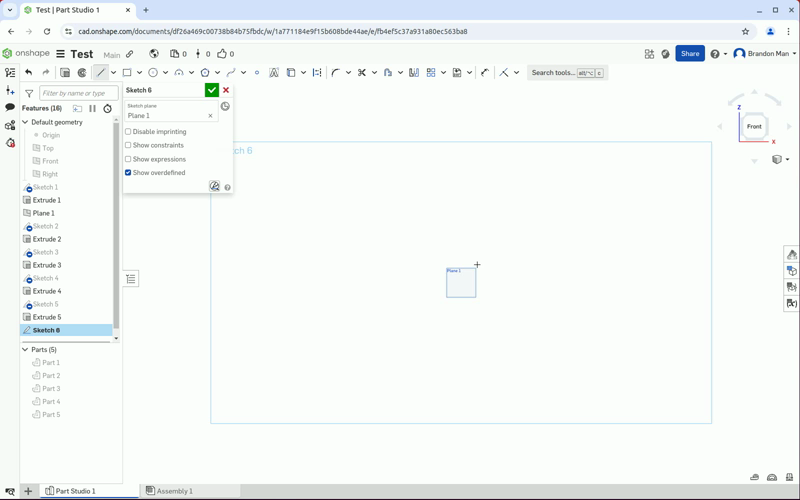
key_down(shift)
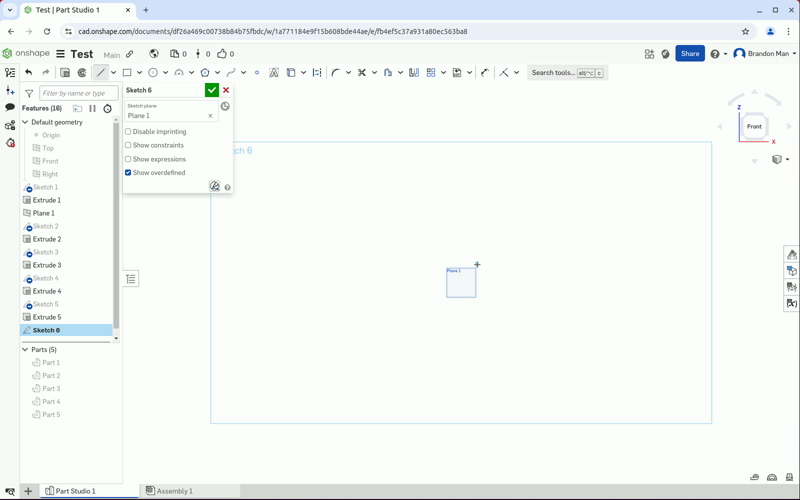
mouse_move(507, 264)
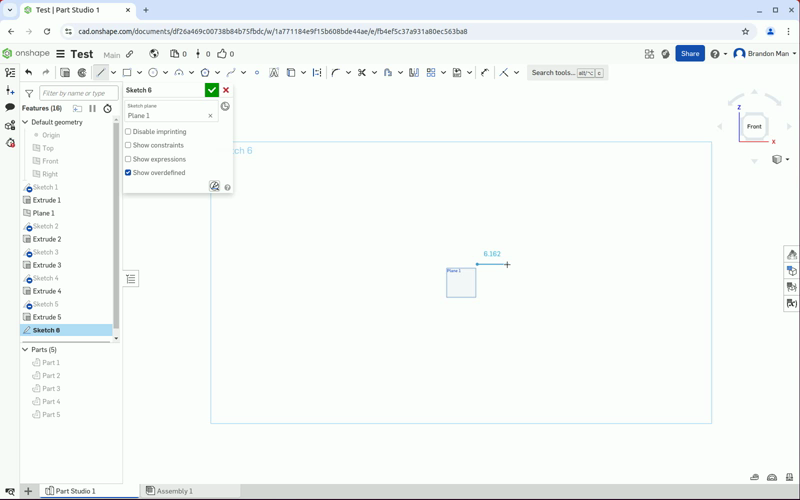
mouse_move(486, 264)
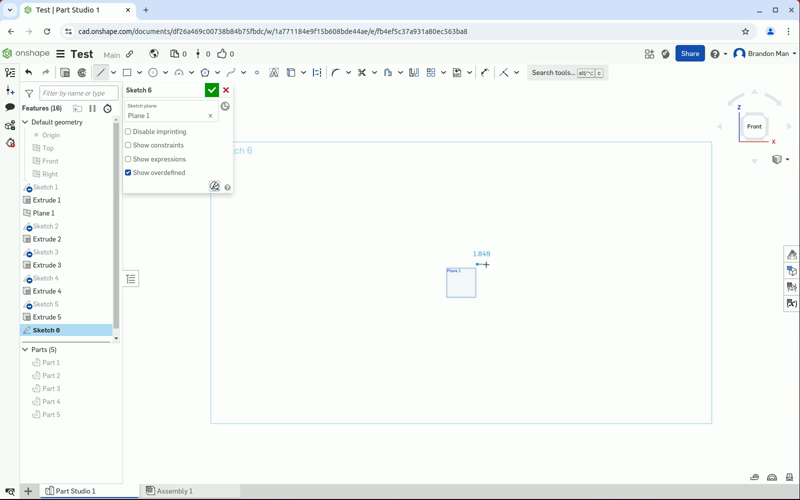
click(486, 264)
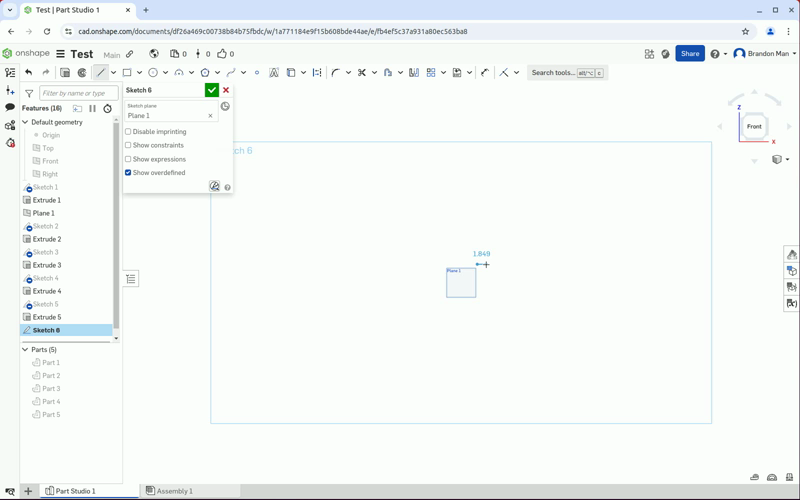
key_up(shift)
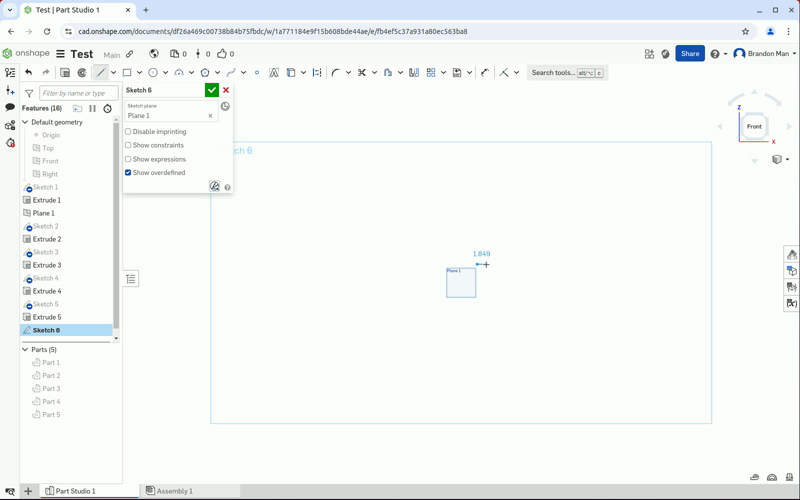
key_down(shift)
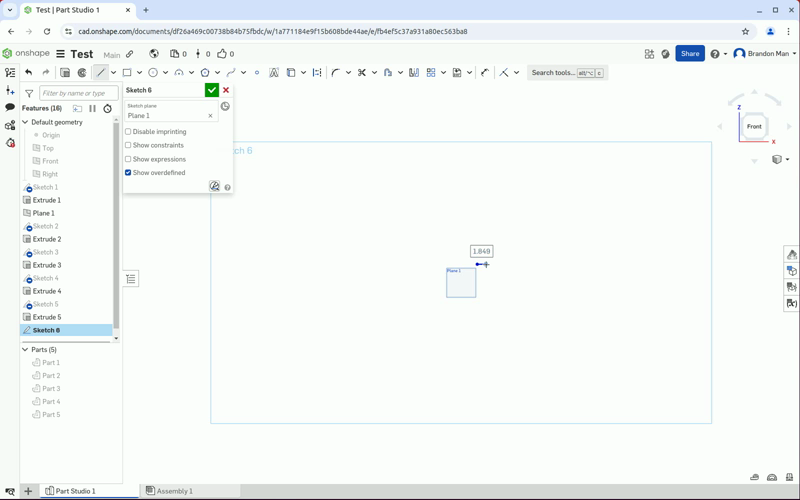
mouse_move(516, 264)
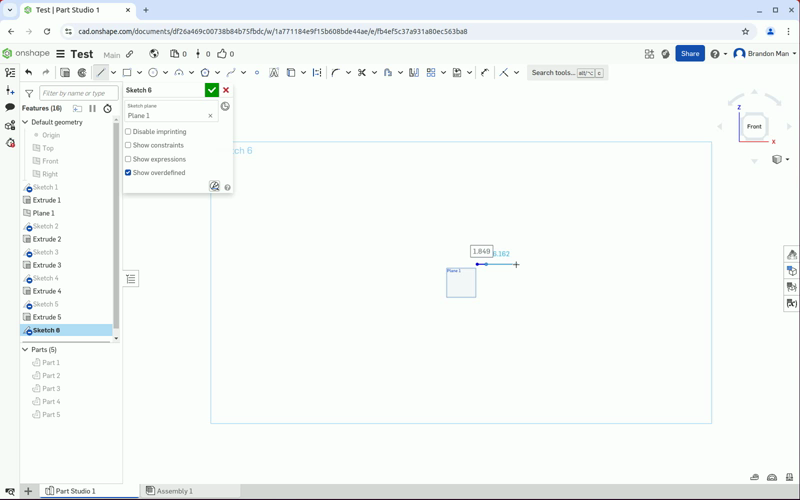
mouse_move(486, 249)
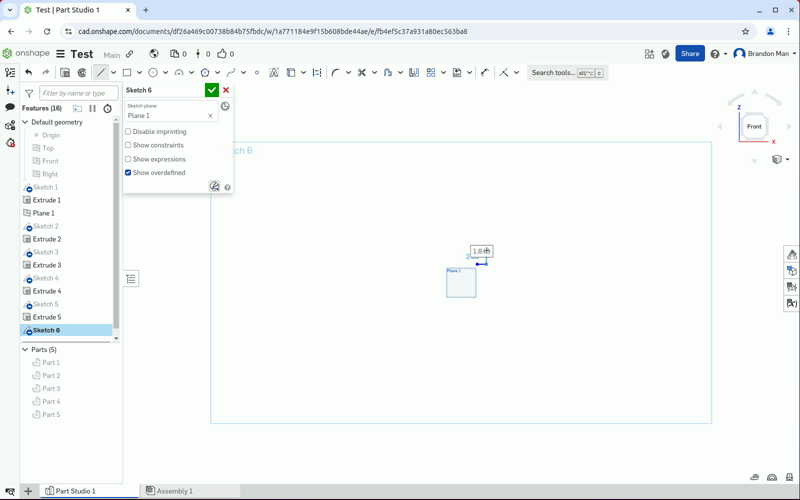
click(486, 249)
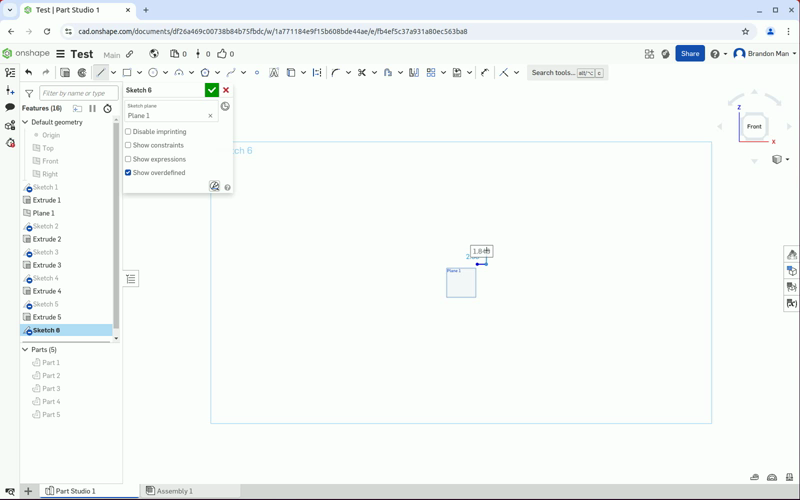
key_up(shift)
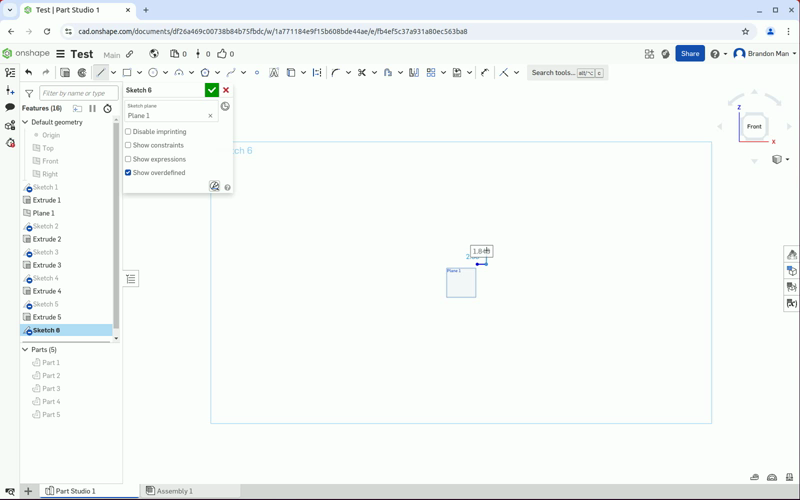
key_down(shift)
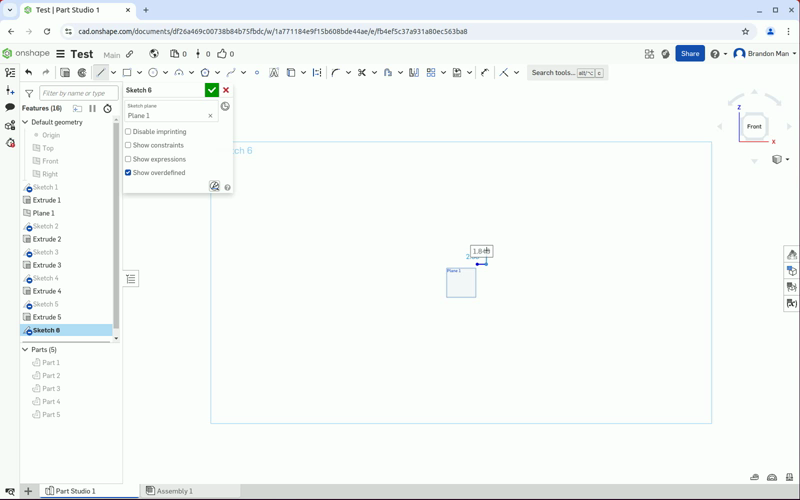
mouse_move(516, 249)
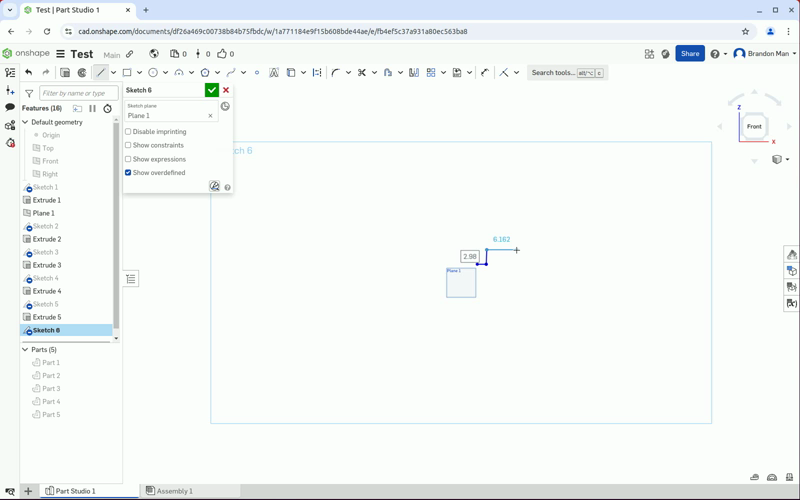
mouse_move(477, 246)
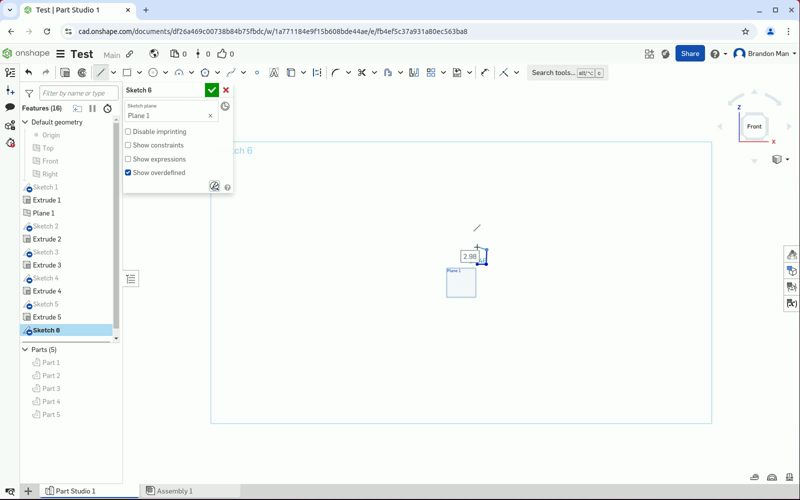
click(477, 246)
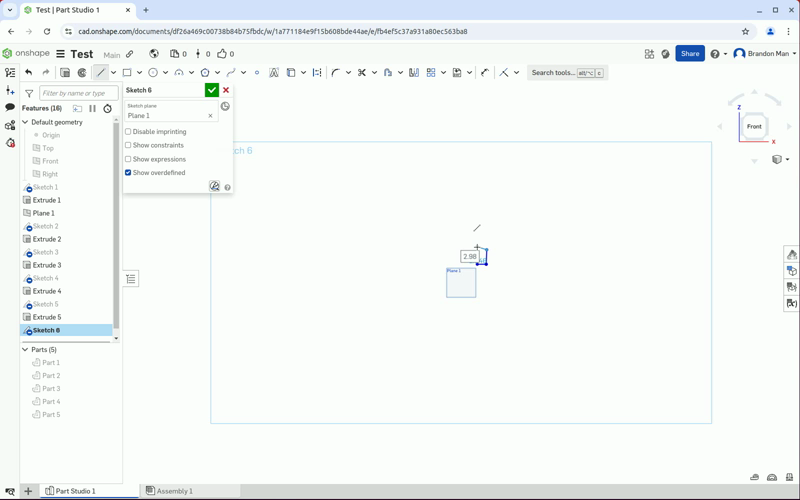
key_up(shift)
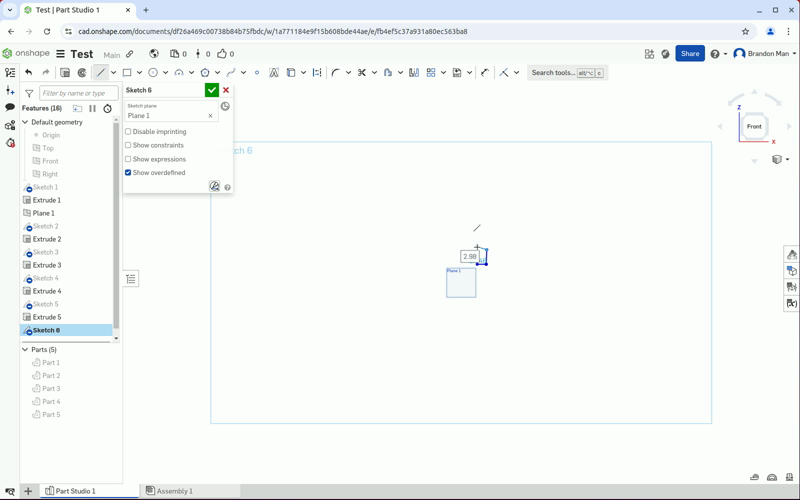
mouse_move(507, 246)
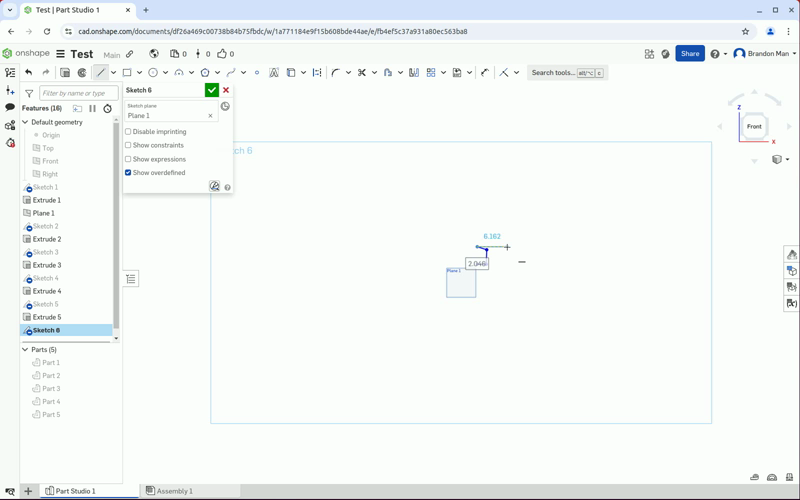
key_down(shift)
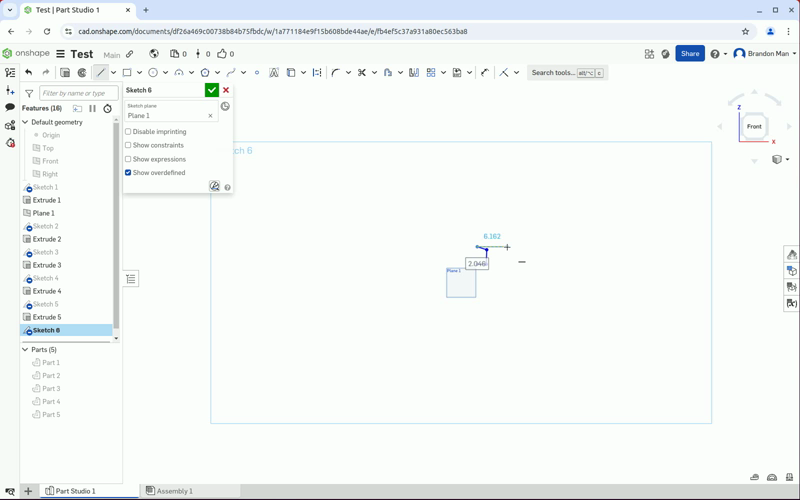
mouse_move(477, 264)
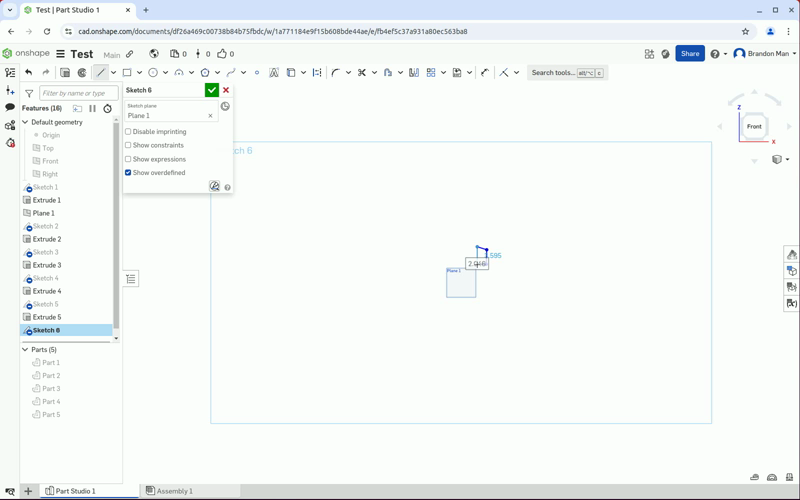
key_up(shift)
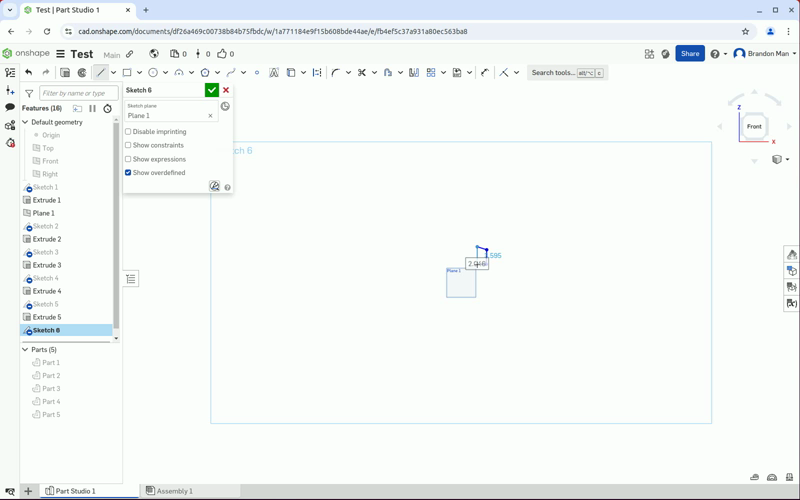
click(477, 264)
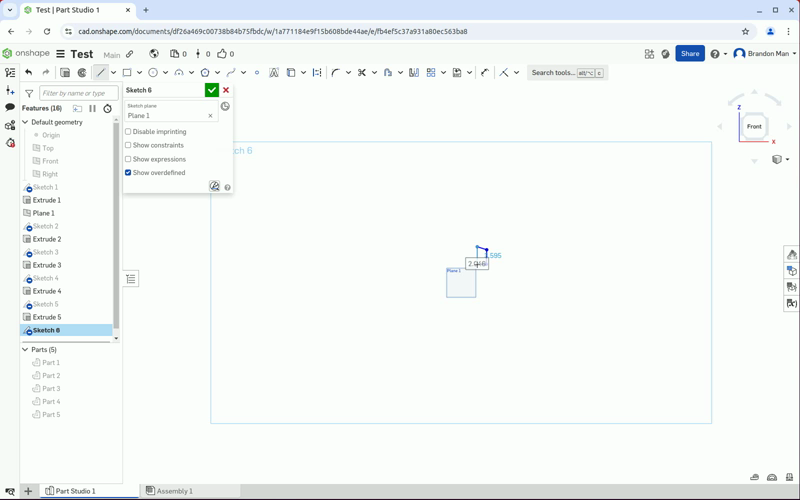
key(esc)
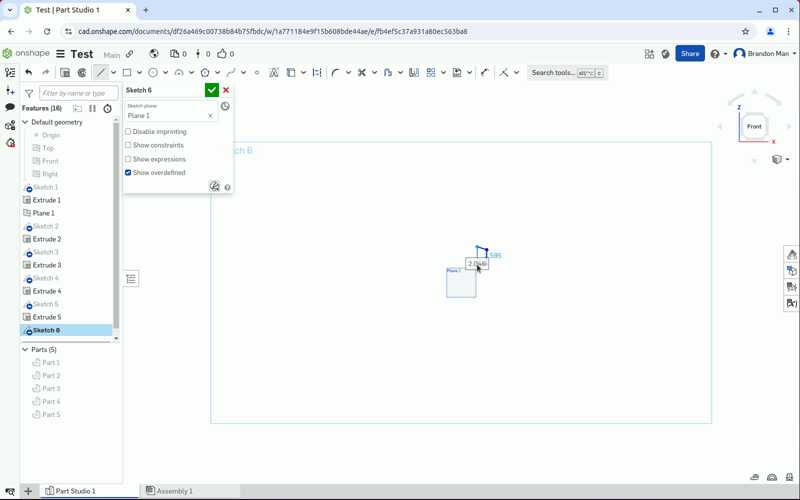
mouse_move(483, 261)
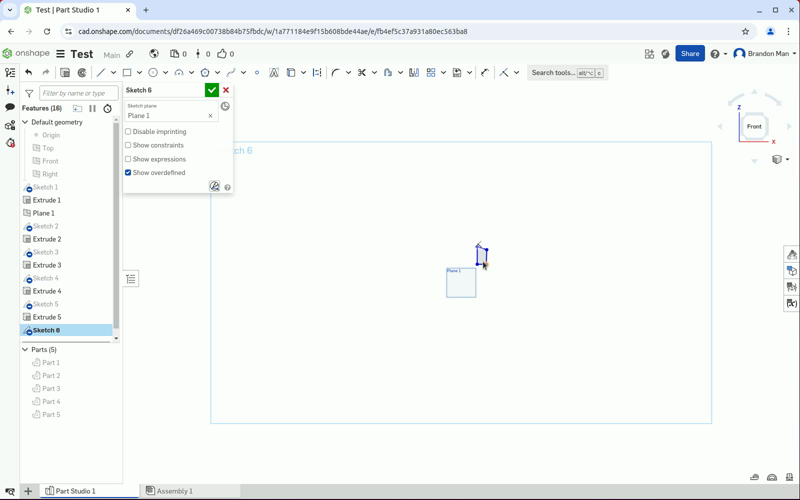
scroll(6)
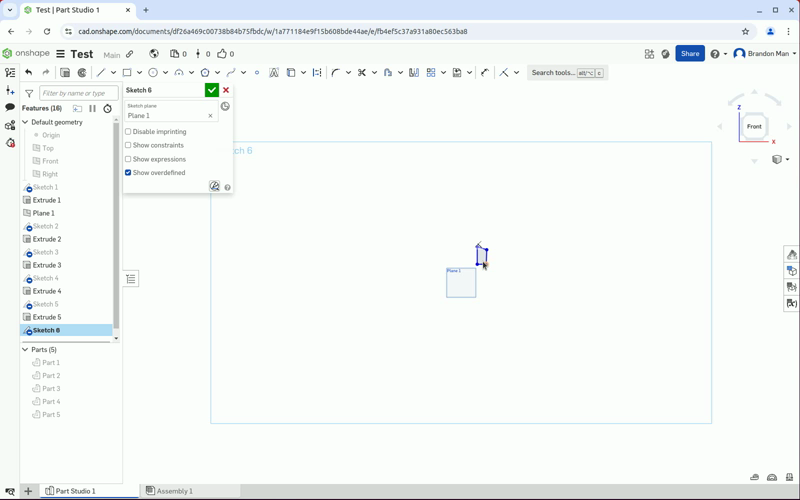
scroll(6)
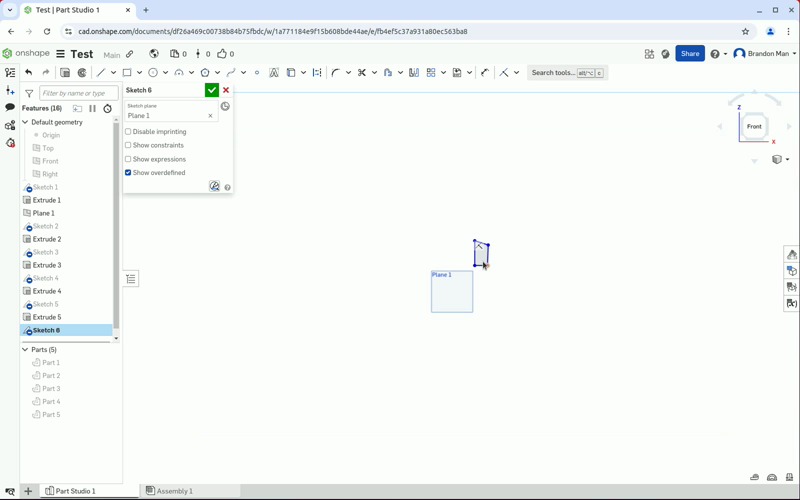
scroll(6)
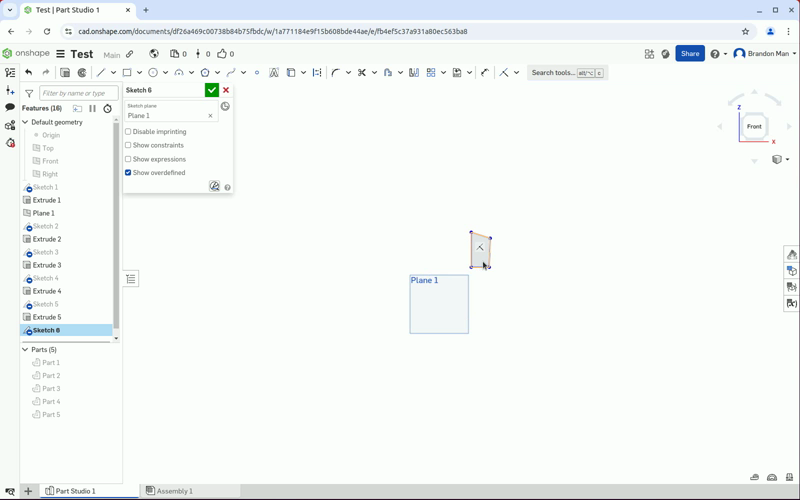
scroll(6)
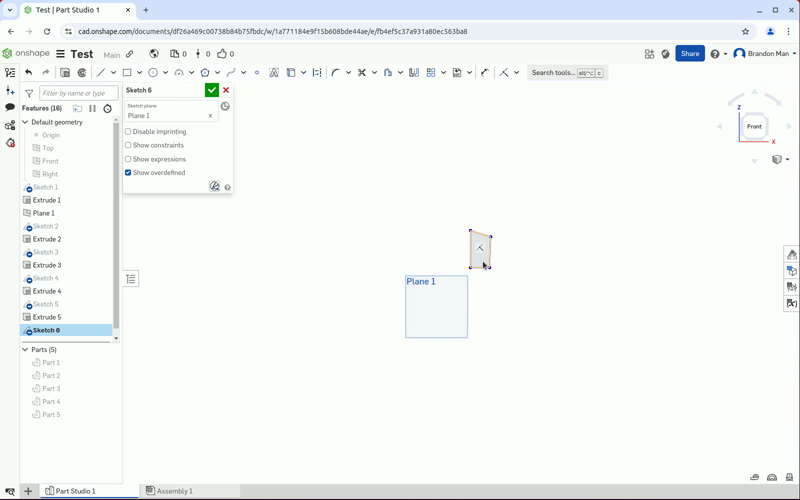
scroll(6)
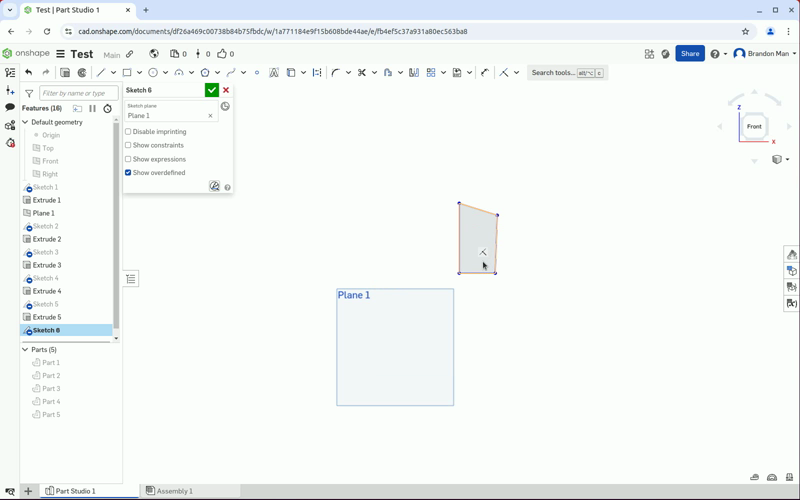
scroll(6)
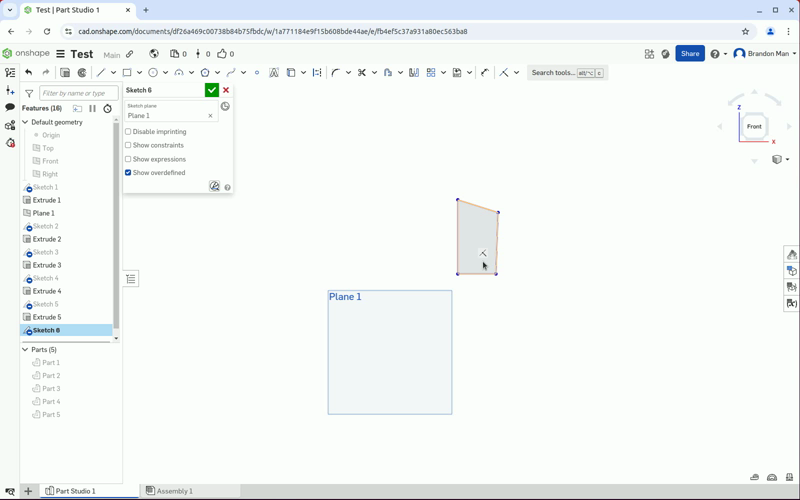
scroll(6)
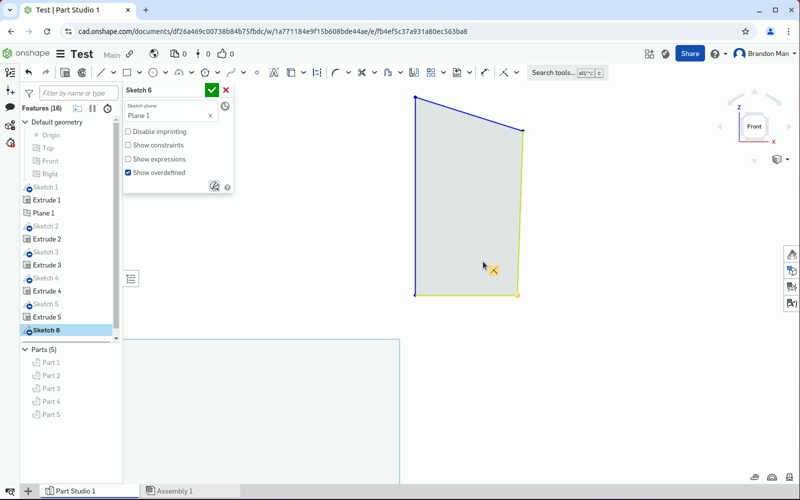
click(483, 261)
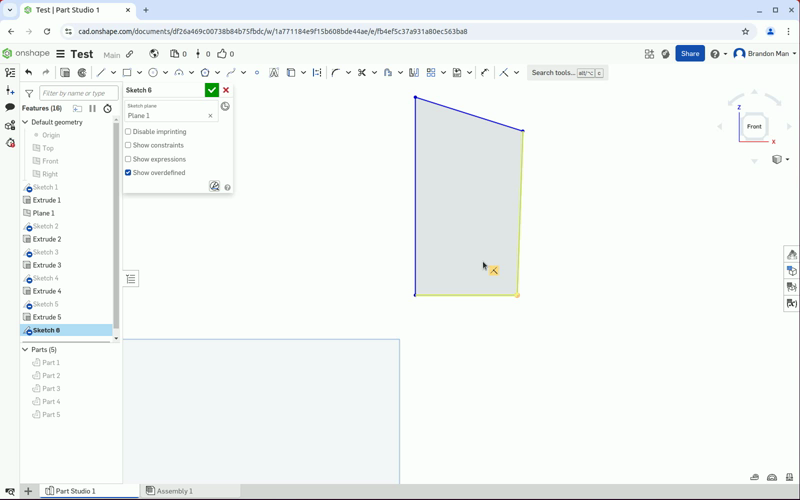
scroll(-6)
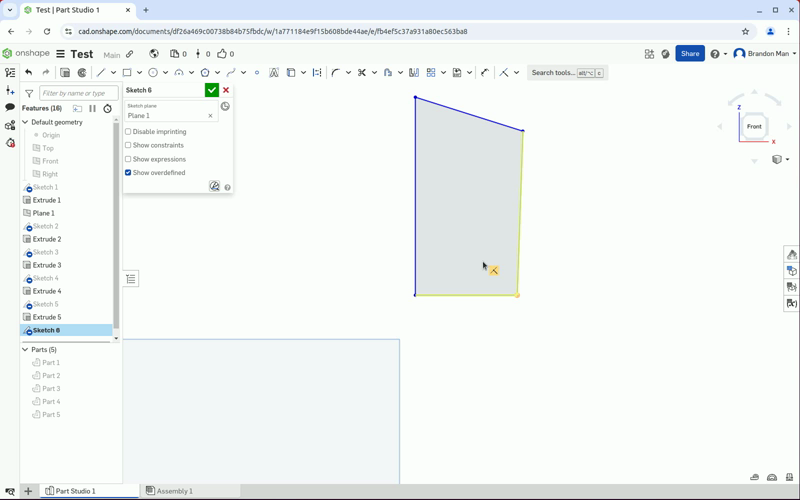
scroll(-6)
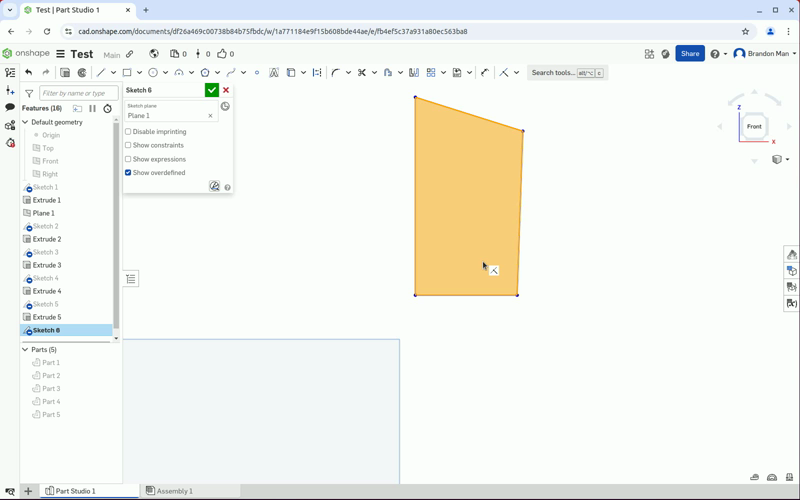
scroll(-6)
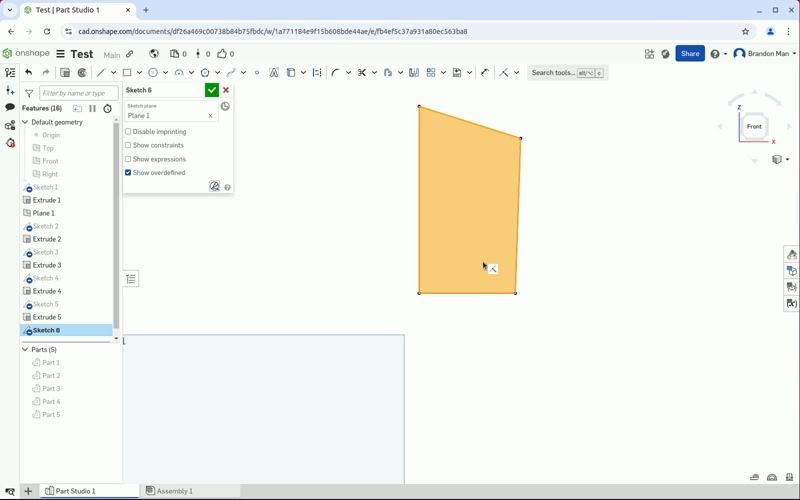
scroll(-6)
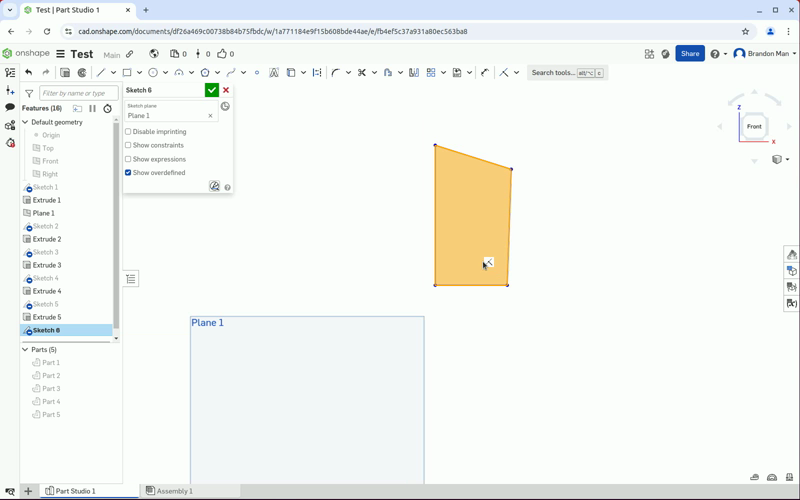
scroll(-6)
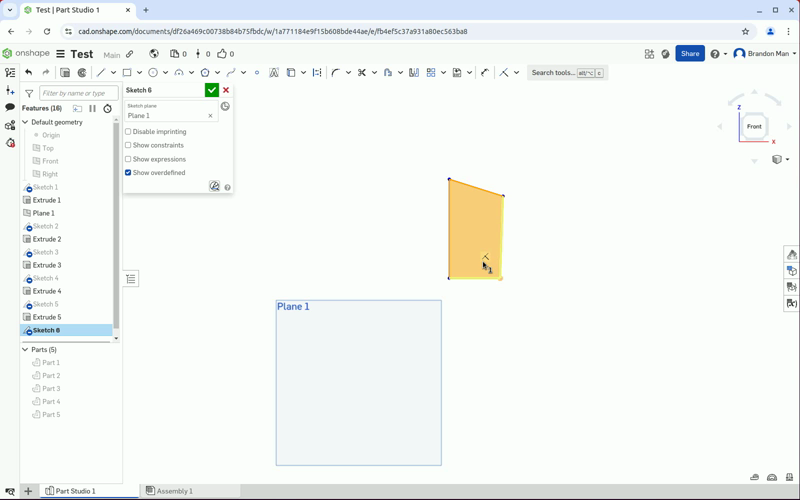
scroll(-6)
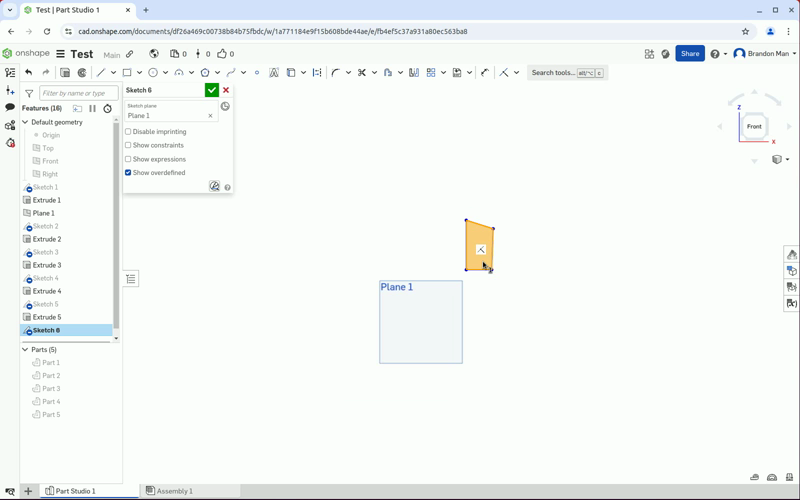
scroll(-6)
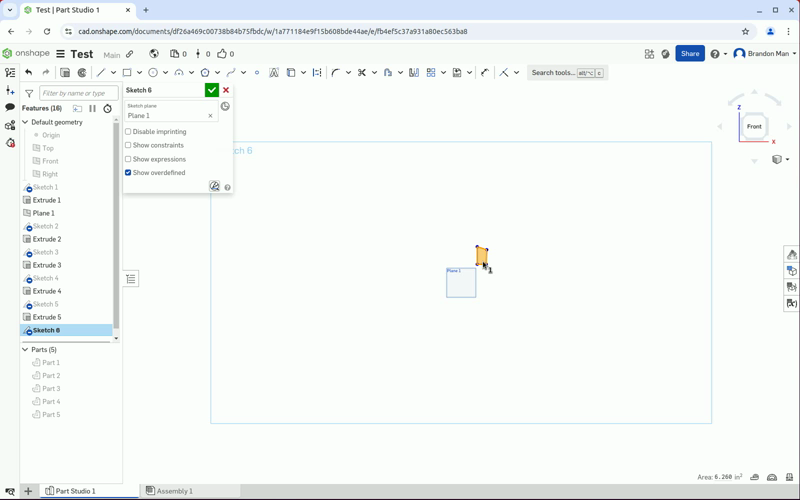
mouse_move(73, 352)
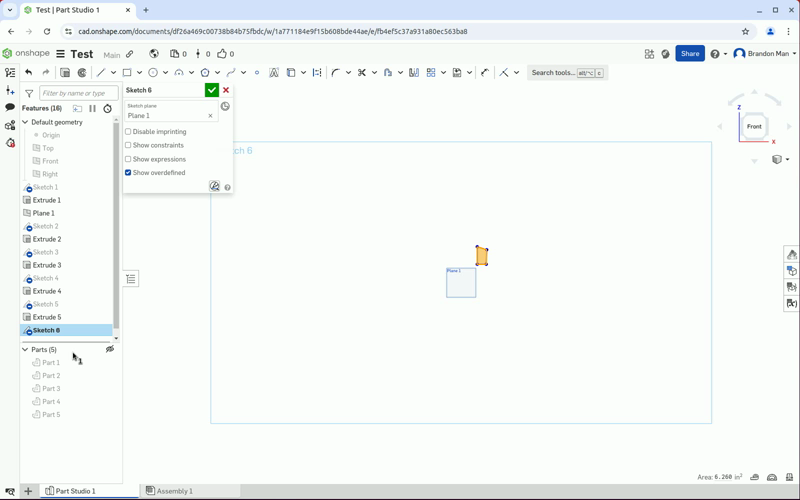
key(shift+y)
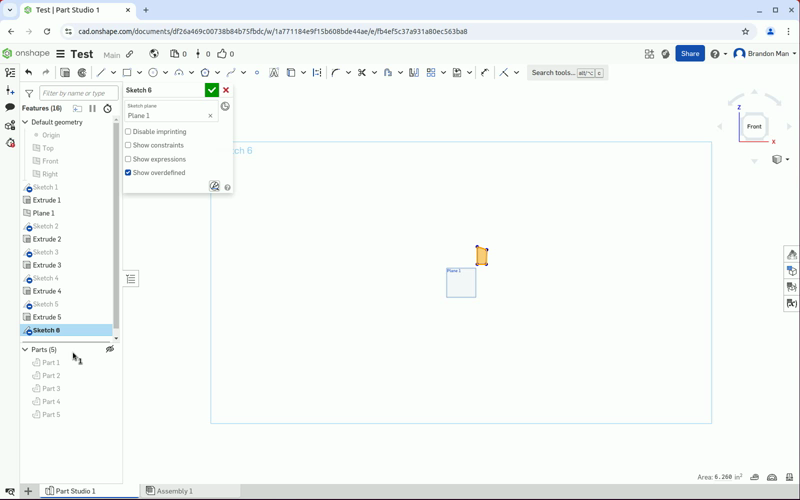
key(shift+e)
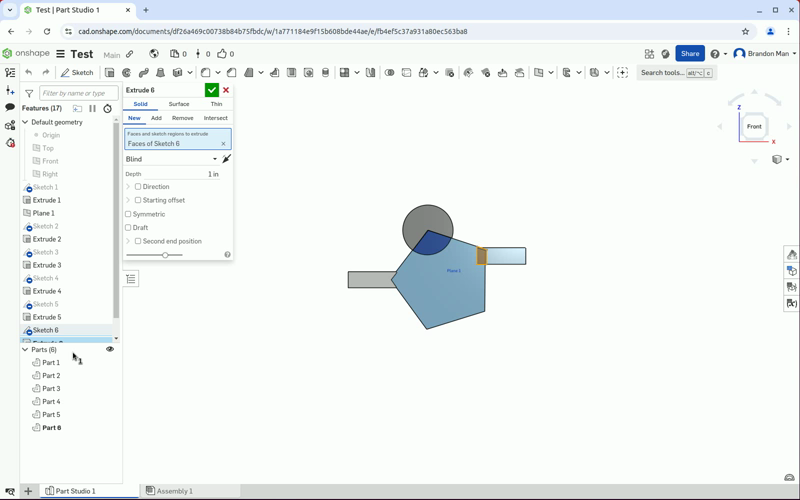
mouse_move(143, 106)
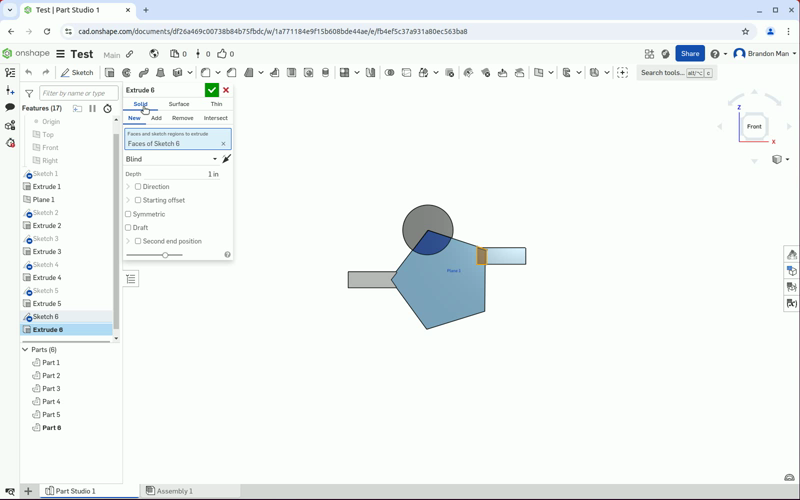
click(143, 106)
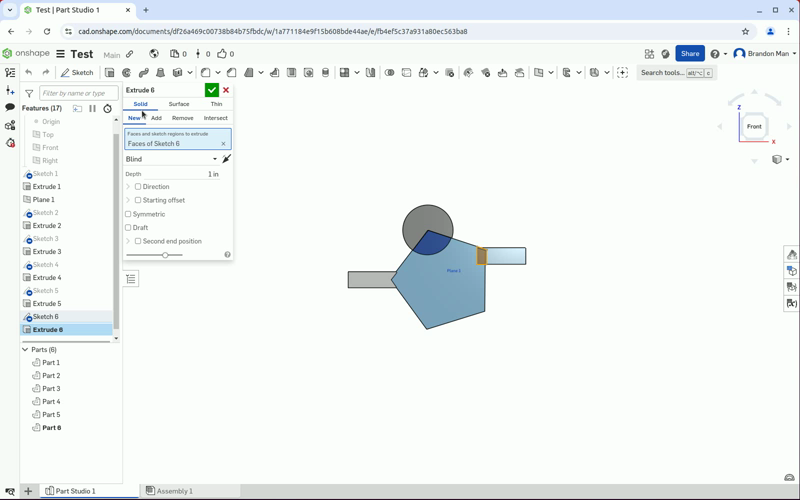
mouse_move(137, 120)
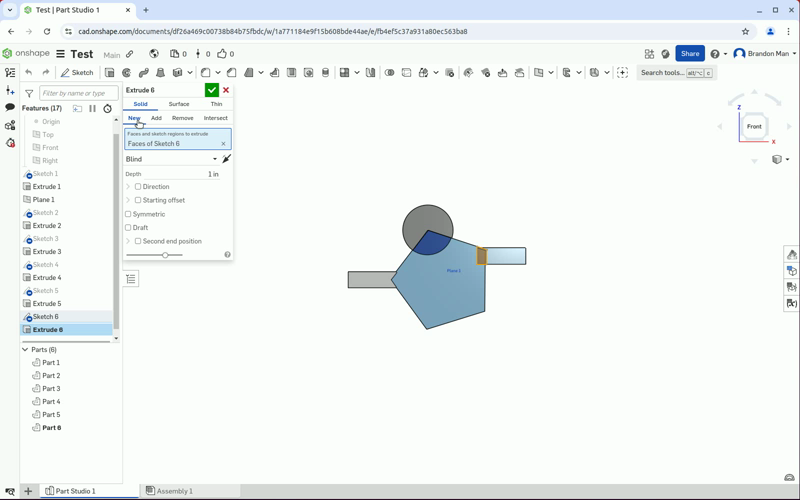
click(137, 120)
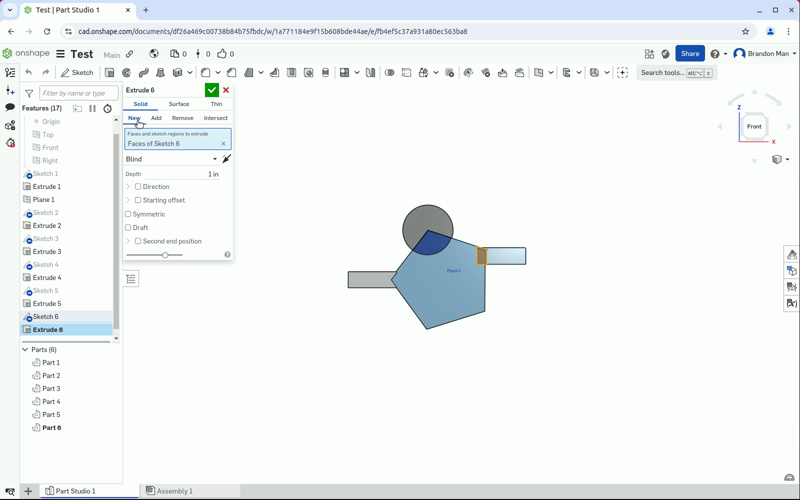
key(tab, 4)
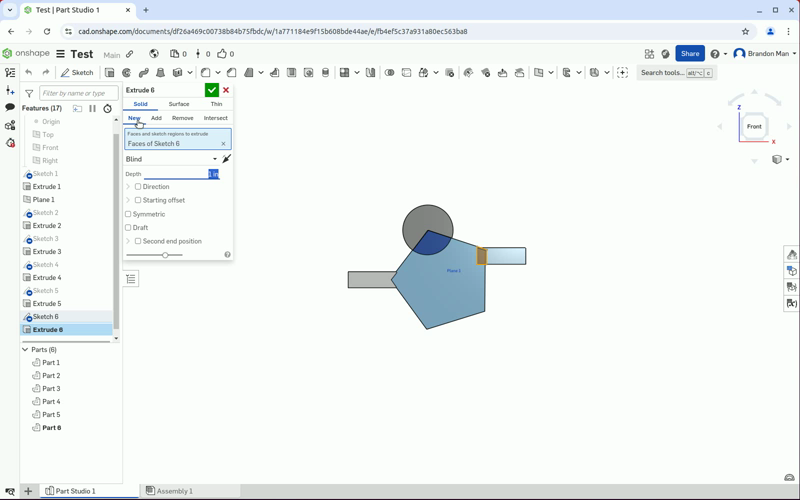
text(3.37)
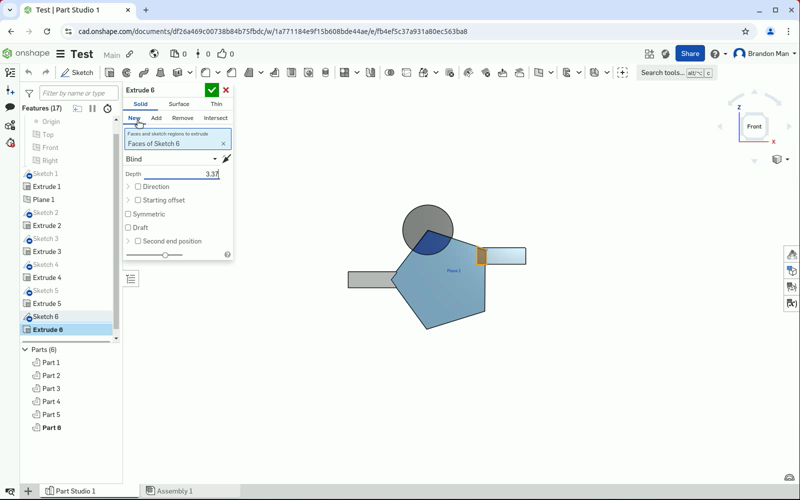
key(enter)
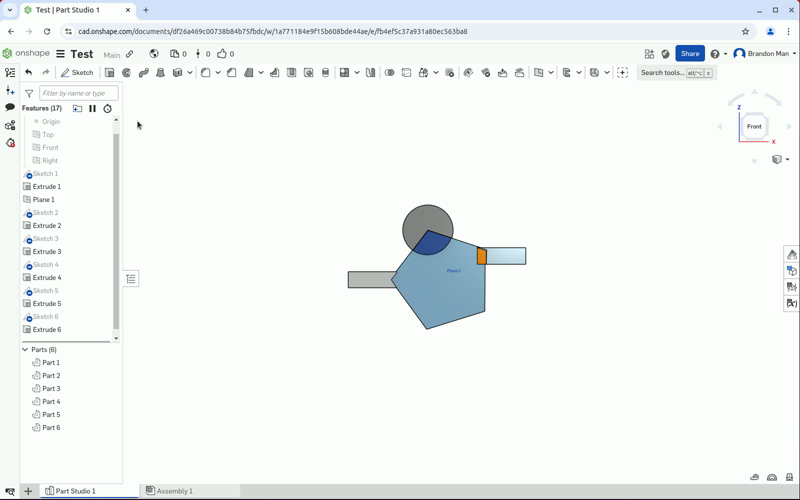
key(shift+h)
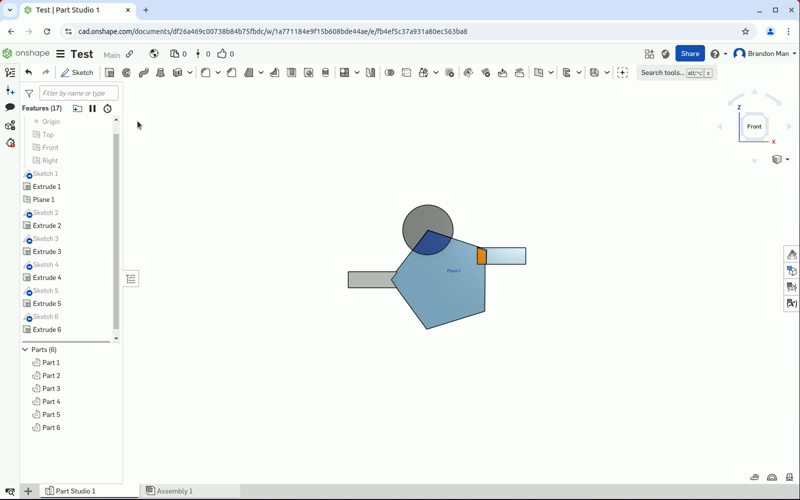
key(shift+h)
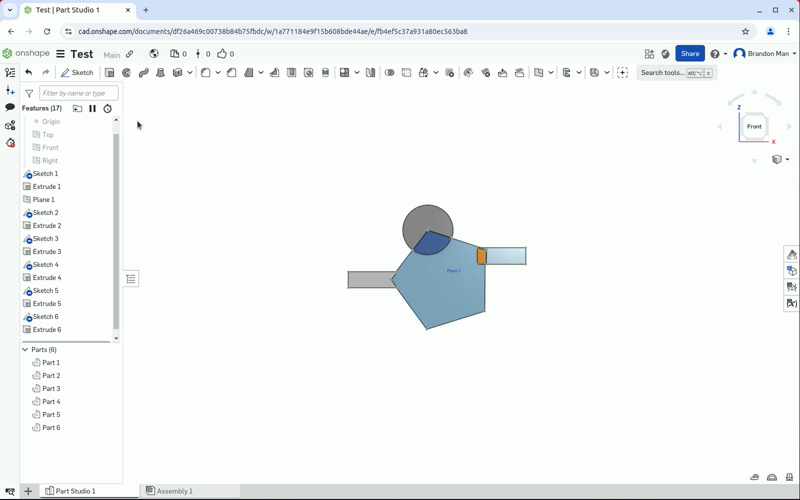
key(shift+7)
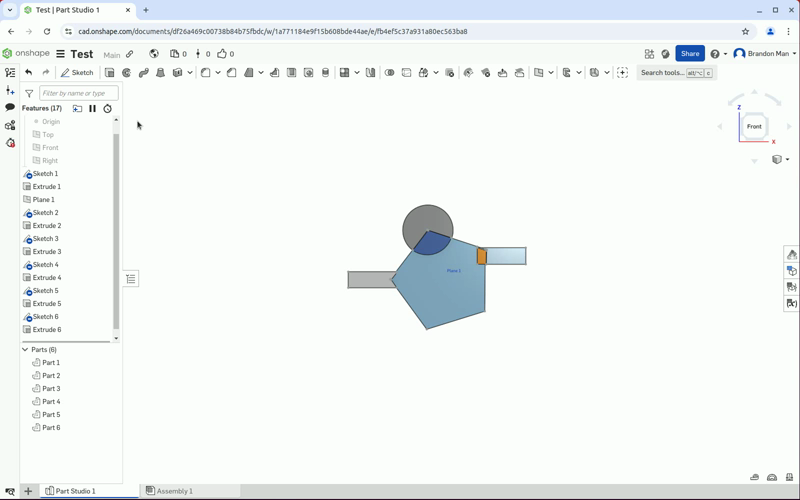
key(left, 2)
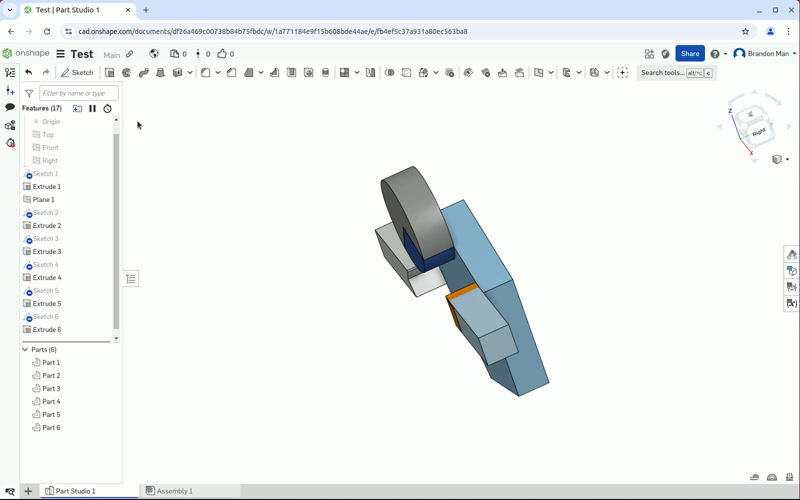
key(down, 2)
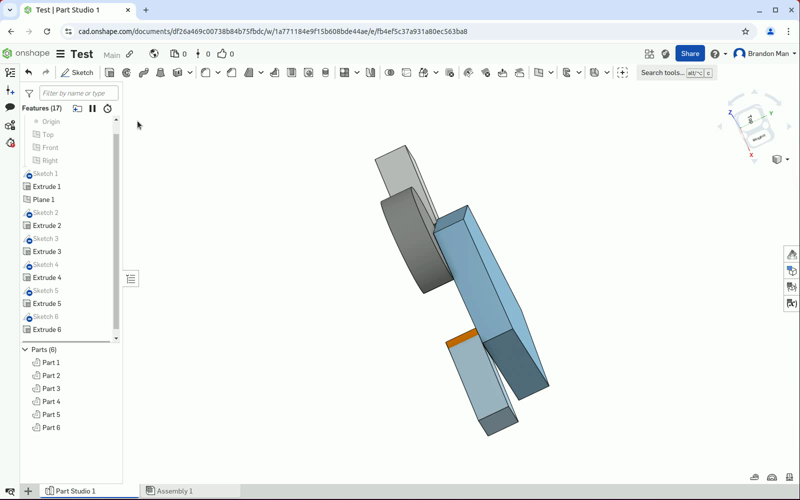
key(up, 2)
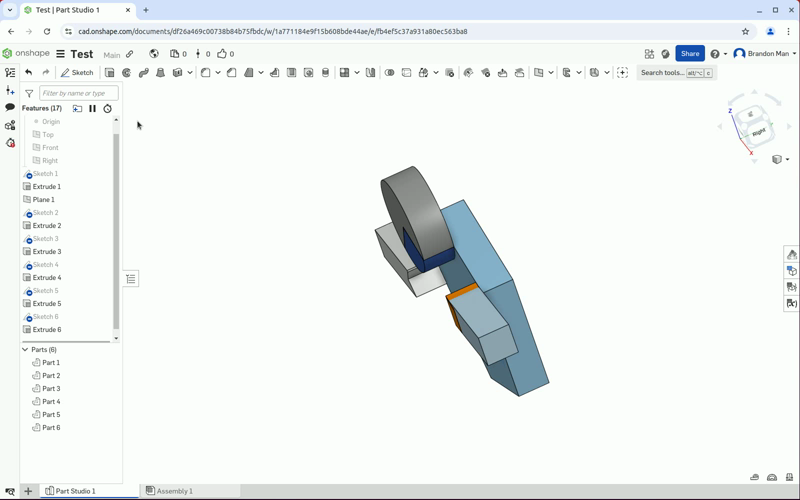
key(right, 2)
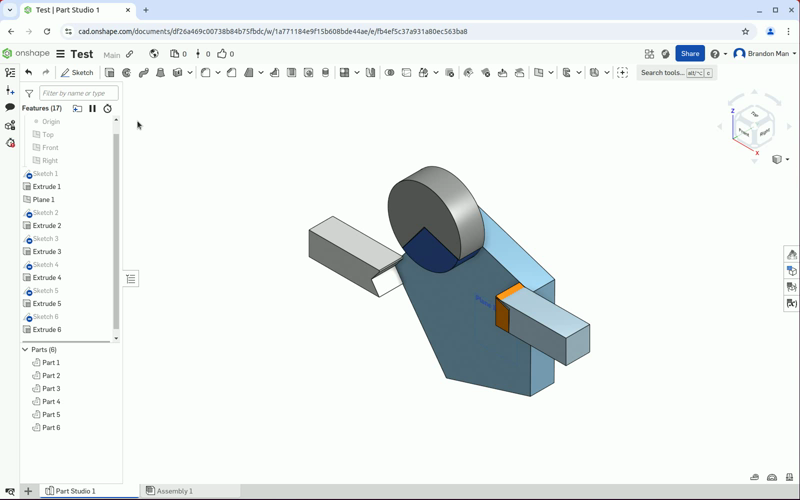
mouse_move(69, 176)
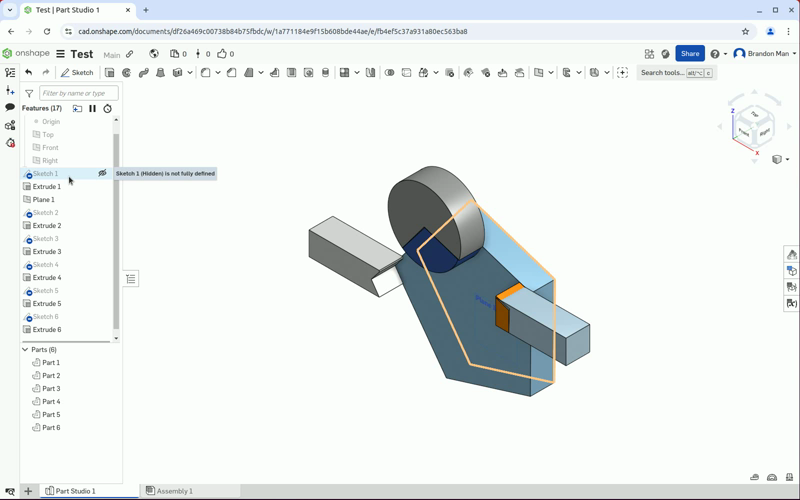
click(69, 176)